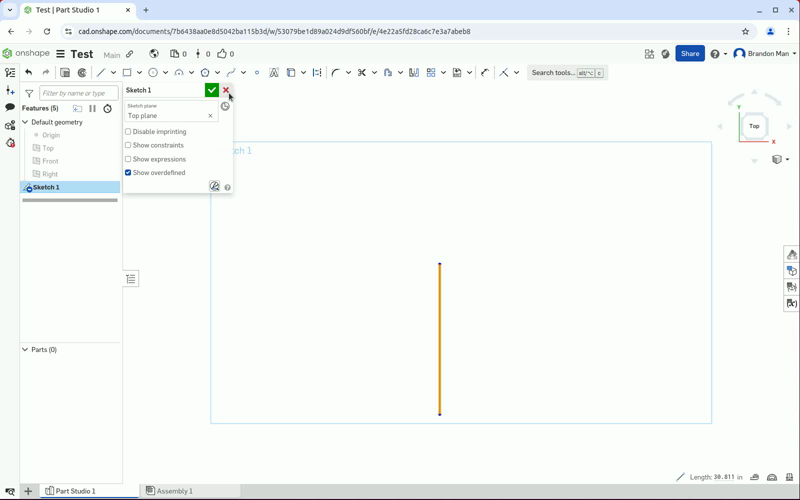
key(shift+h)
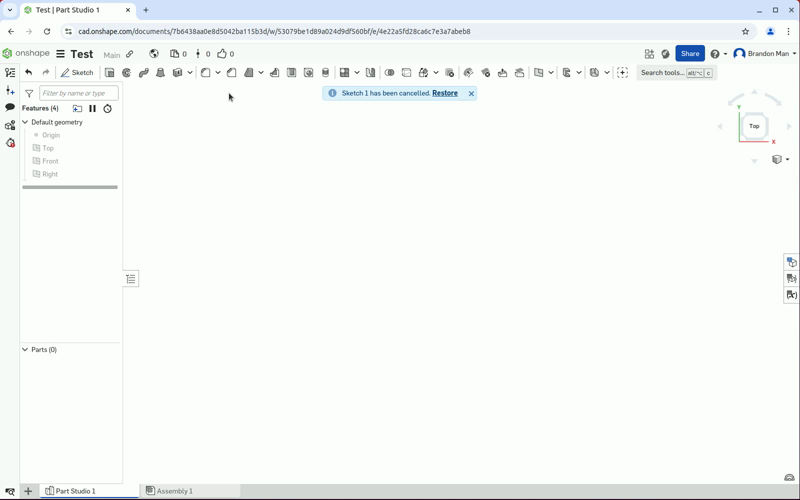
mouse_move(73, 352)
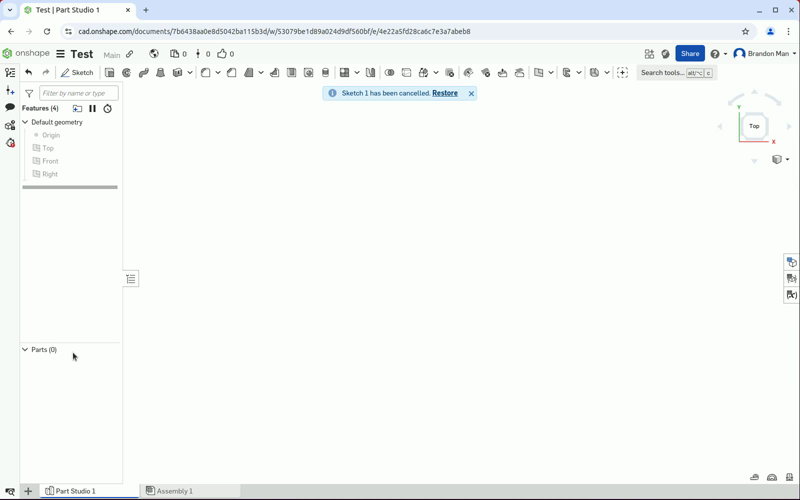
key(y)
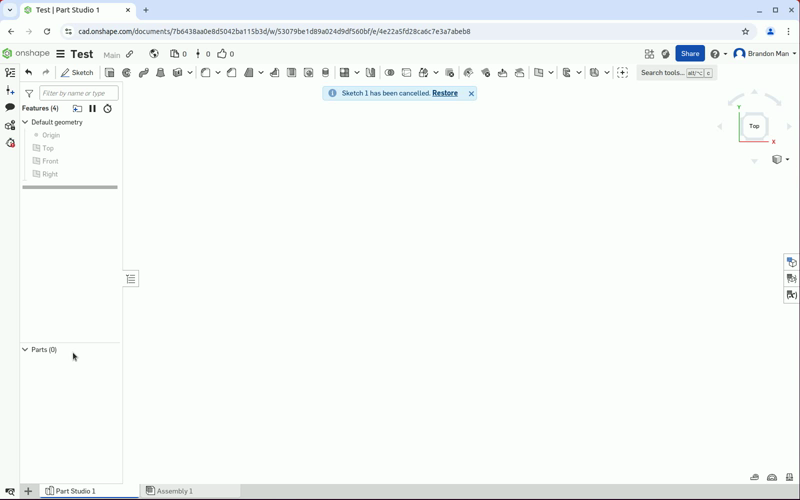
key(shift+p)
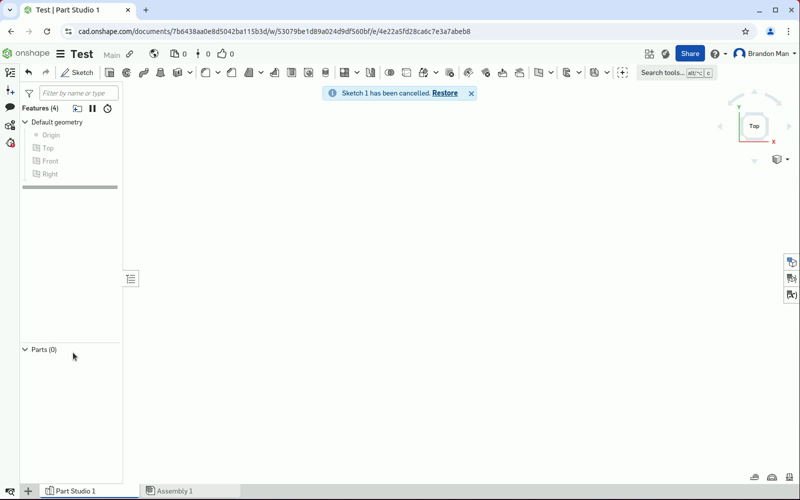
key(space)
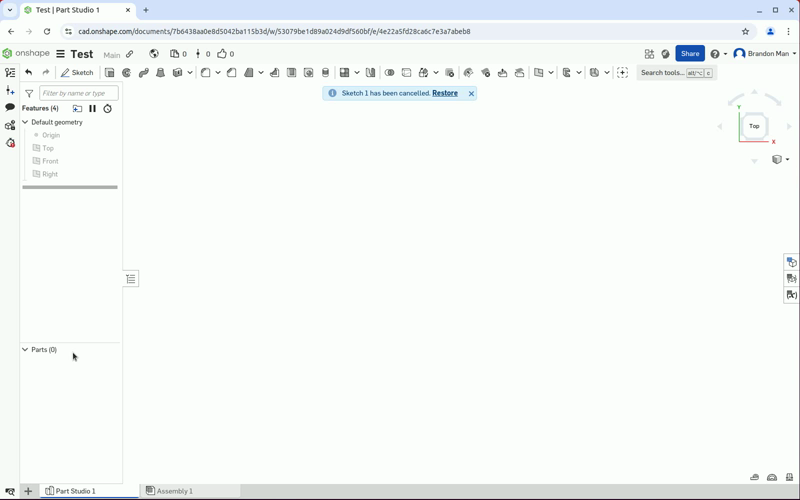
key_down(shift)
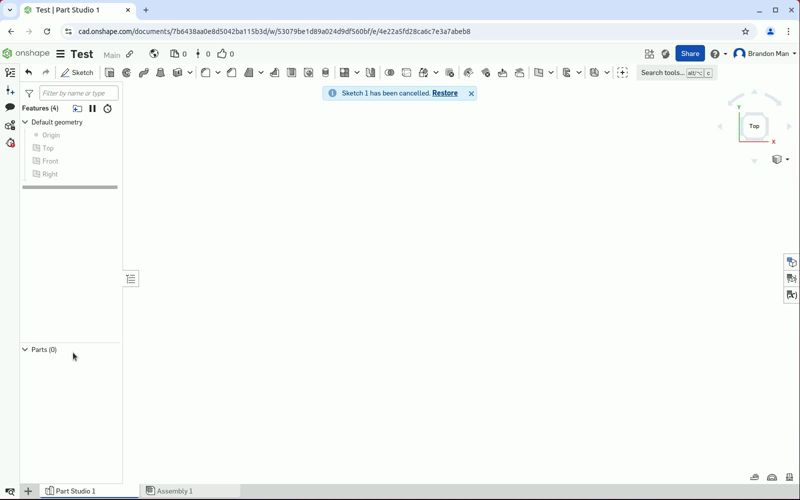
key(up)
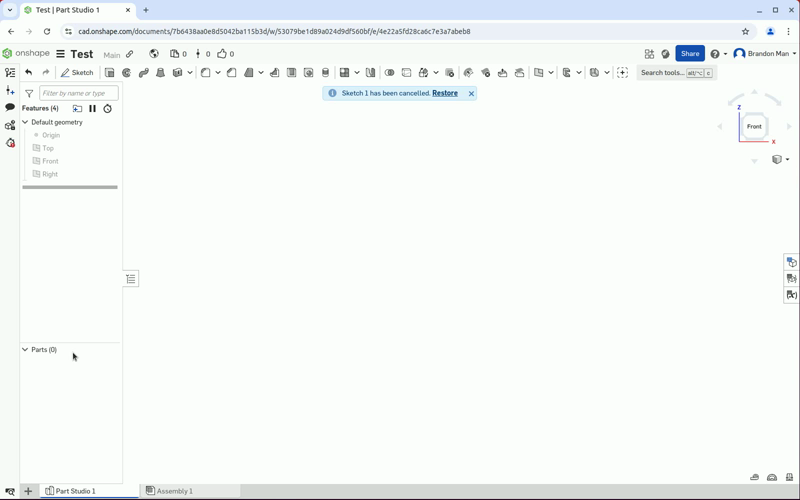
key_up(shift)
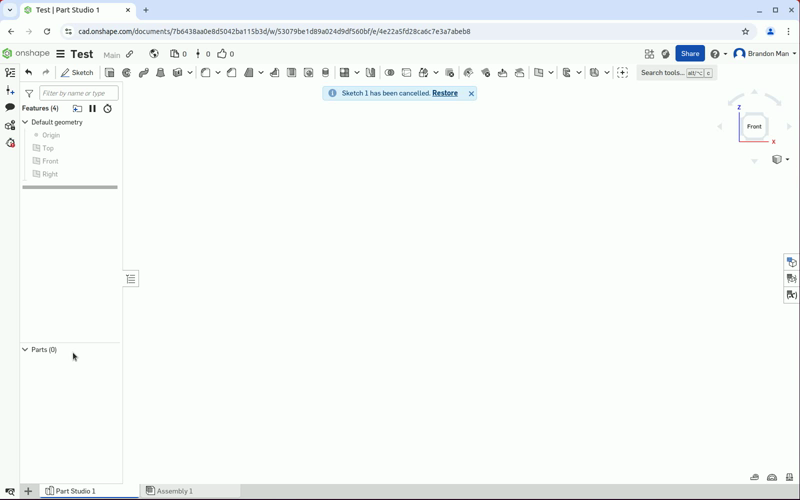
mouse_move(73, 352)
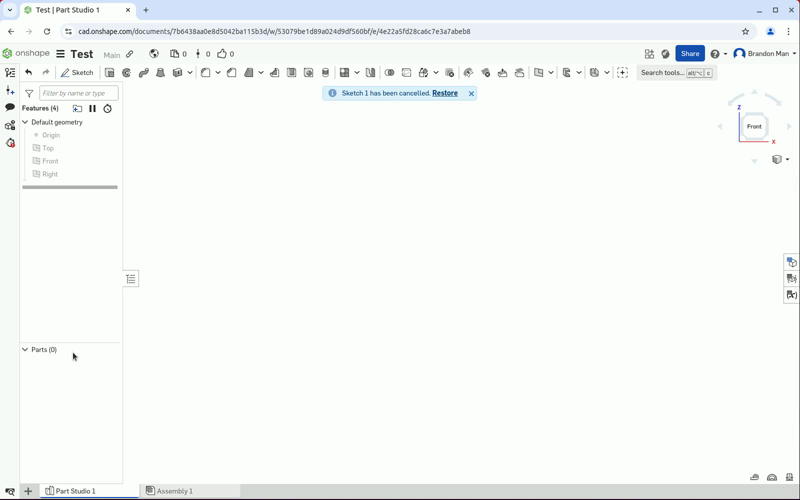
key(shift+y)
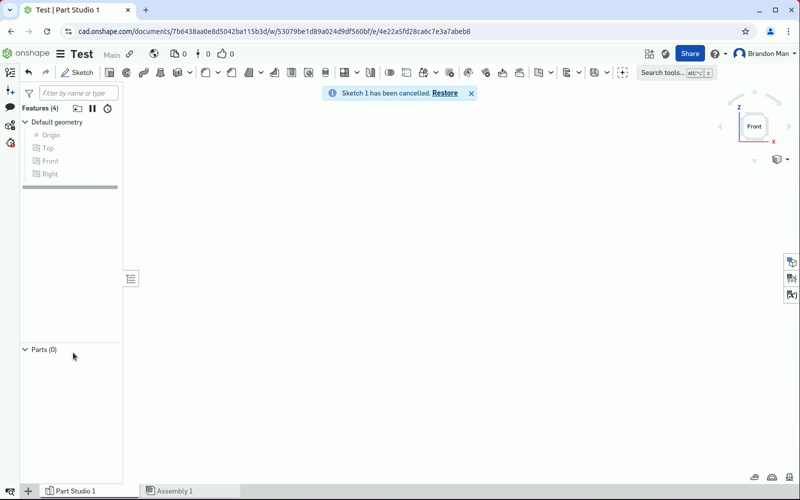
key(shift+s)
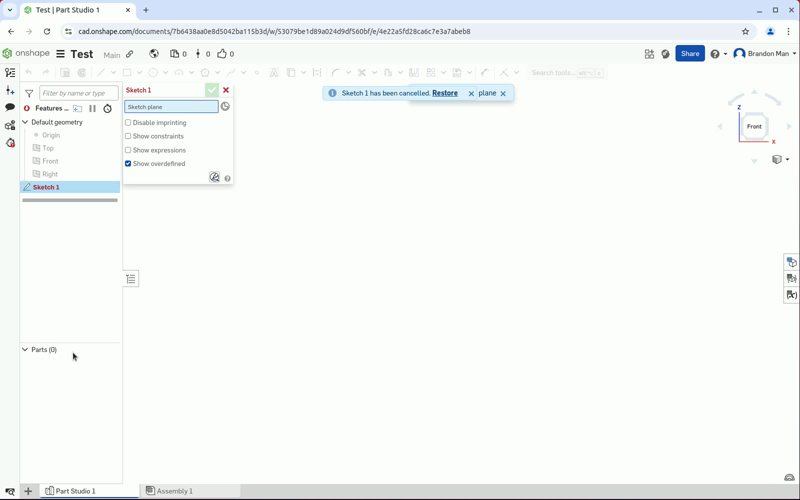
mouse_move(73, 163)
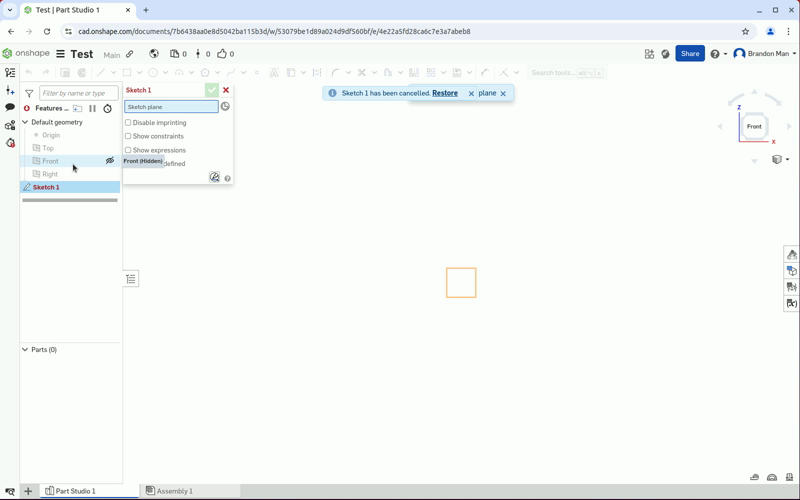
click(73, 163)
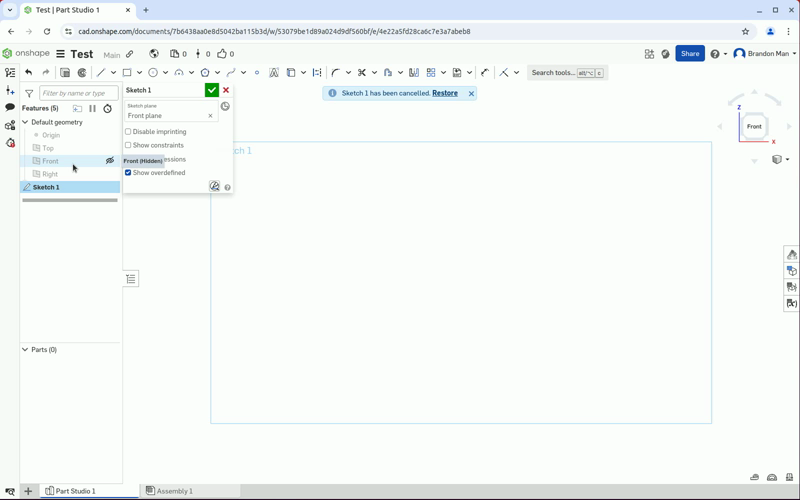
mouse_move(73, 352)
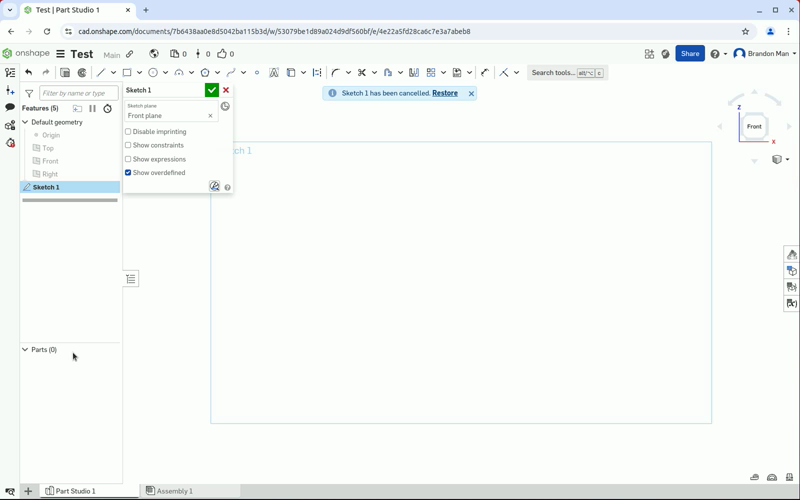
key(y)
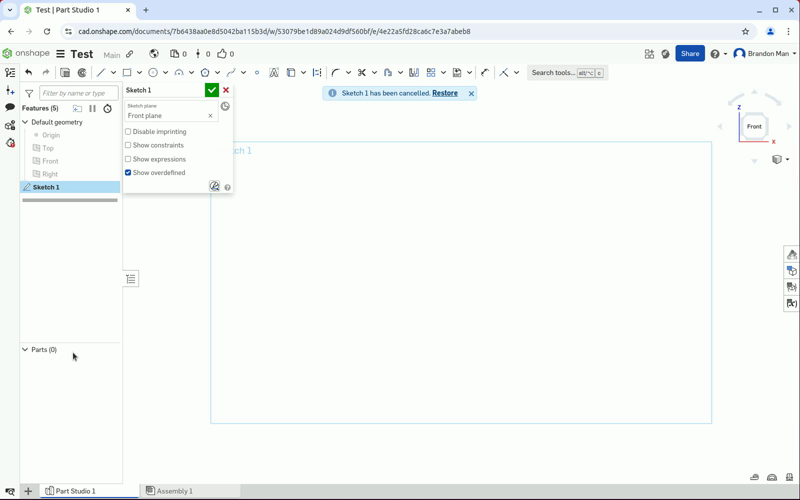
key(l)
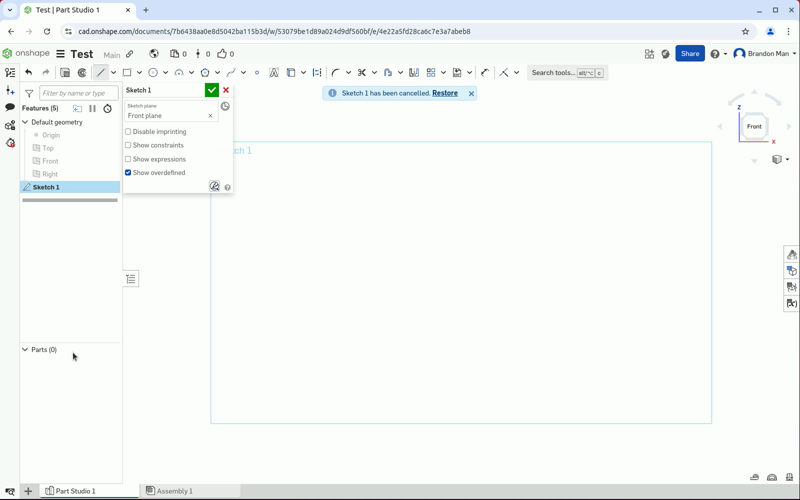
key_down(shift)
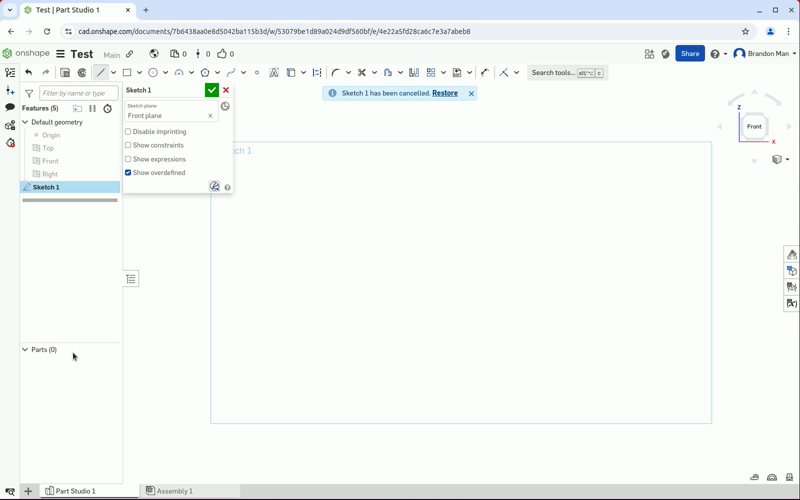
mouse_move(348, 271)
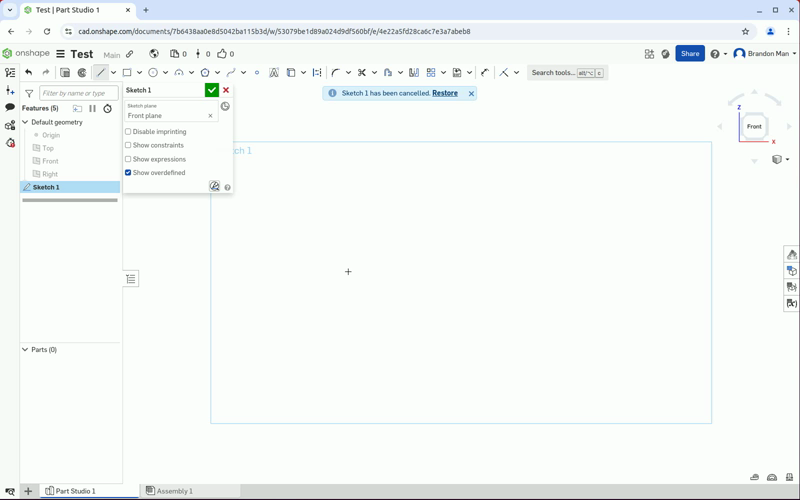
click(348, 271)
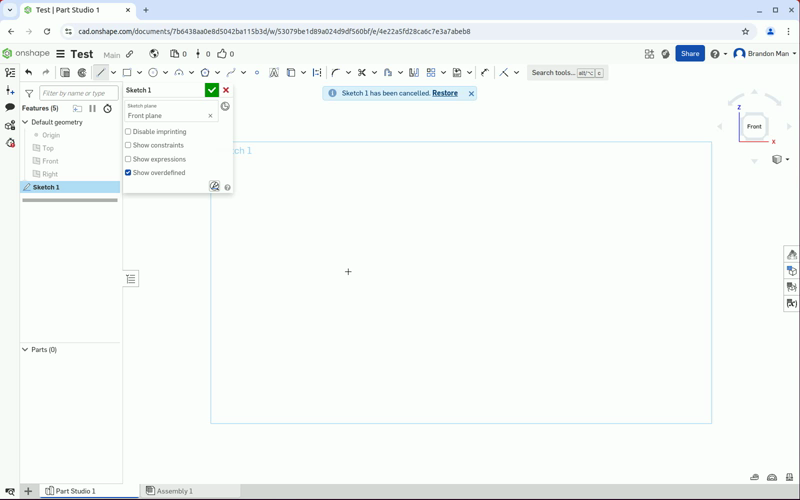
key_up(shift)
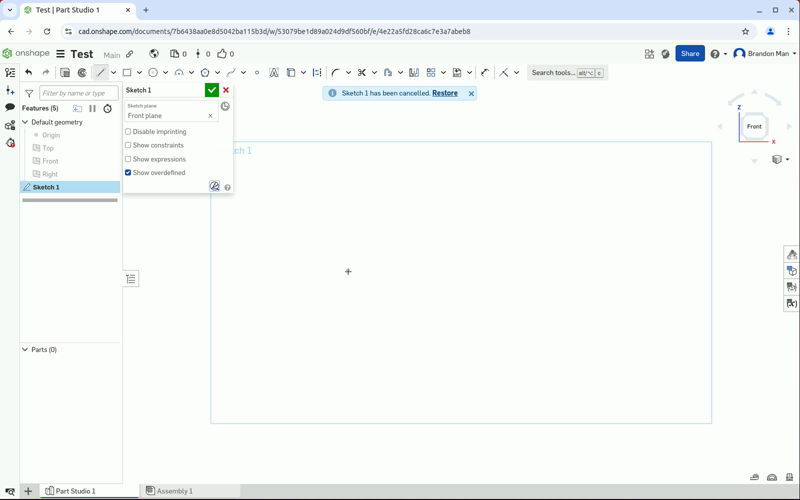
key_down(shift)
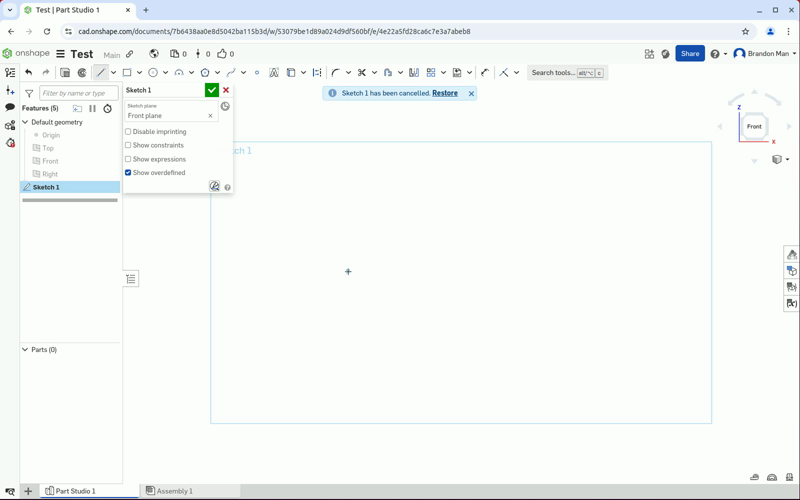
mouse_move(572, 271)
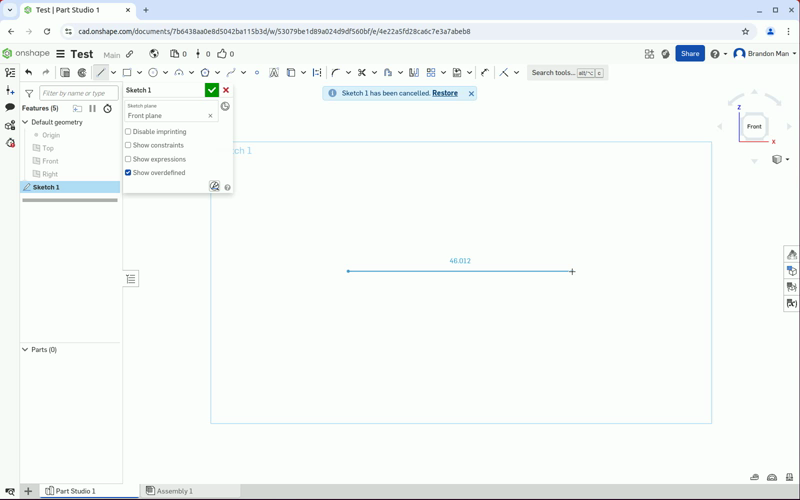
click(572, 271)
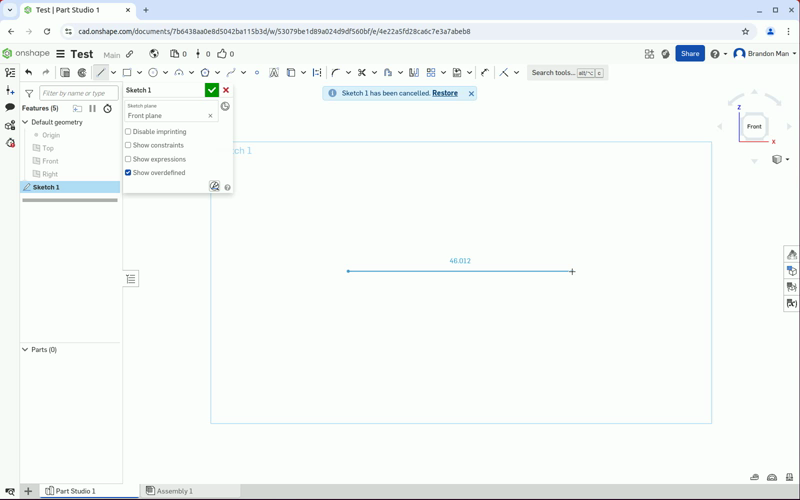
key_up(shift)
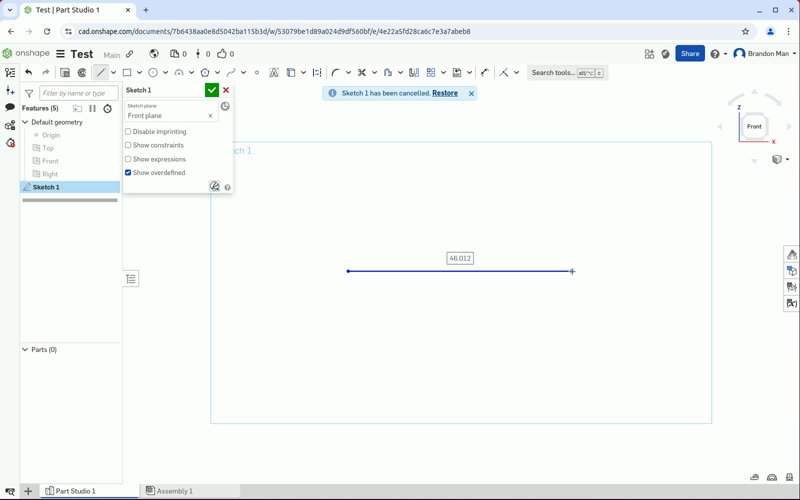
key_down(shift)
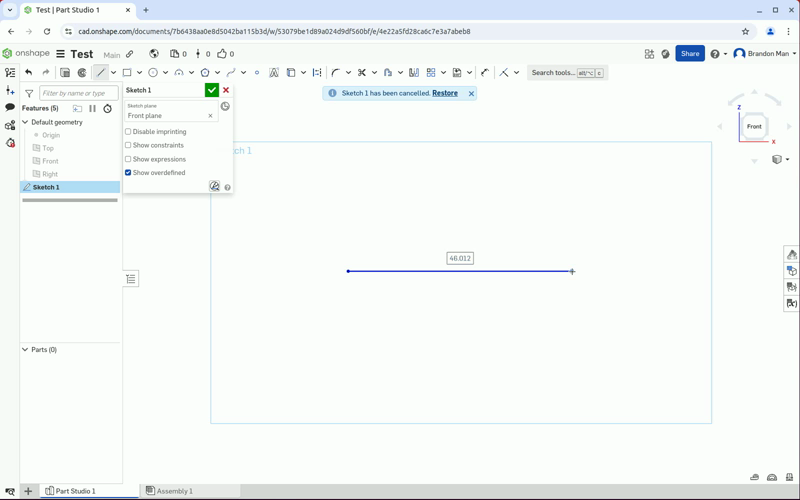
mouse_move(589, 271)
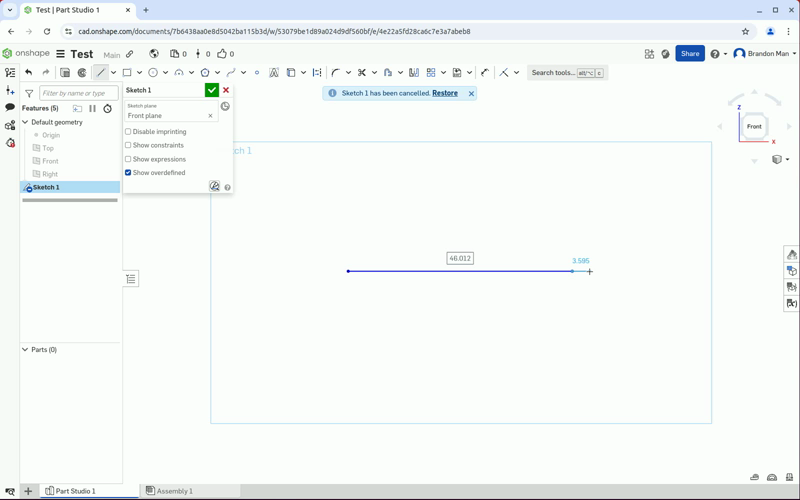
mouse_move(572, 259)
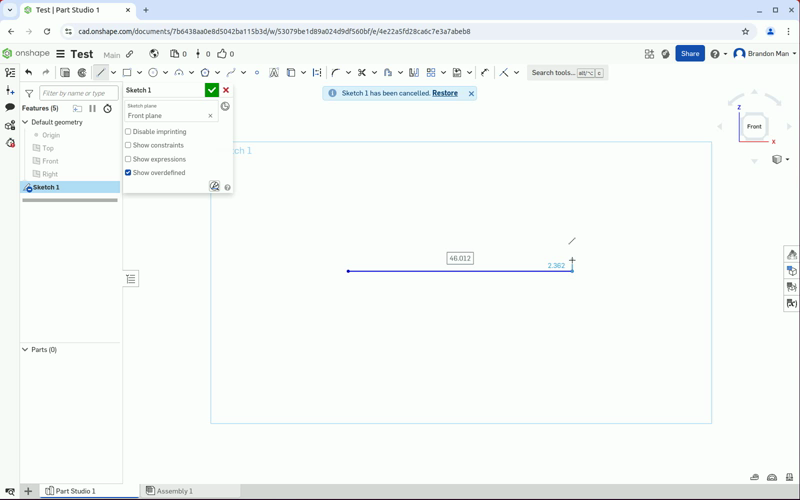
click(572, 259)
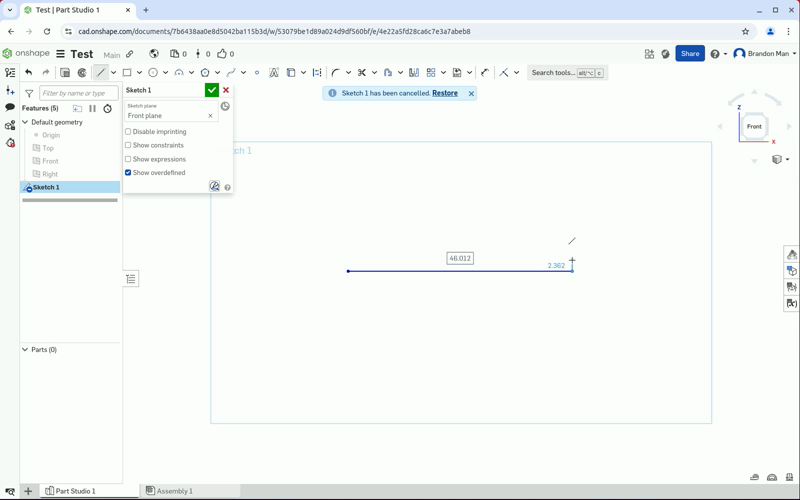
key_up(shift)
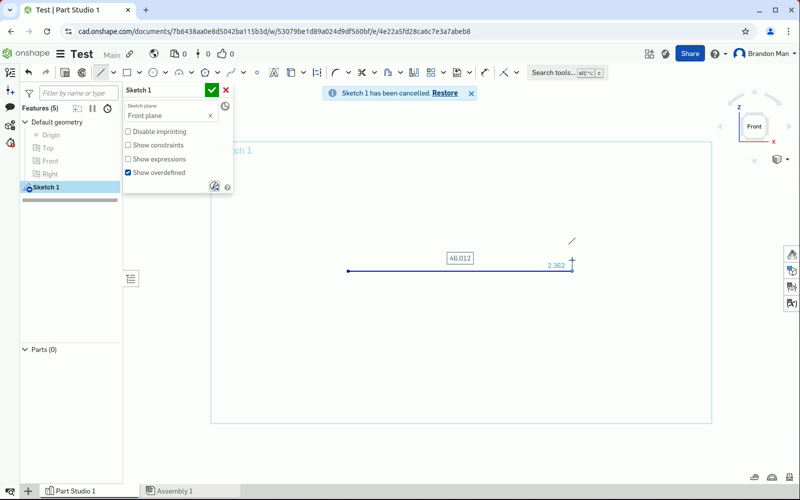
key_down(shift)
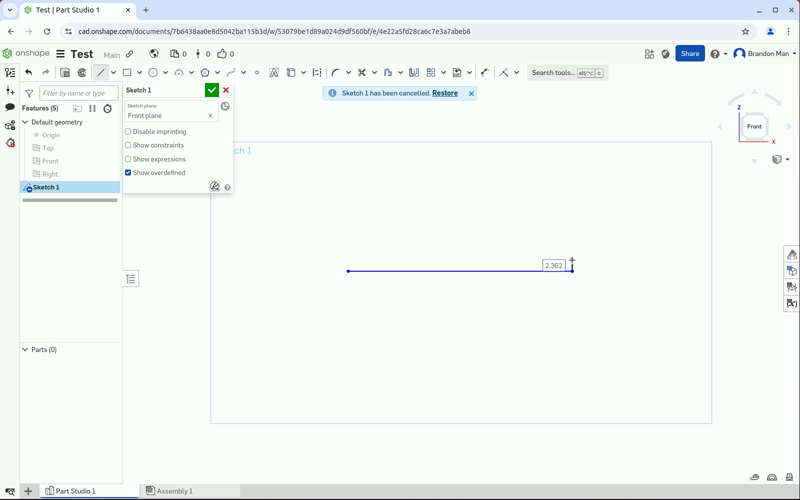
mouse_move(348, 259)
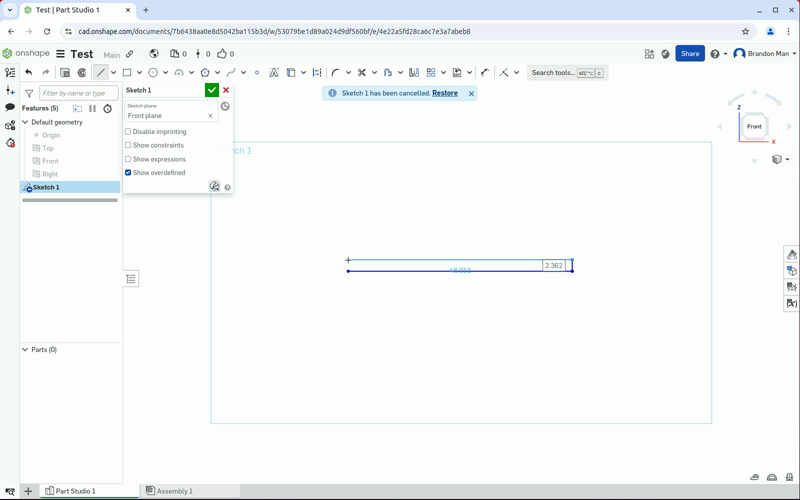
click(348, 259)
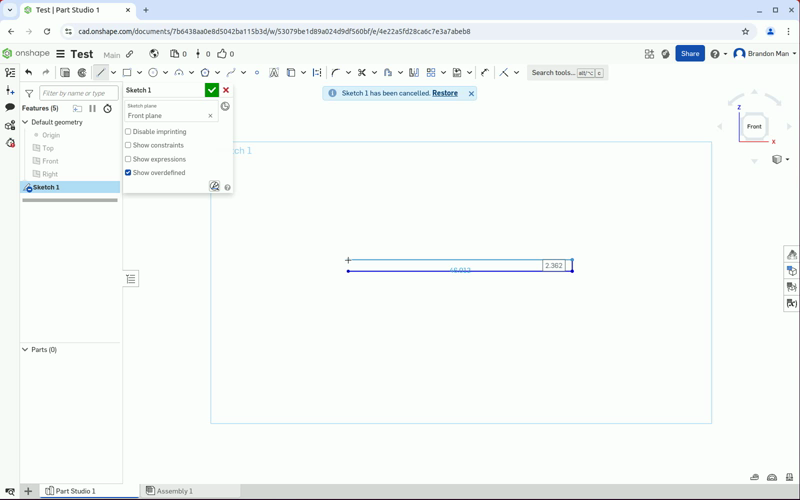
key_up(shift)
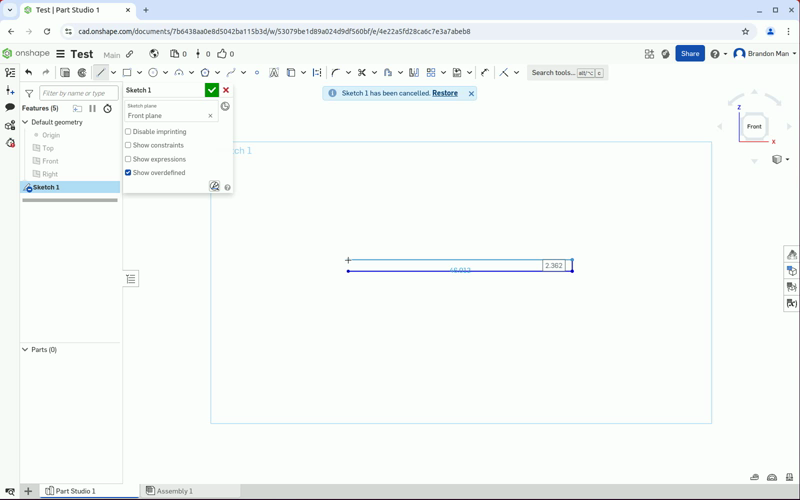
mouse_move(378, 259)
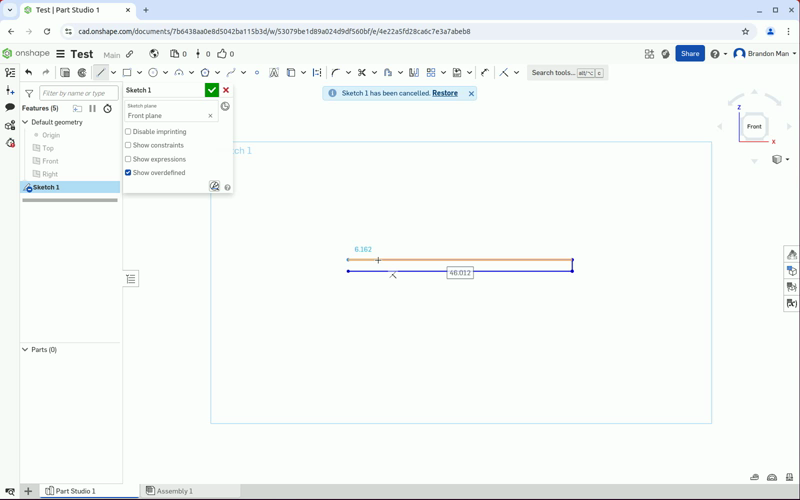
key_down(shift)
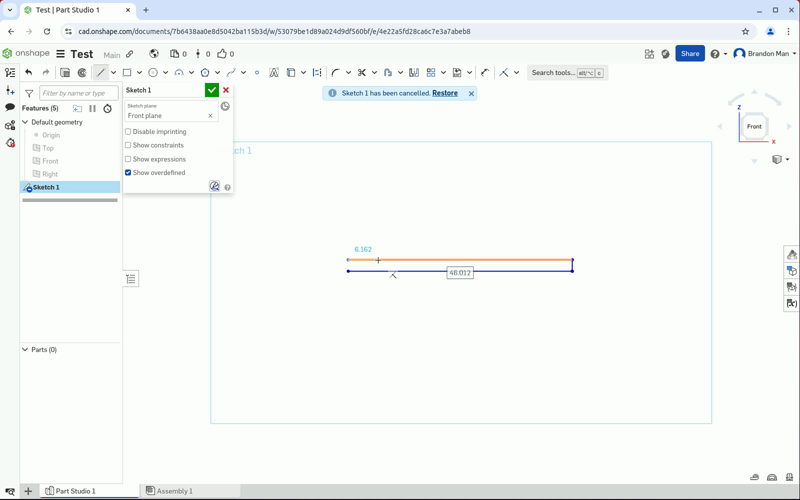
mouse_move(348, 271)
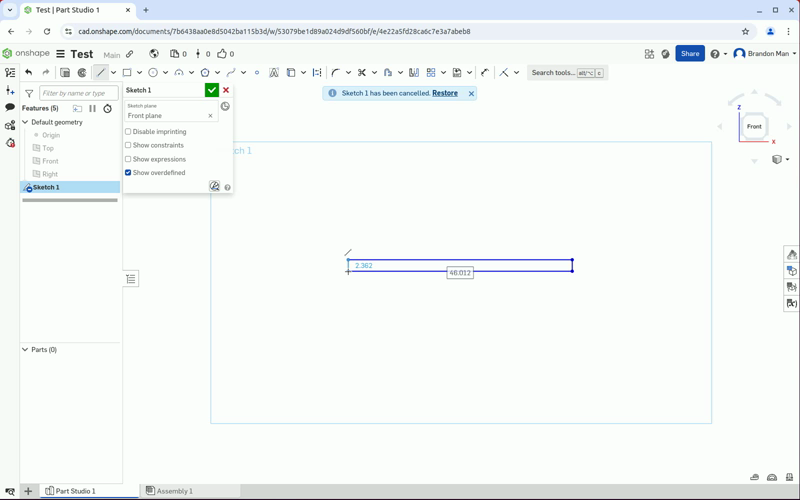
key_up(shift)
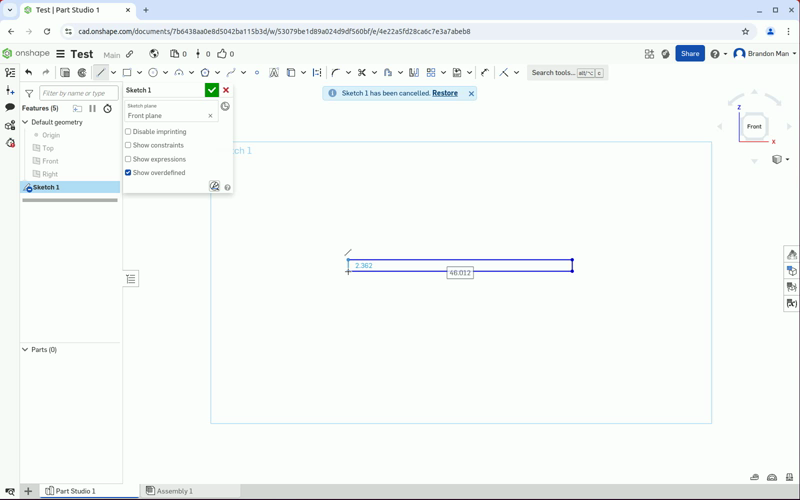
click(348, 271)
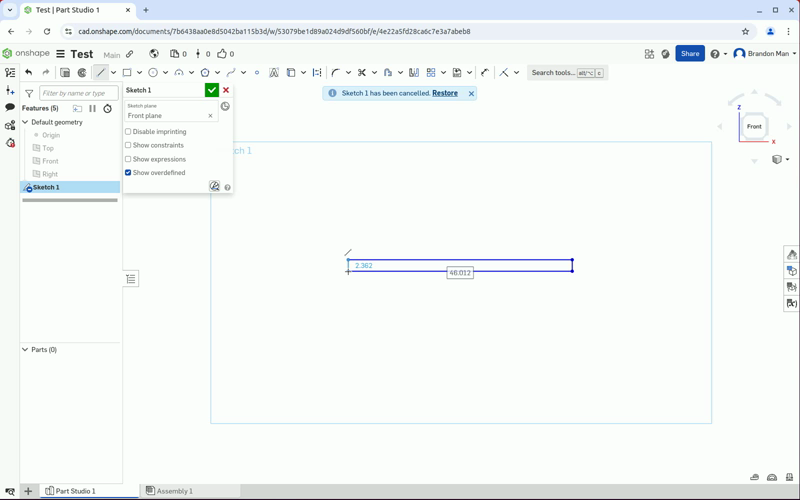
key(esc)
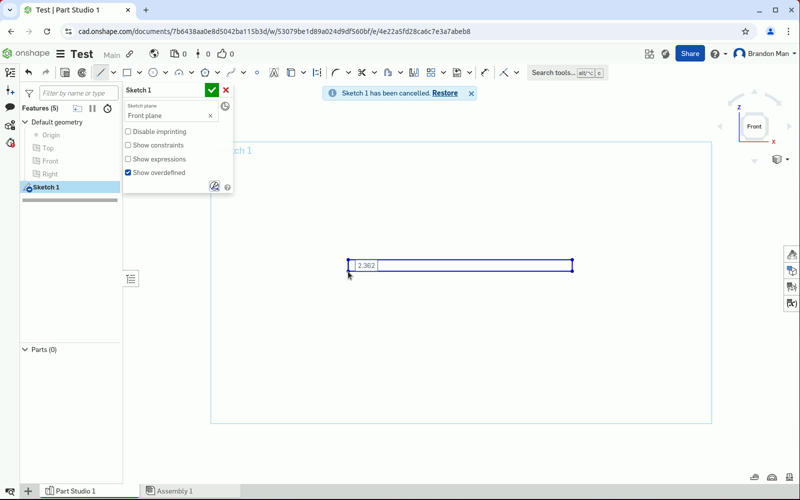
mouse_move(476, 264)
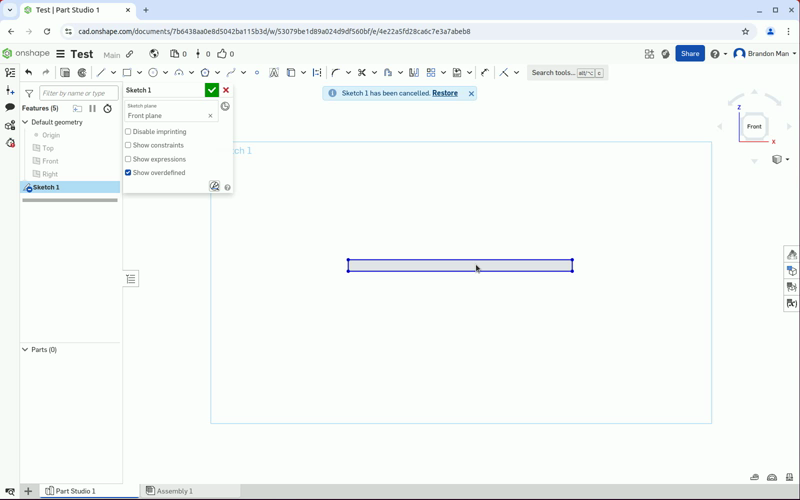
click(476, 264)
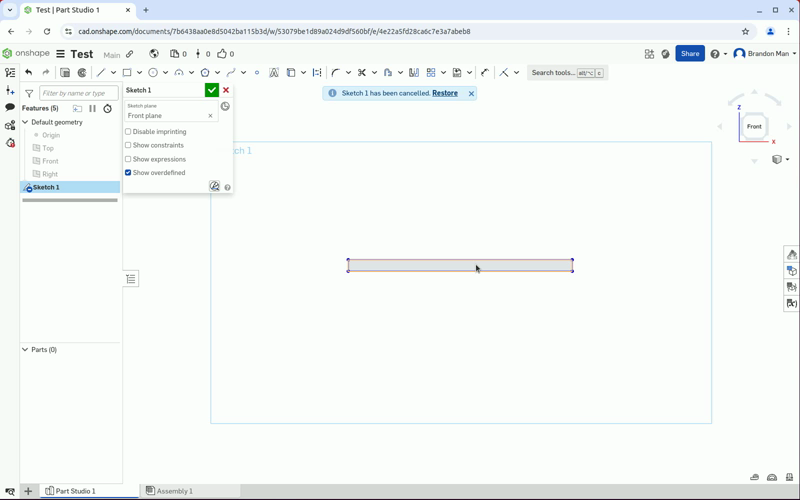
mouse_move(73, 352)
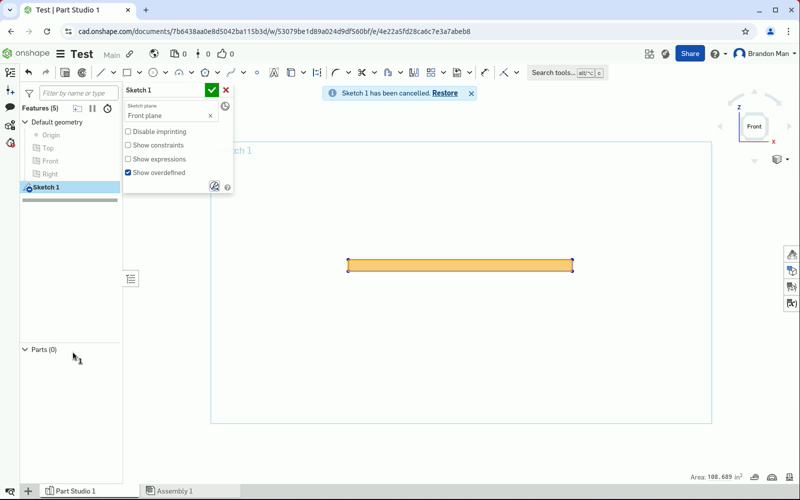
key(shift+y)
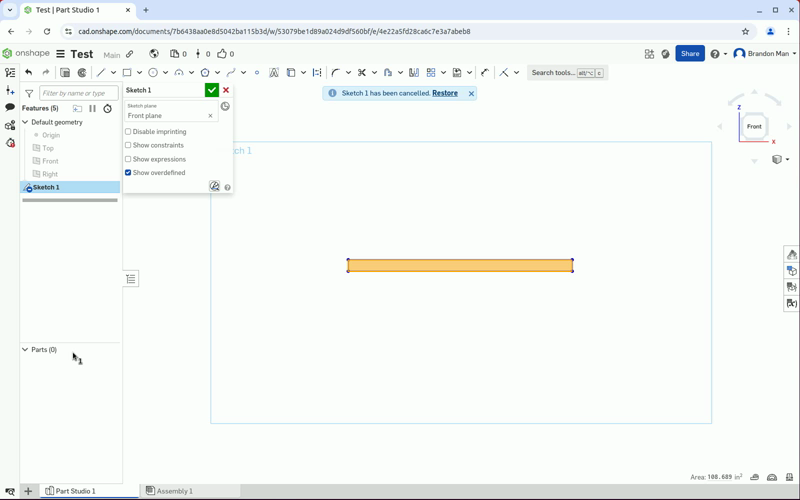
key(shift+e)
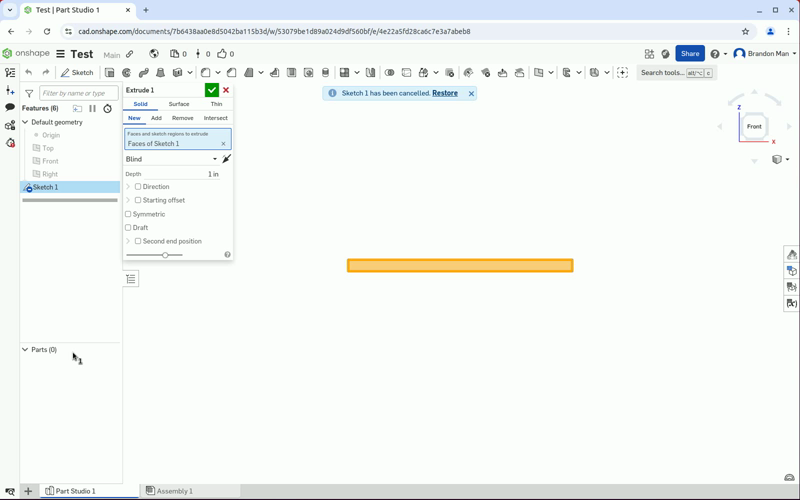
mouse_move(143, 106)
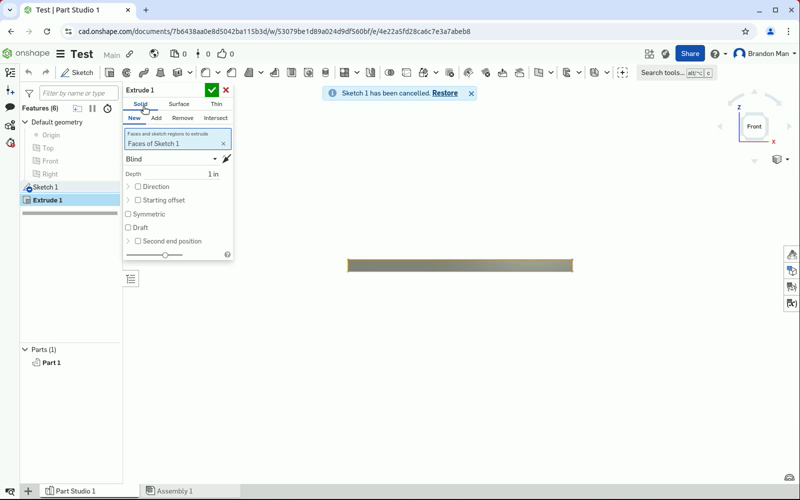
click(143, 106)
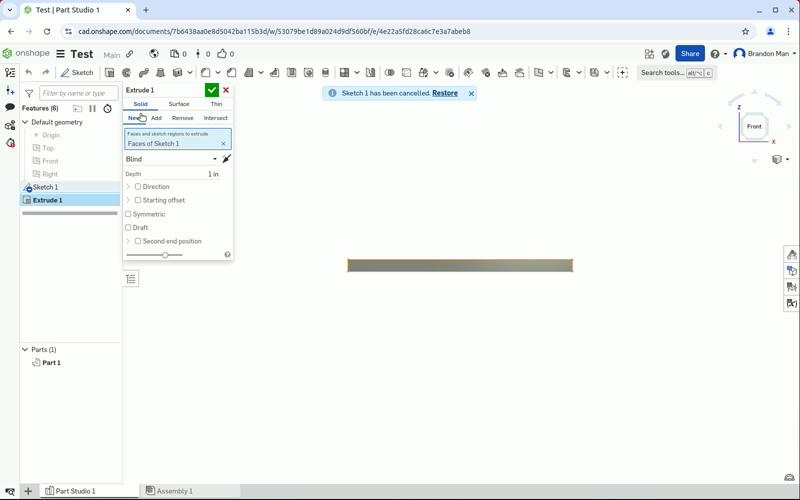
mouse_move(137, 120)
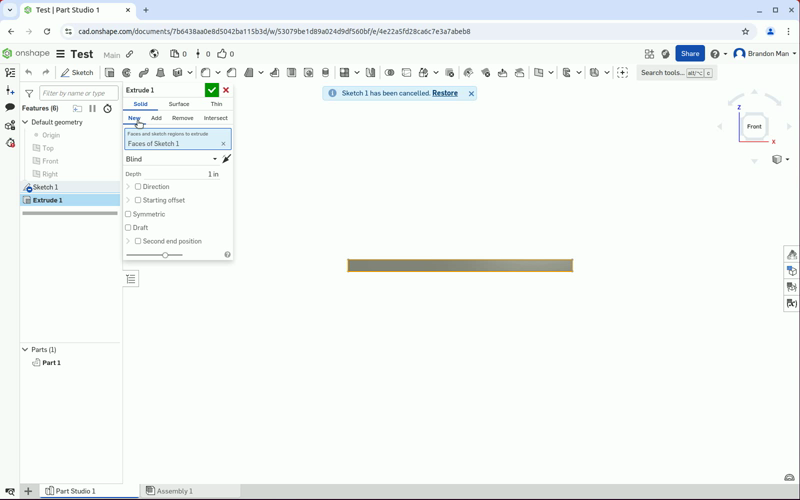
click(137, 120)
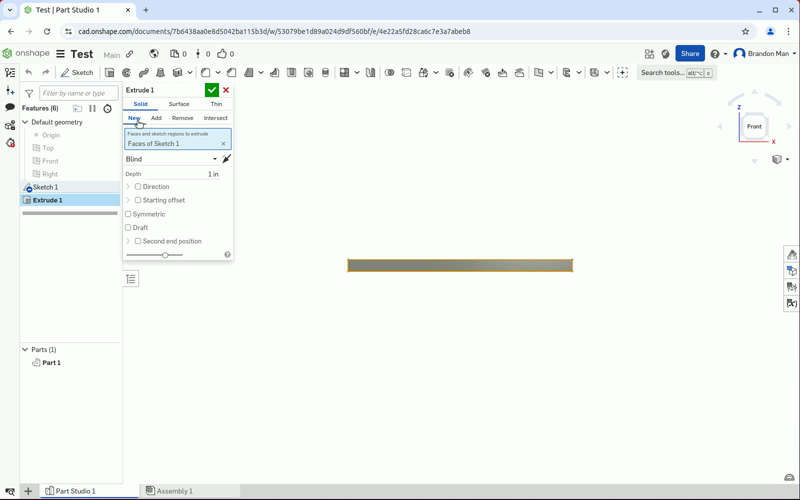
key(tab, 4)
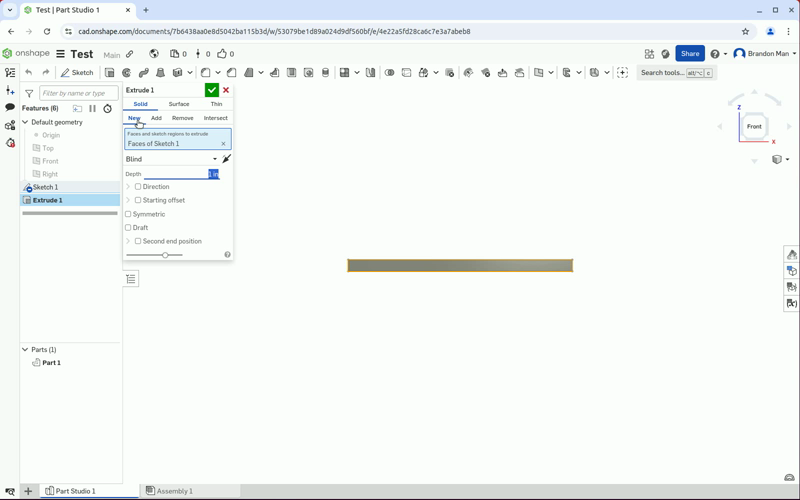
text(1.204)
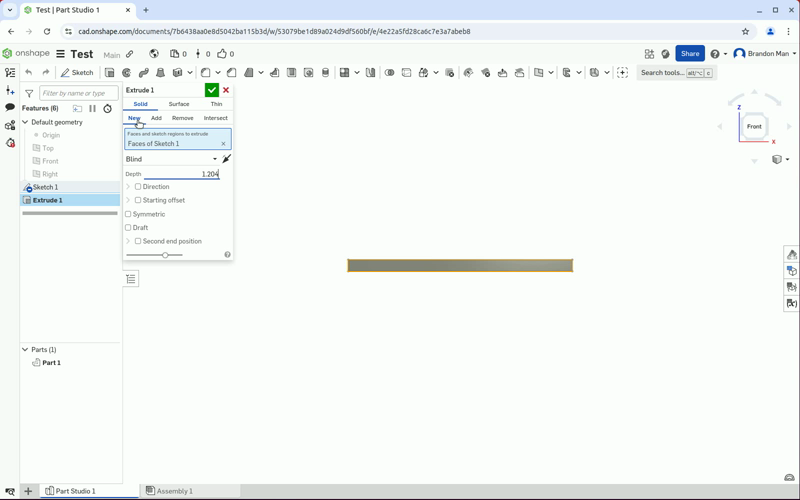
key(enter)
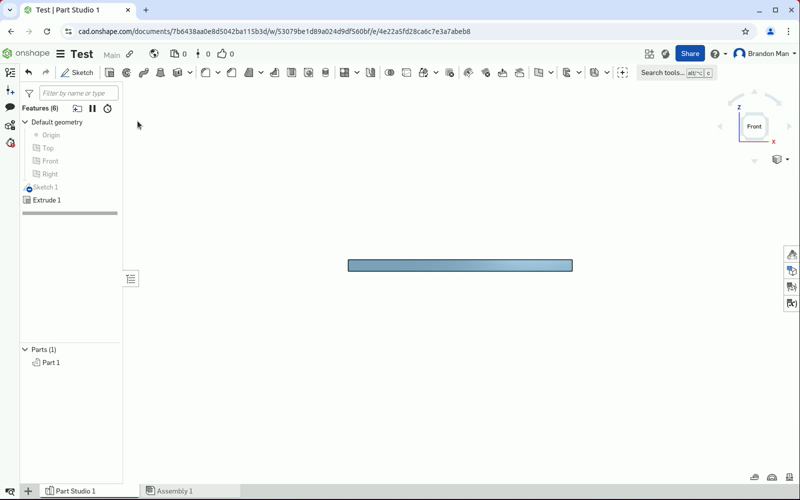
key(shift+h)
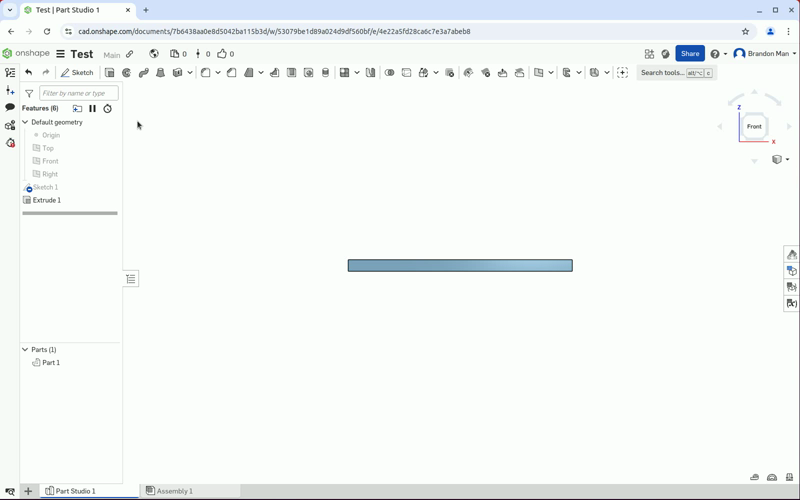
key(shift+h)
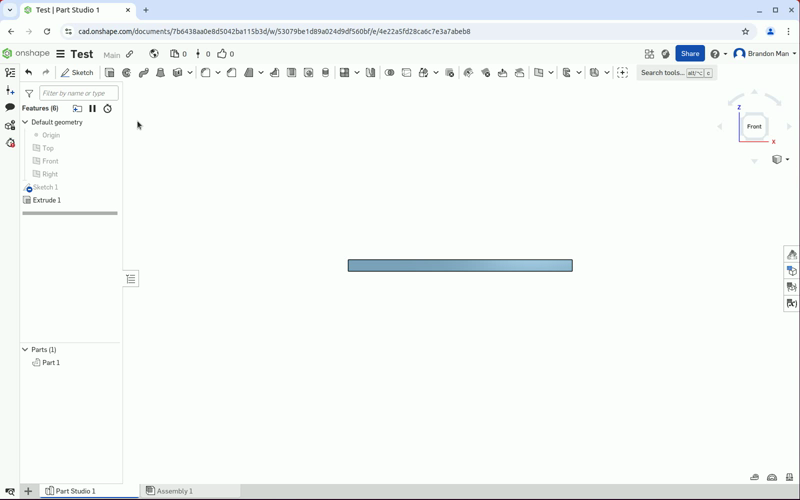
mouse_move(73, 189)
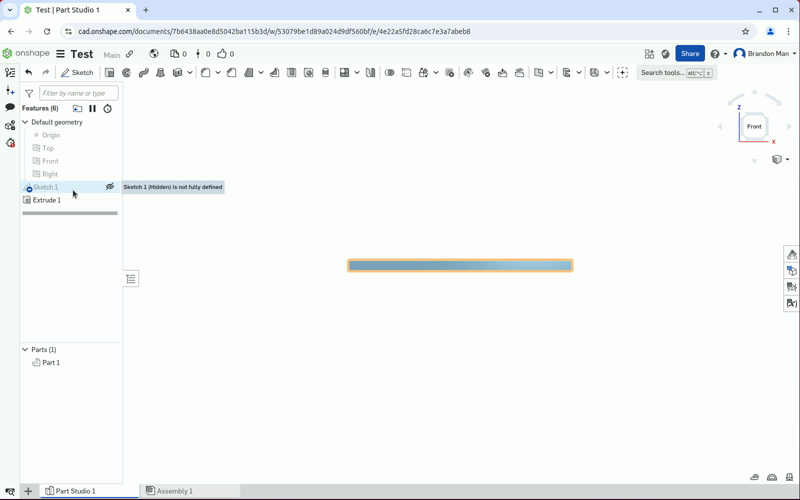
click(73, 189)
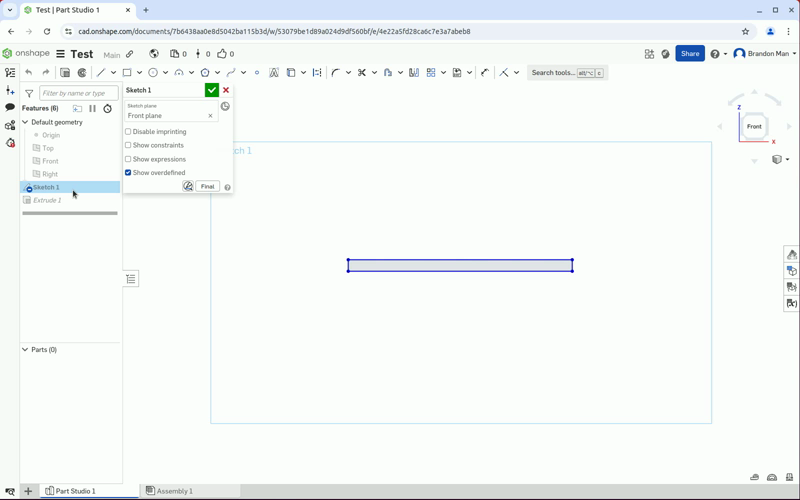
mouse_move(229, 92)
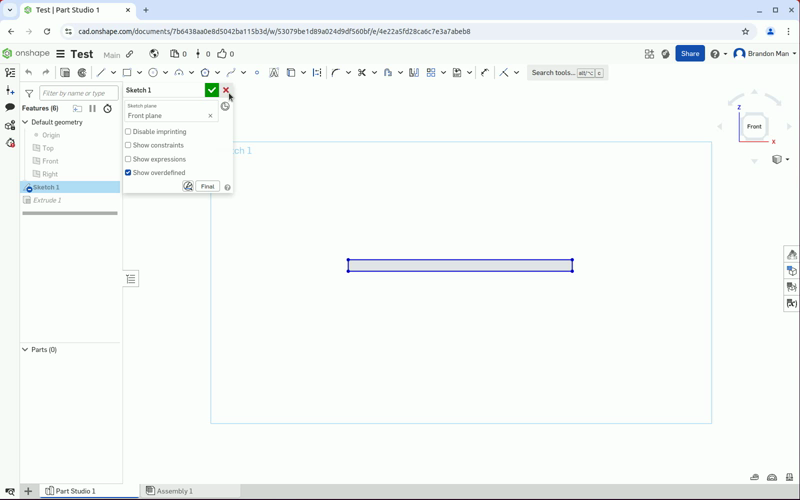
click(229, 92)
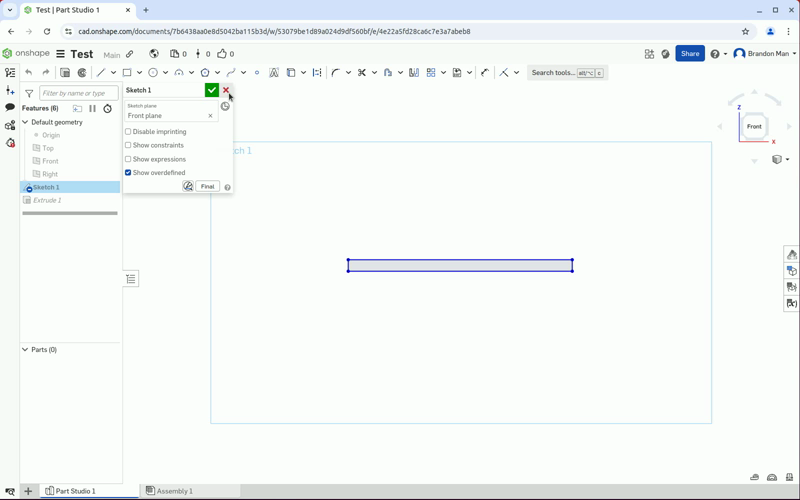
key(shift+s)
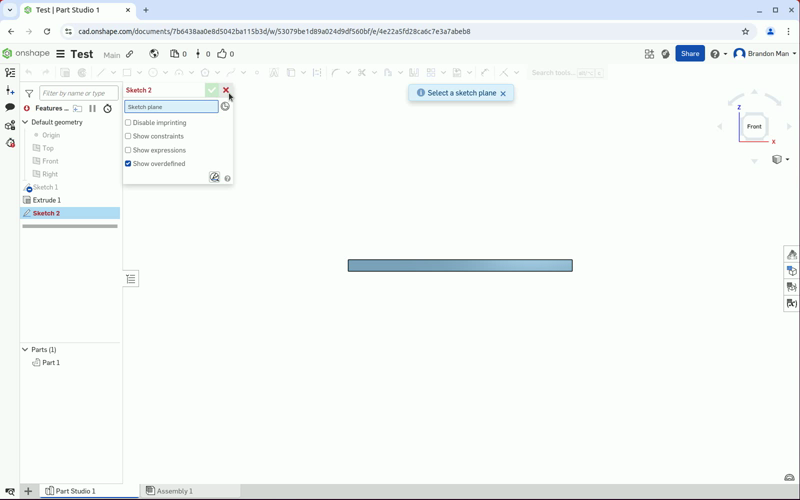
mouse_move(73, 163)
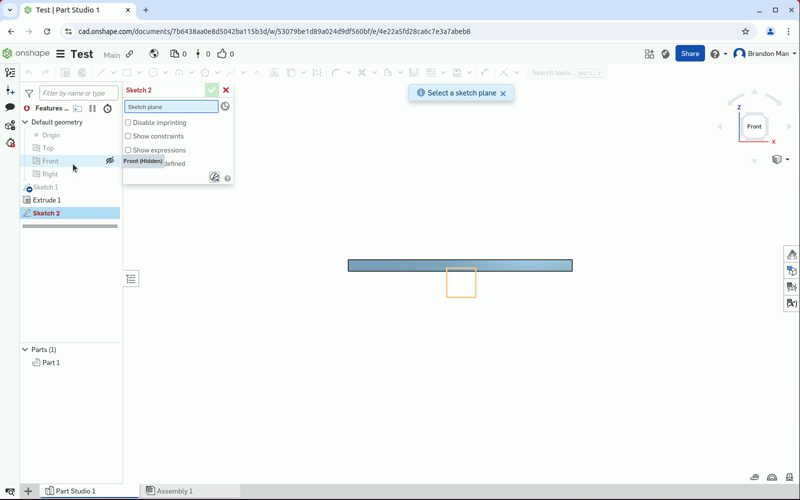
click(73, 163)
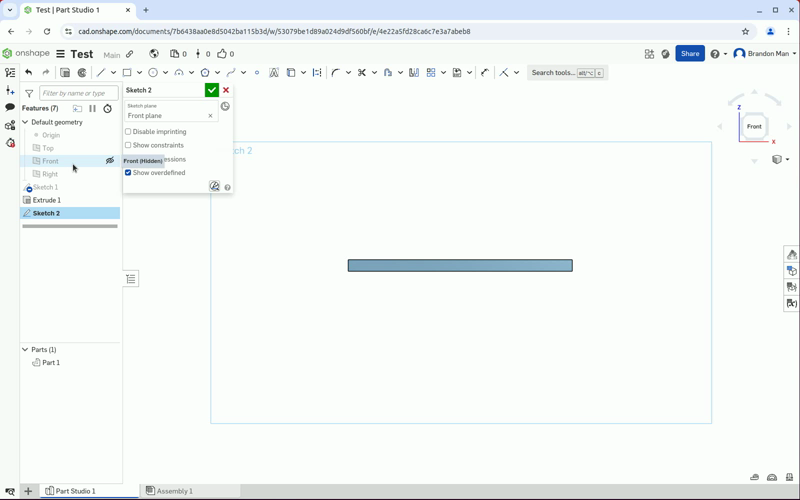
mouse_move(73, 352)
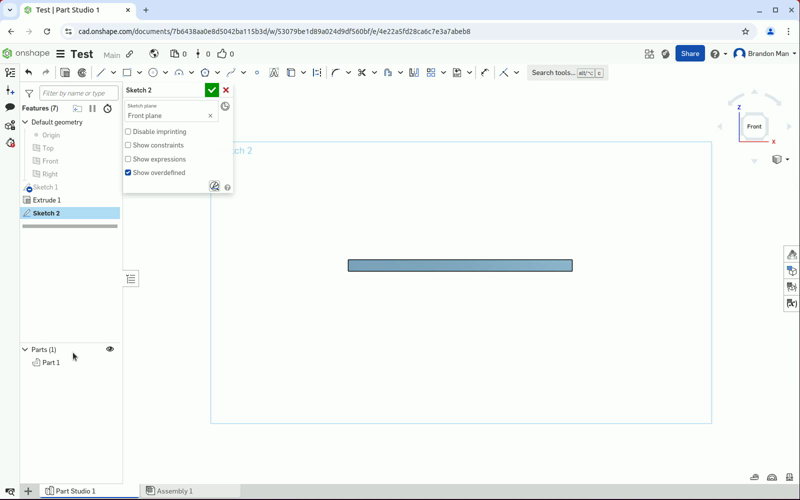
key(y)
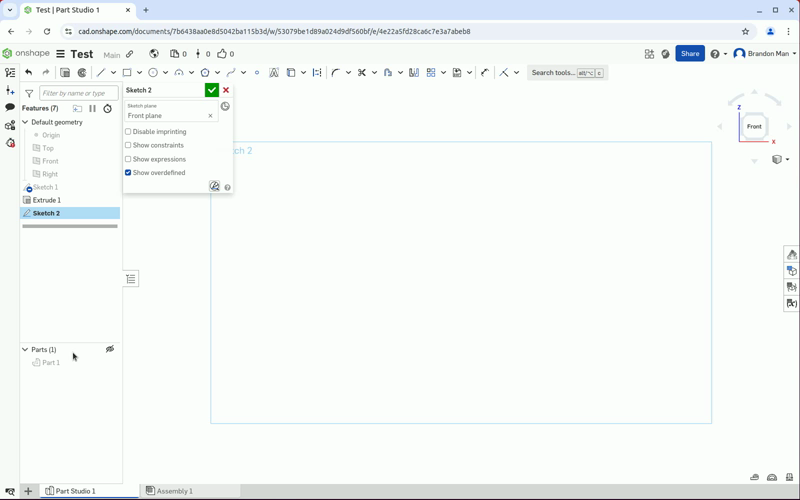
key(l)
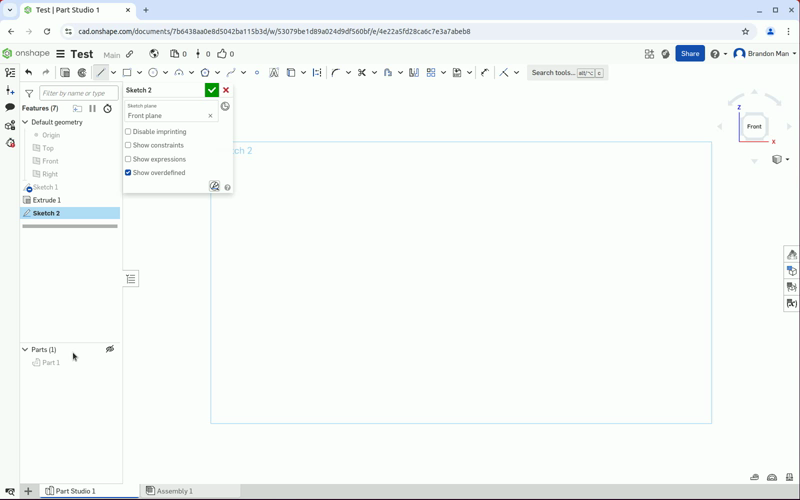
key_down(shift)
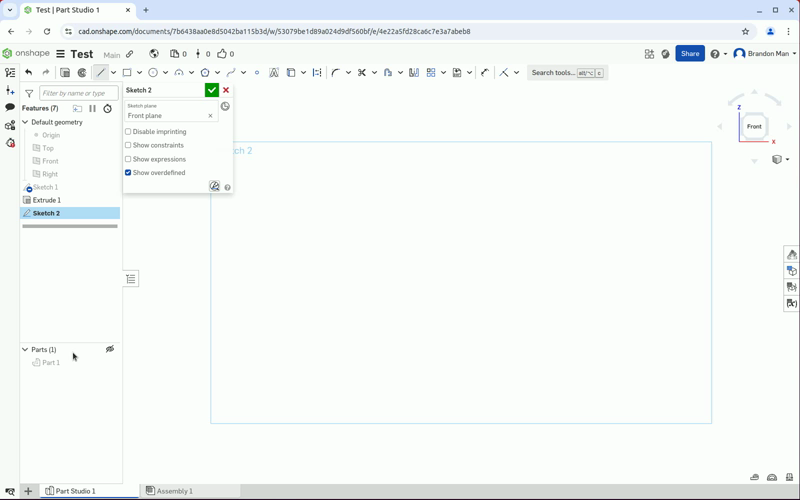
mouse_move(348, 294)
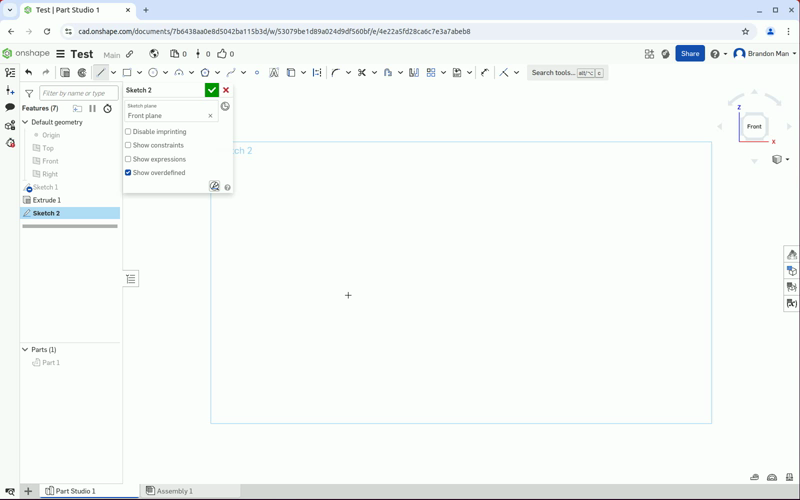
click(348, 294)
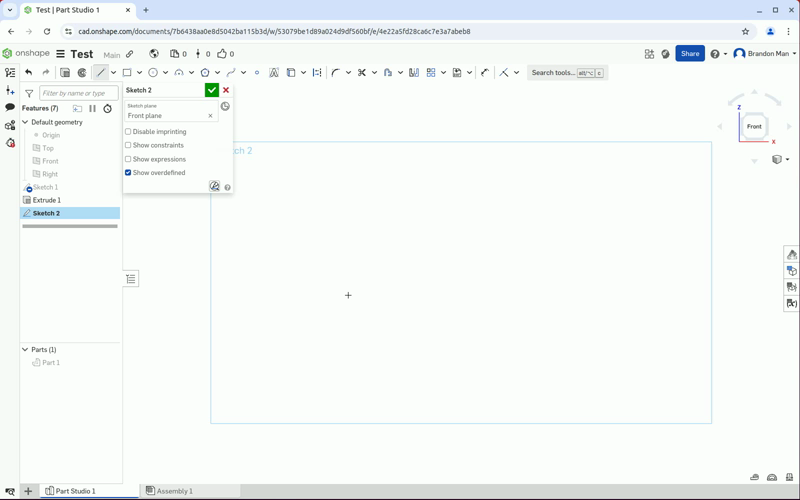
key_up(shift)
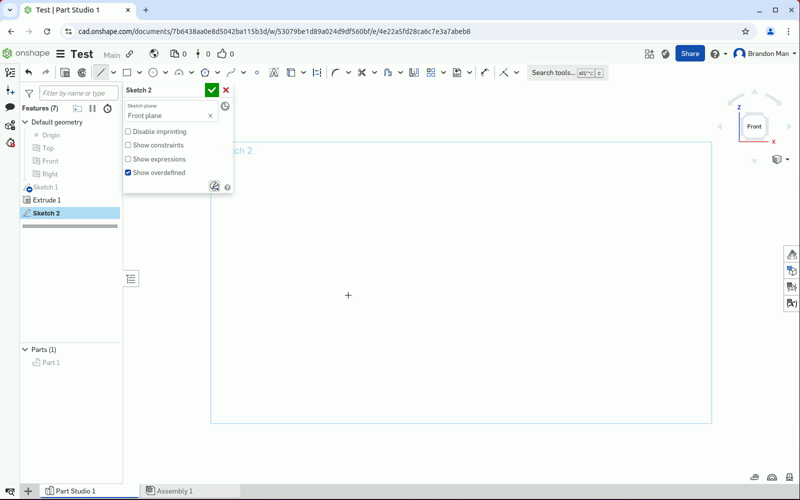
key_down(shift)
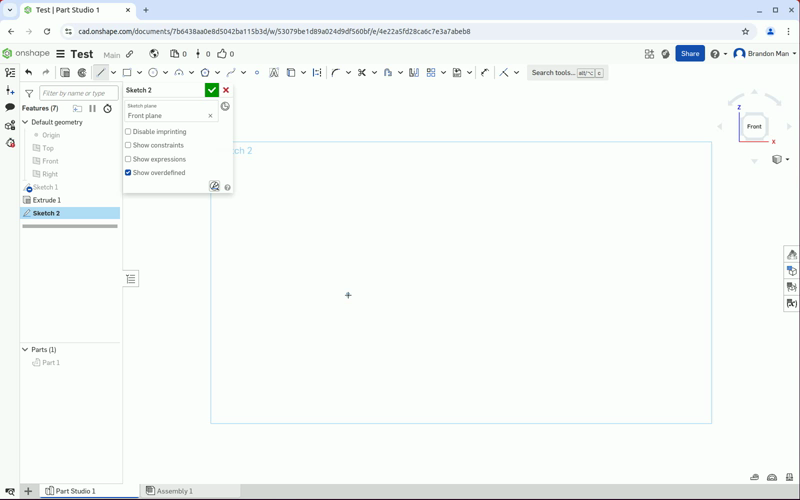
mouse_move(572, 294)
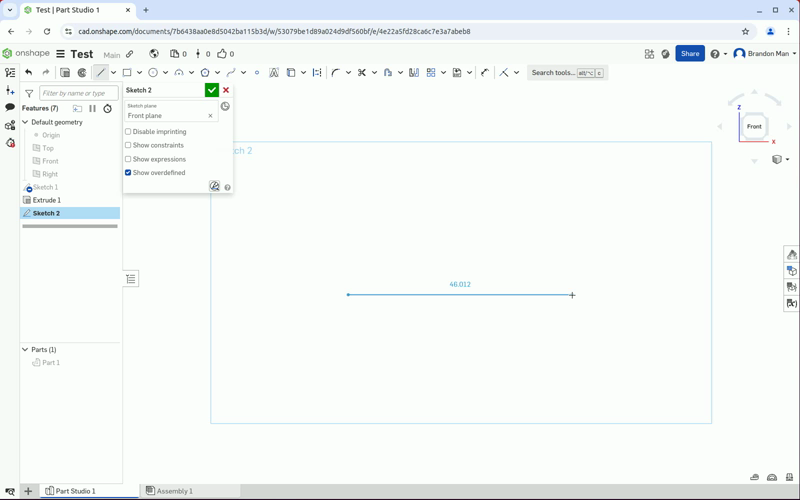
click(572, 294)
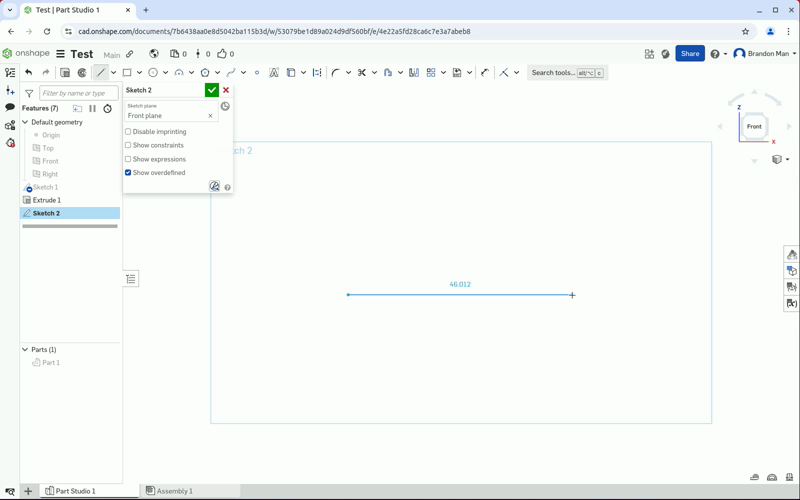
key_up(shift)
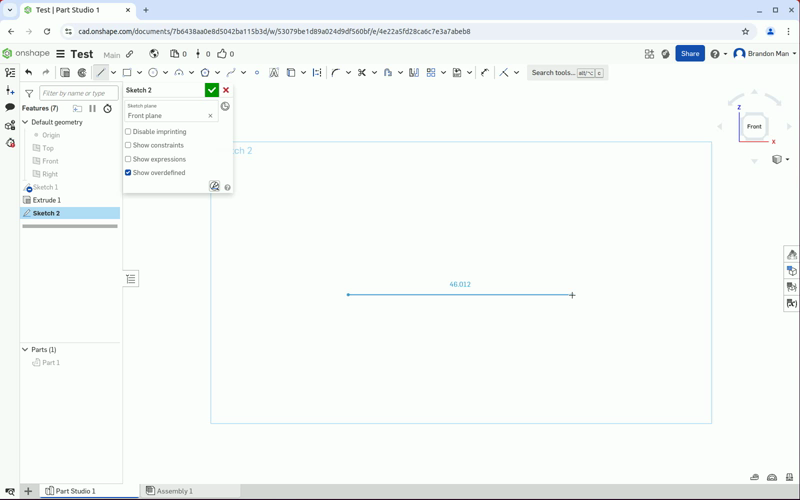
key_down(shift)
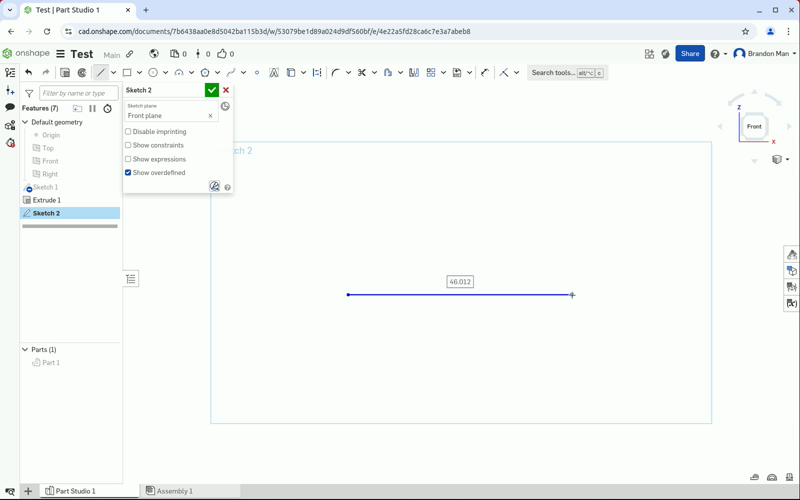
mouse_move(589, 294)
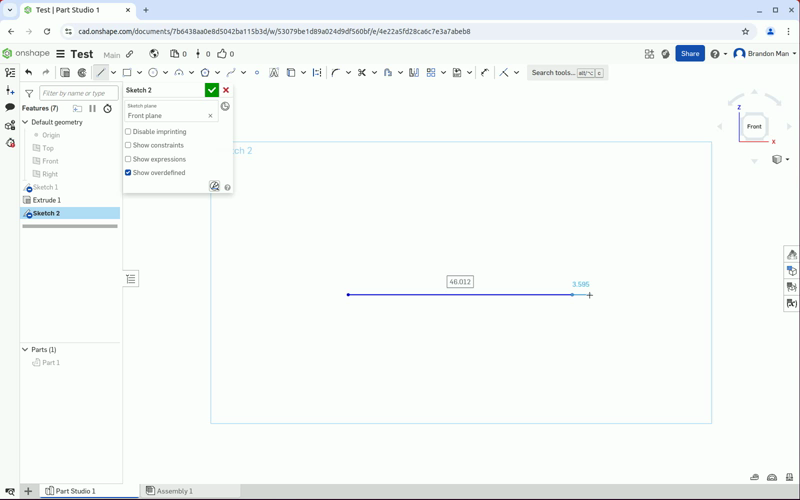
mouse_move(572, 270)
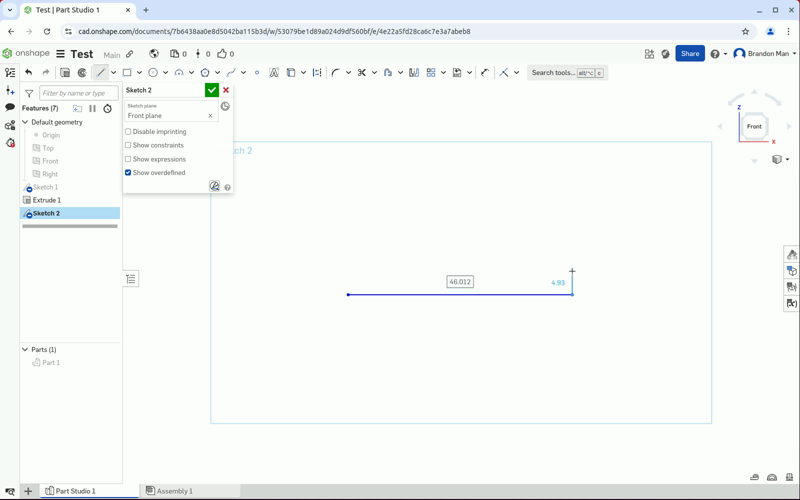
click(572, 270)
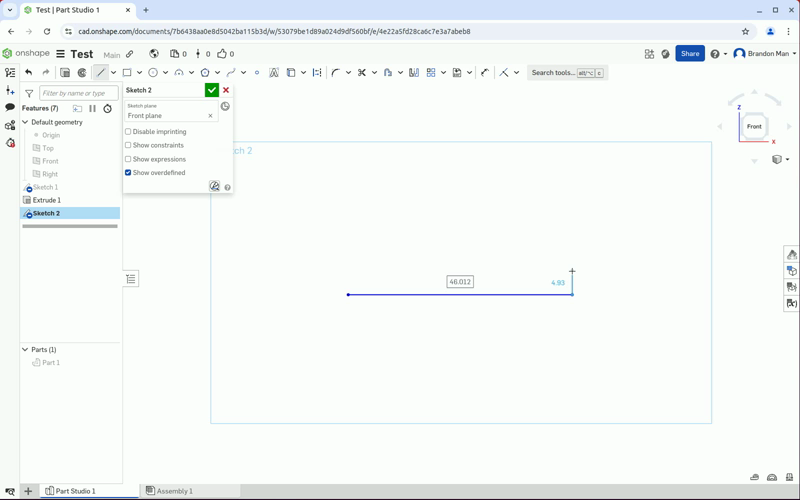
key_up(shift)
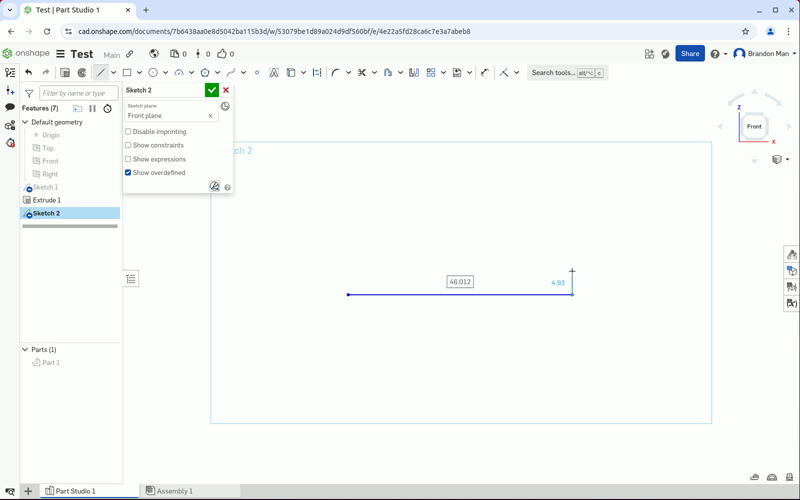
key_down(shift)
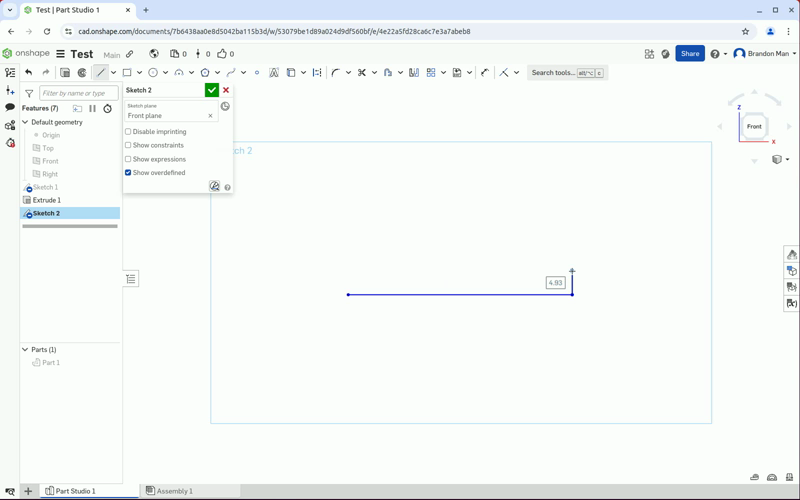
mouse_move(348, 270)
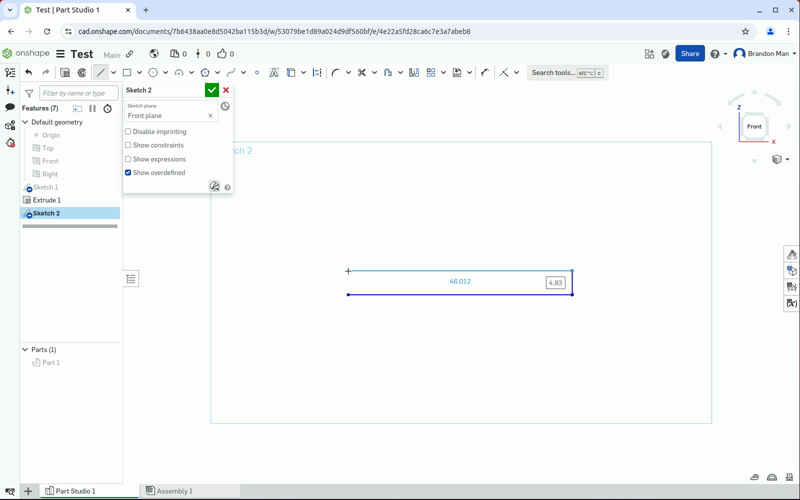
click(348, 270)
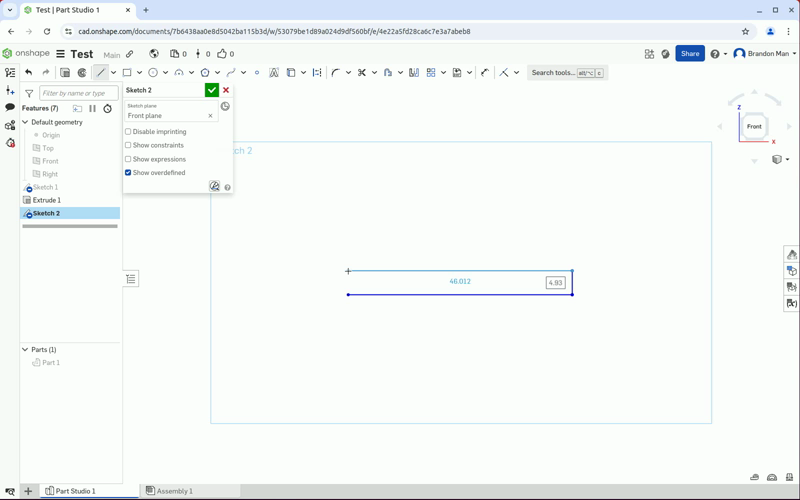
key_up(shift)
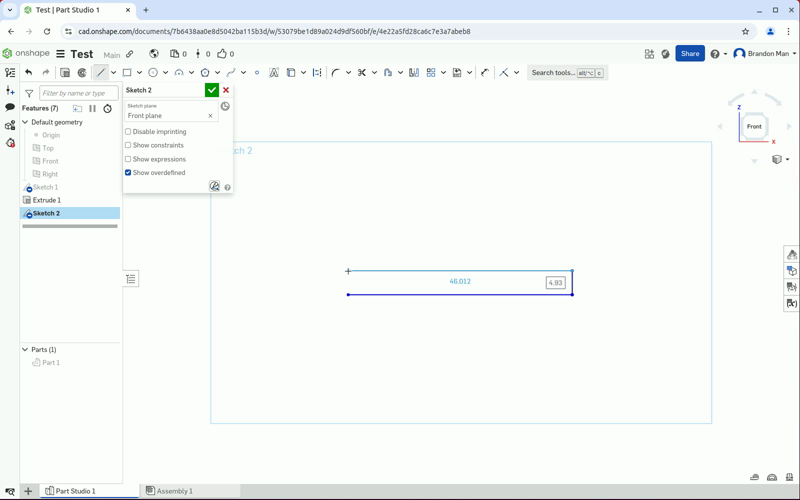
mouse_move(378, 270)
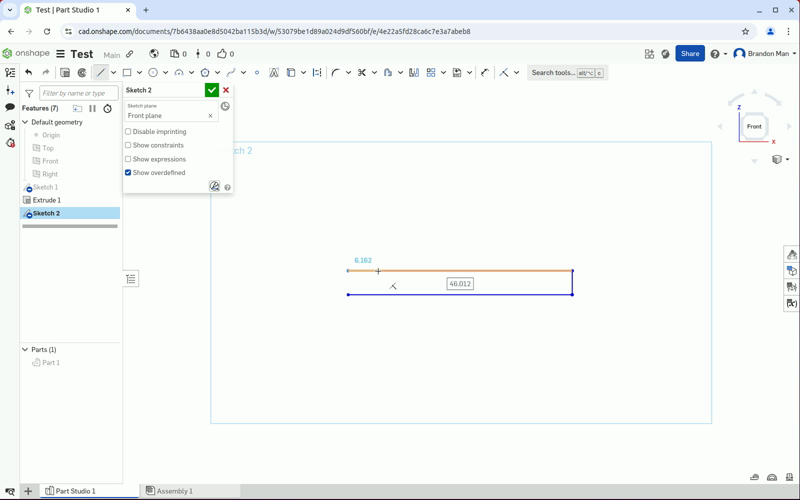
key_down(shift)
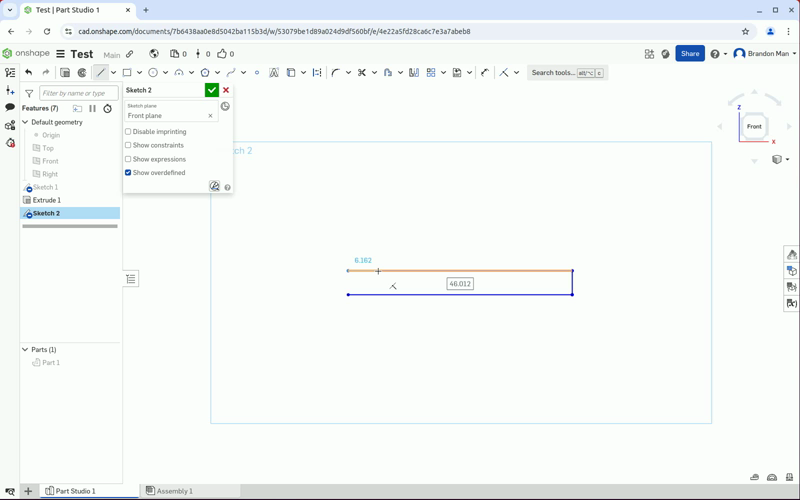
mouse_move(348, 294)
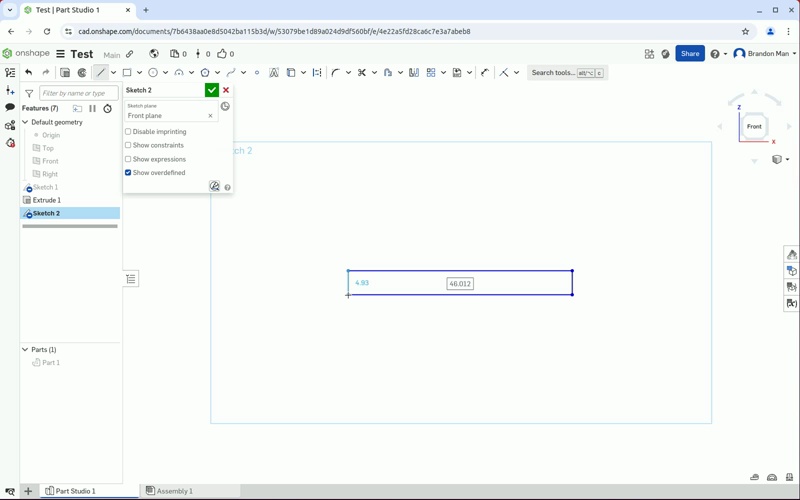
key_up(shift)
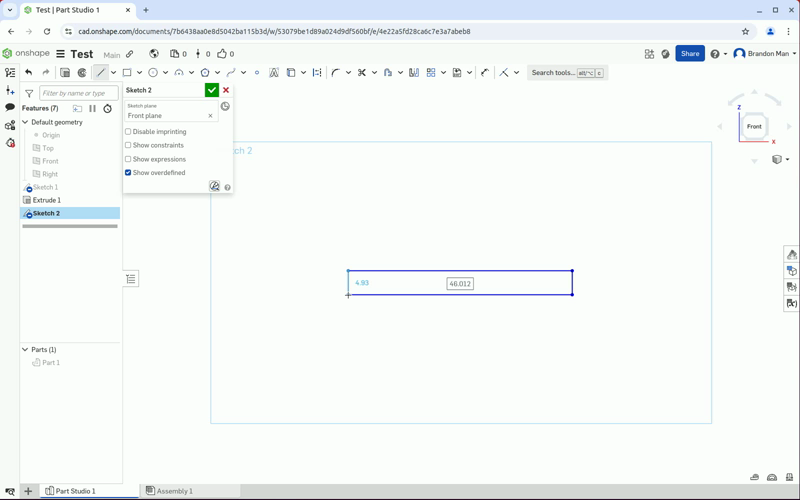
click(348, 294)
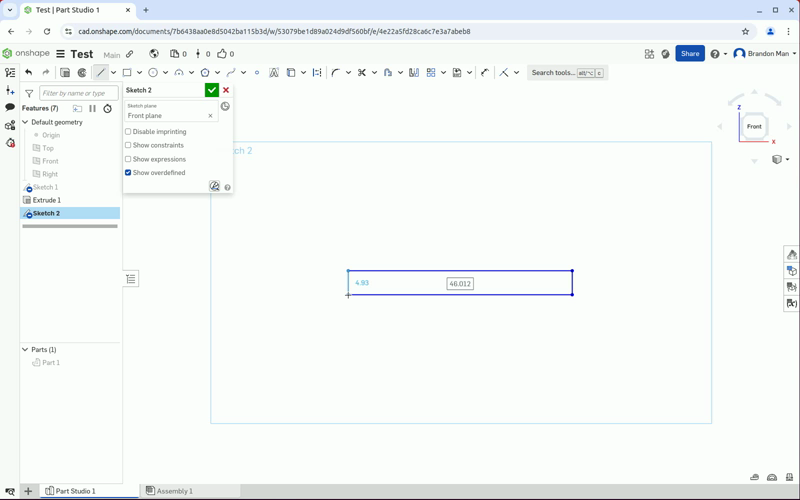
key(esc)
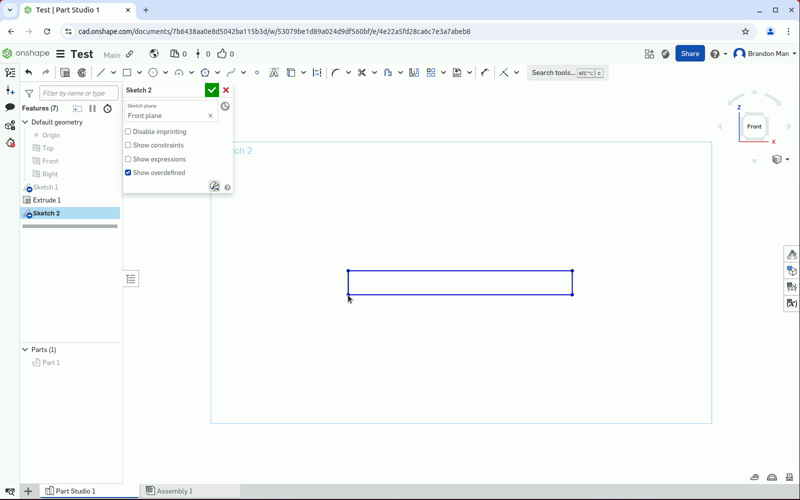
key(c)
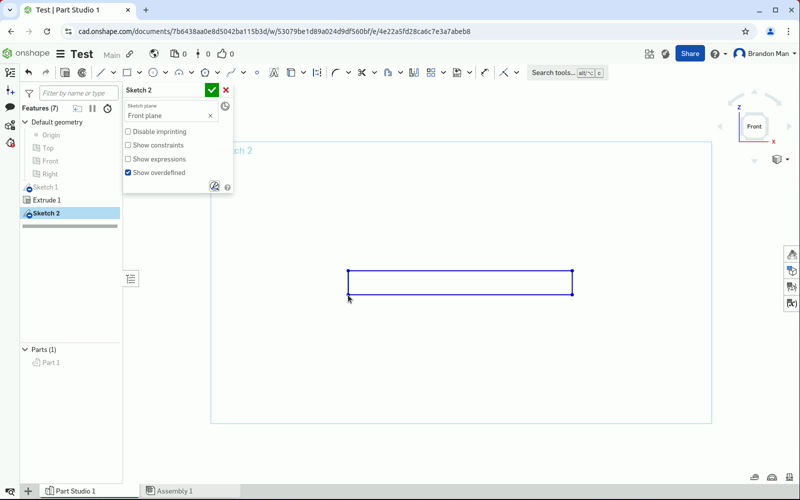
key_down(shift)
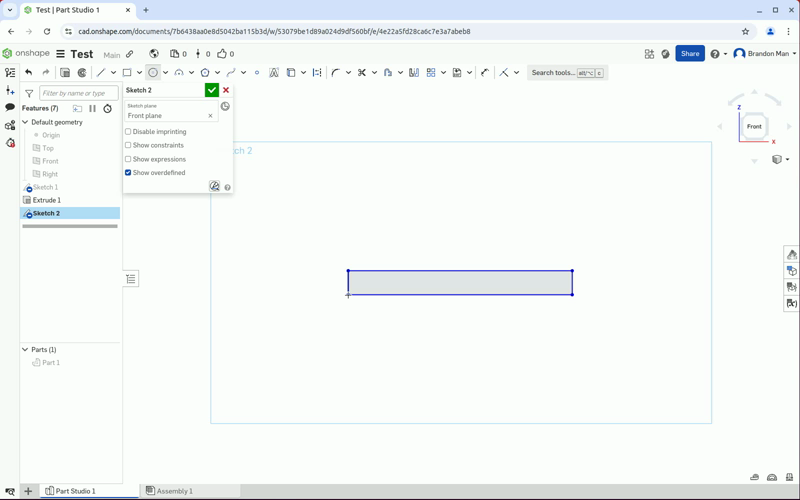
mouse_move(359, 282)
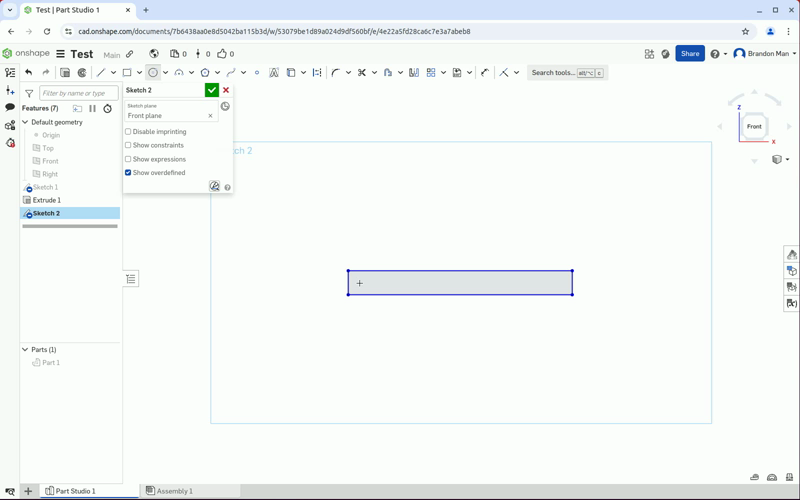
click(359, 282)
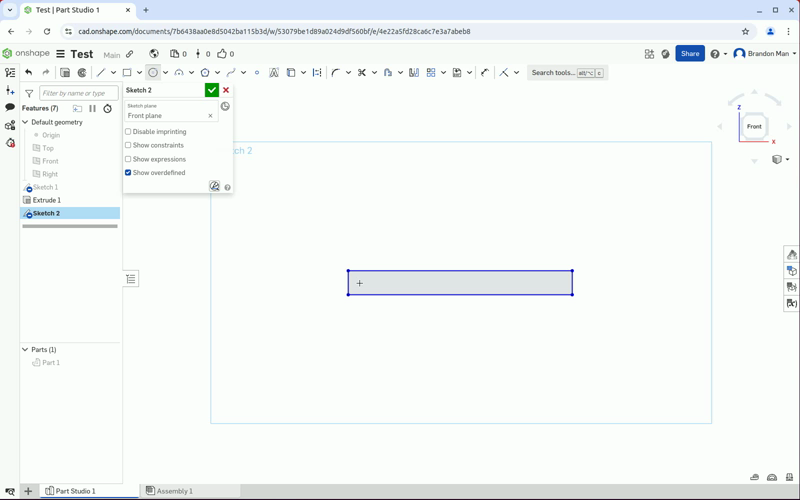
key_up(shift)
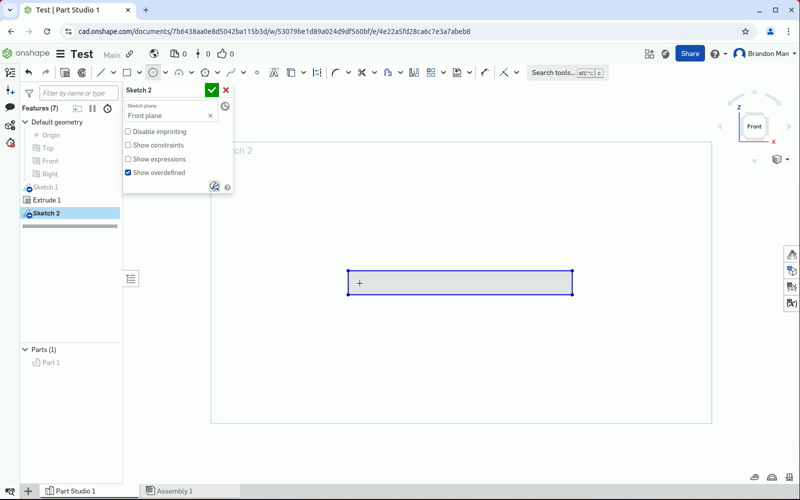
mouse_move(364, 282)
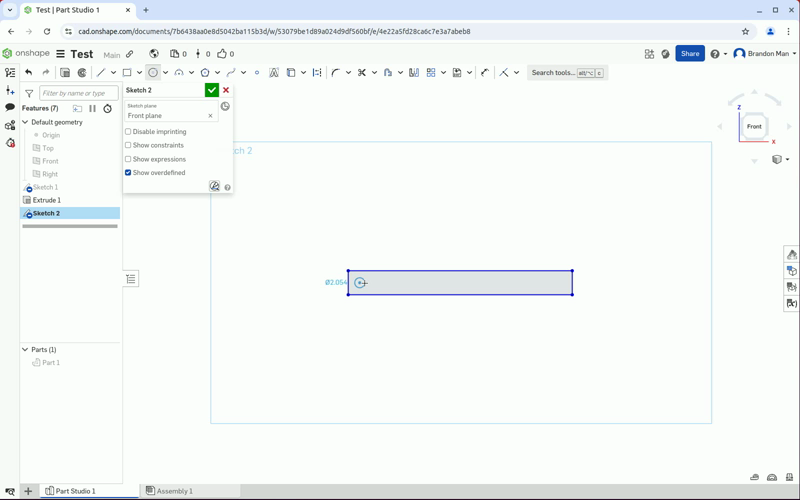
click(364, 282)
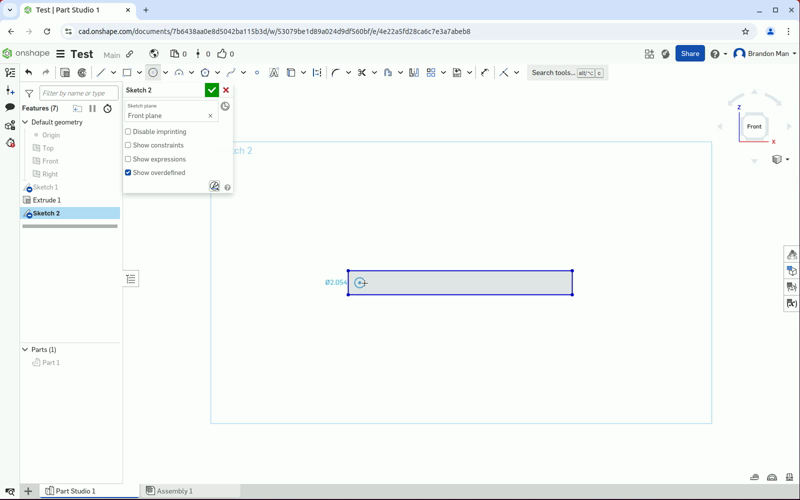
key(esc)
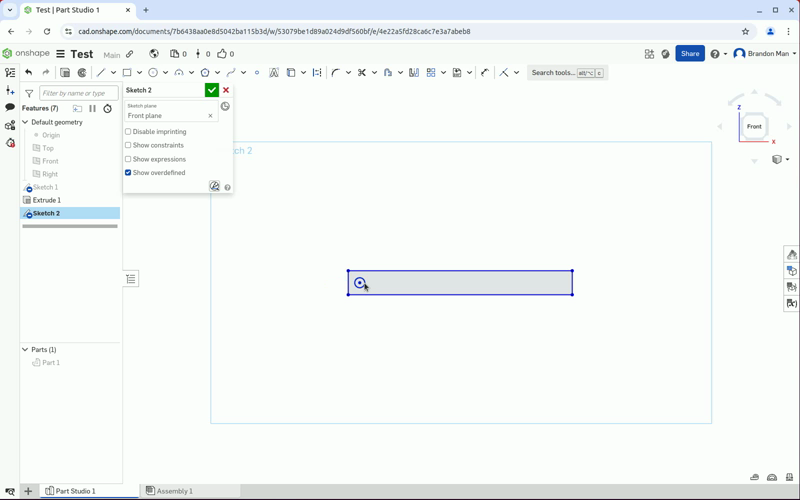
key(l)
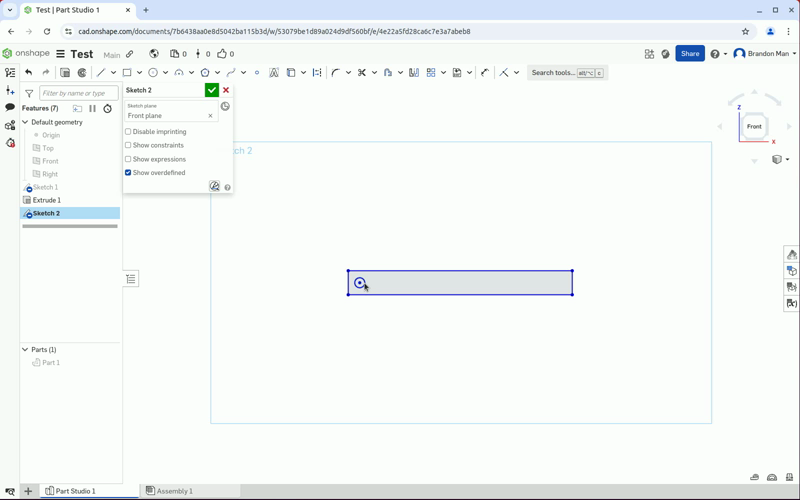
key_down(shift)
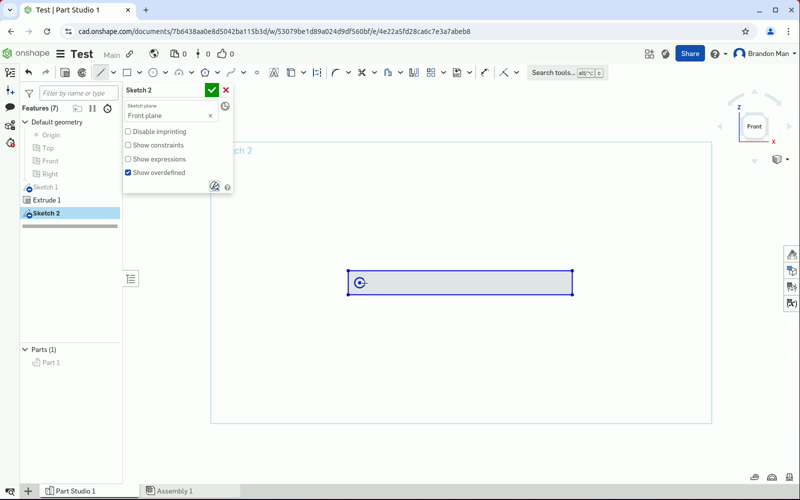
mouse_move(371, 287)
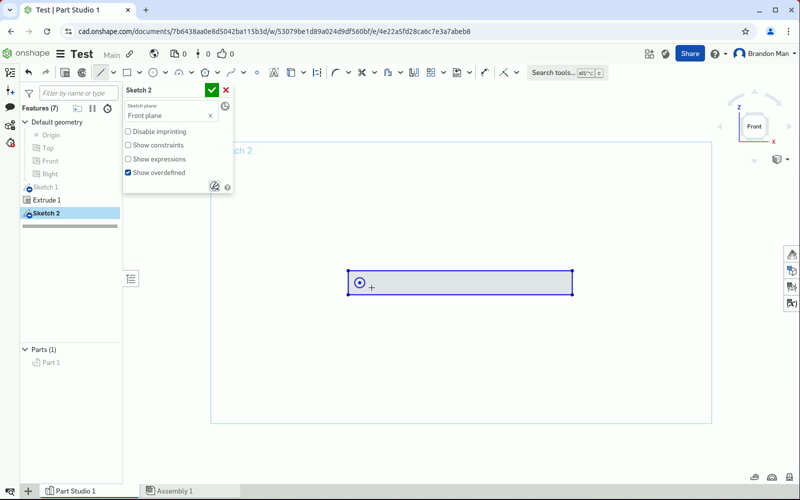
click(371, 287)
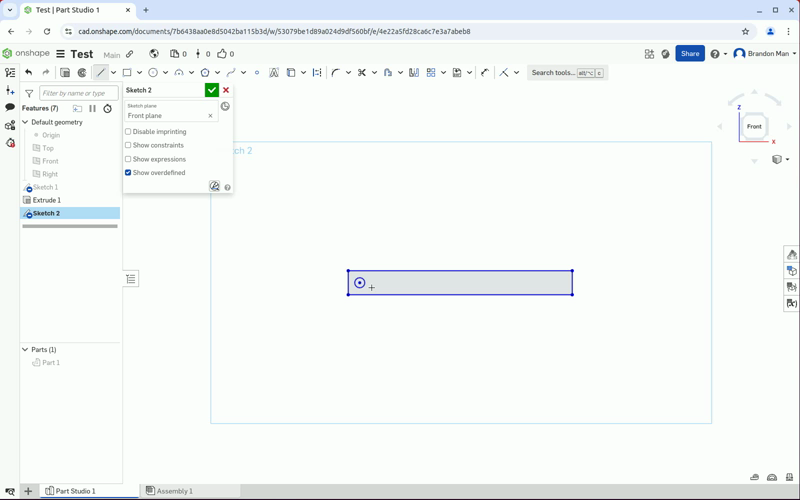
key_up(shift)
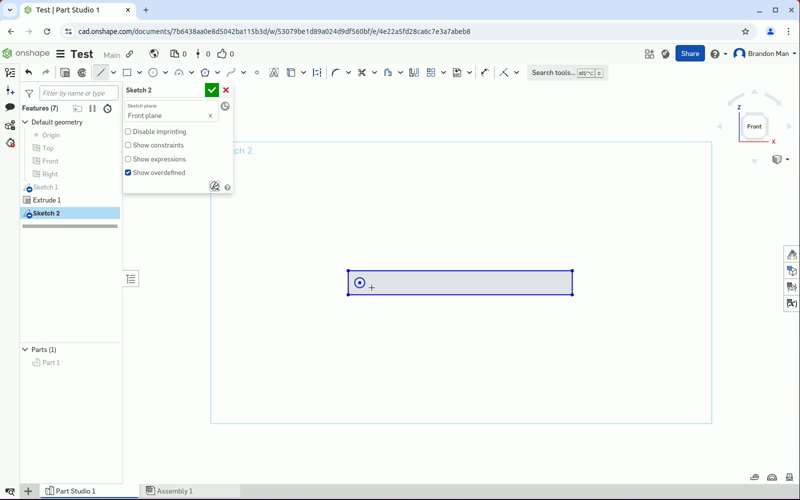
key_down(shift)
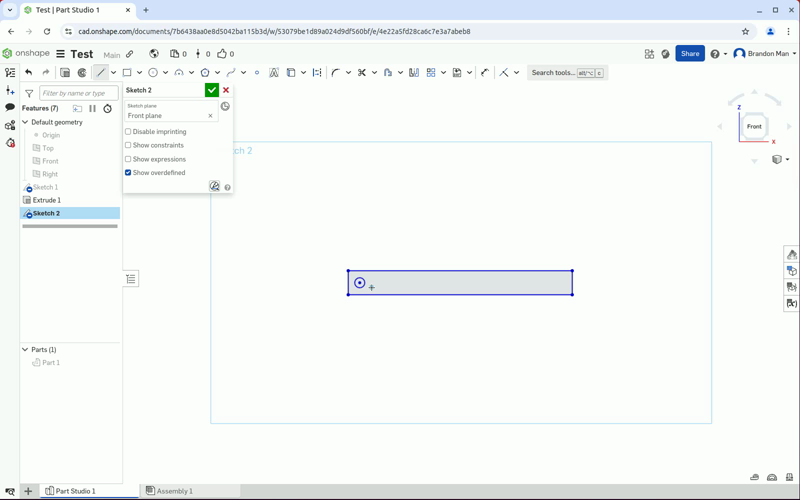
mouse_move(564, 287)
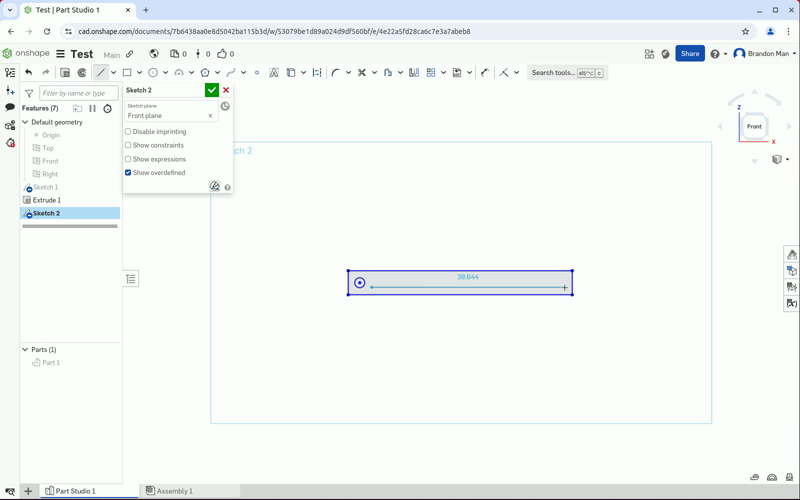
click(564, 287)
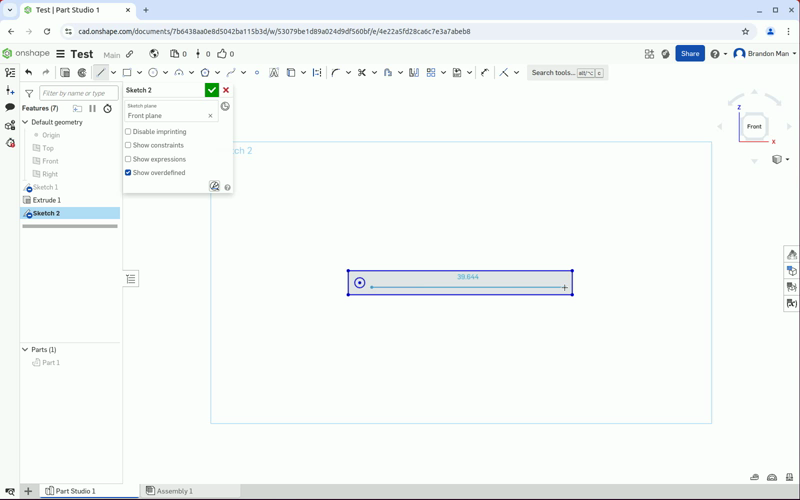
key_up(shift)
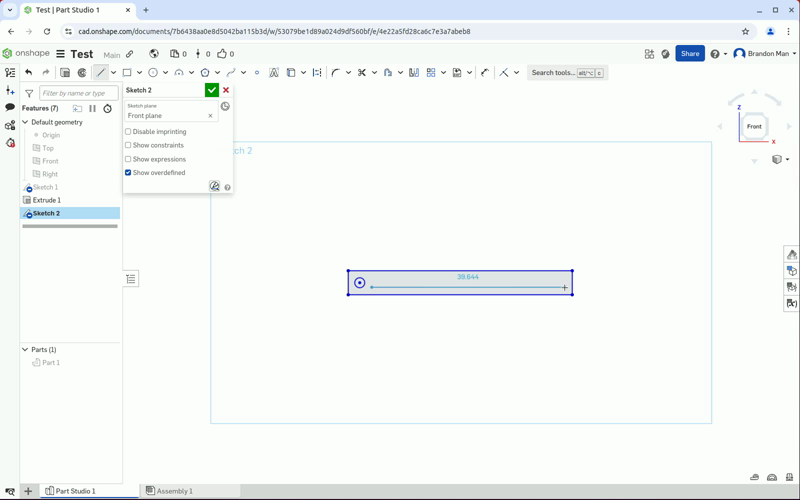
key_down(shift)
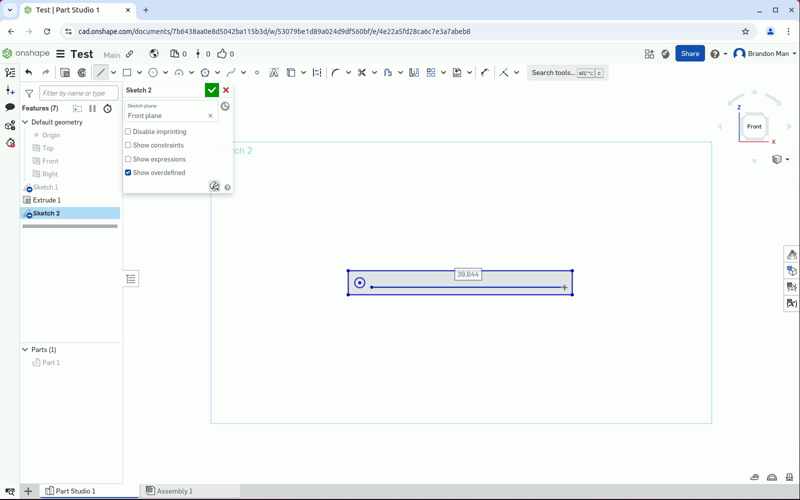
mouse_move(589, 287)
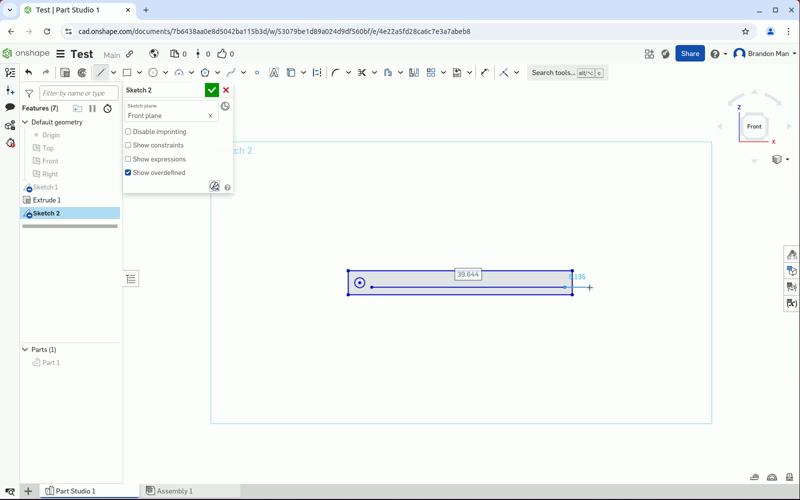
mouse_move(564, 278)
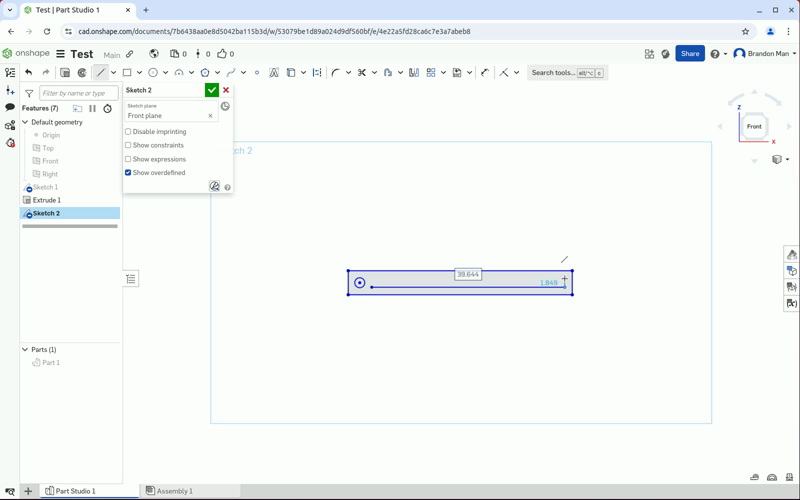
click(564, 278)
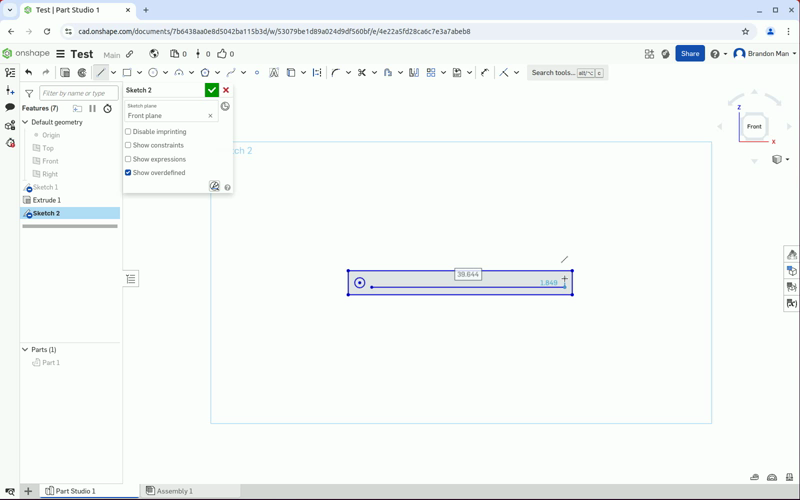
key_up(shift)
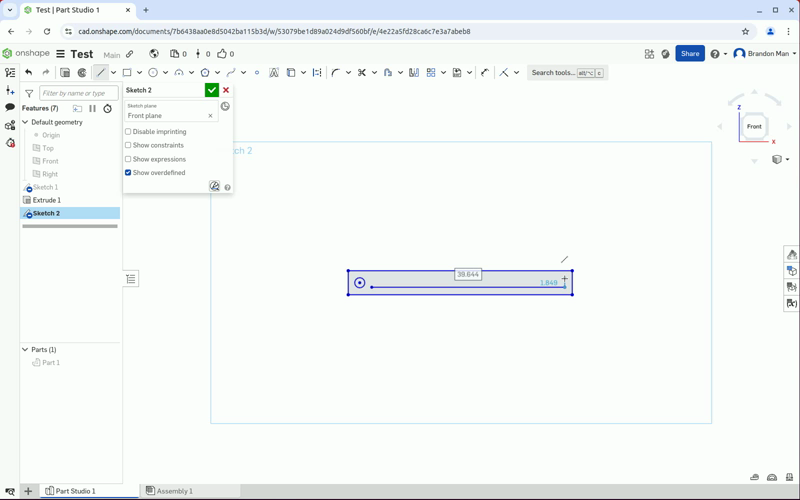
key_down(shift)
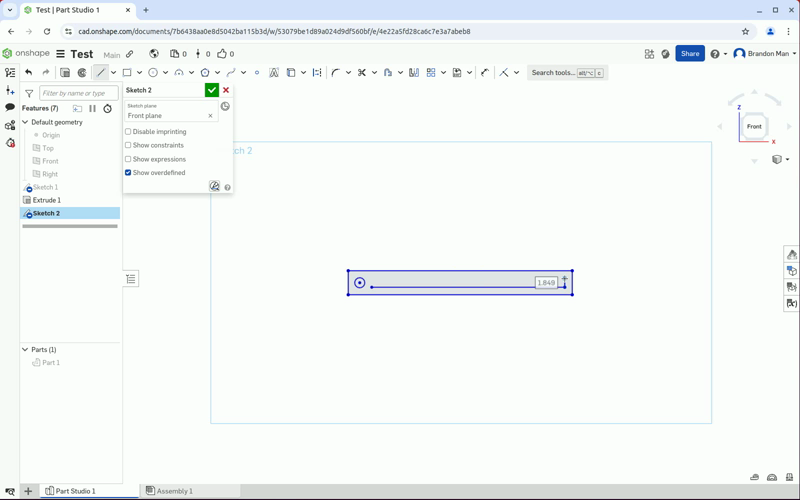
mouse_move(371, 278)
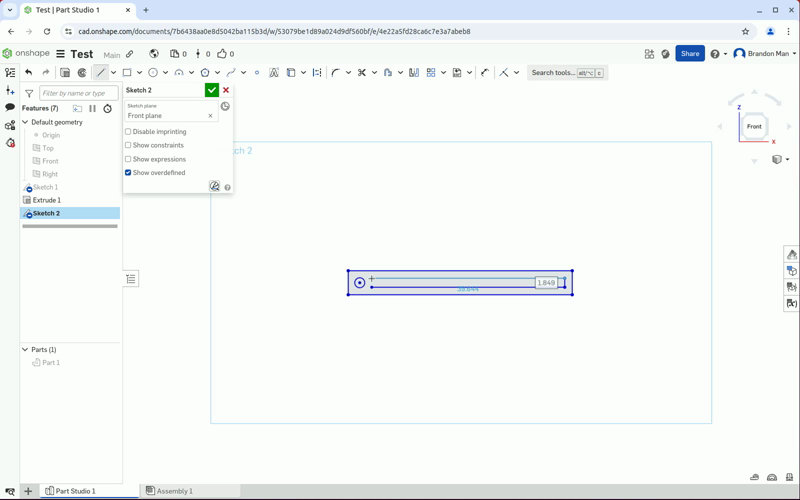
click(371, 278)
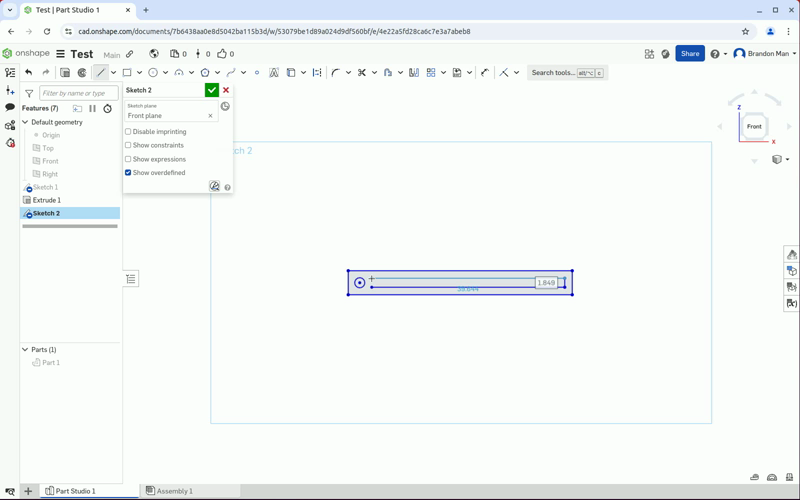
key_up(shift)
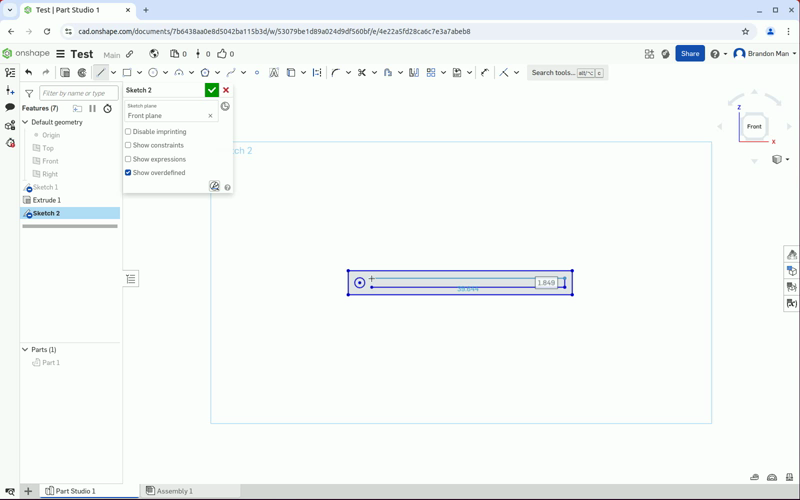
mouse_move(401, 278)
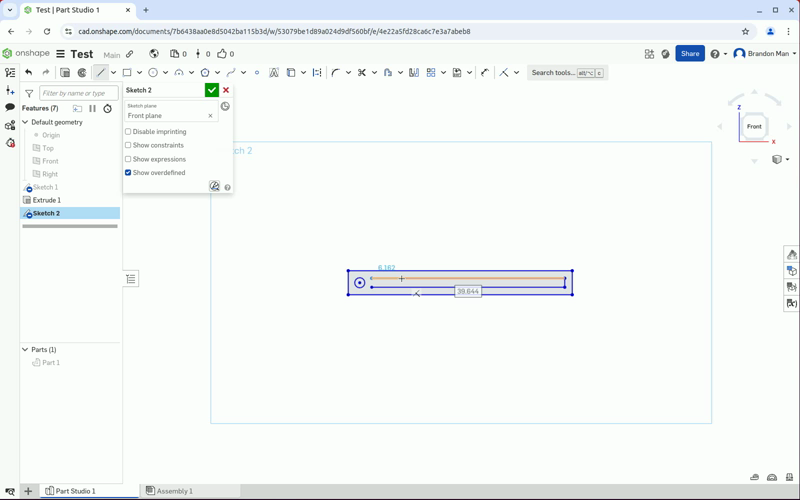
key_down(shift)
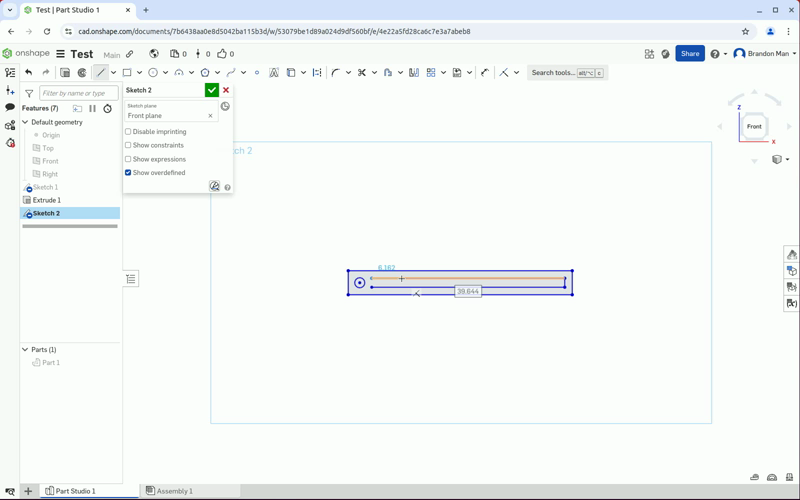
mouse_move(371, 287)
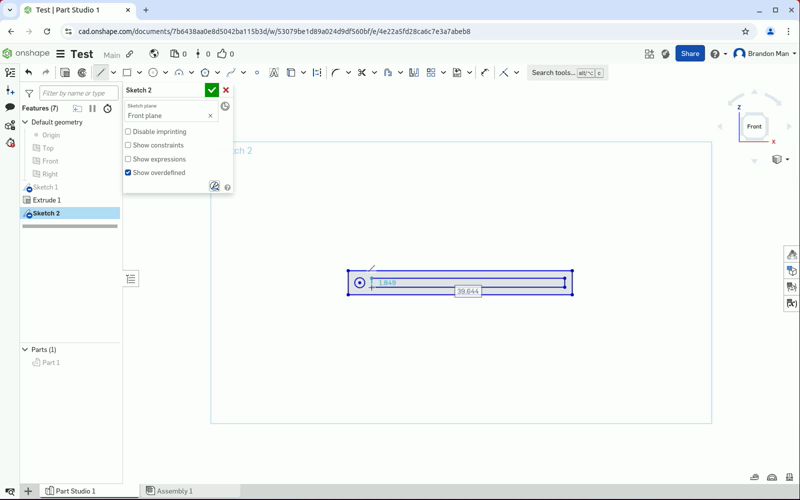
key_up(shift)
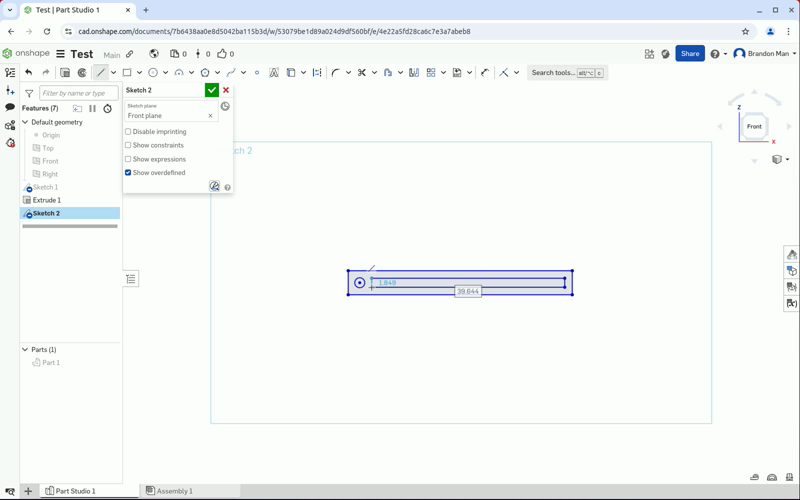
click(371, 287)
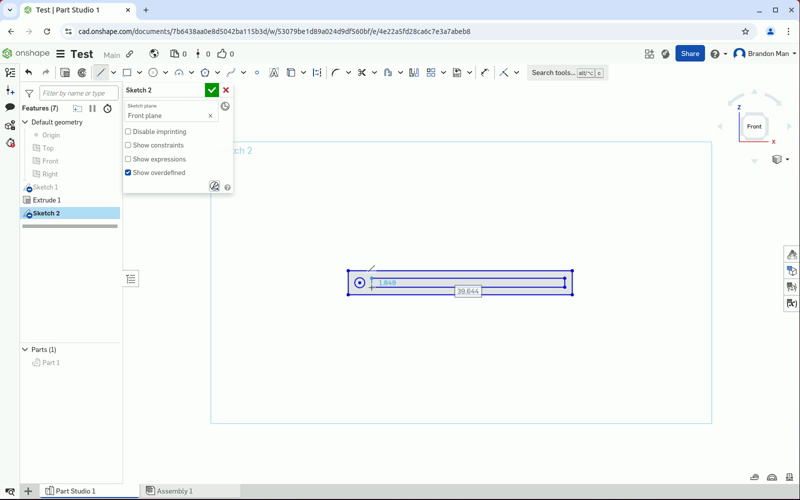
key(esc)
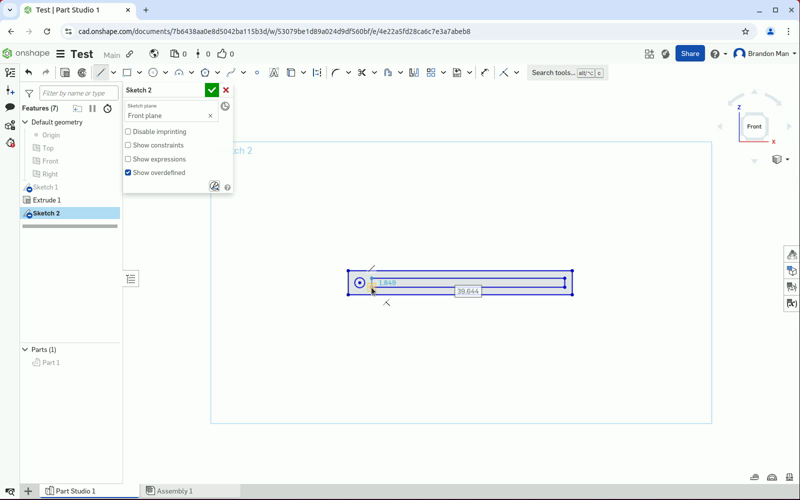
mouse_move(422, 290)
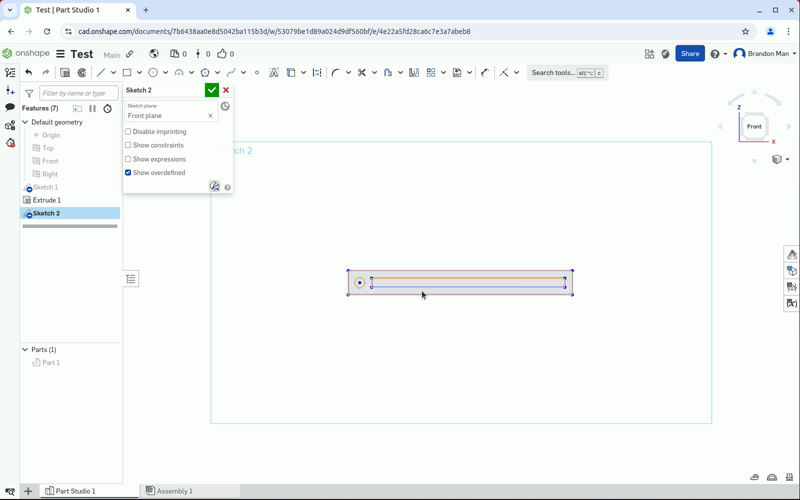
click(422, 290)
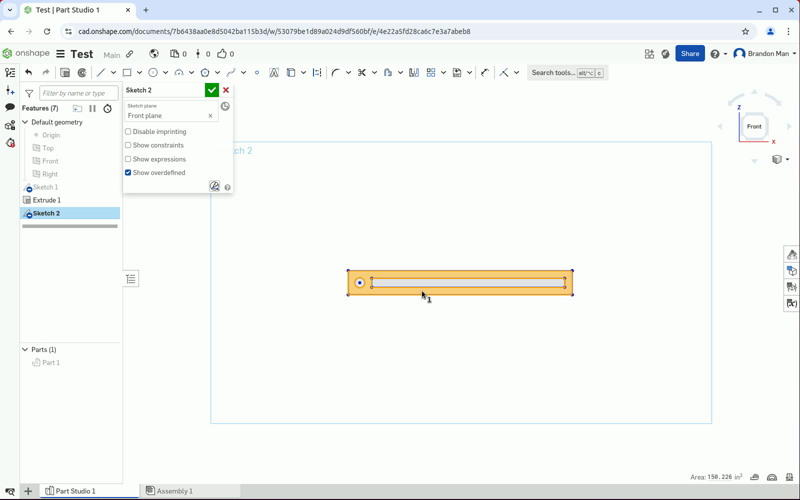
mouse_move(73, 352)
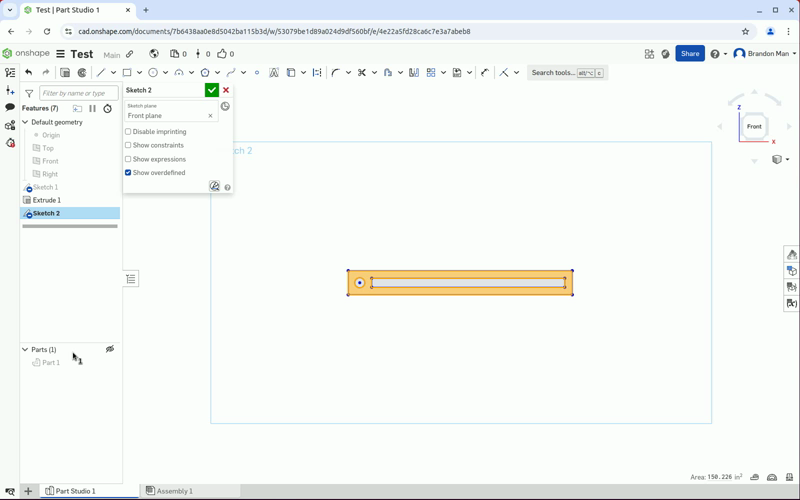
key(shift+y)
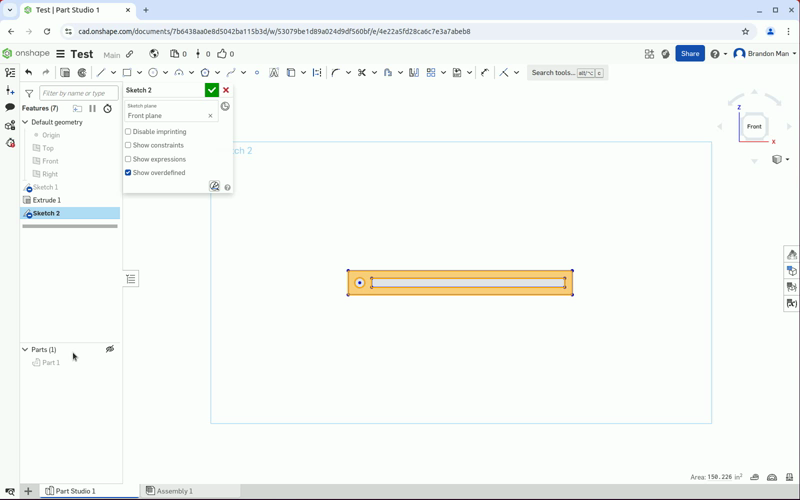
key(shift+e)
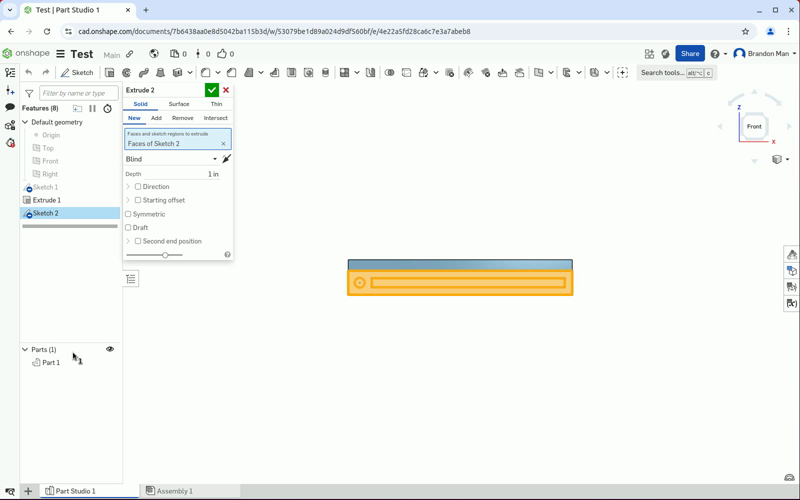
mouse_move(143, 106)
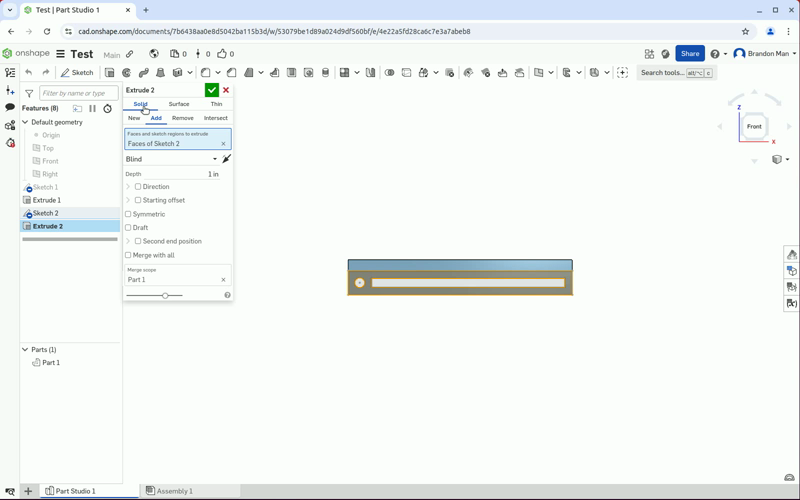
click(143, 106)
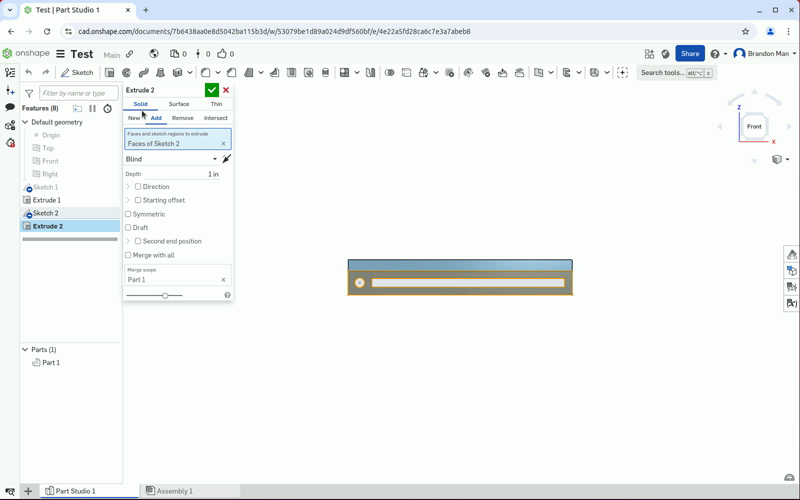
mouse_move(137, 120)
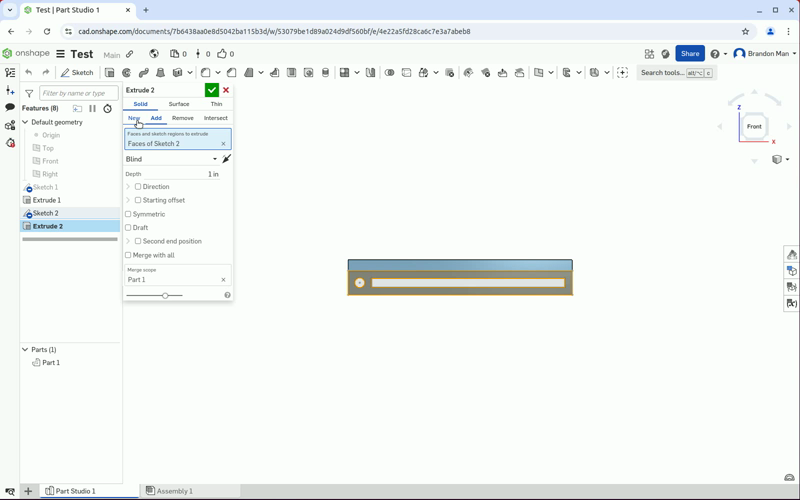
click(137, 120)
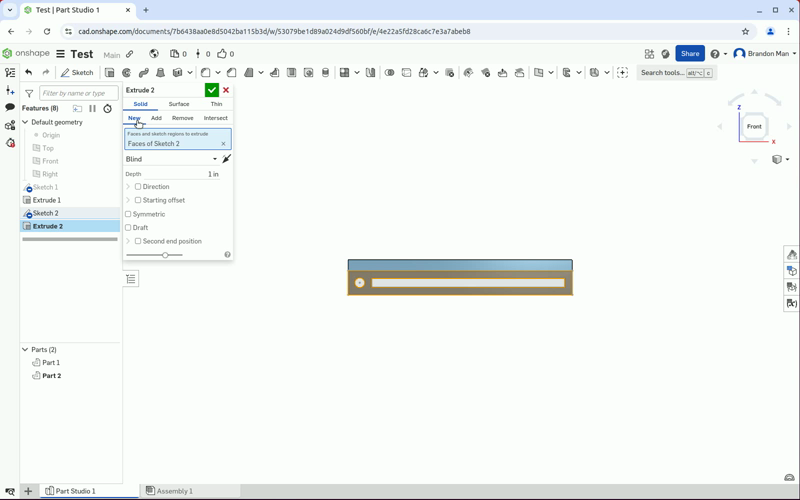
key(tab, 4)
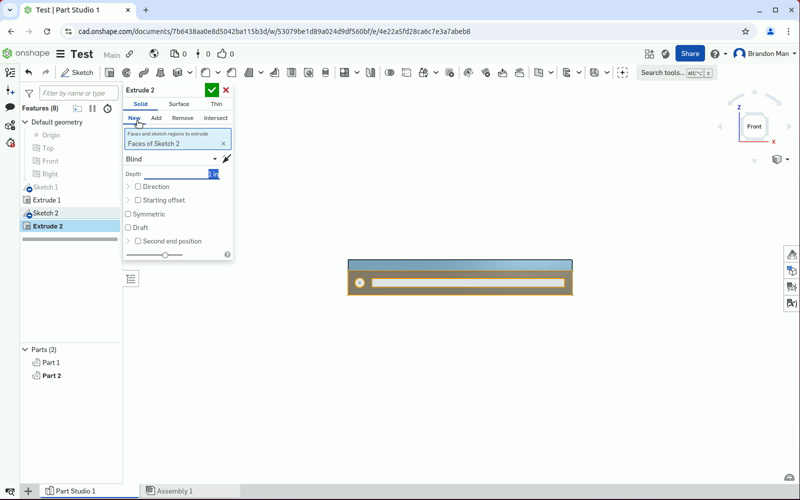
text(1.204)
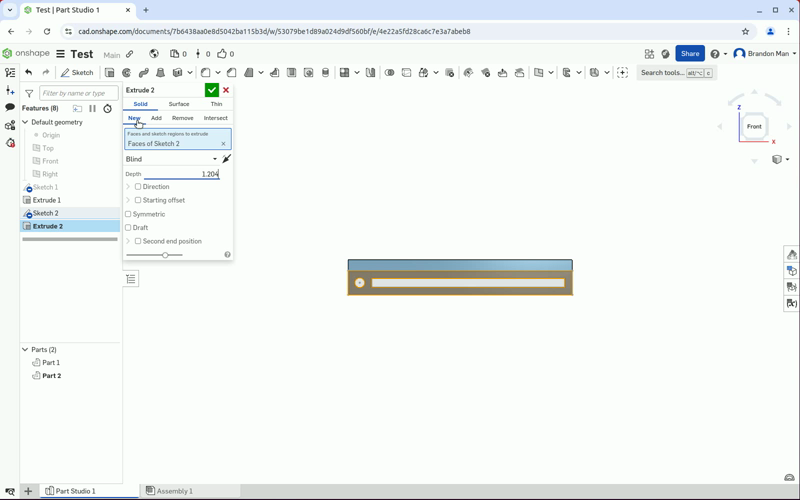
key(enter)
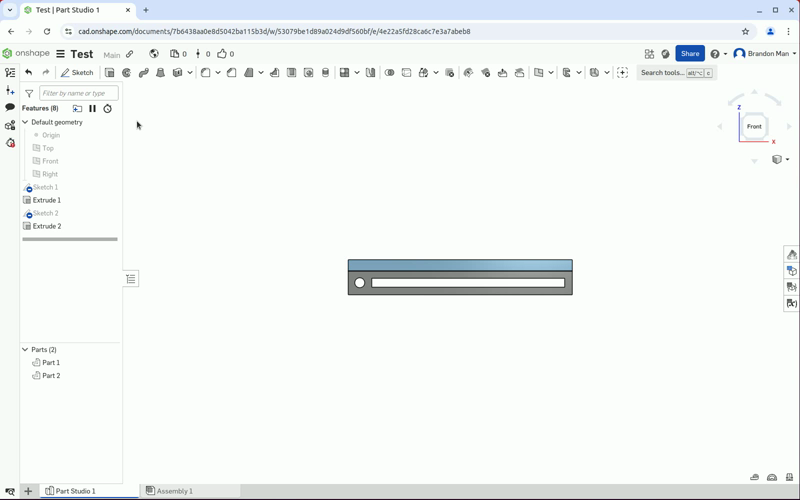
key(shift+h)
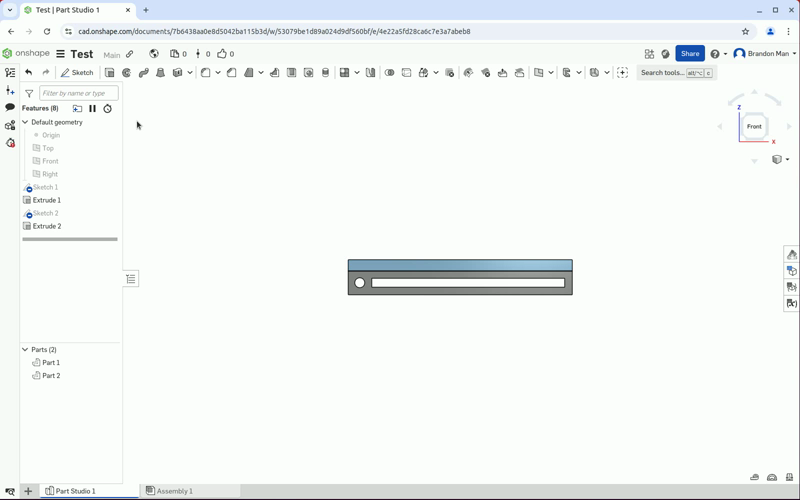
key(shift+h)
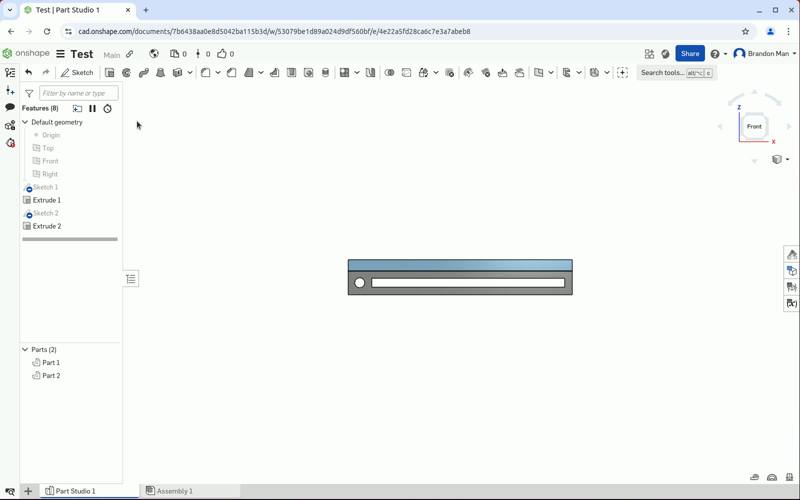
mouse_move(73, 189)
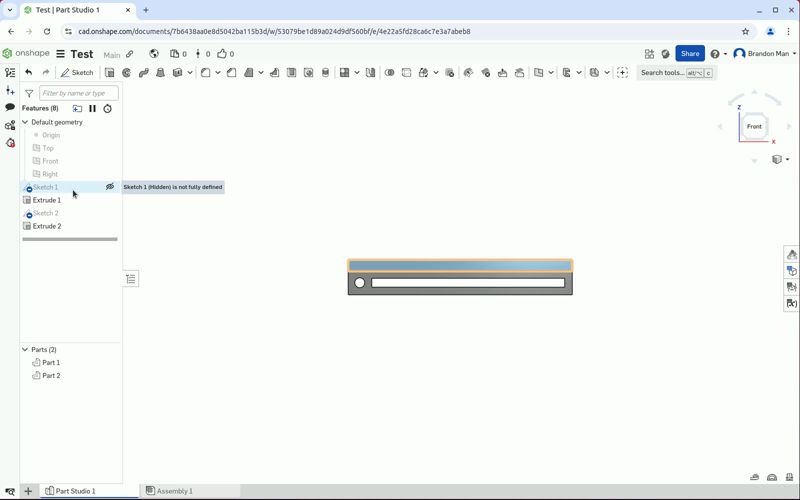
click(73, 189)
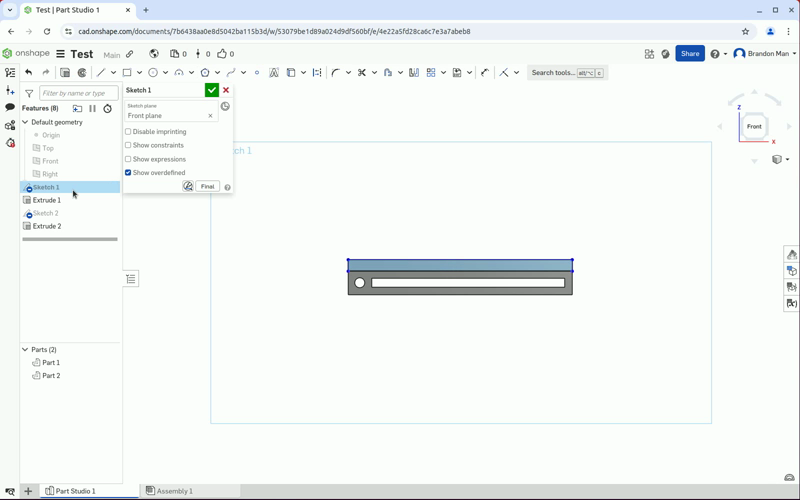
mouse_move(229, 92)
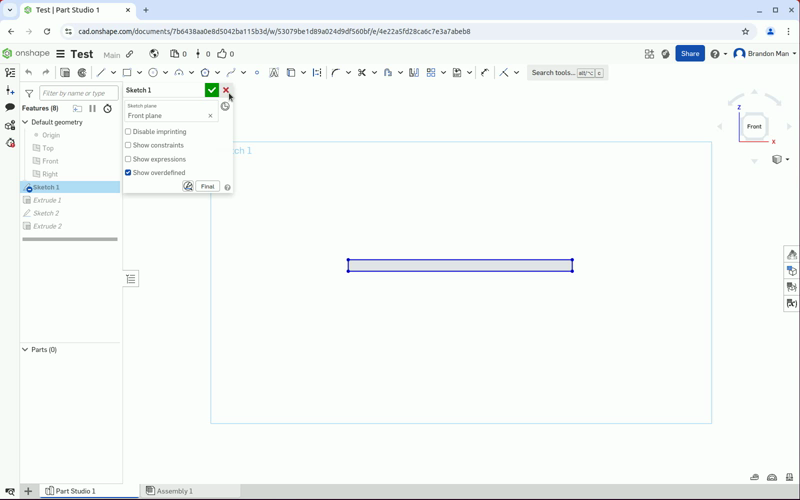
click(229, 92)
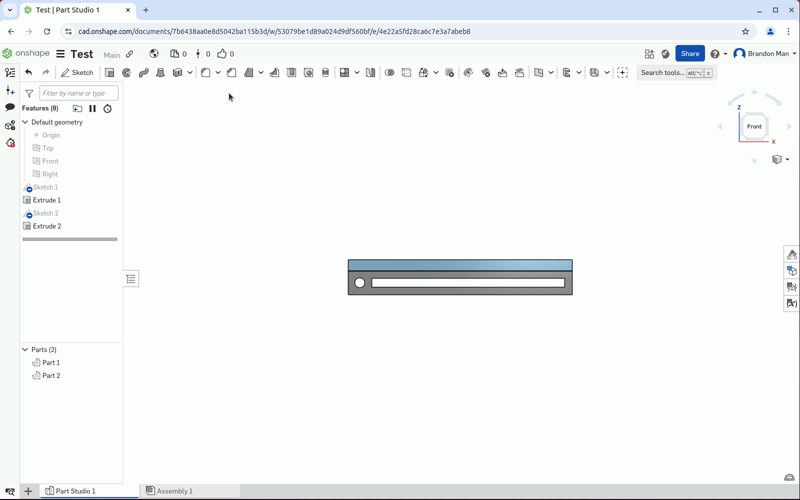
mouse_move(541, 75)
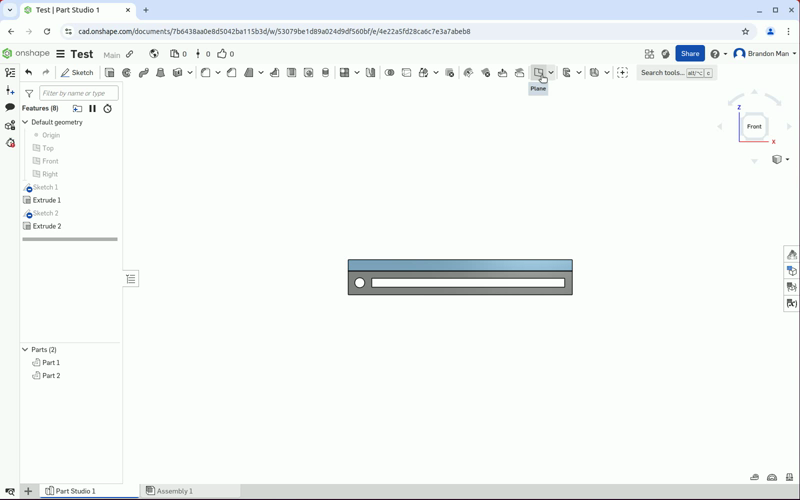
click(541, 75)
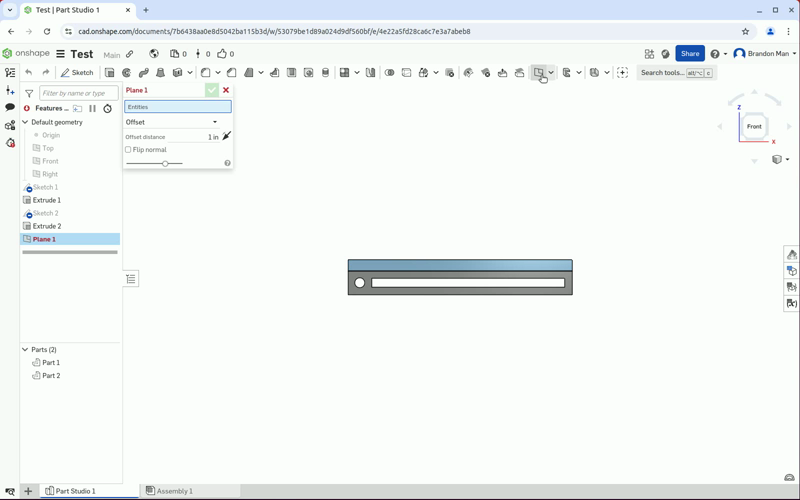
mouse_move(73, 163)
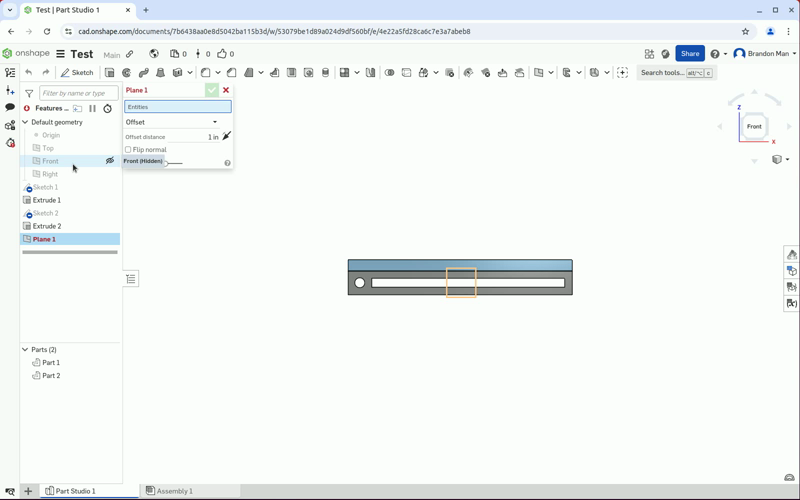
click(73, 163)
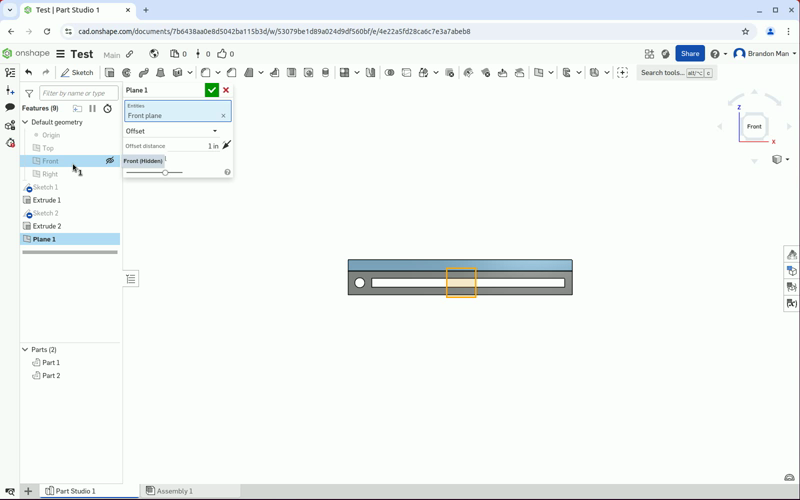
key(tab, 2)
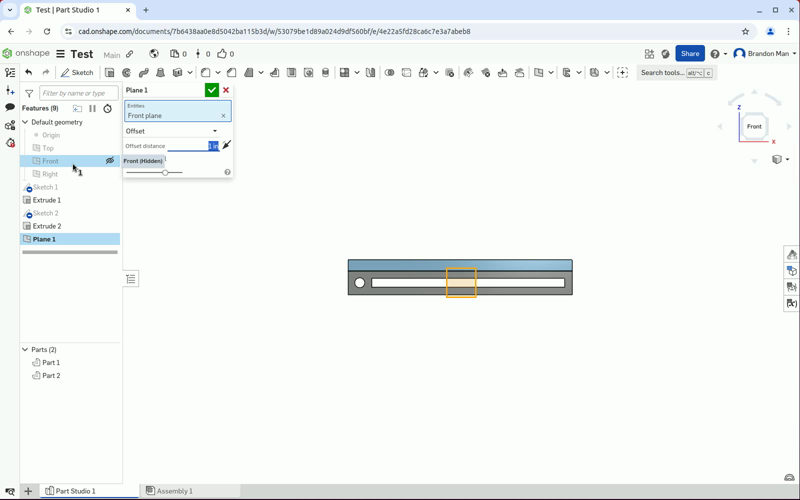
text(1.202)
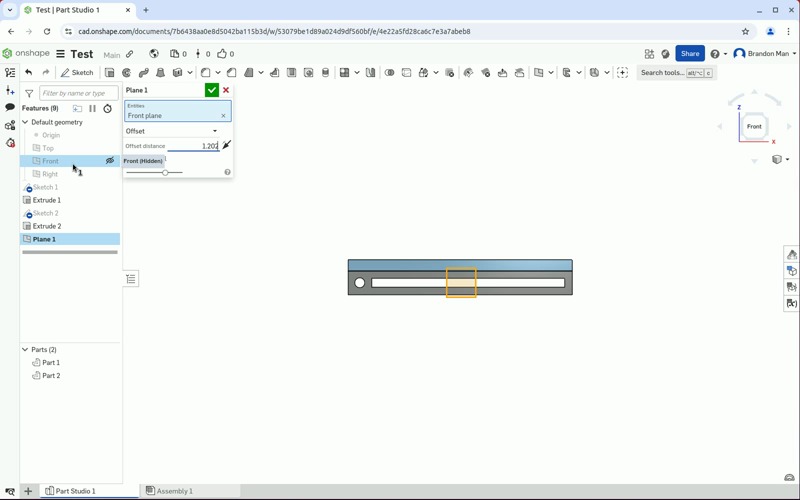
key(enter, 2)
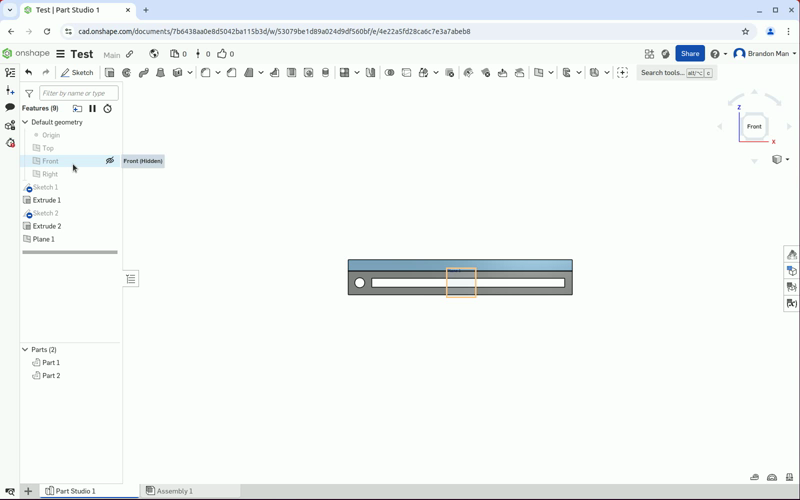
key(shift+s)
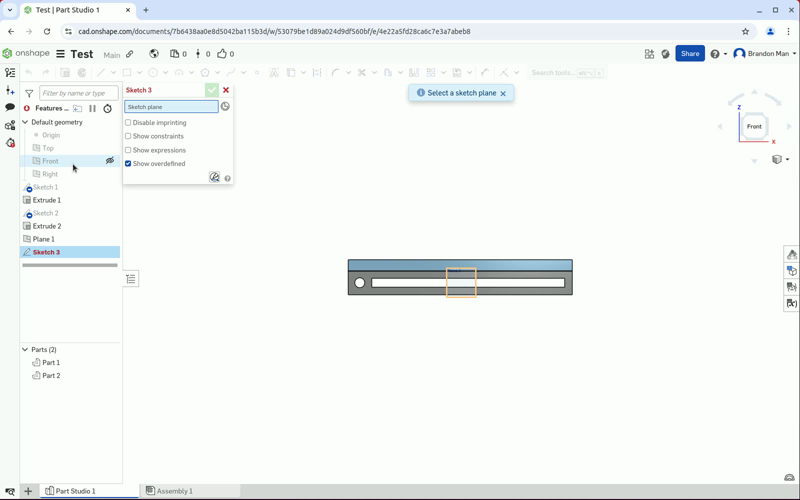
mouse_move(73, 241)
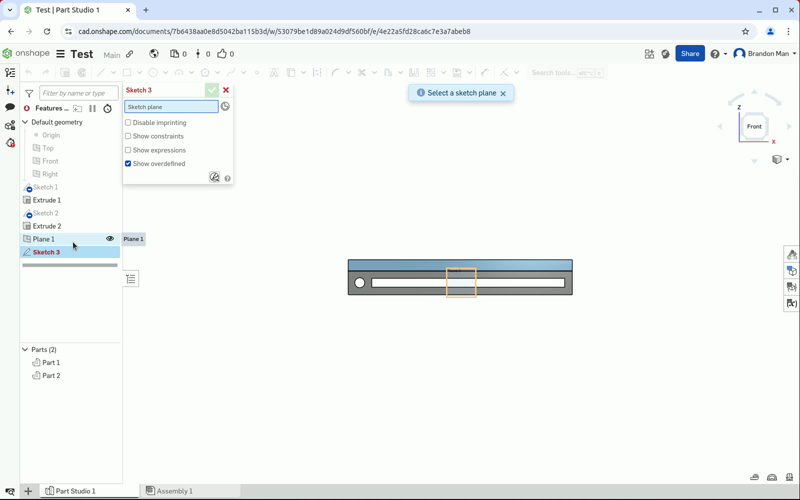
click(73, 241)
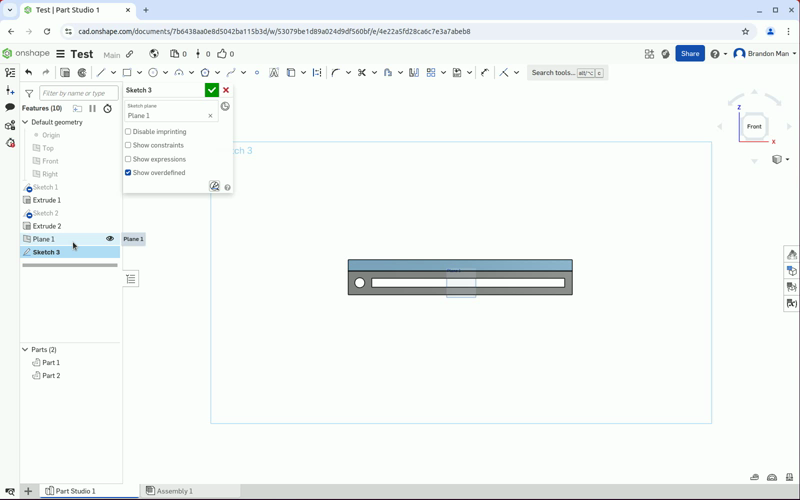
mouse_move(73, 352)
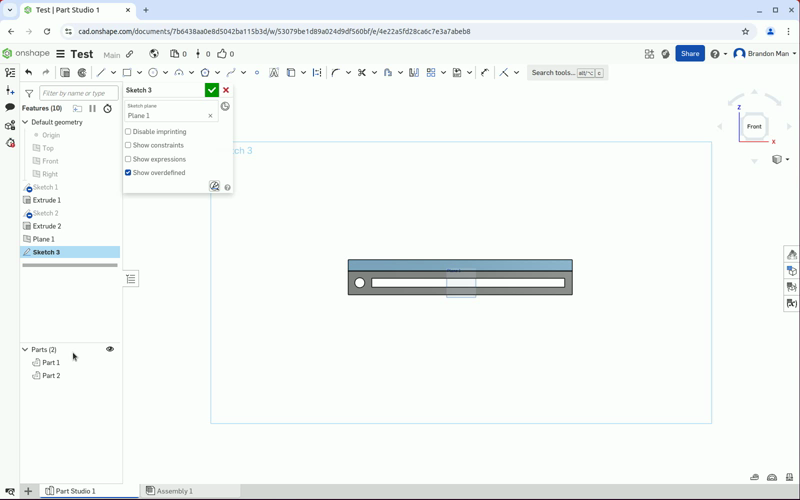
key(y)
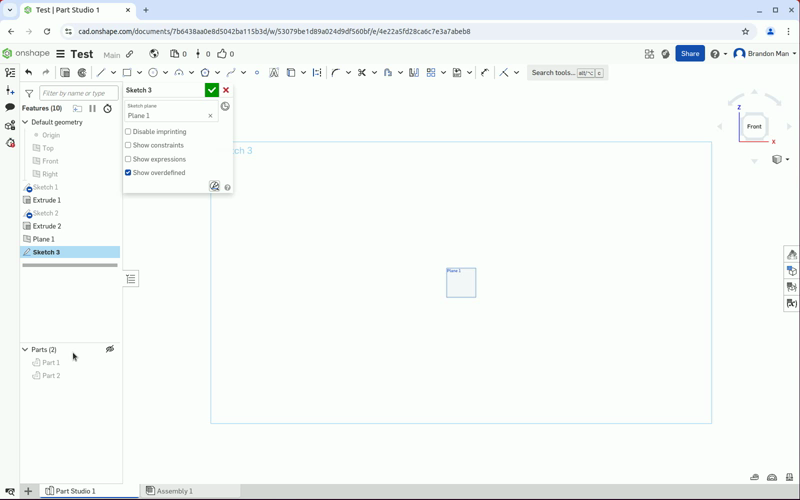
key(l)
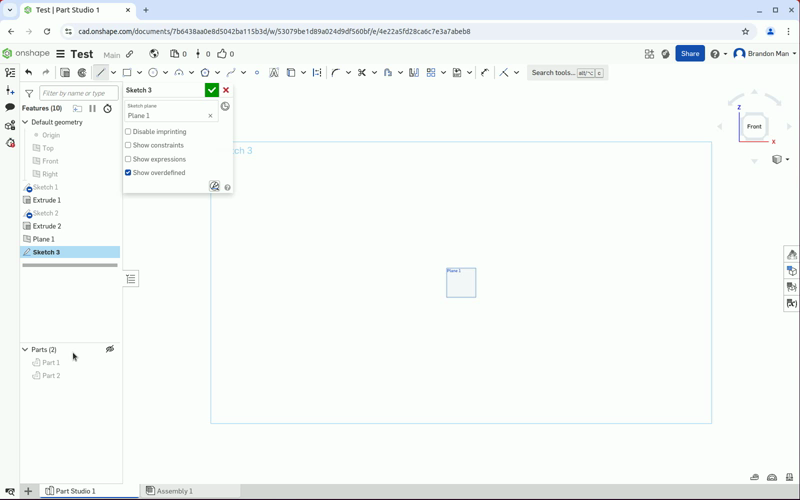
key_down(shift)
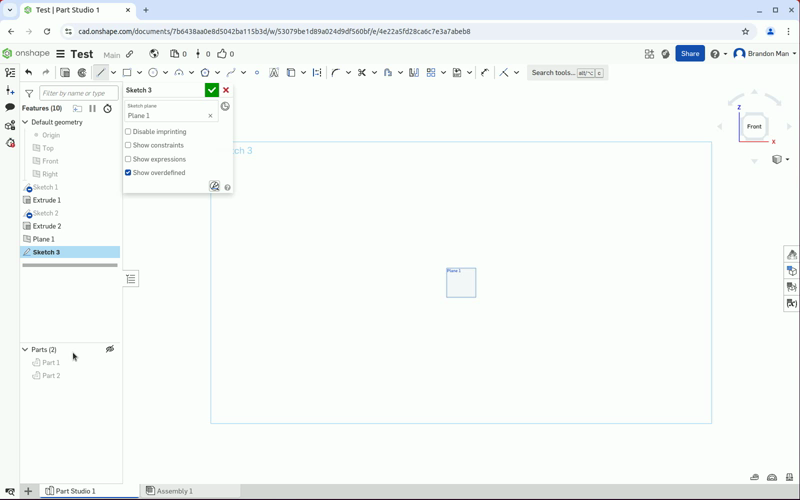
mouse_move(348, 265)
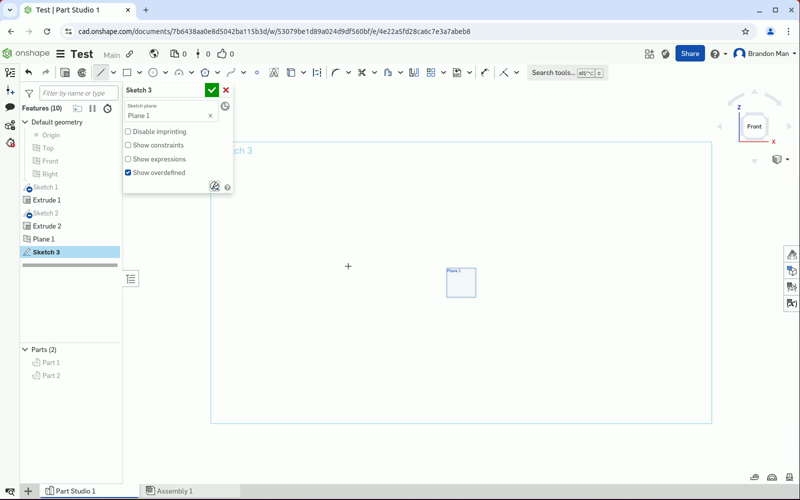
click(348, 265)
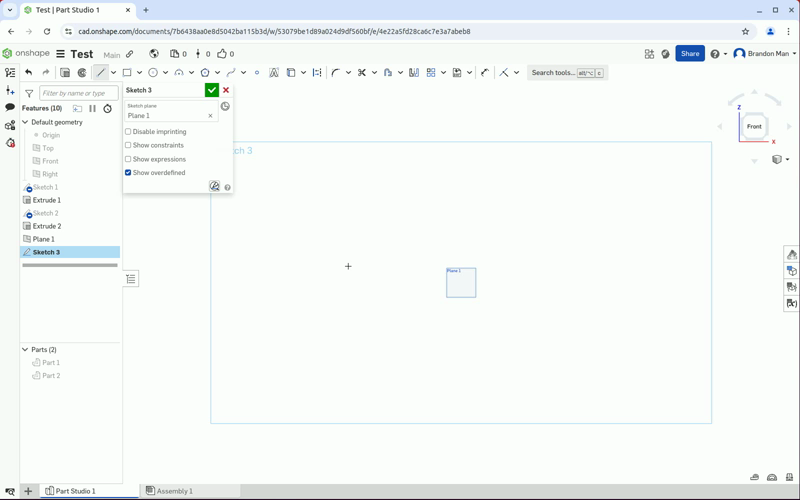
key_up(shift)
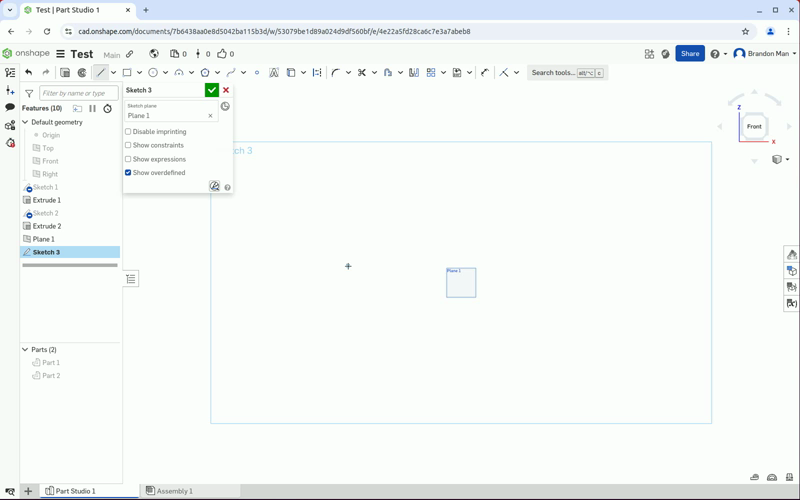
key_down(shift)
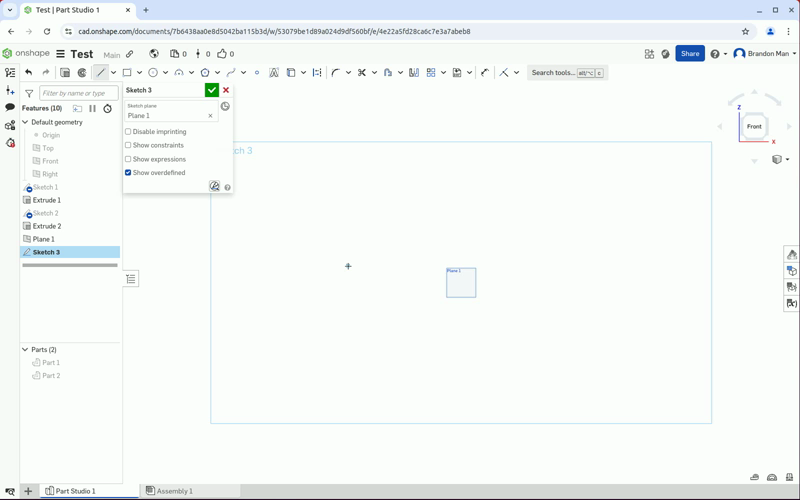
mouse_move(572, 265)
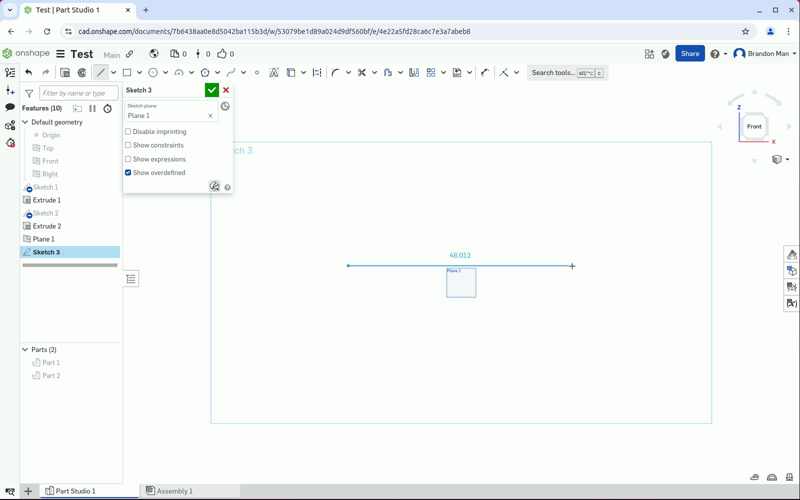
click(572, 265)
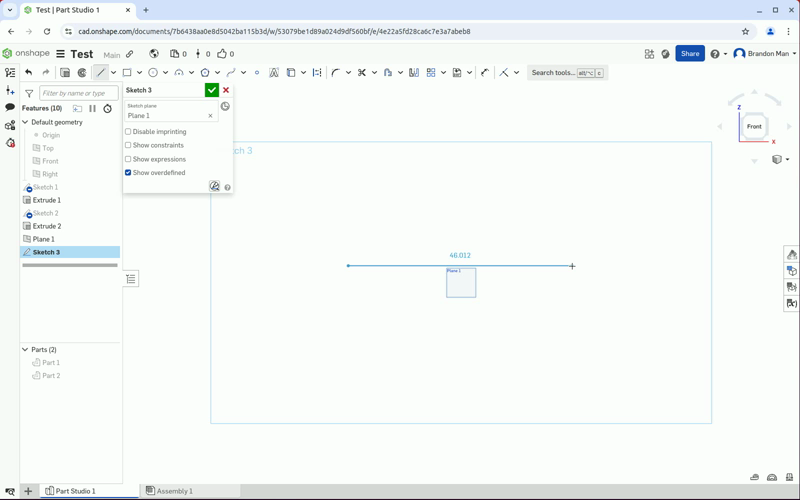
key_up(shift)
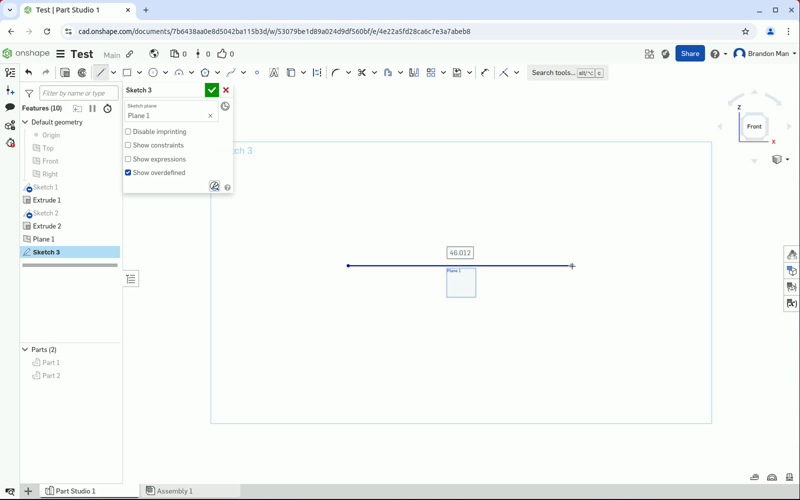
key_down(shift)
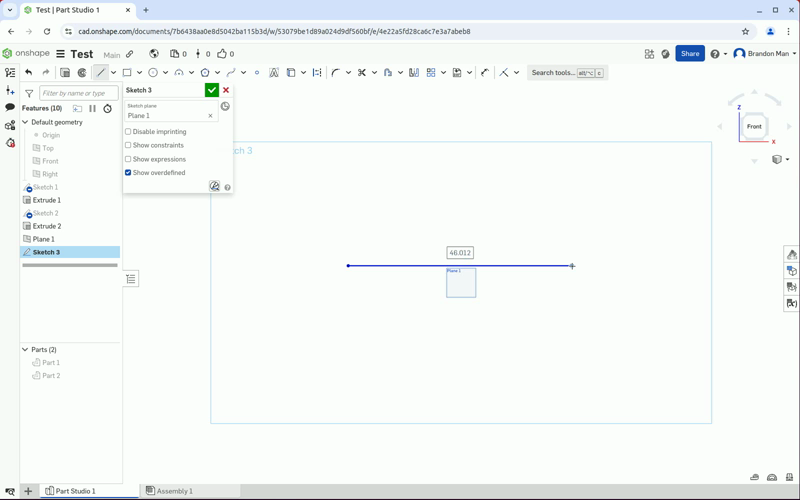
mouse_move(589, 265)
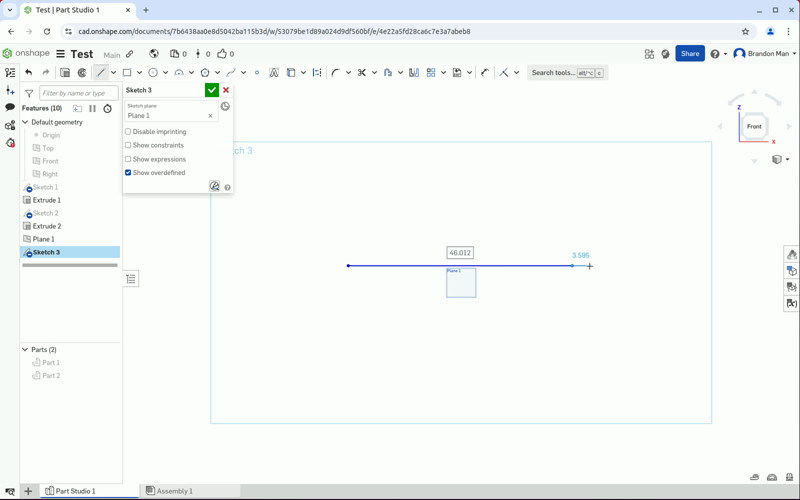
mouse_move(572, 260)
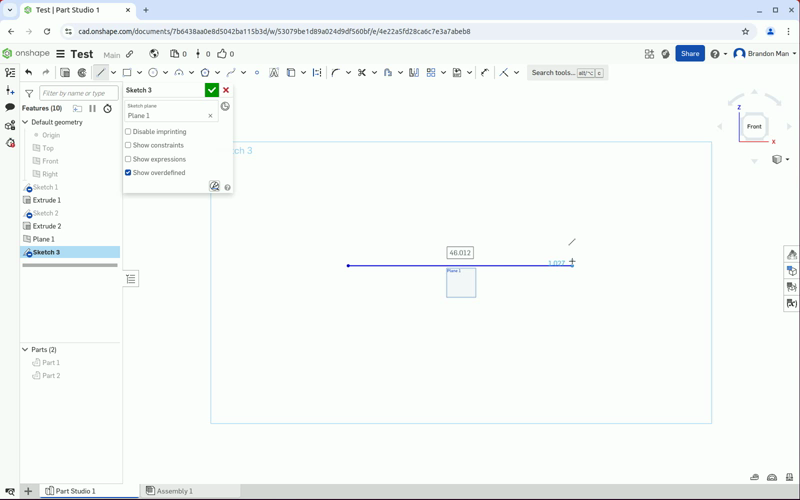
scroll(6)
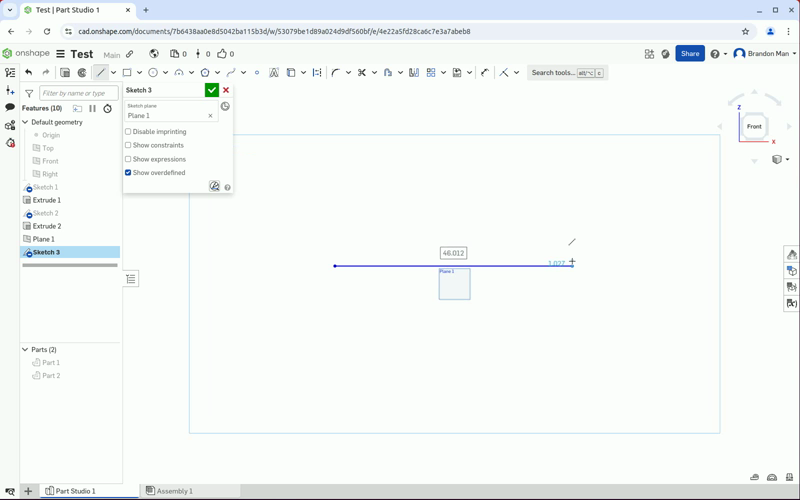
scroll(6)
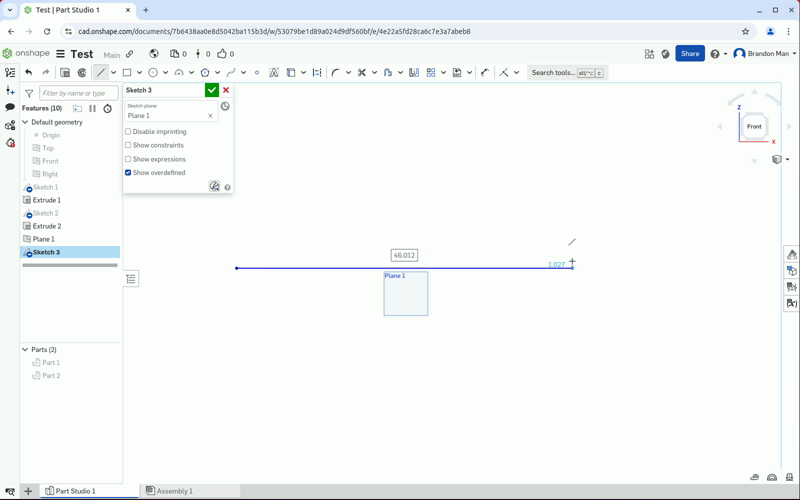
scroll(6)
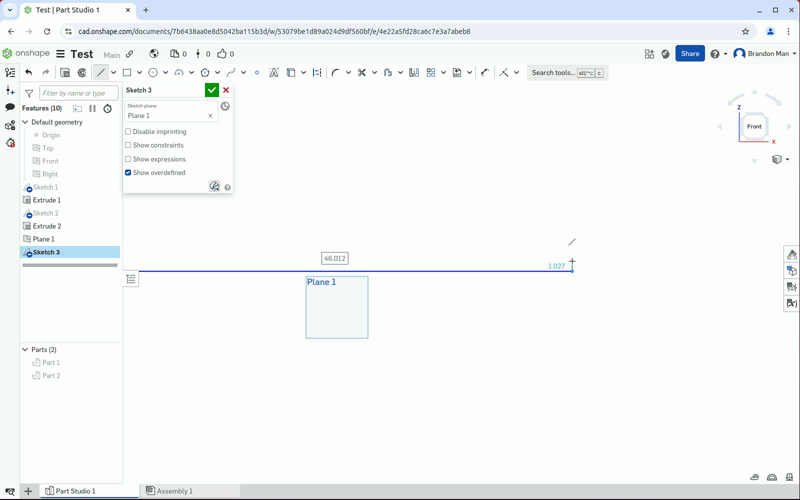
scroll(6)
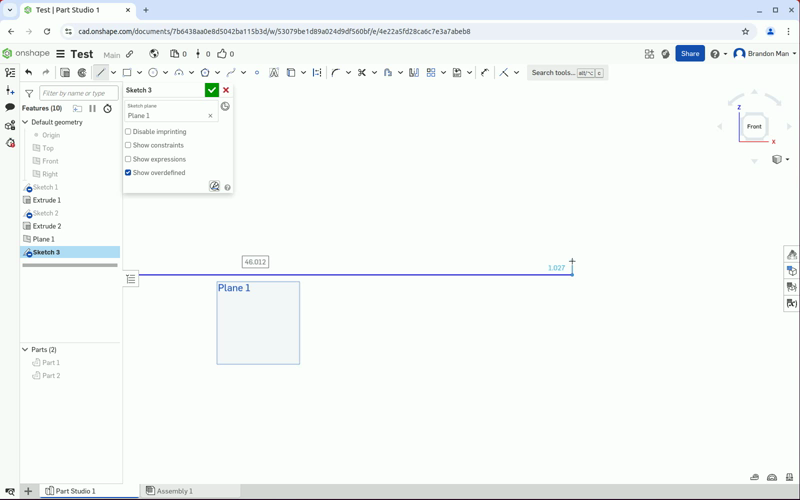
scroll(6)
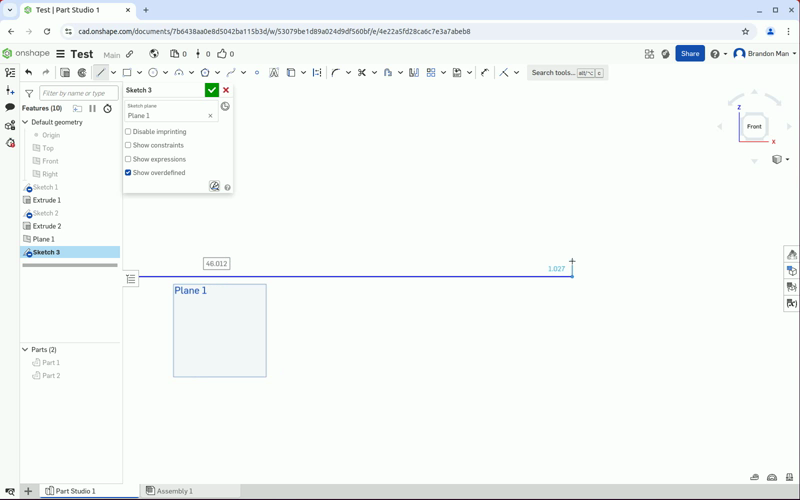
scroll(6)
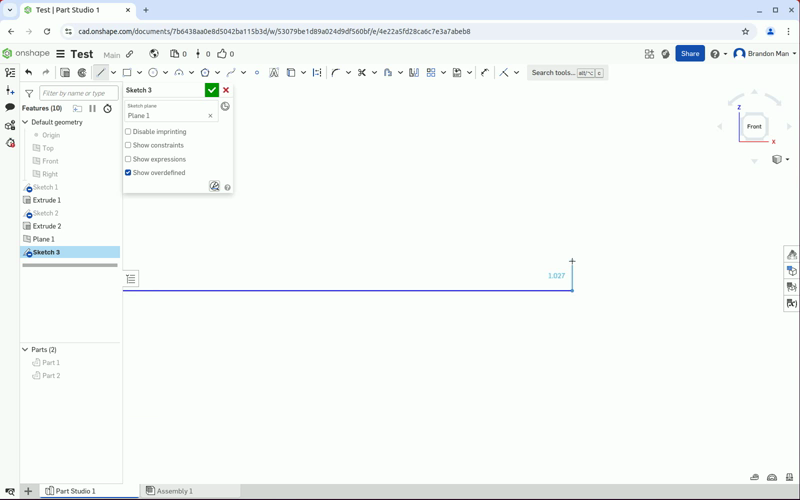
scroll(6)
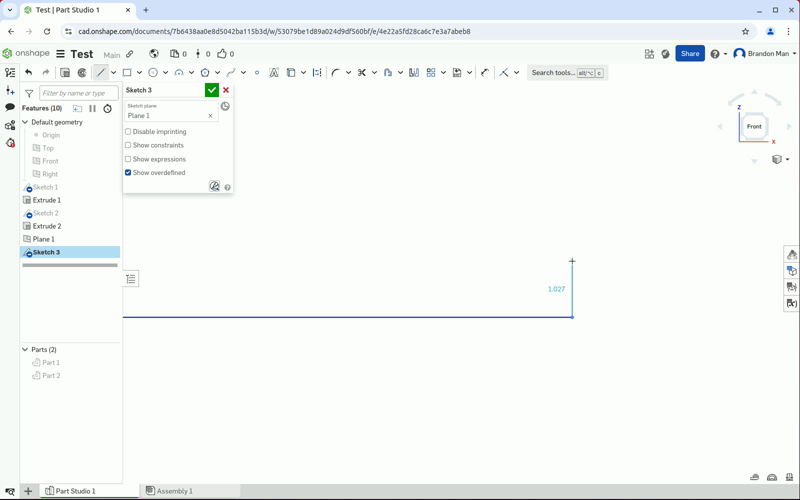
click(572, 260)
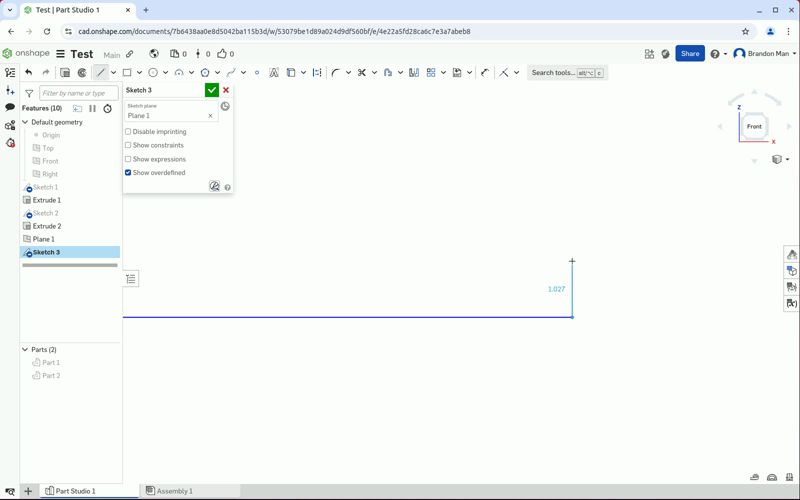
scroll(-6)
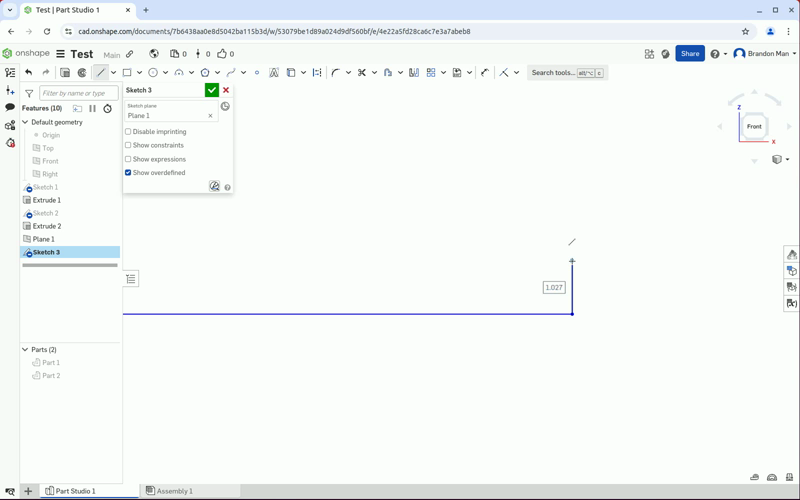
scroll(-6)
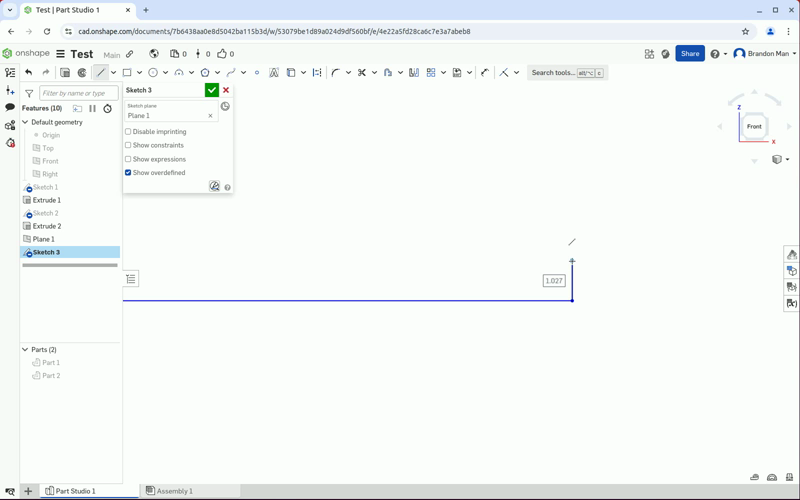
scroll(-6)
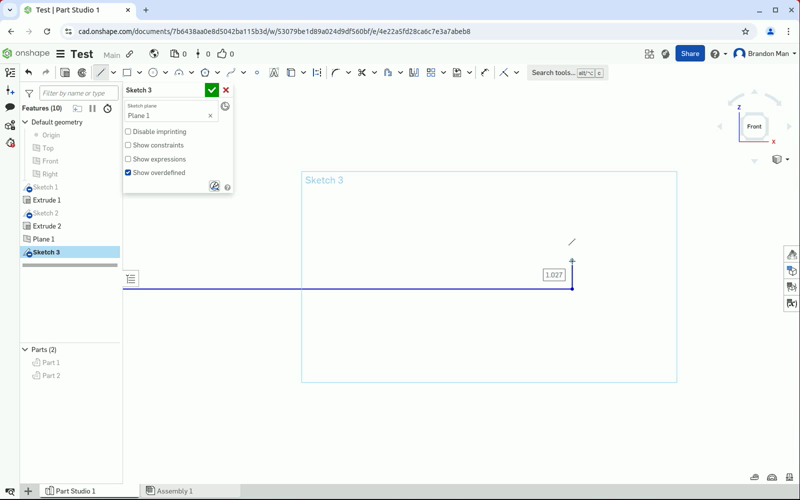
scroll(-6)
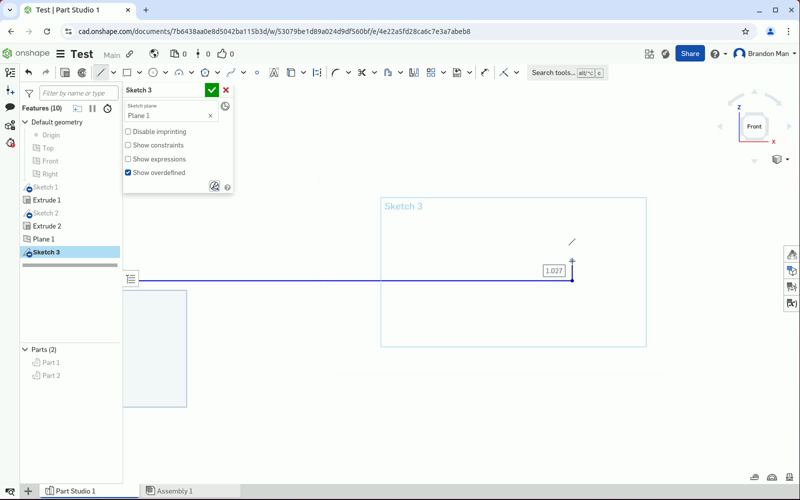
scroll(-6)
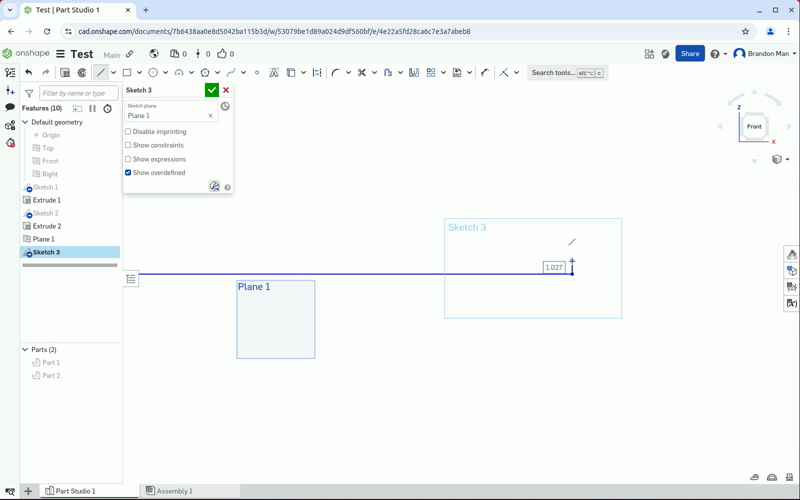
scroll(-6)
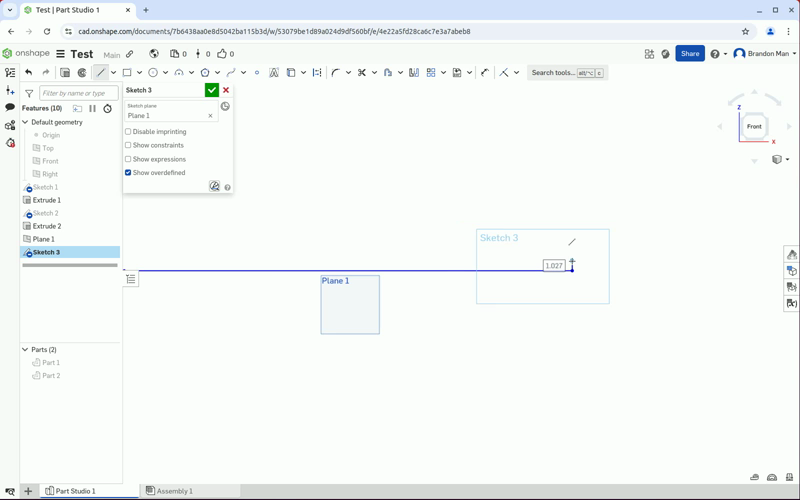
scroll(-6)
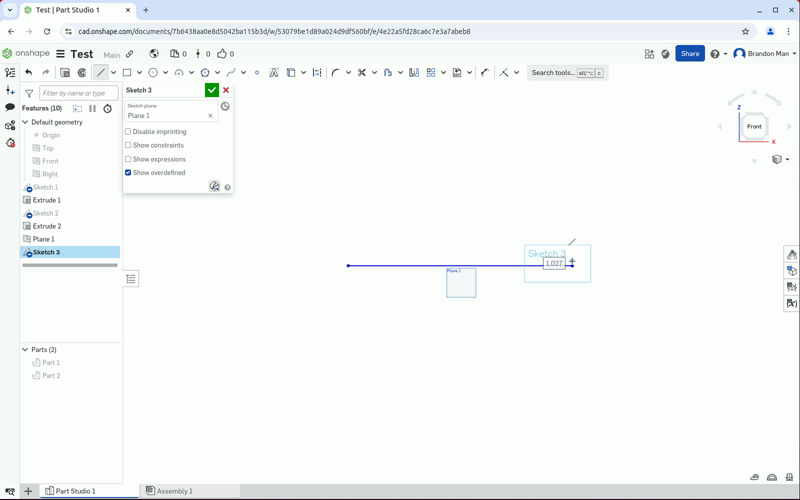
key_up(shift)
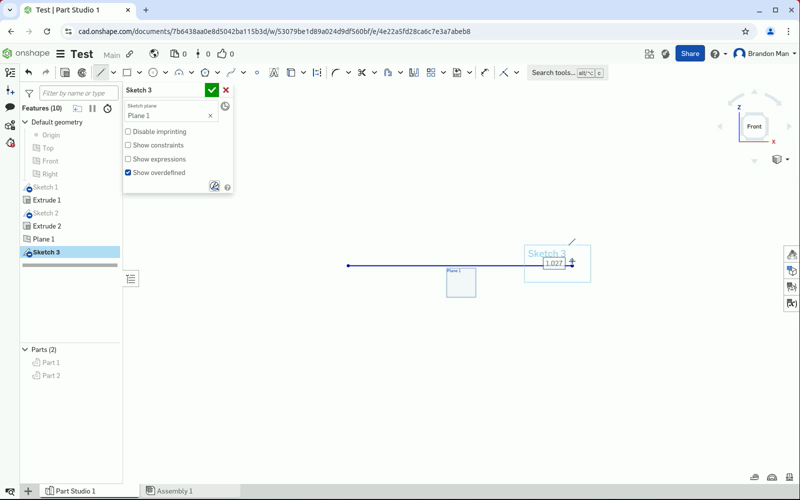
key_down(shift)
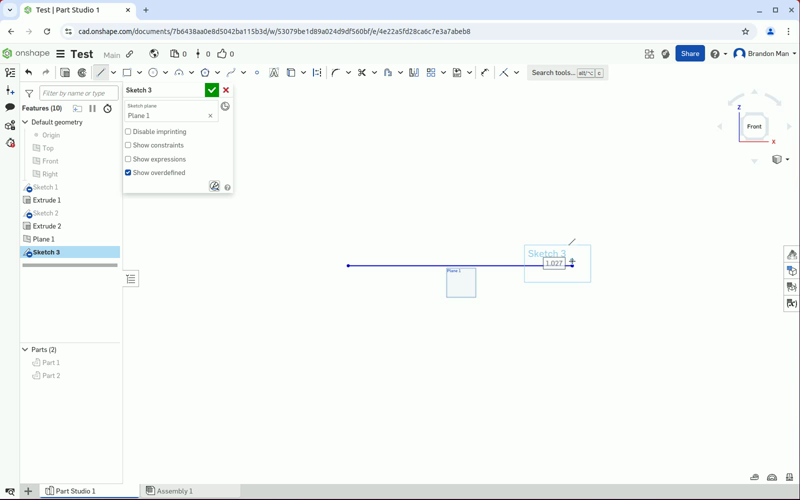
mouse_move(348, 260)
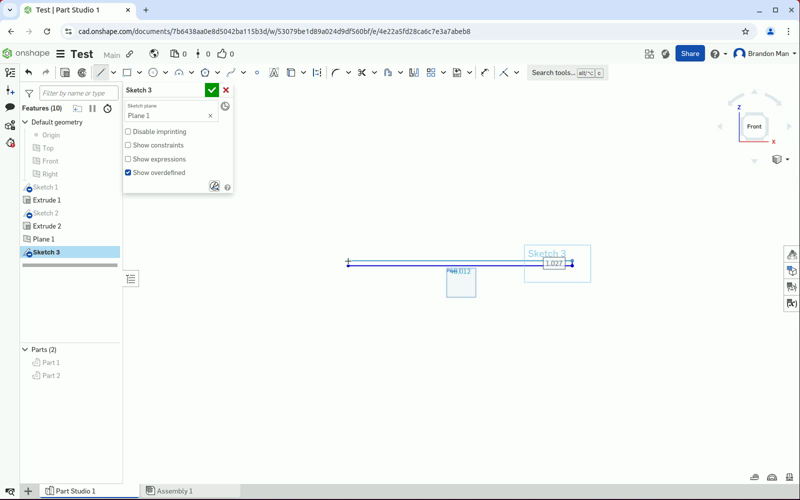
click(348, 260)
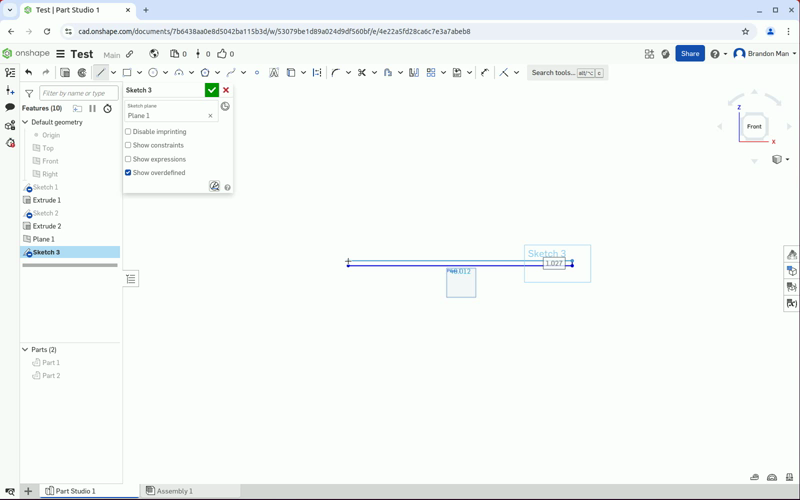
key_up(shift)
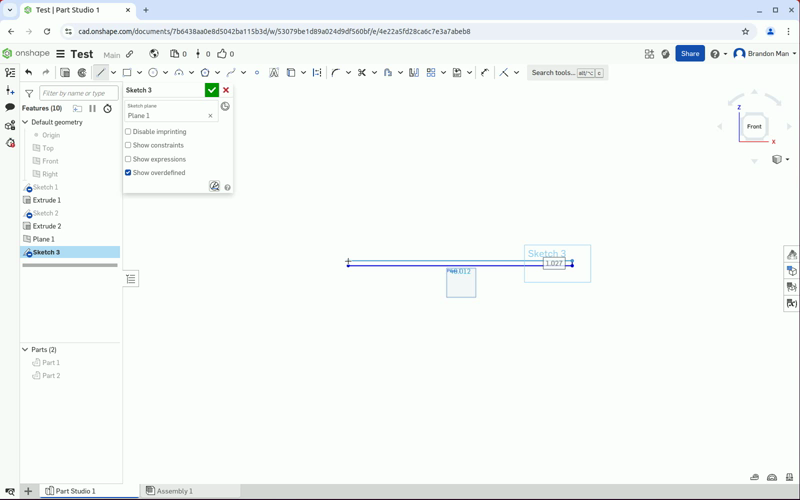
mouse_move(378, 260)
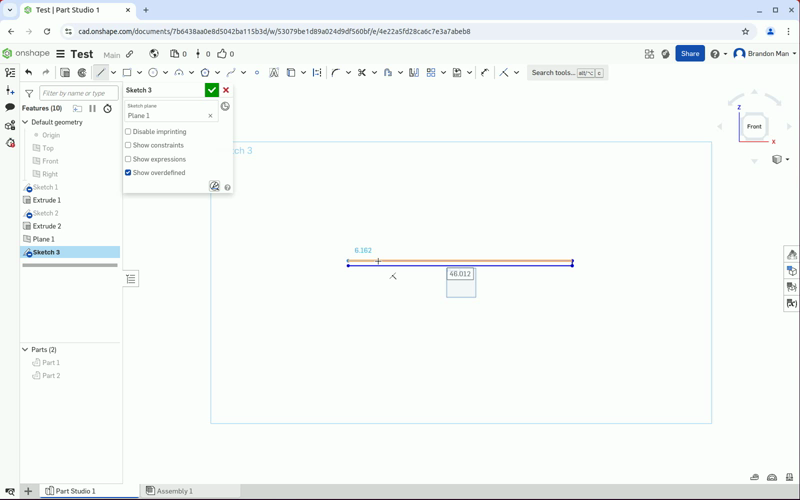
key_down(shift)
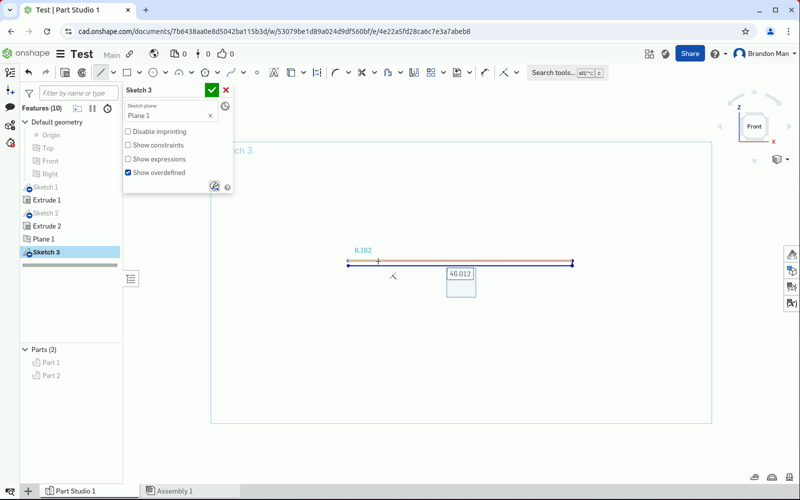
mouse_move(348, 265)
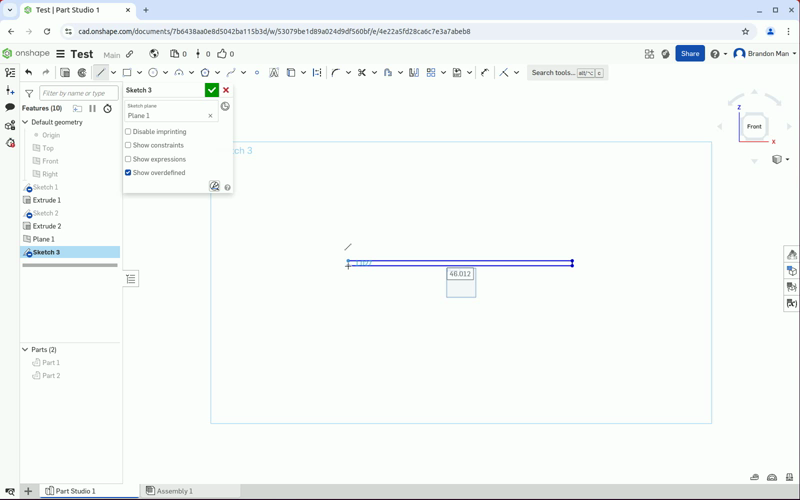
scroll(6)
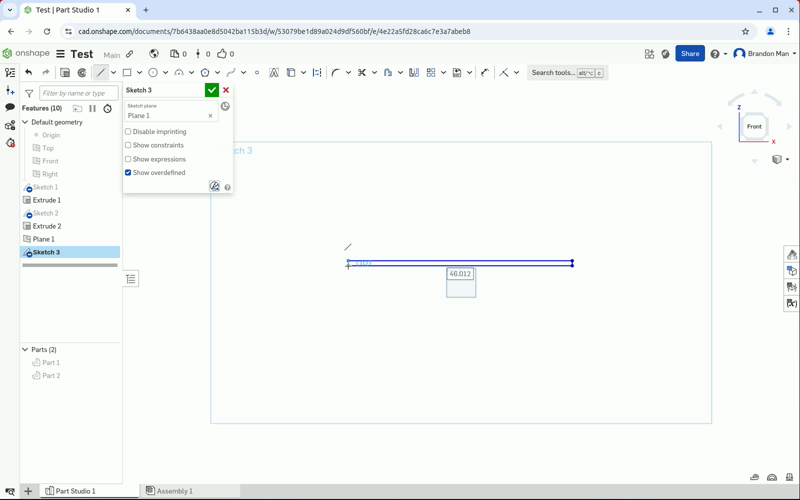
scroll(6)
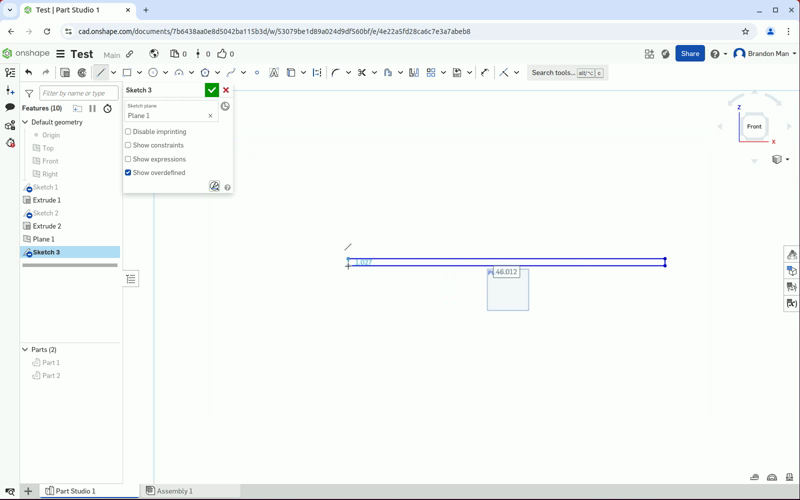
scroll(6)
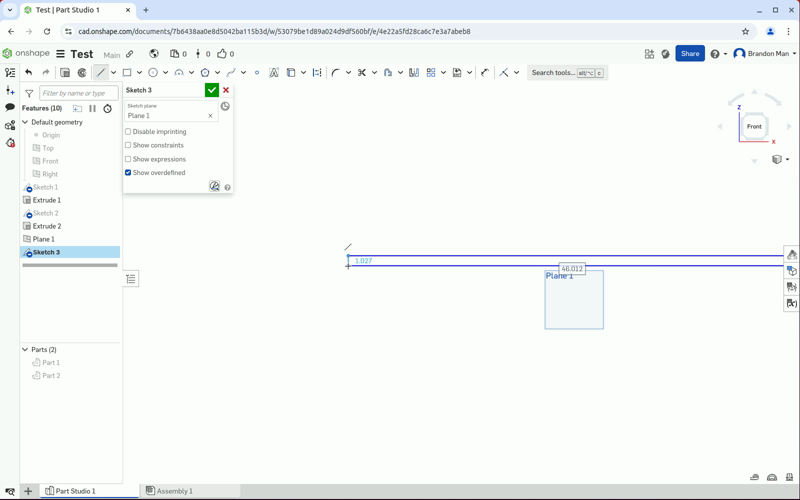
scroll(6)
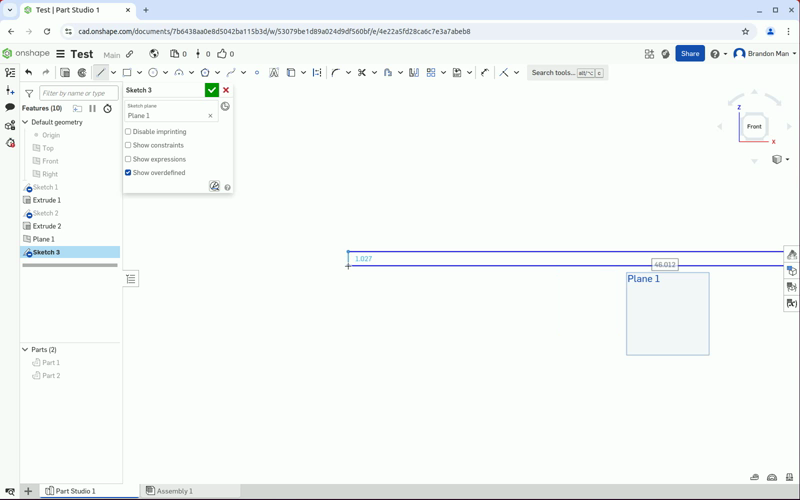
scroll(6)
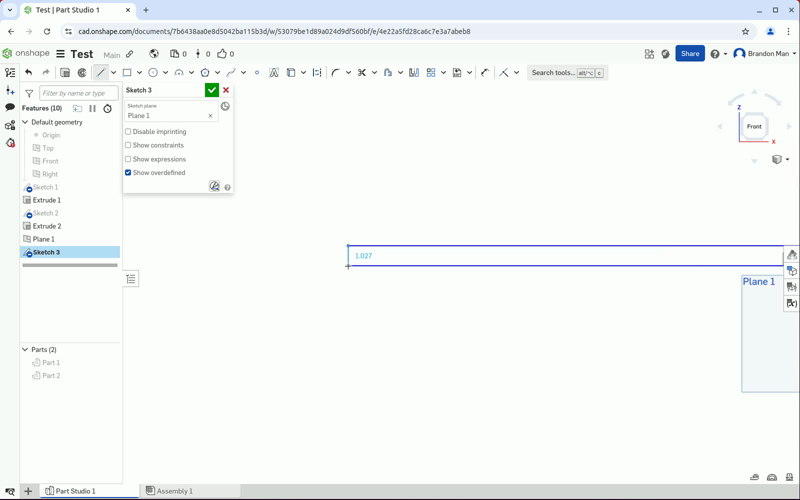
scroll(6)
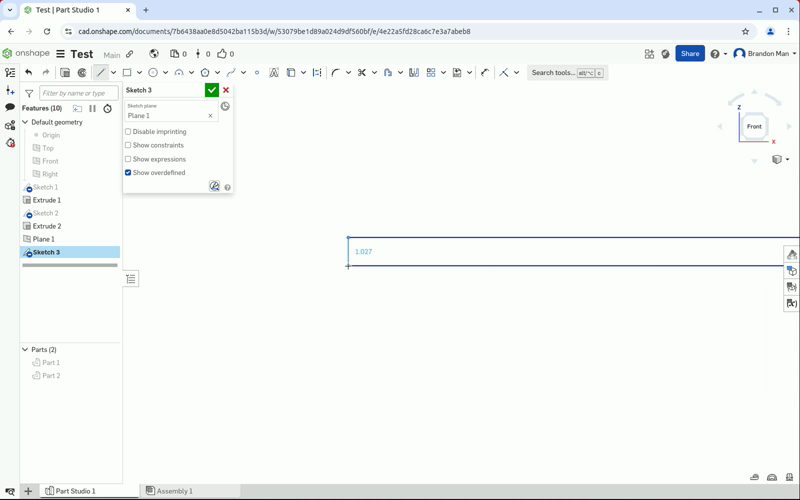
scroll(6)
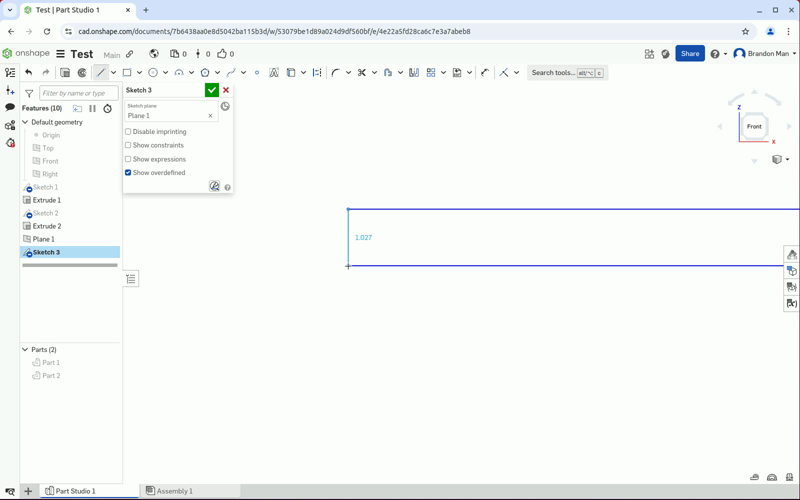
key_up(shift)
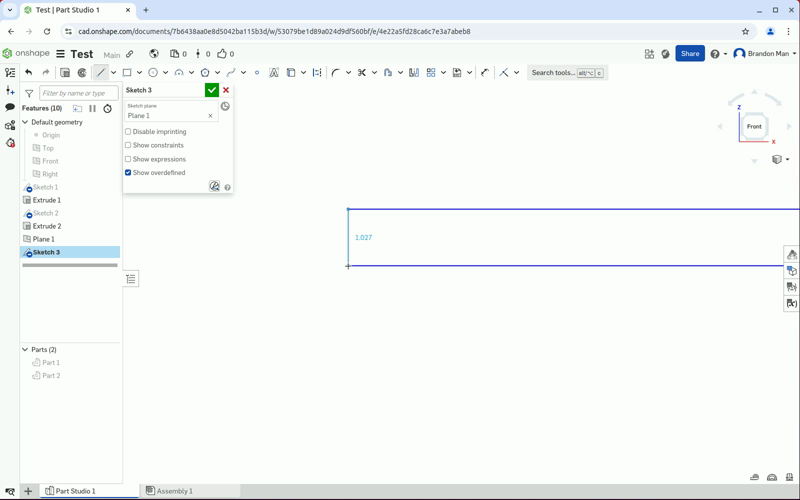
click(348, 265)
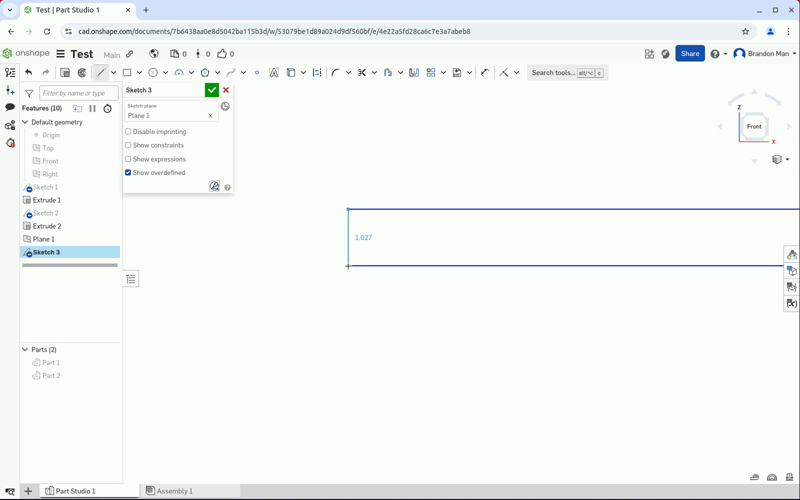
scroll(-6)
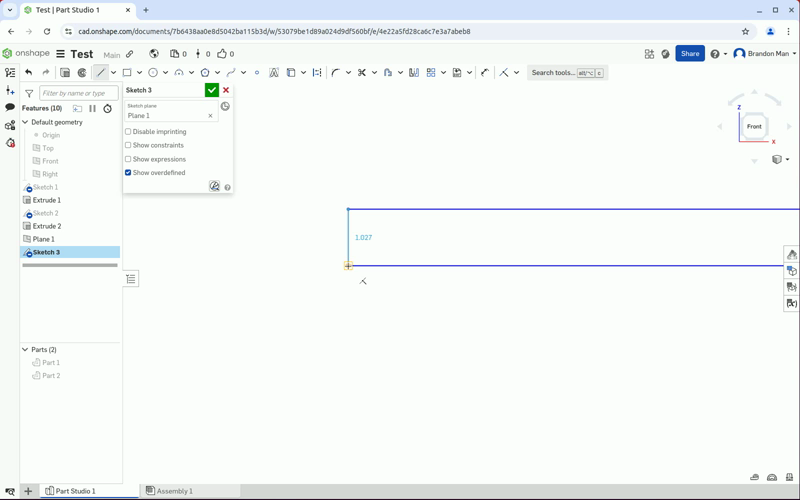
scroll(-6)
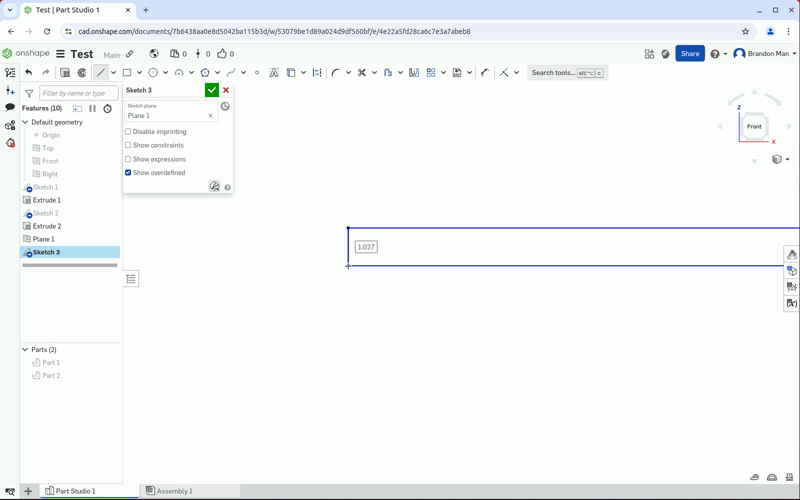
scroll(-6)
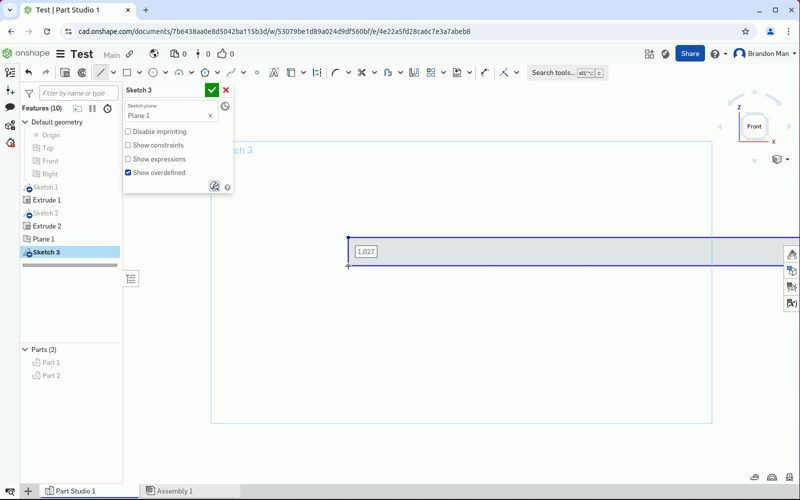
scroll(-6)
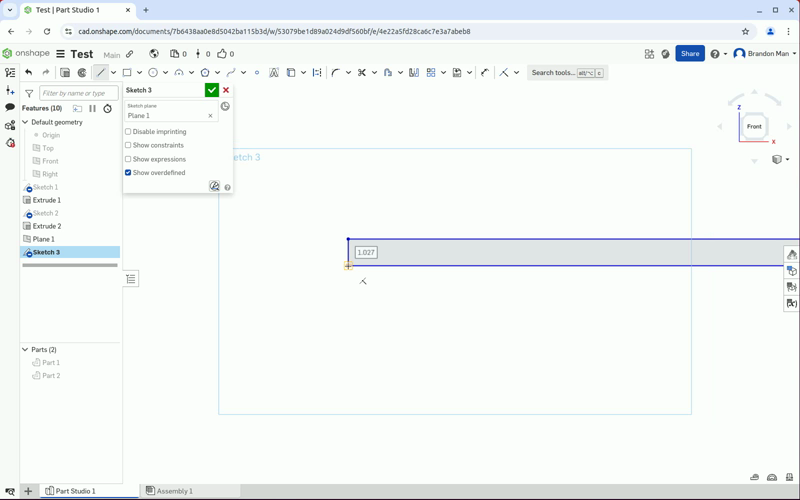
scroll(-6)
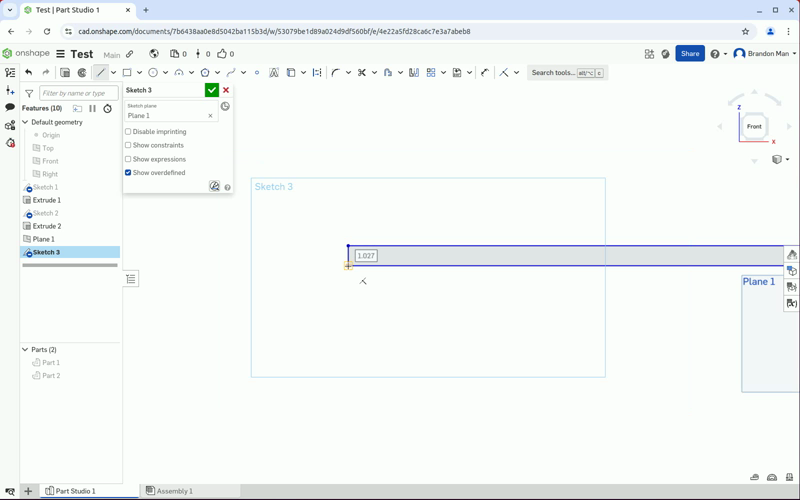
scroll(-6)
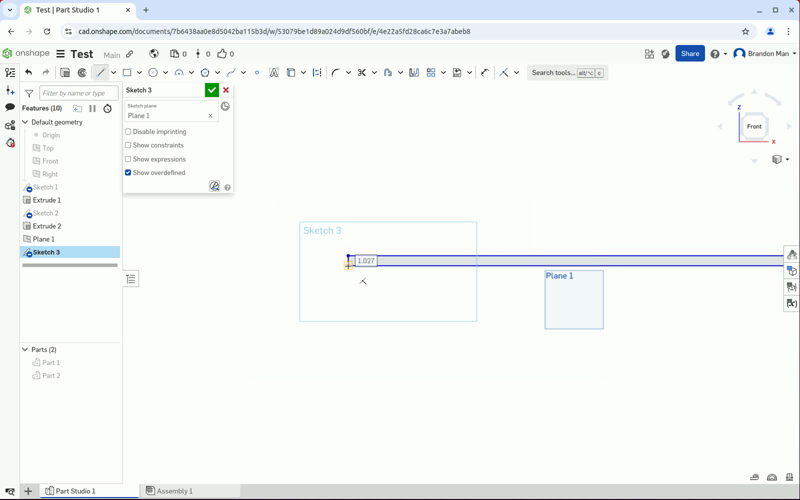
scroll(-6)
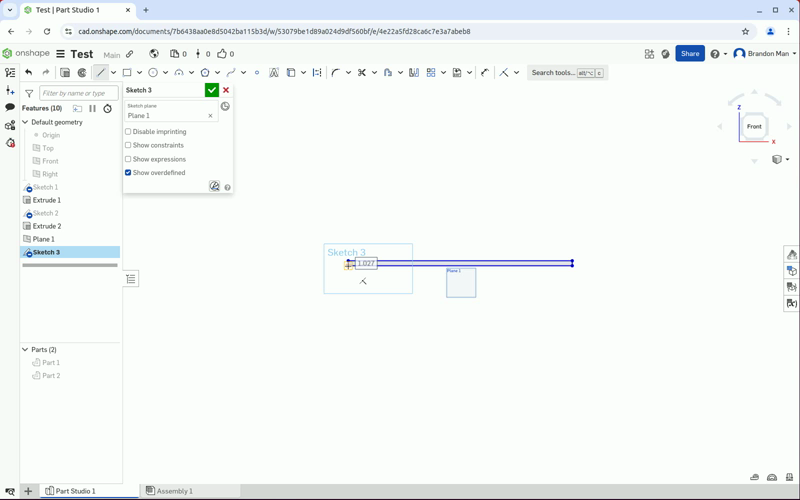
key(esc)
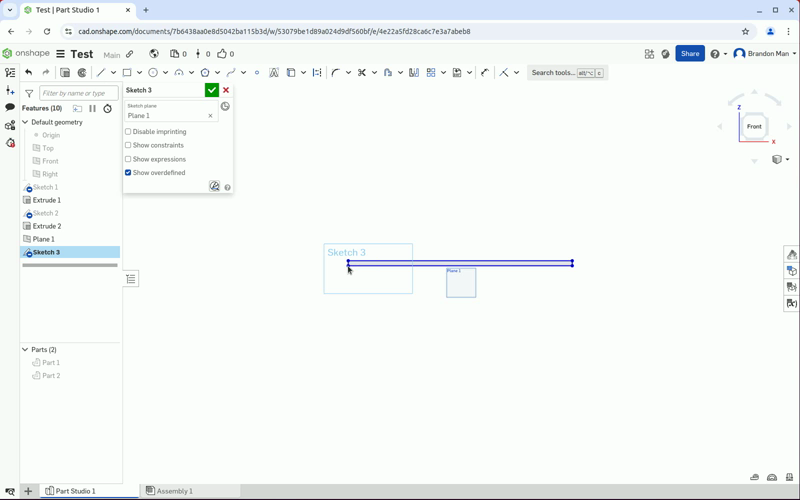
mouse_move(522, 263)
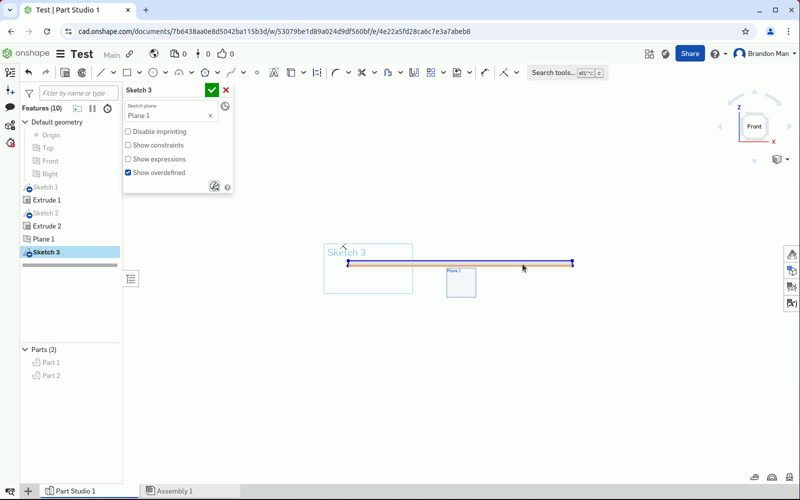
scroll(6)
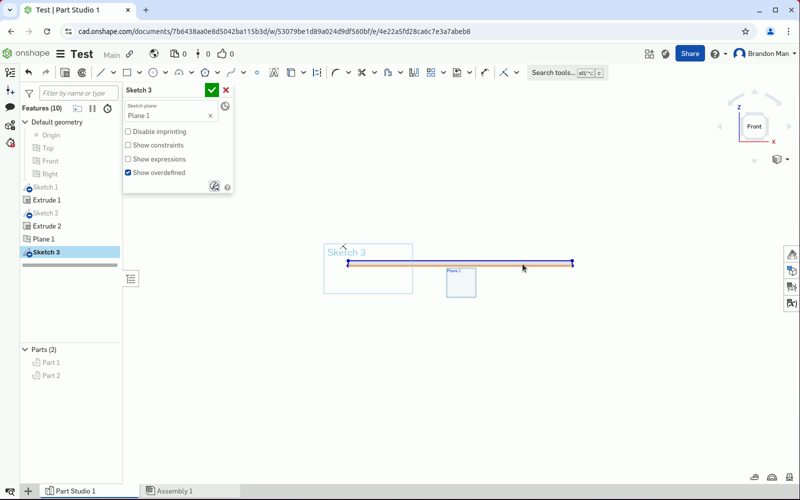
scroll(6)
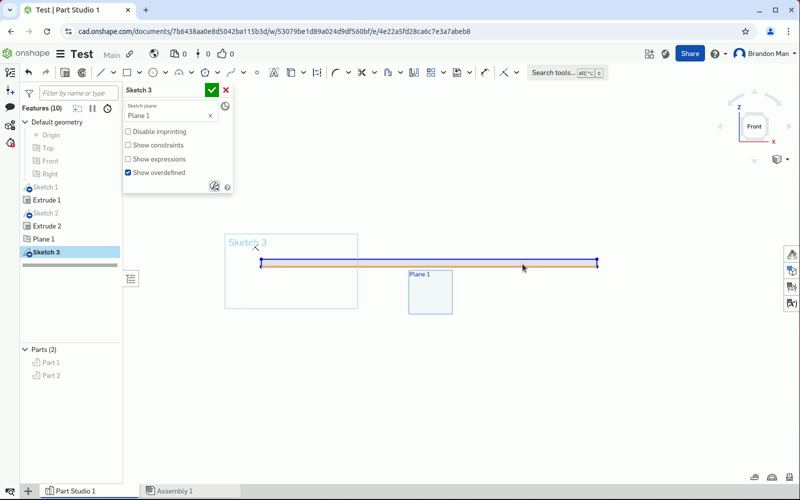
scroll(6)
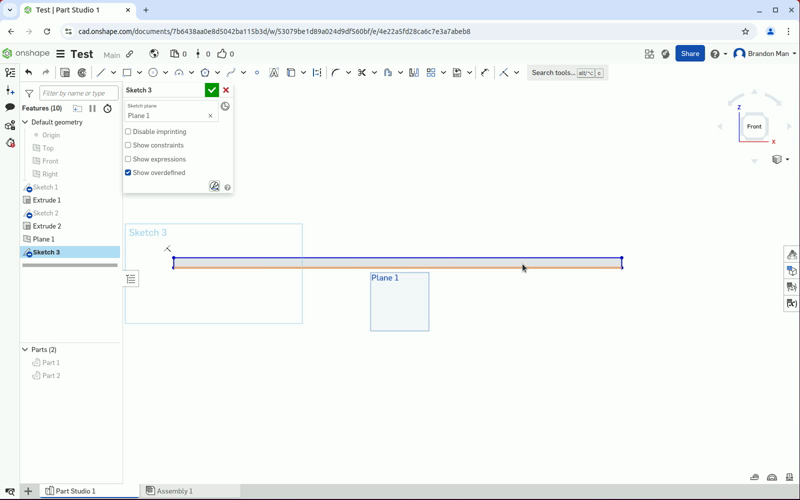
scroll(6)
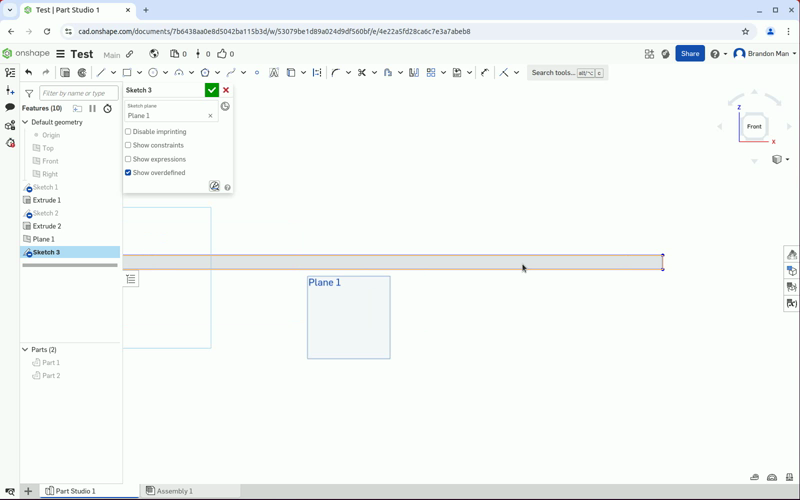
scroll(6)
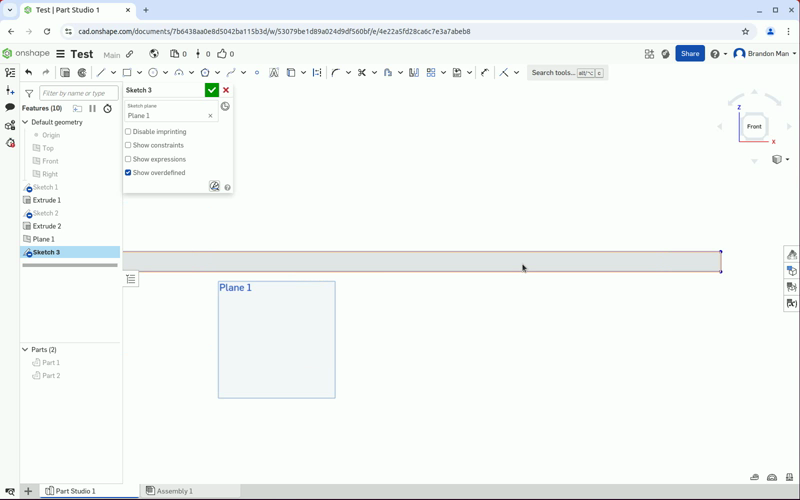
scroll(6)
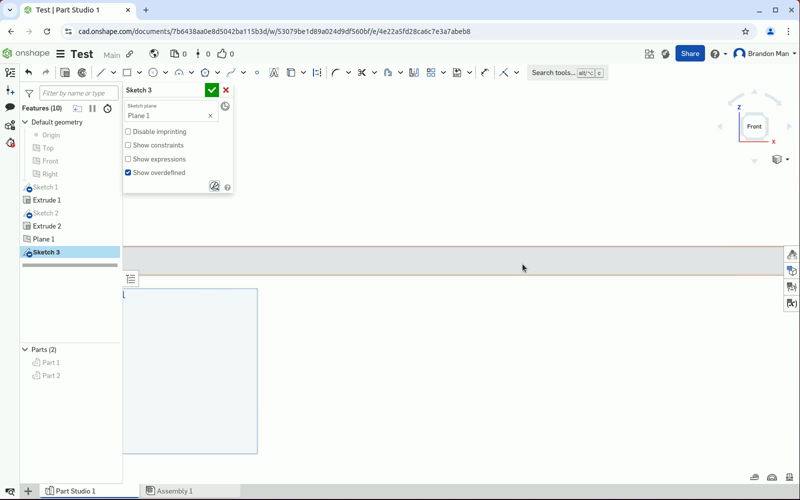
scroll(6)
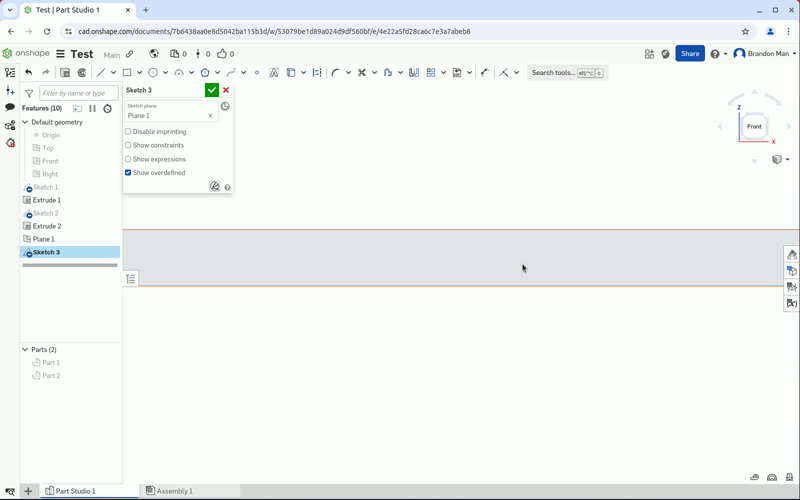
click(522, 263)
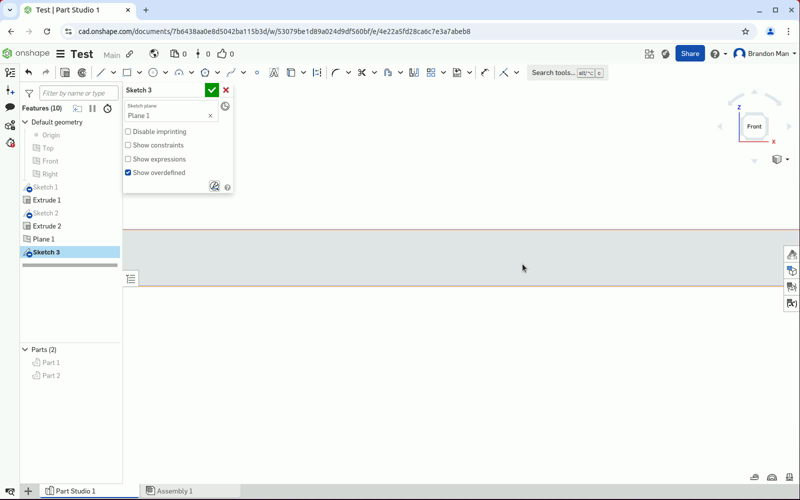
scroll(-6)
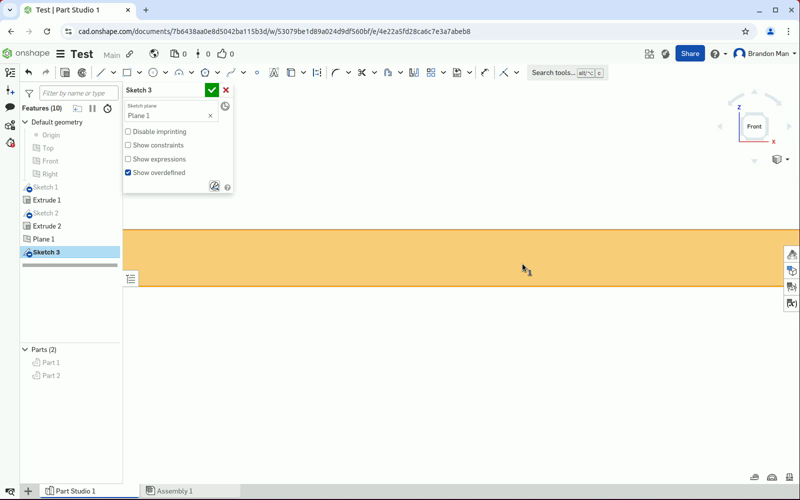
scroll(-6)
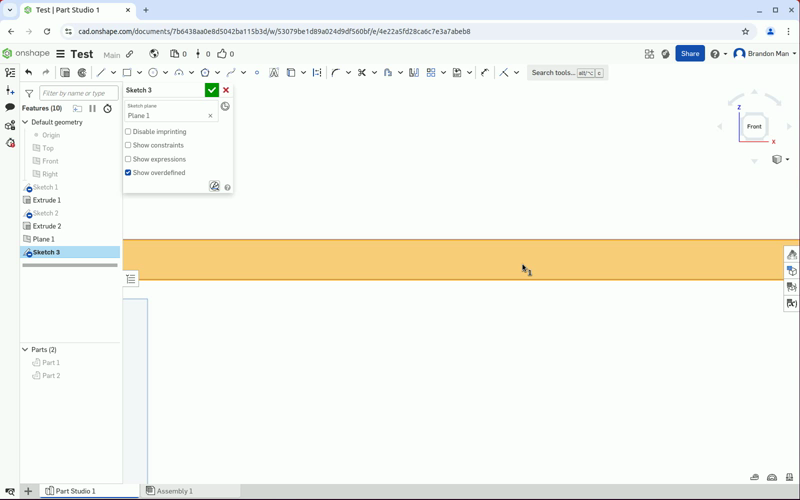
scroll(-6)
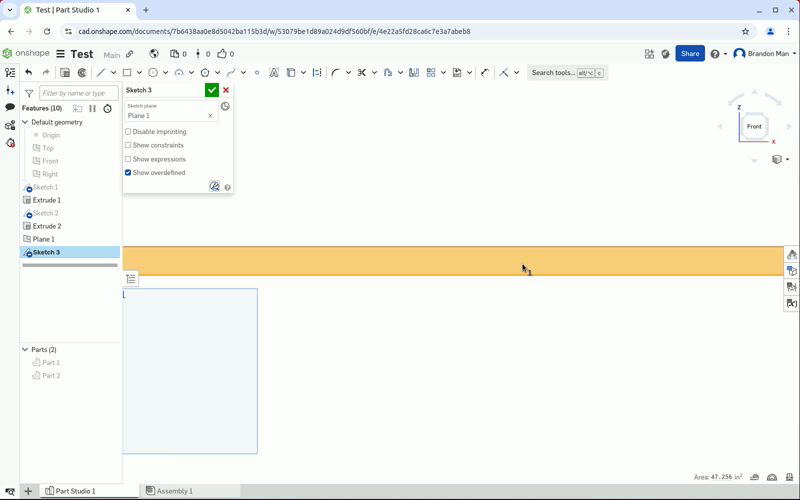
scroll(-6)
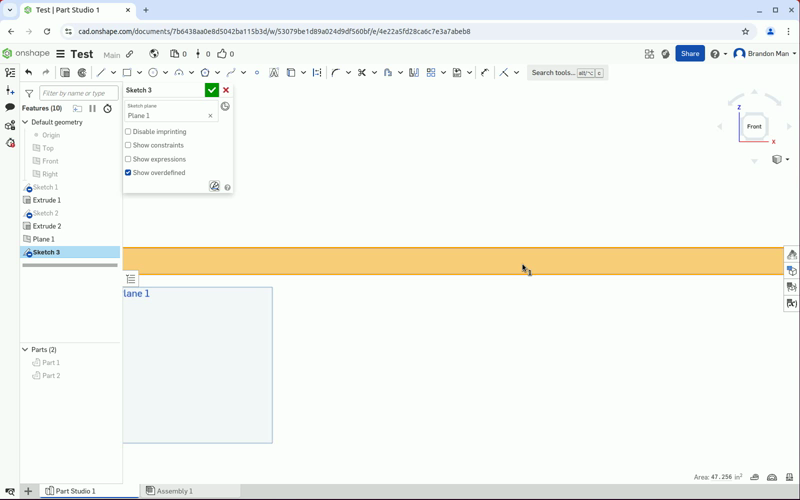
scroll(-6)
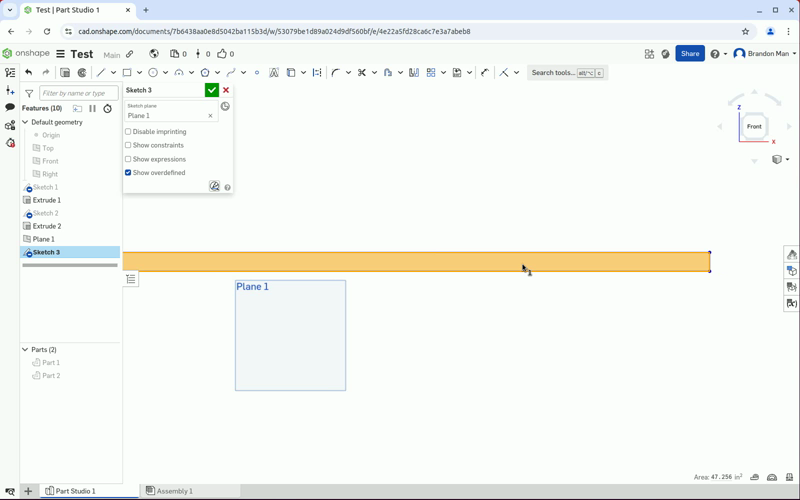
scroll(-6)
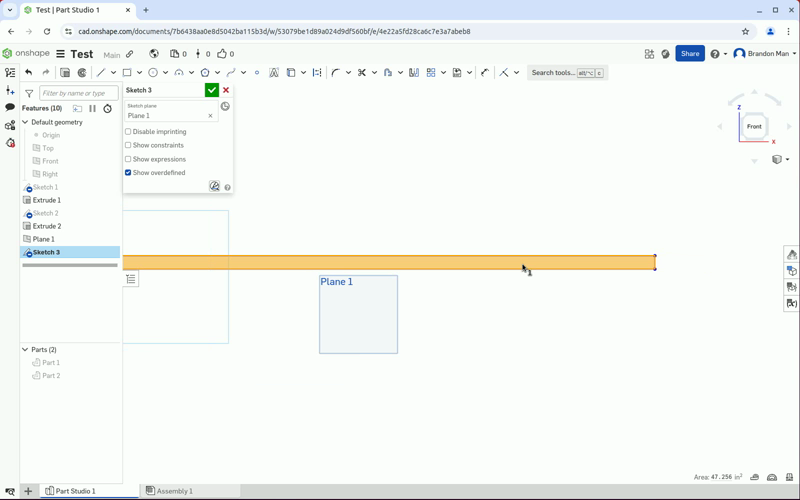
scroll(-6)
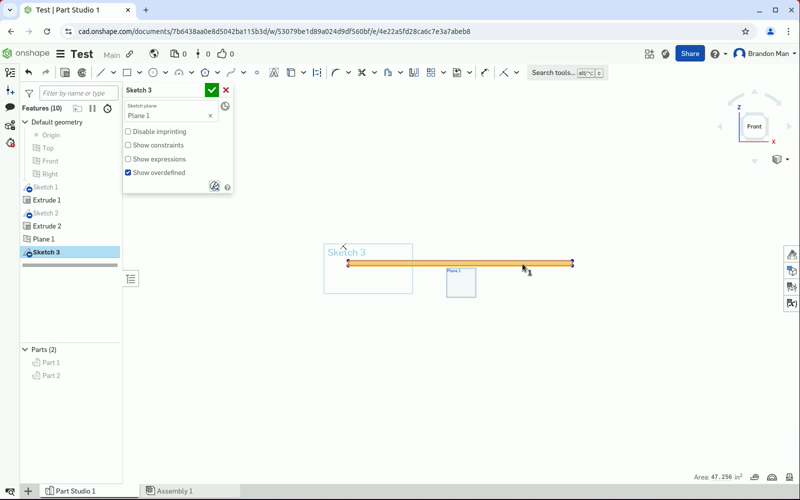
mouse_move(73, 352)
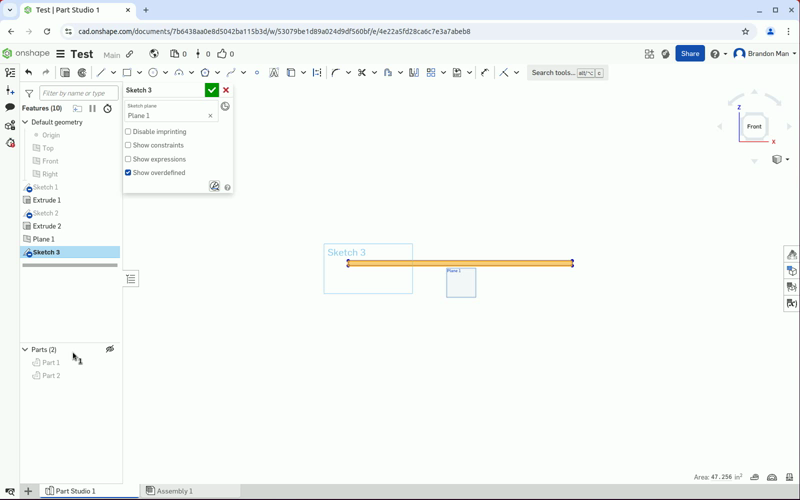
key(shift+y)
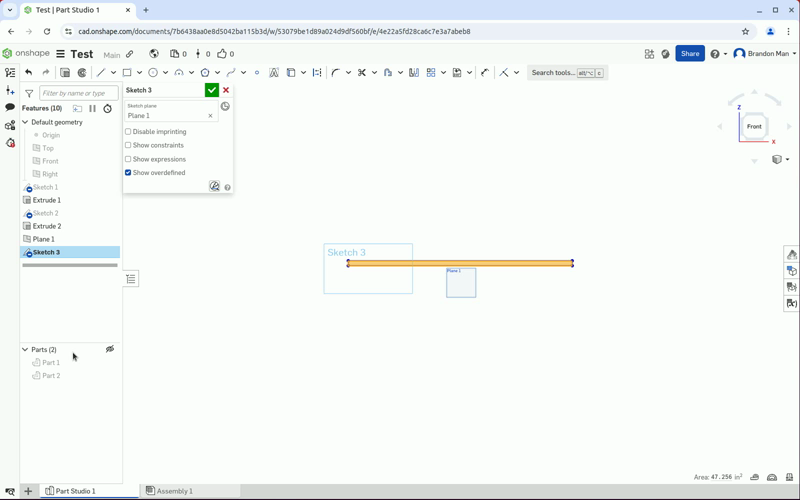
key(shift+e)
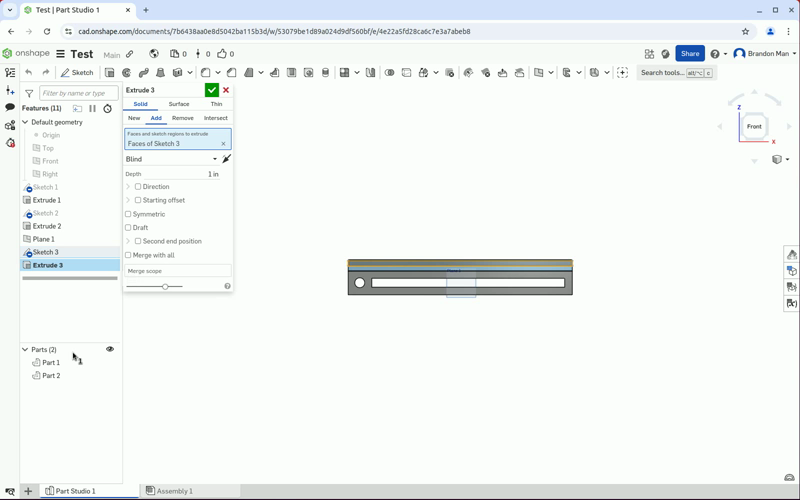
mouse_move(143, 106)
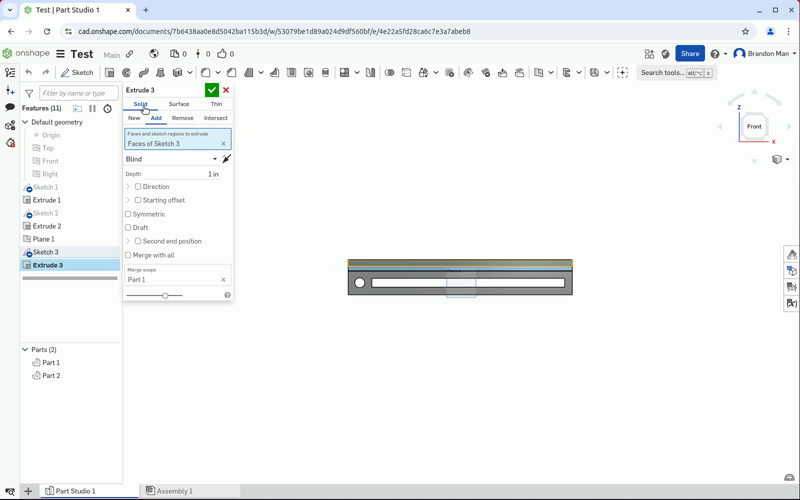
click(143, 106)
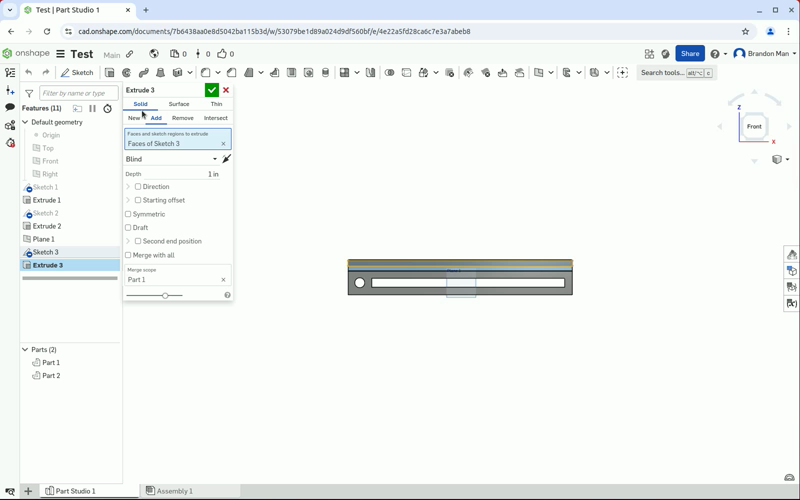
mouse_move(137, 120)
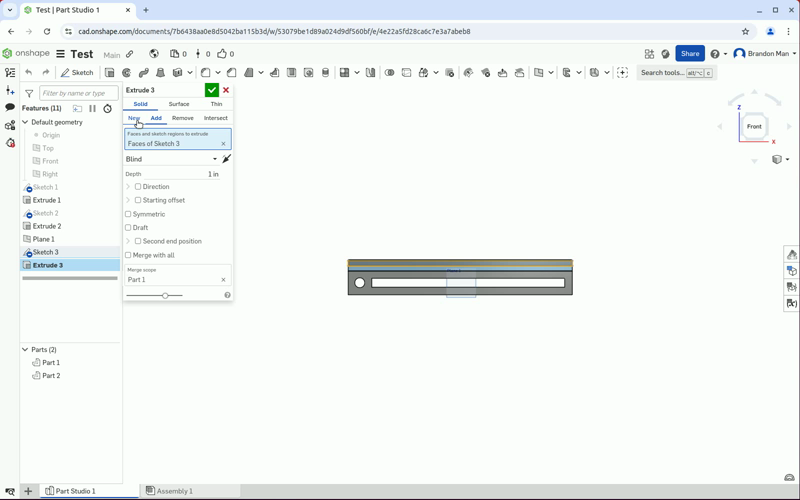
click(137, 120)
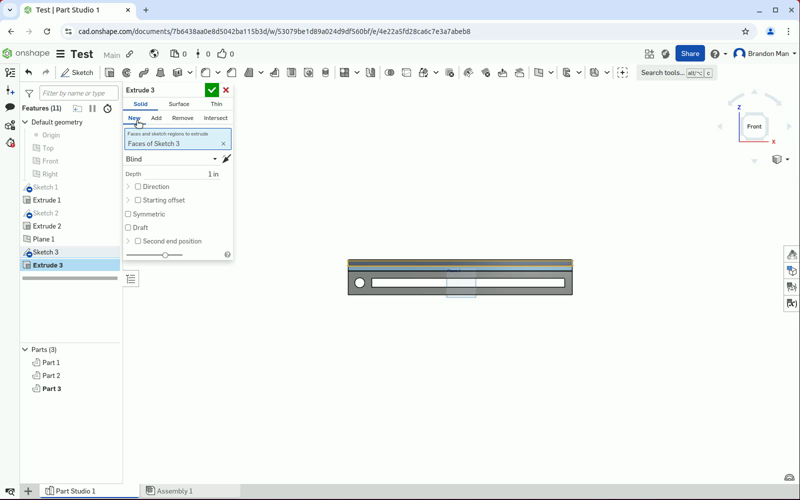
key(tab, 4)
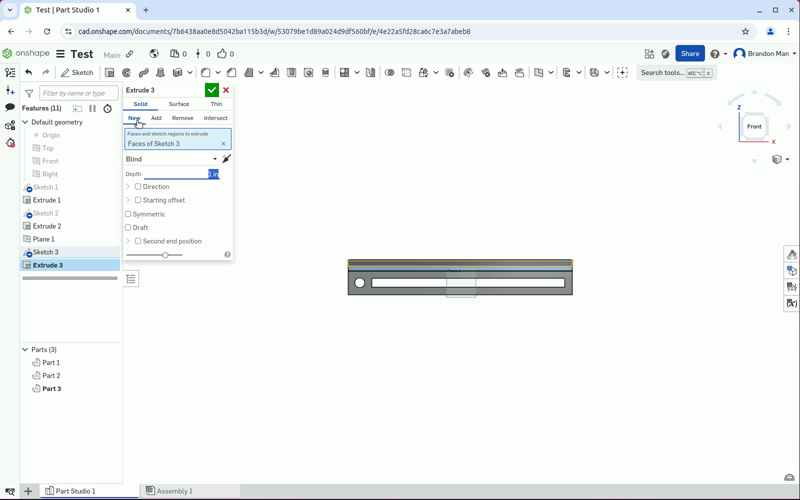
text(5.055)
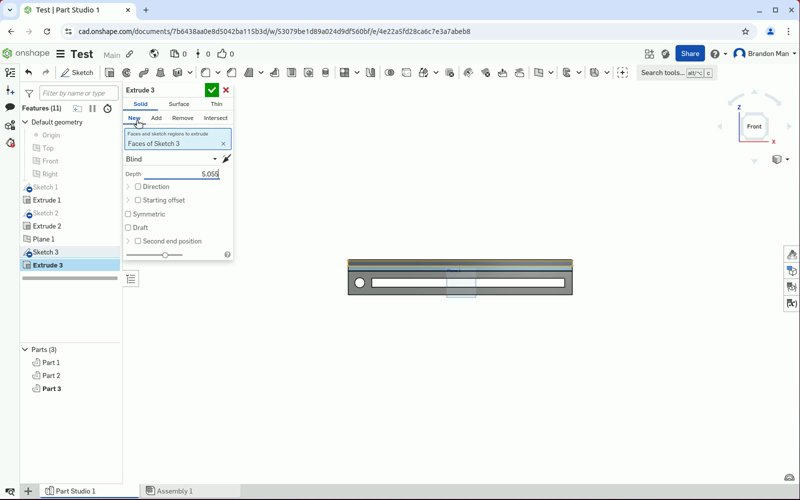
key(enter)
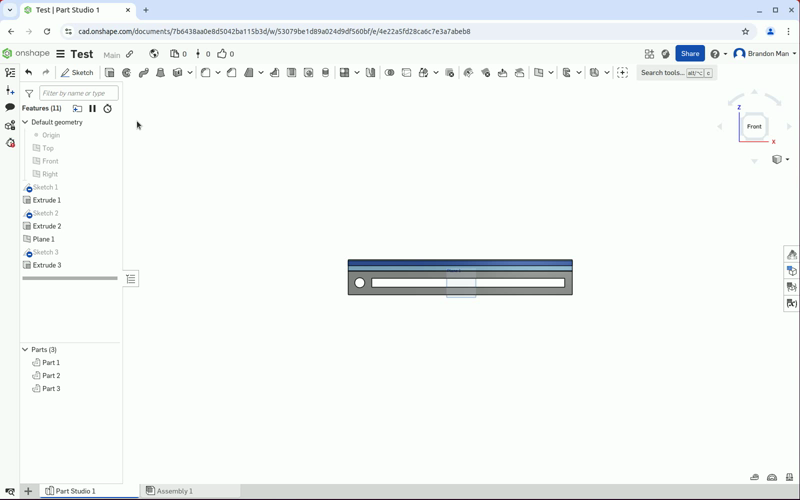
key(shift+h)
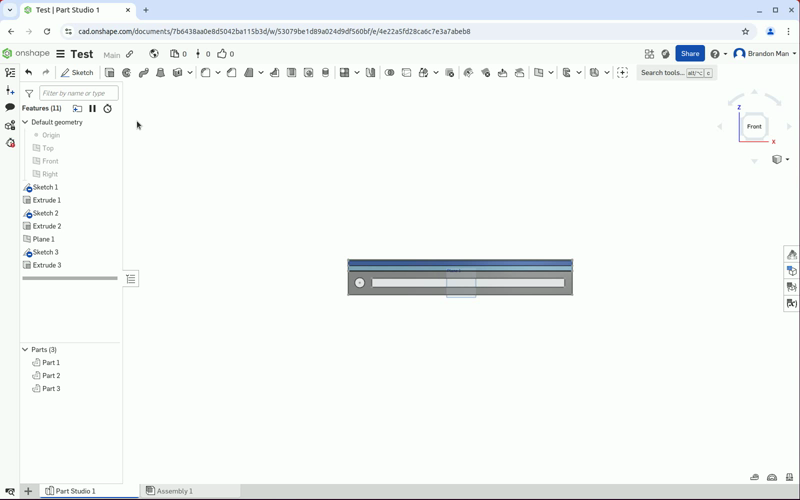
key(shift+h)
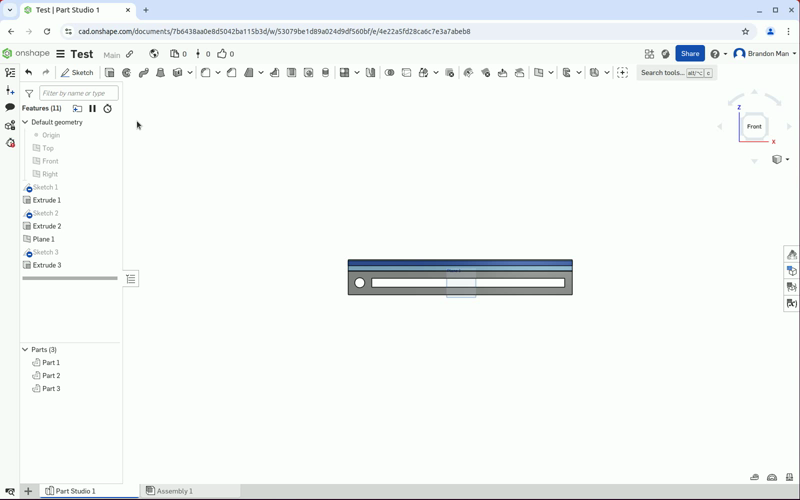
mouse_move(73, 189)
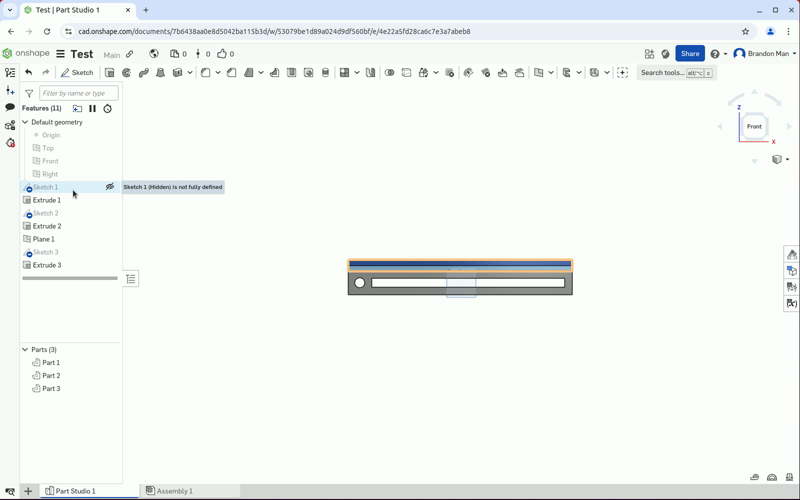
click(73, 189)
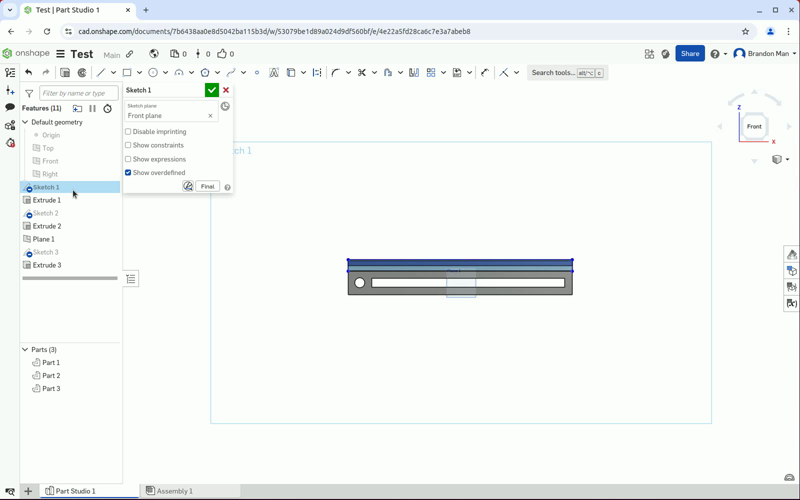
mouse_move(229, 92)
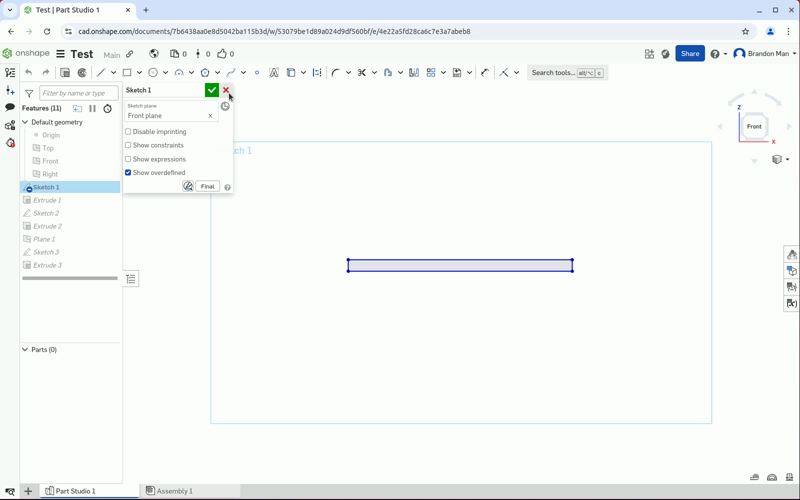
click(229, 92)
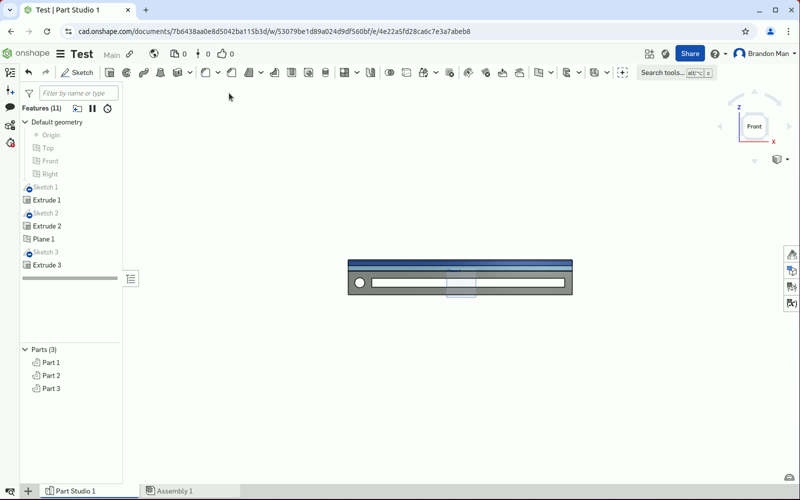
mouse_move(73, 352)
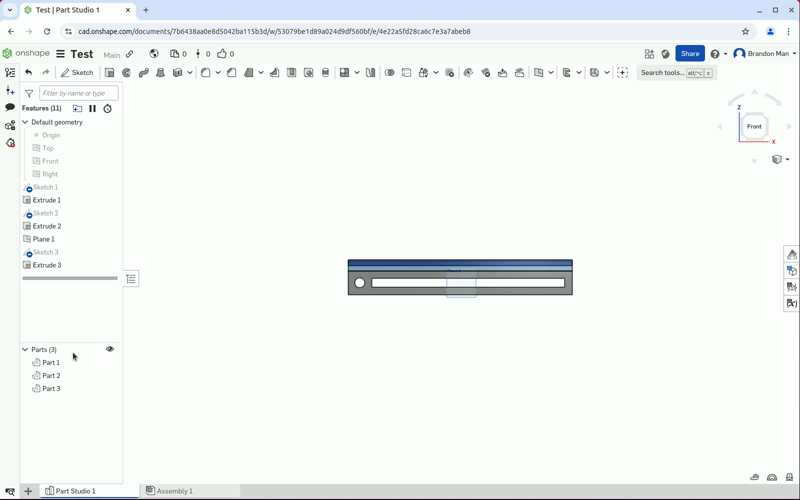
key(y)
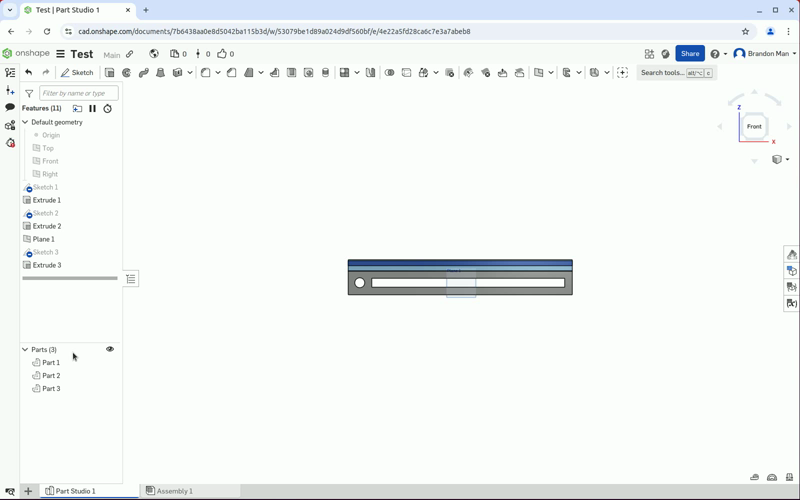
key(shift+p)
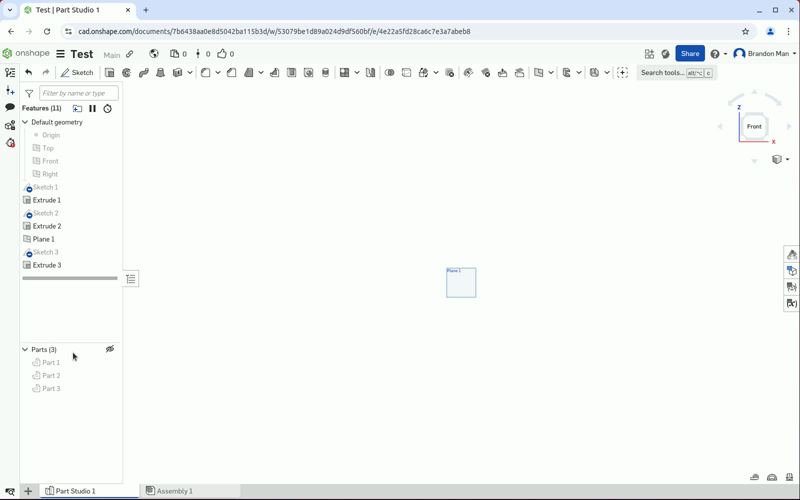
key(space)
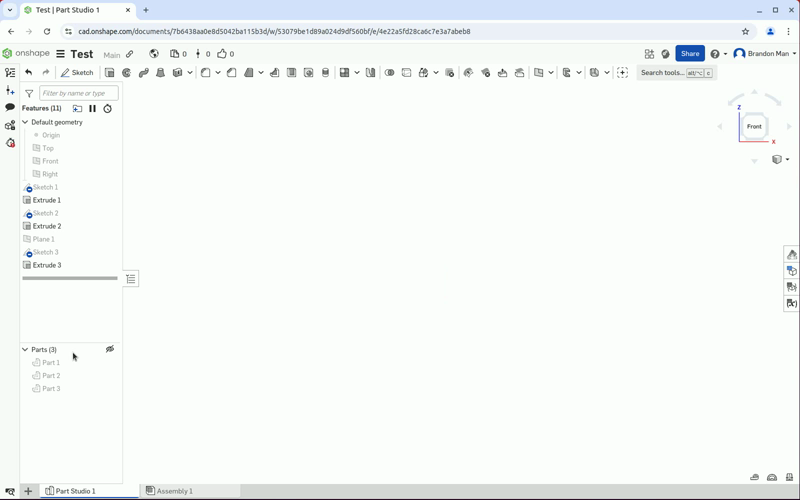
key_down(shift)
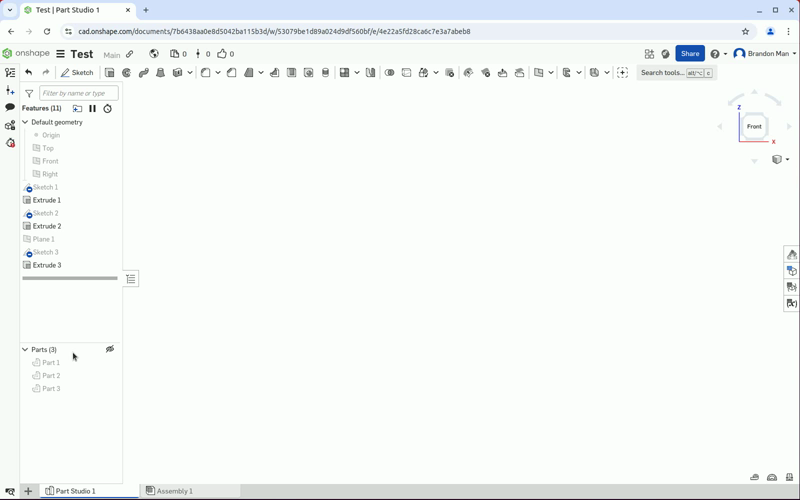
key(down)
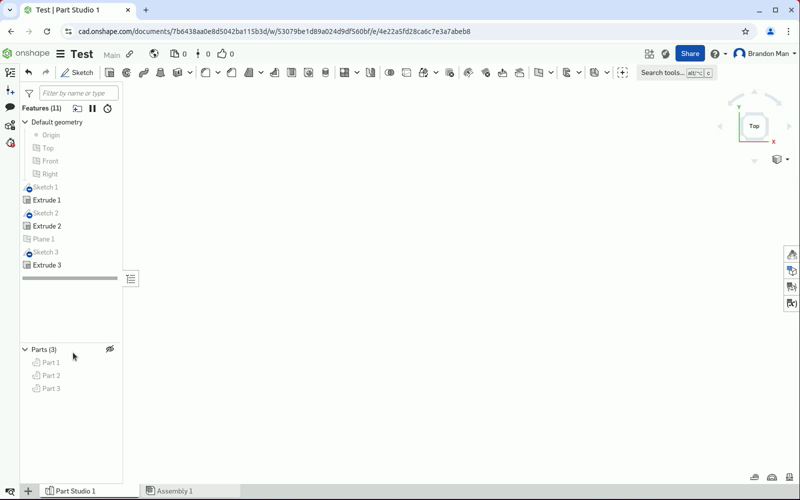
key_up(shift)
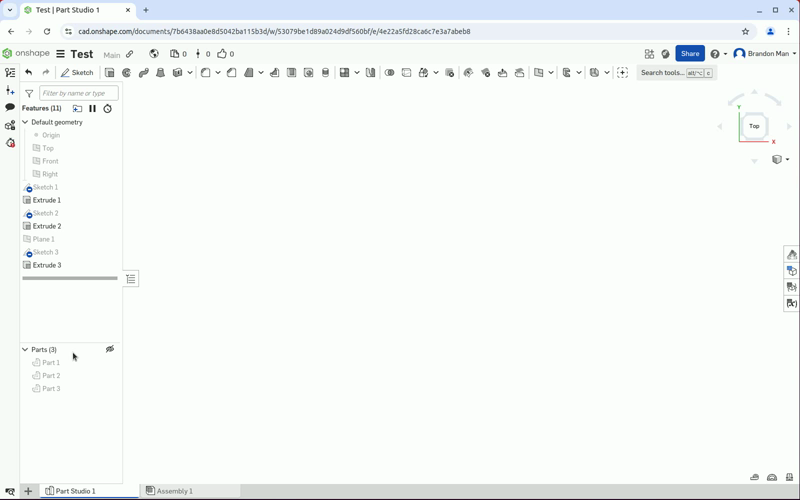
mouse_move(73, 352)
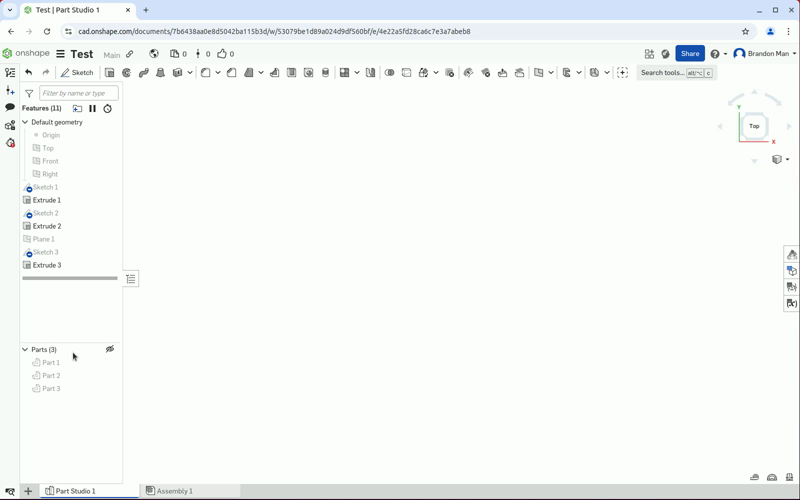
key(shift+y)
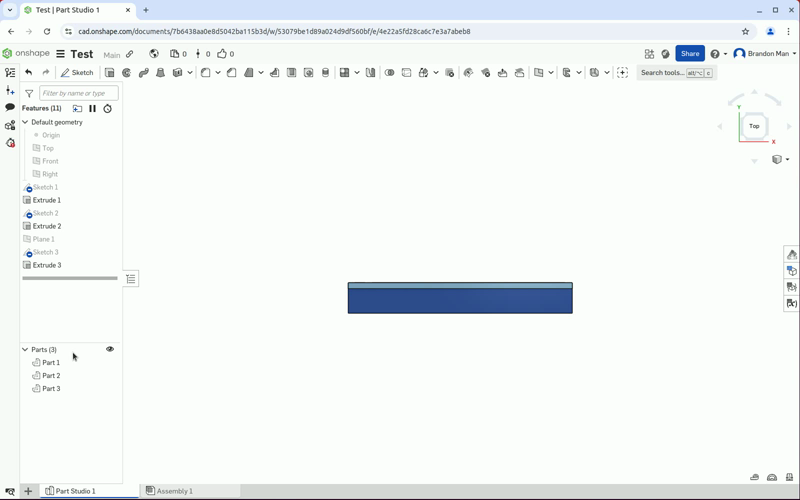
mouse_move(541, 75)
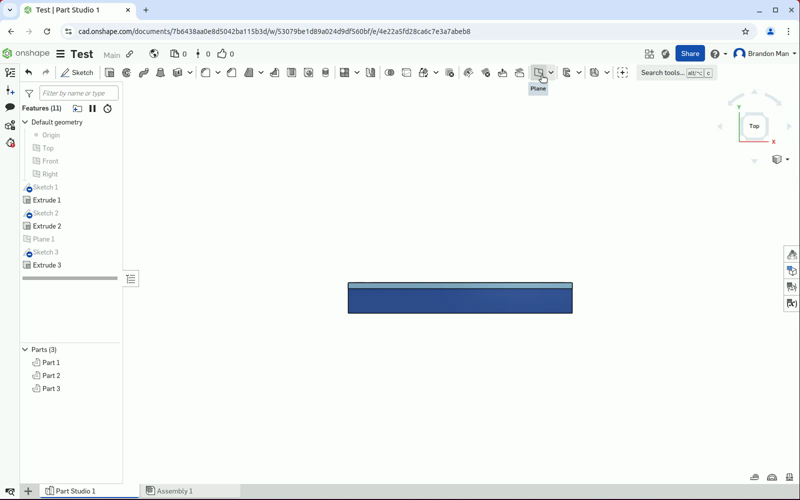
click(541, 75)
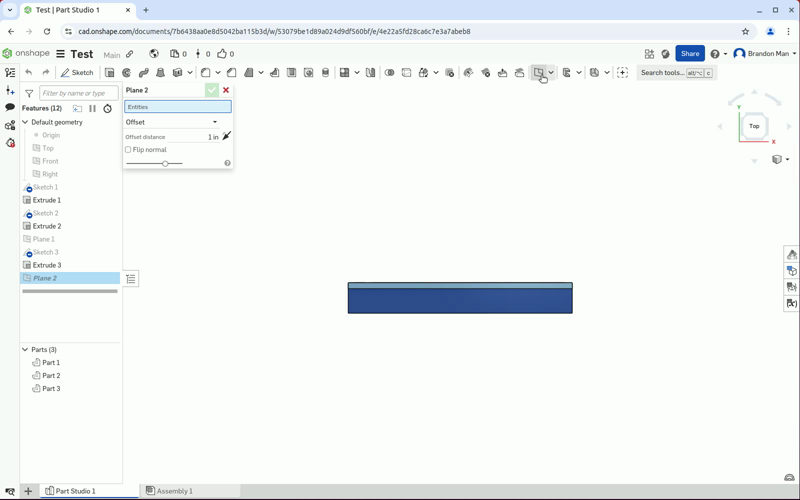
mouse_move(73, 150)
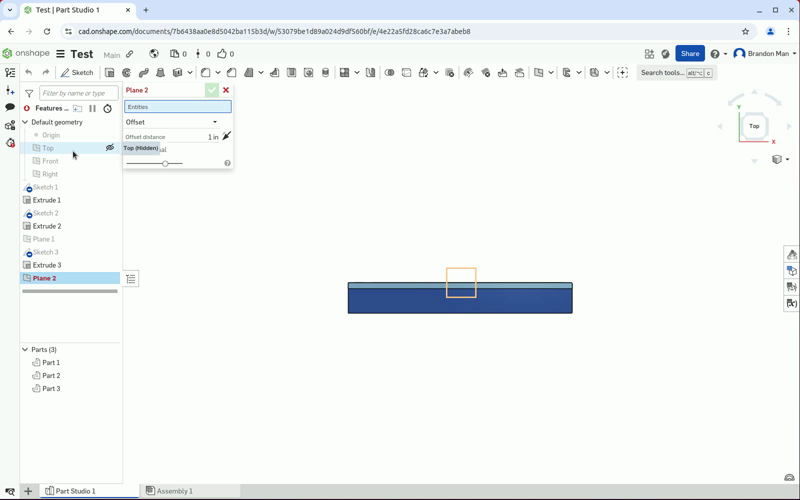
click(73, 150)
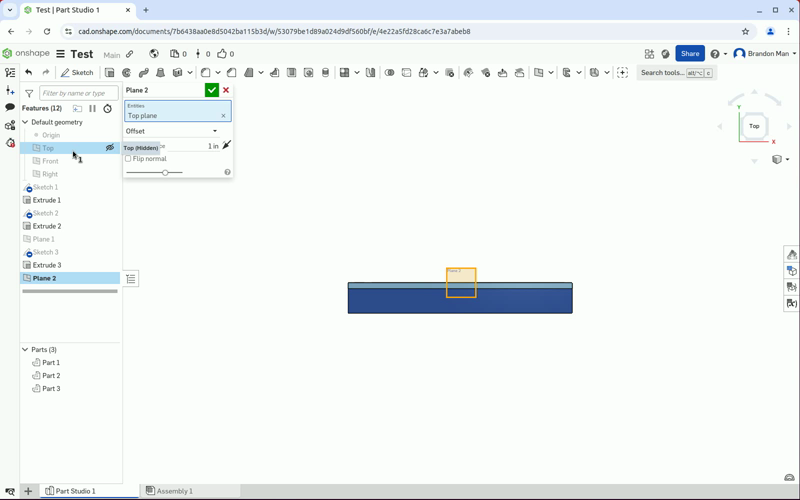
key(tab, 2)
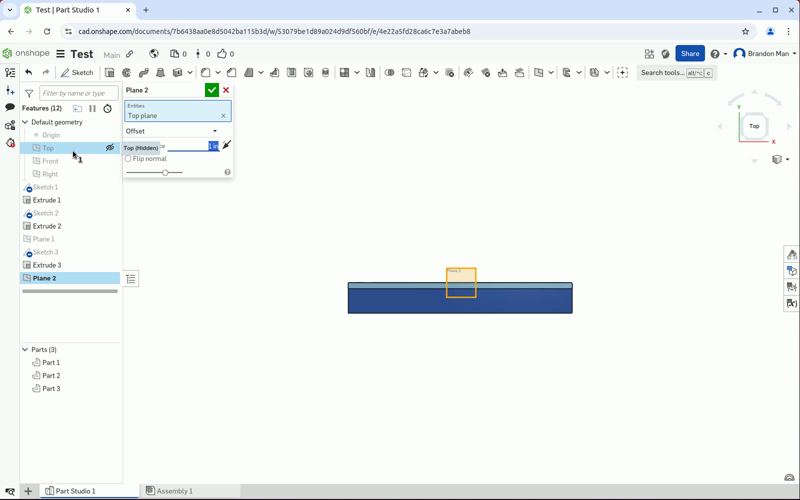
text(4.56)
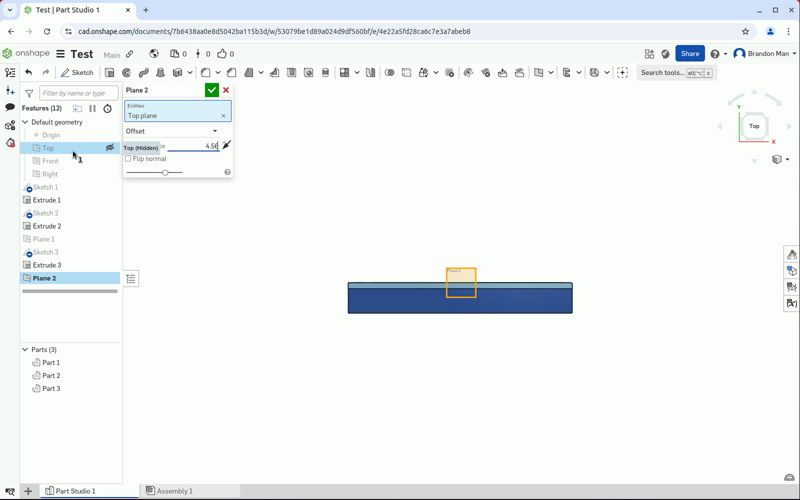
key(enter, 2)
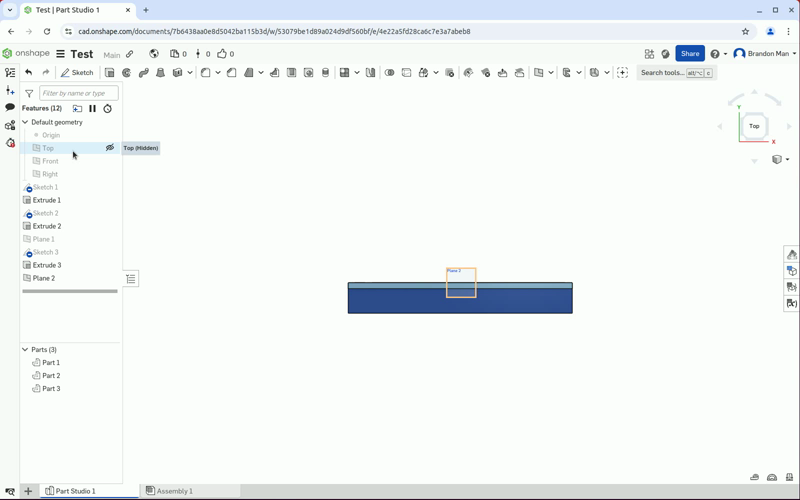
key(shift+s)
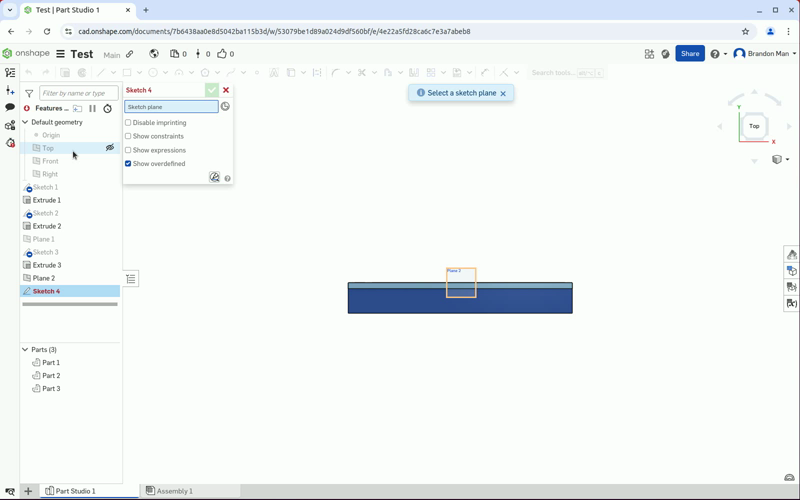
mouse_move(73, 280)
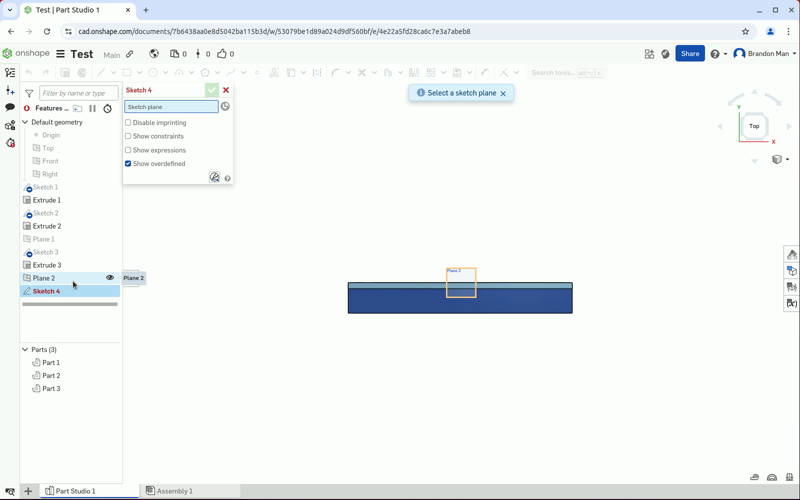
click(73, 280)
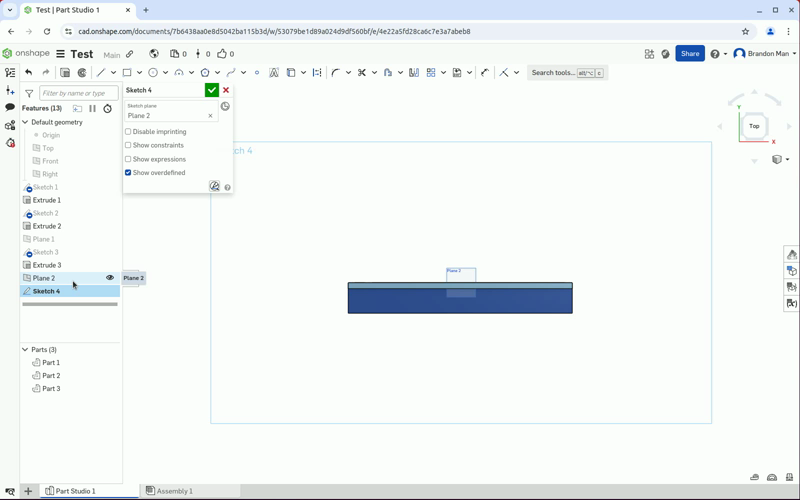
mouse_move(73, 352)
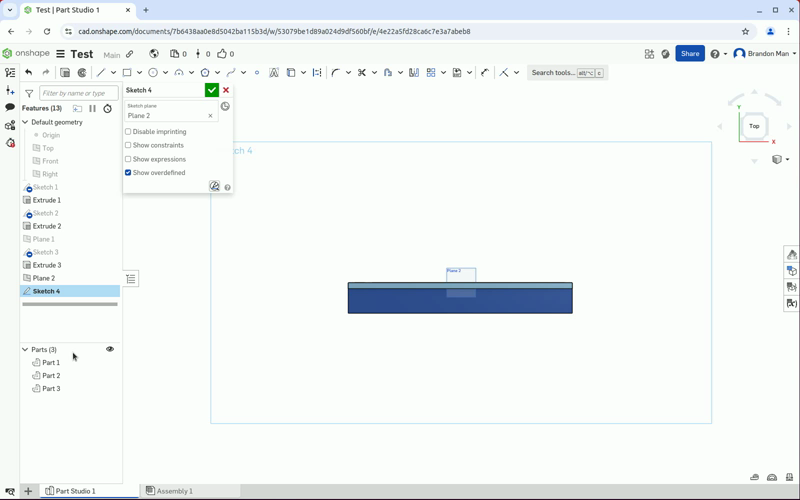
key(y)
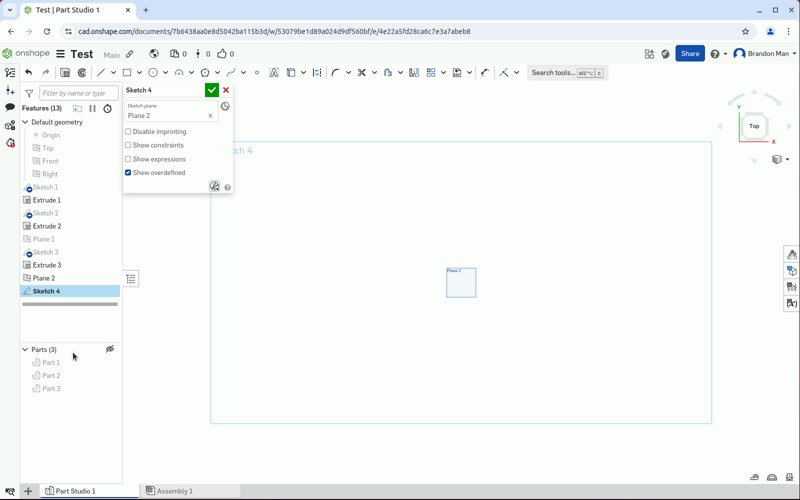
key(c)
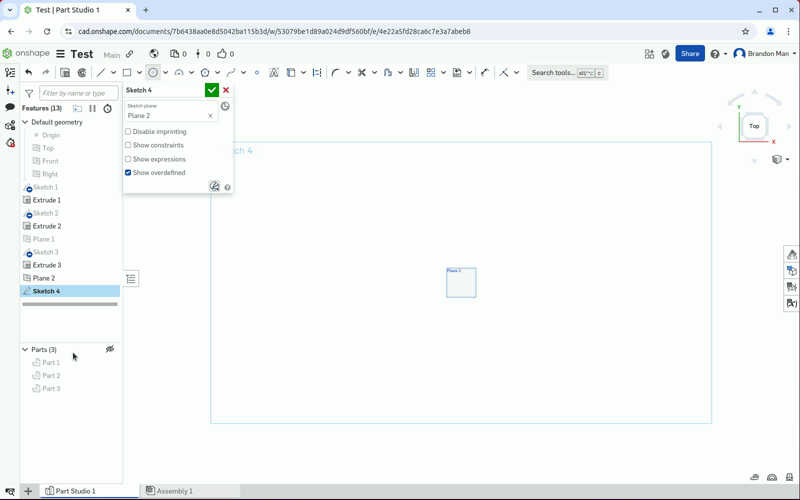
key_down(shift)
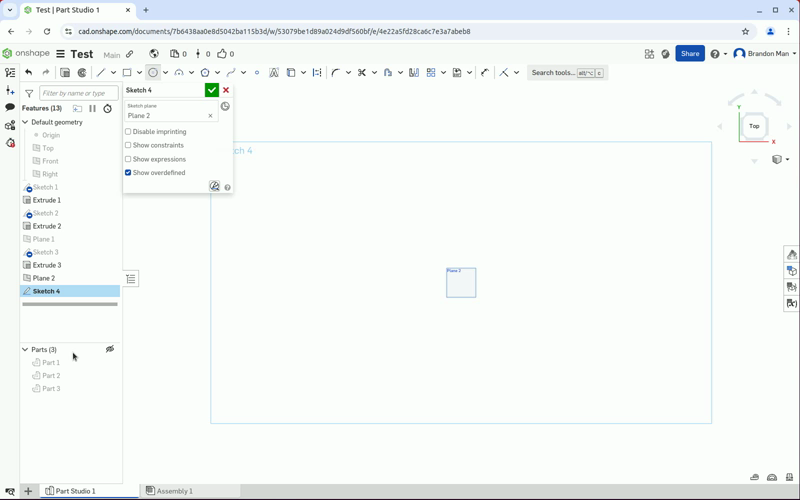
mouse_move(461, 300)
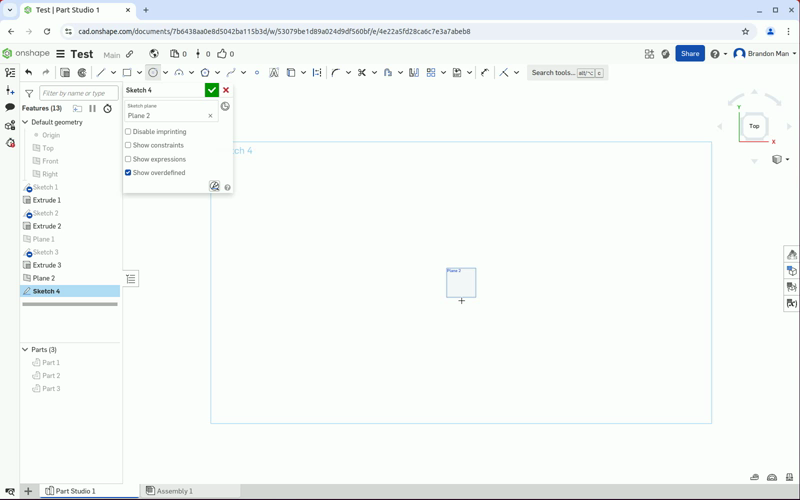
click(461, 300)
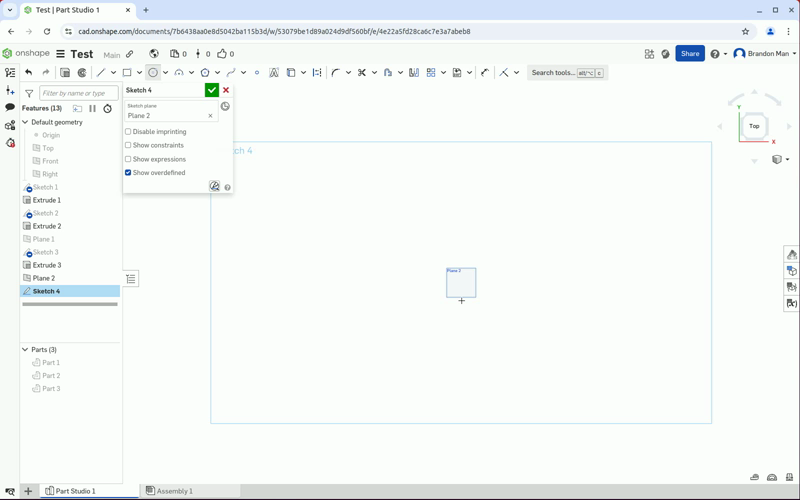
key_up(shift)
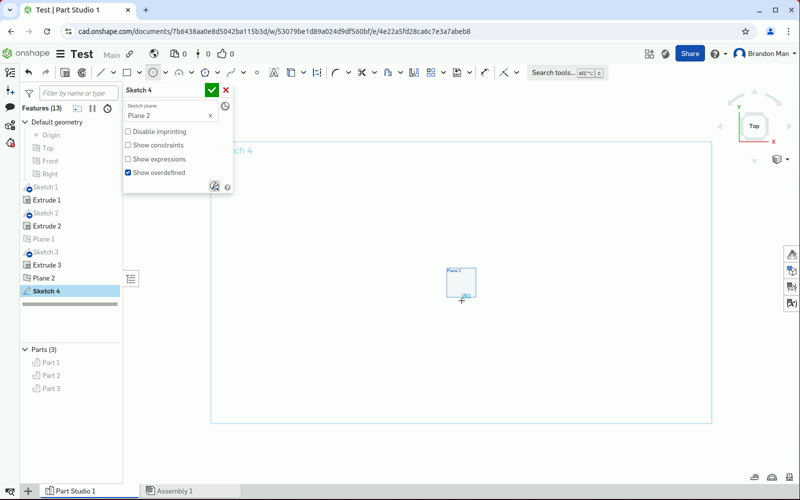
mouse_move(466, 300)
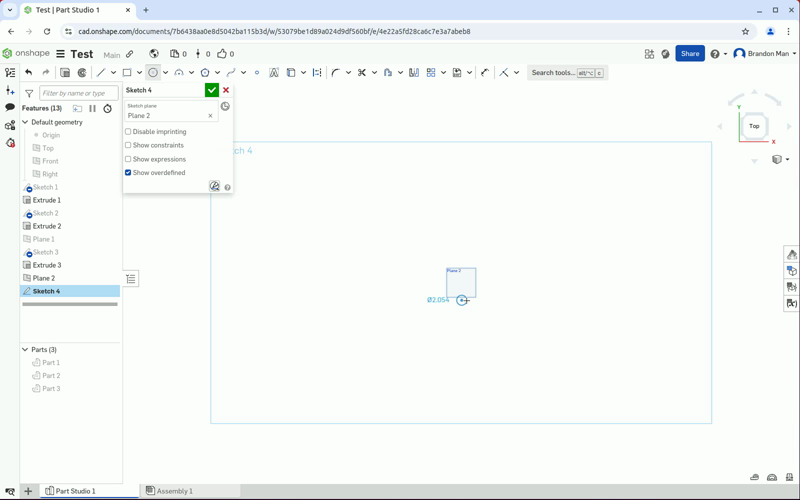
click(466, 300)
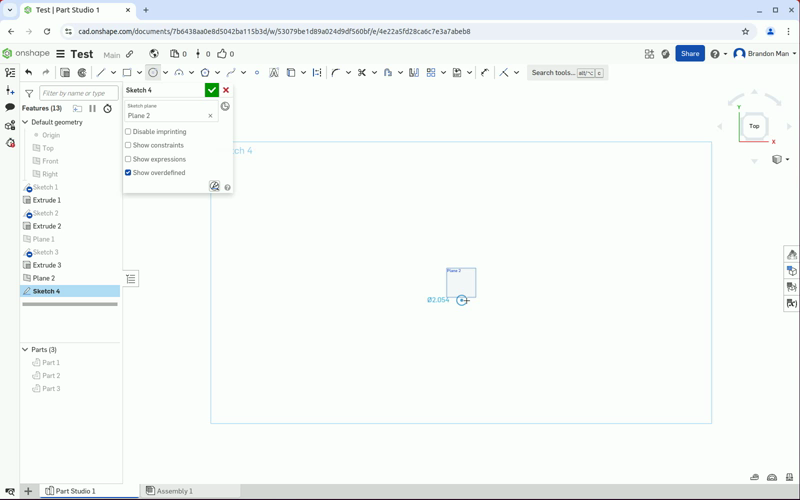
key(esc)
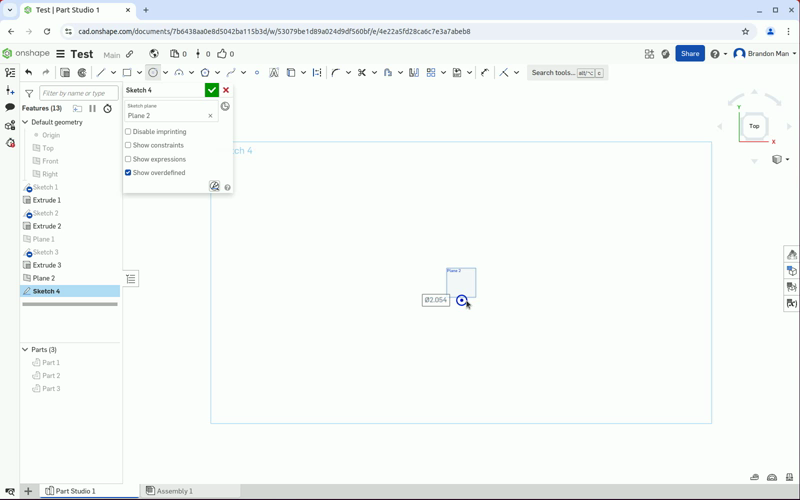
mouse_move(460, 301)
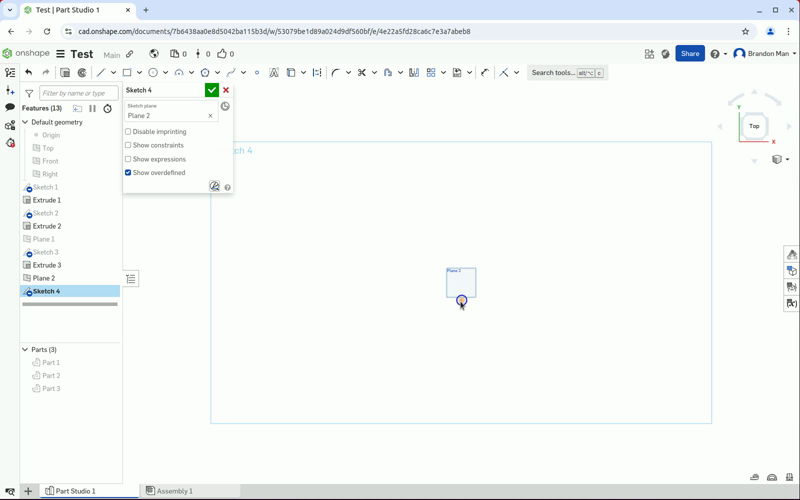
scroll(6)
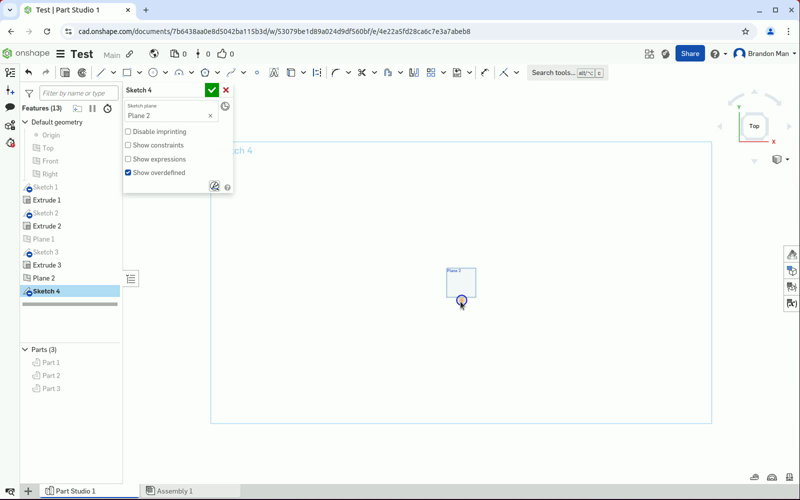
scroll(6)
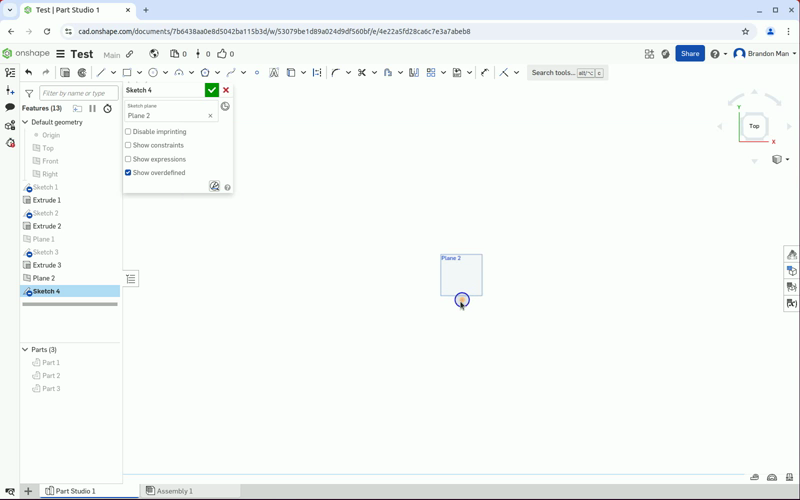
scroll(6)
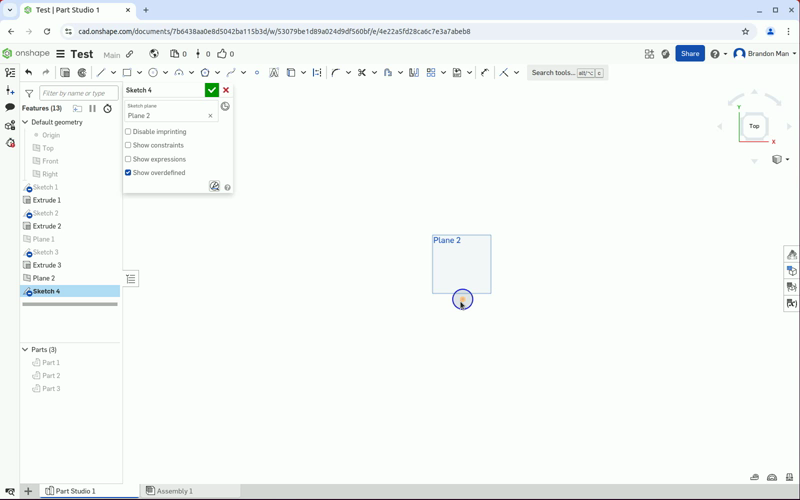
scroll(6)
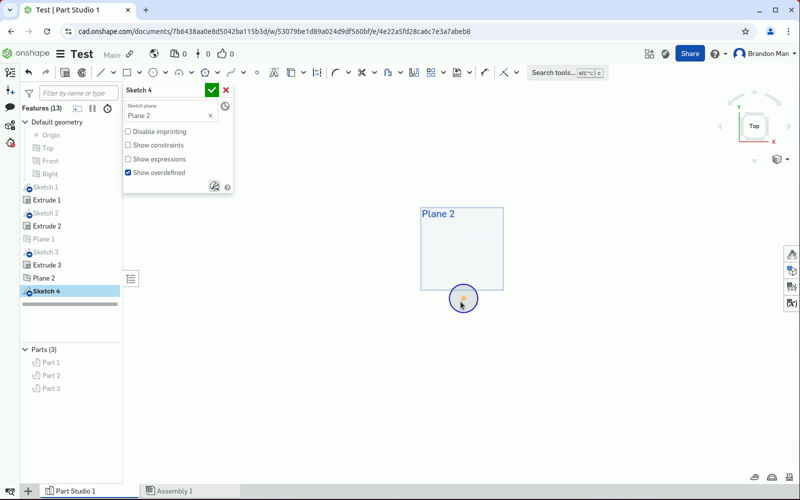
scroll(6)
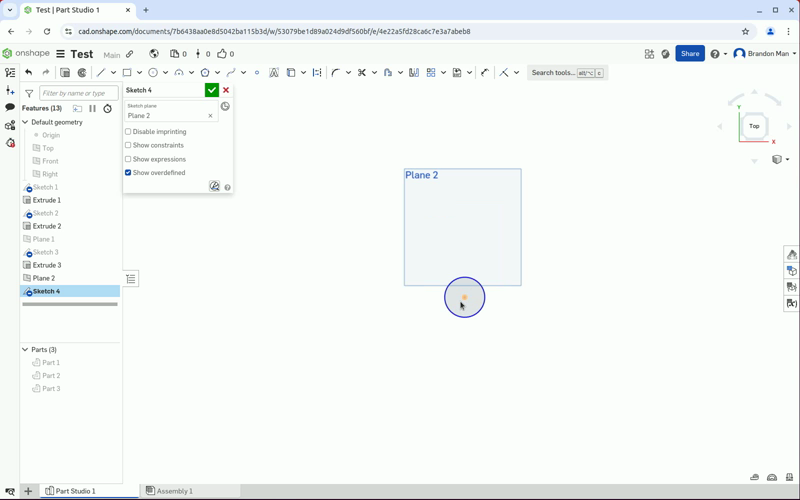
scroll(6)
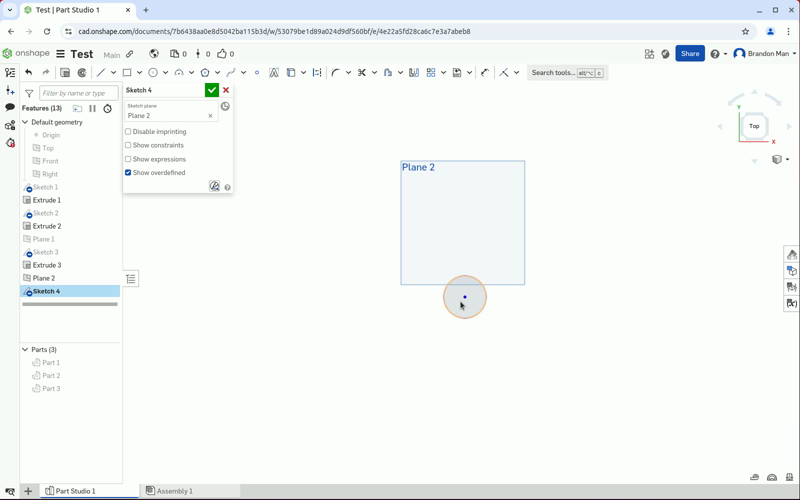
scroll(6)
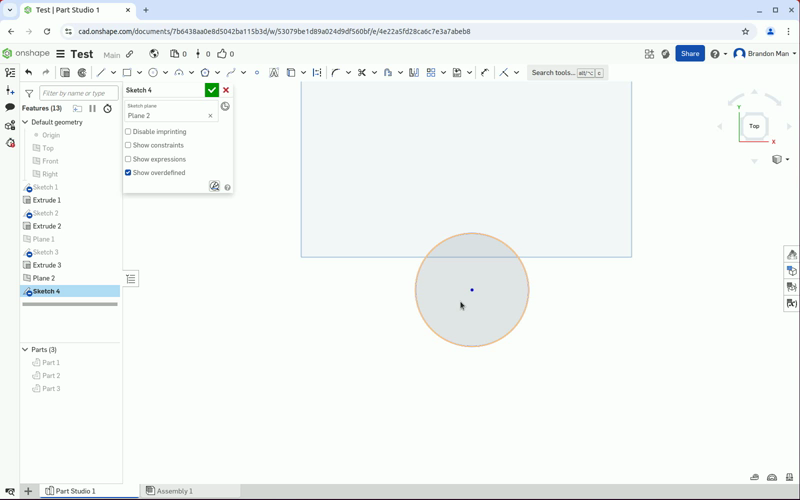
click(460, 301)
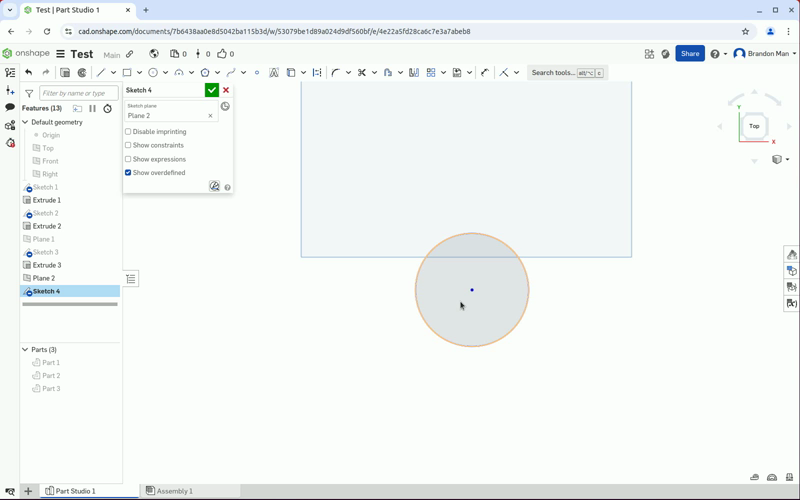
scroll(-6)
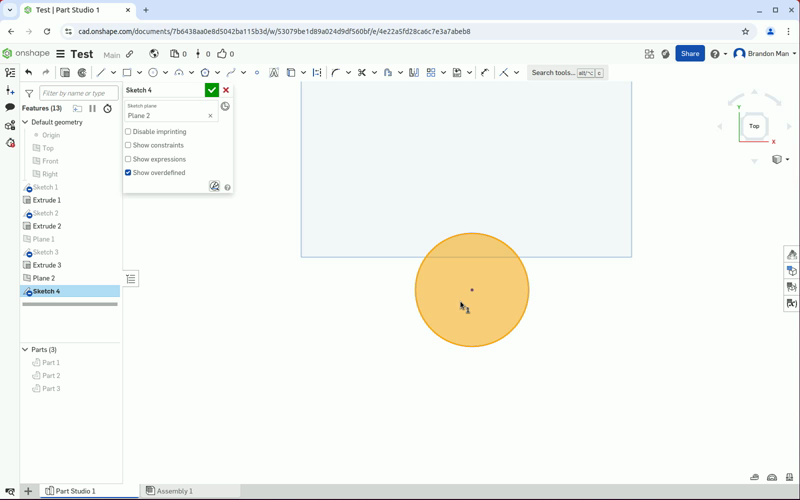
scroll(-6)
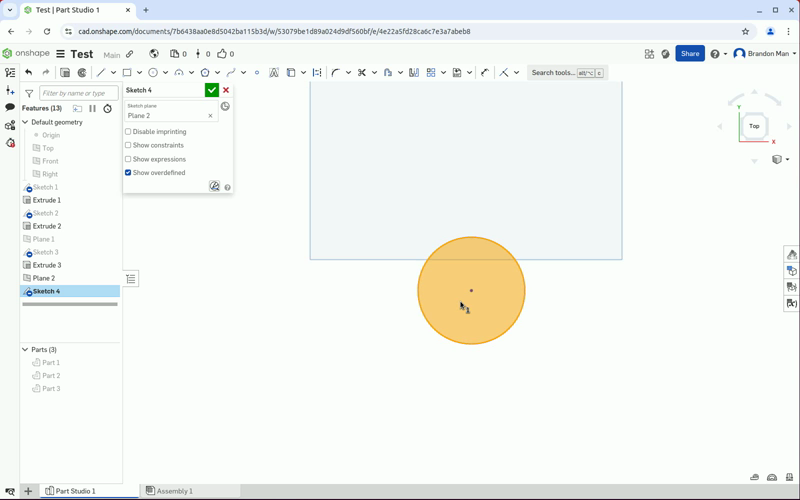
scroll(-6)
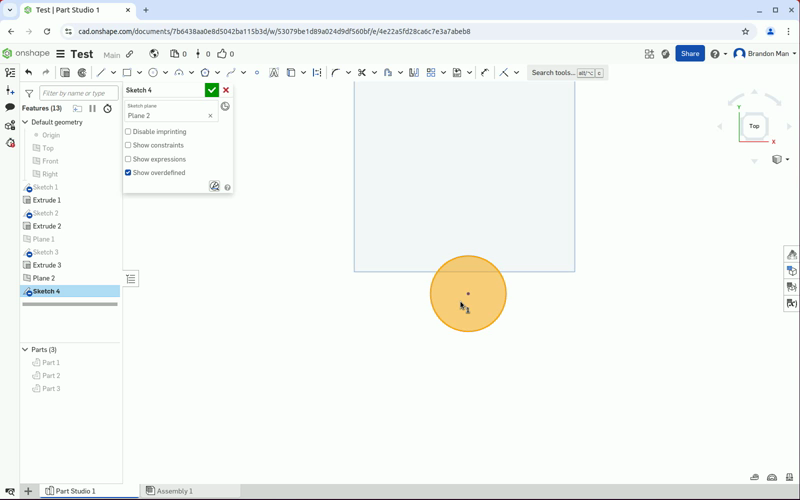
scroll(-6)
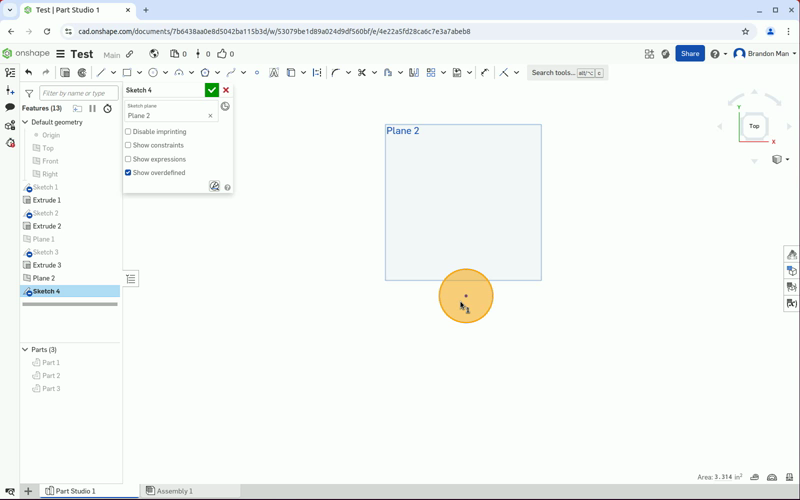
scroll(-6)
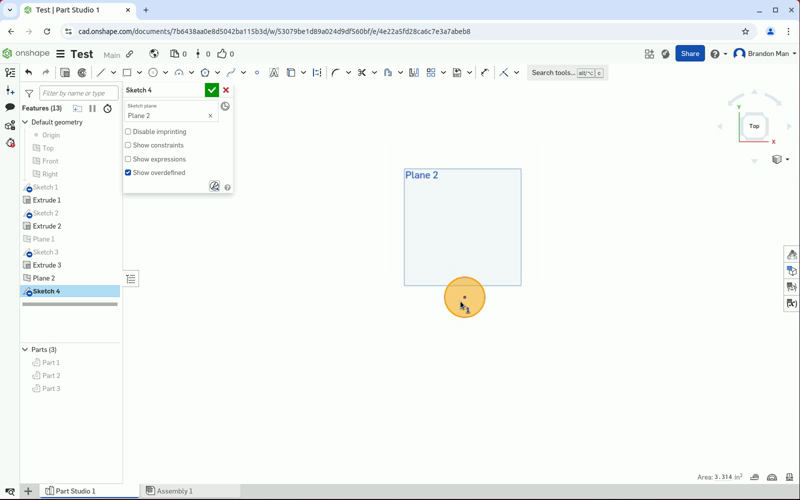
scroll(-6)
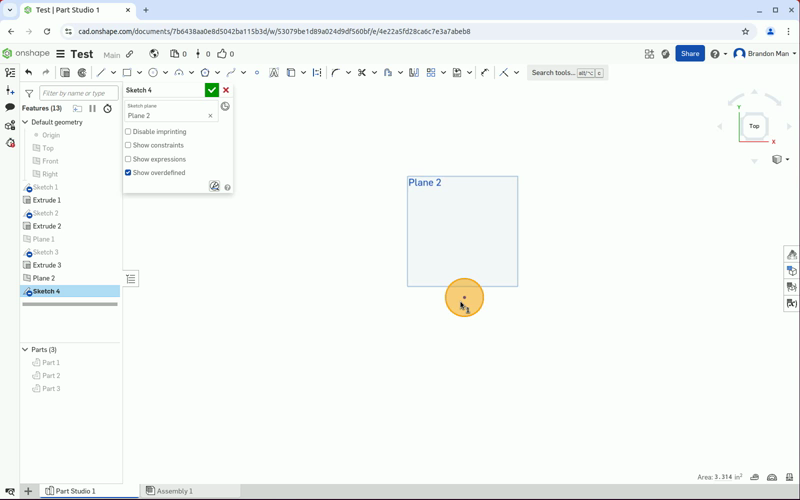
scroll(-6)
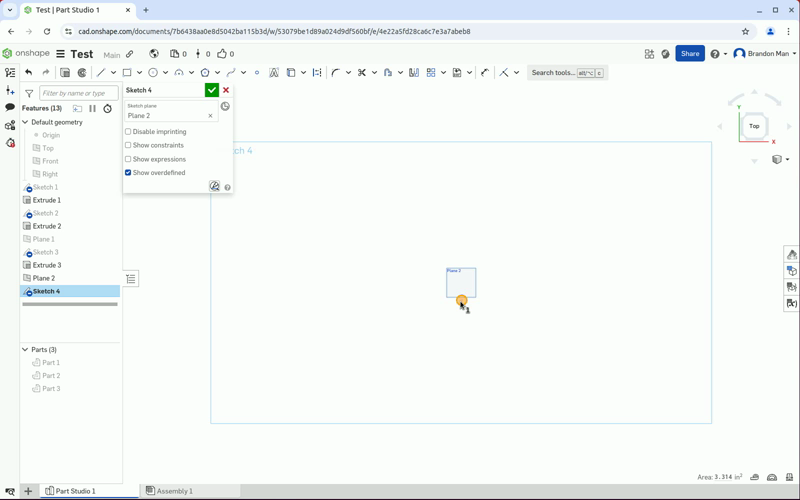
mouse_move(73, 352)
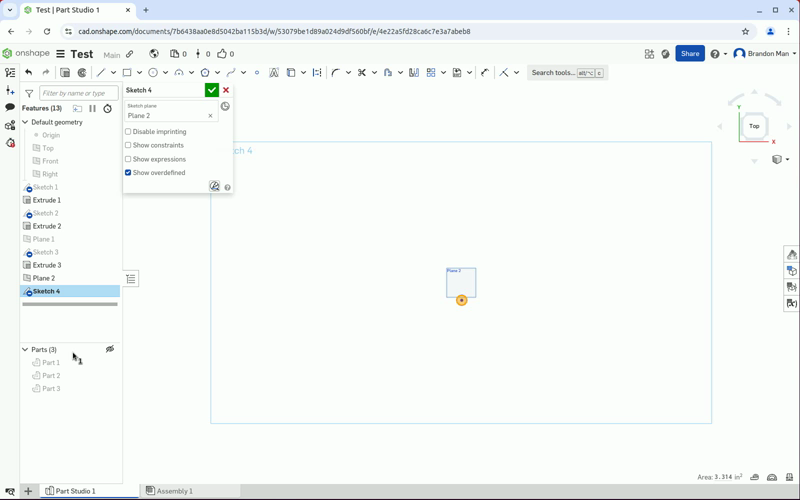
key(shift+y)
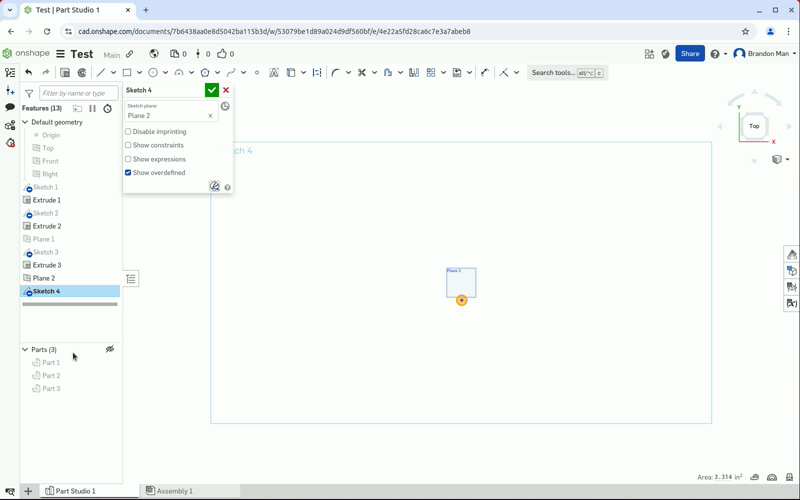
key(shift+e)
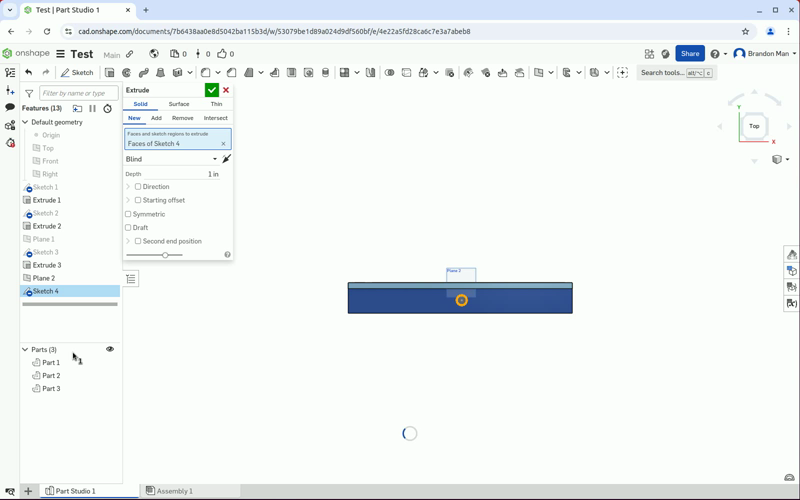
mouse_move(143, 106)
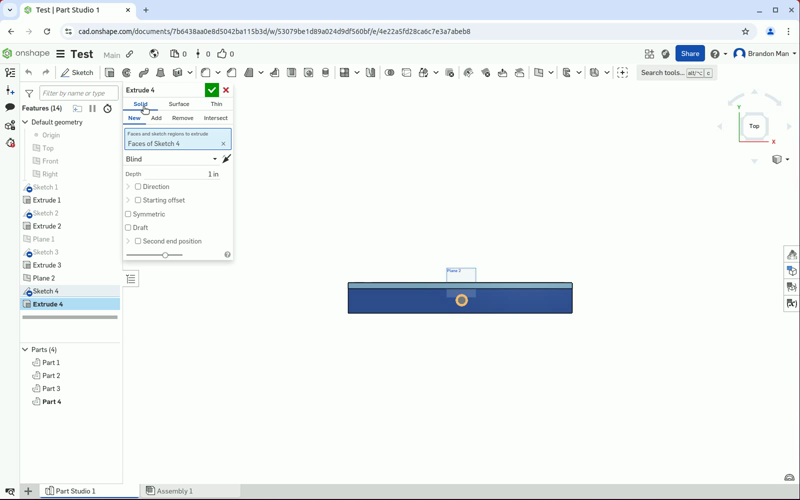
click(143, 106)
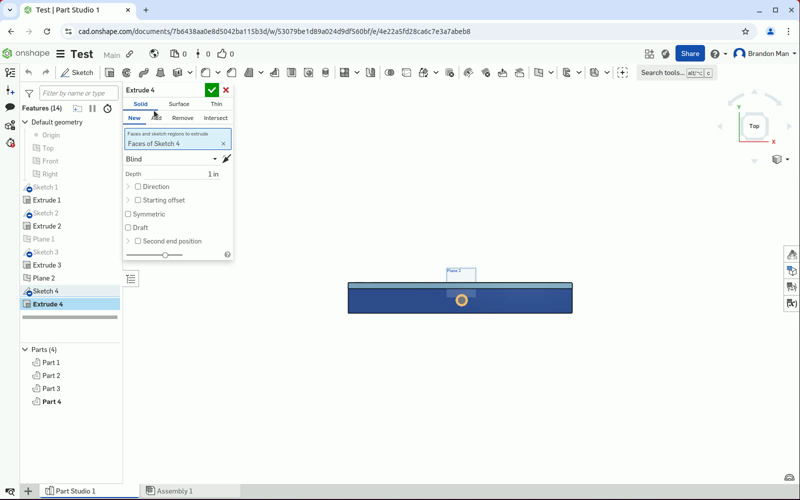
mouse_move(186, 120)
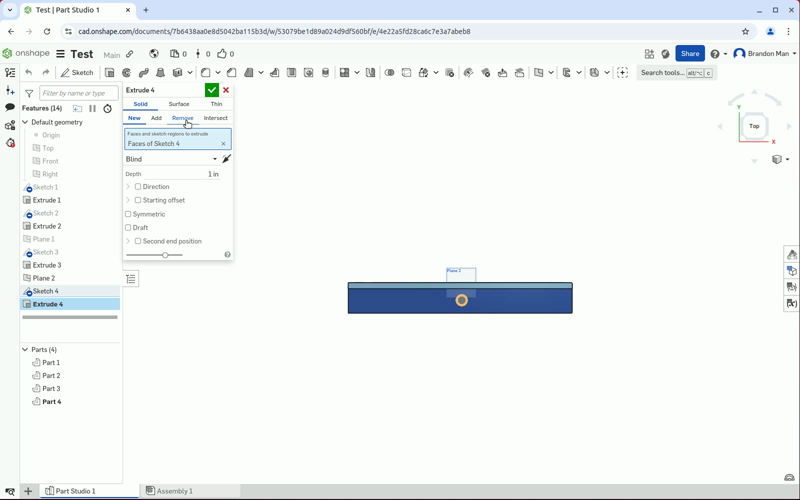
click(186, 120)
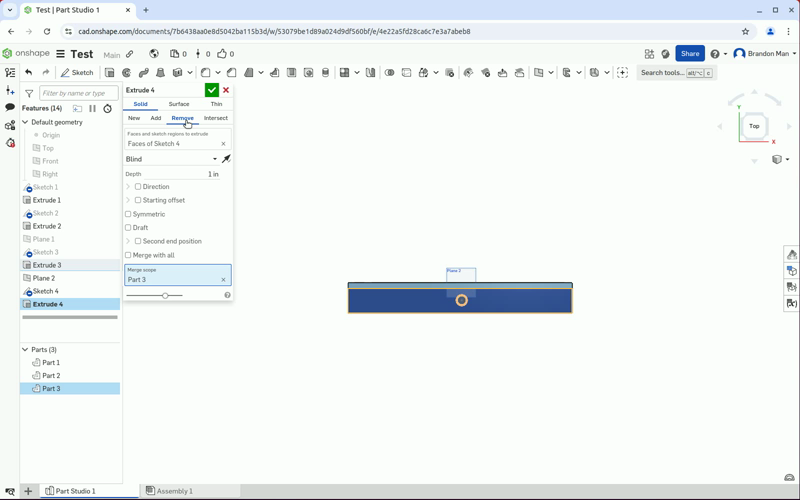
key(tab, 4)
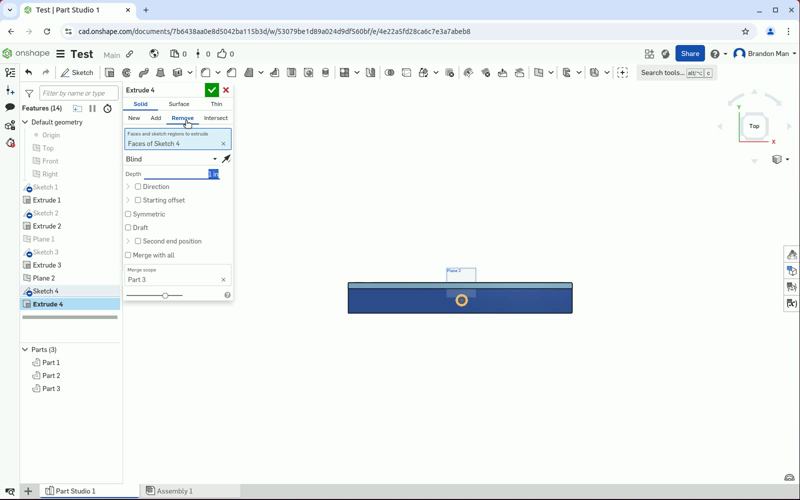
text(13.721)
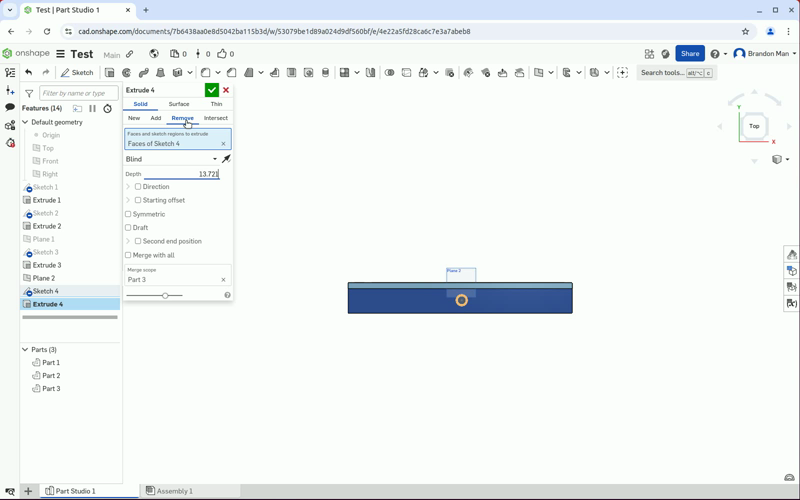
key(tab, 6)
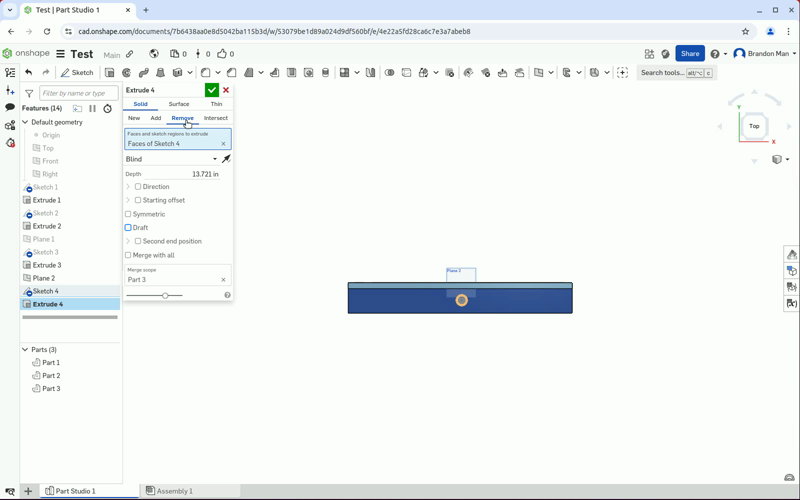
key(space)
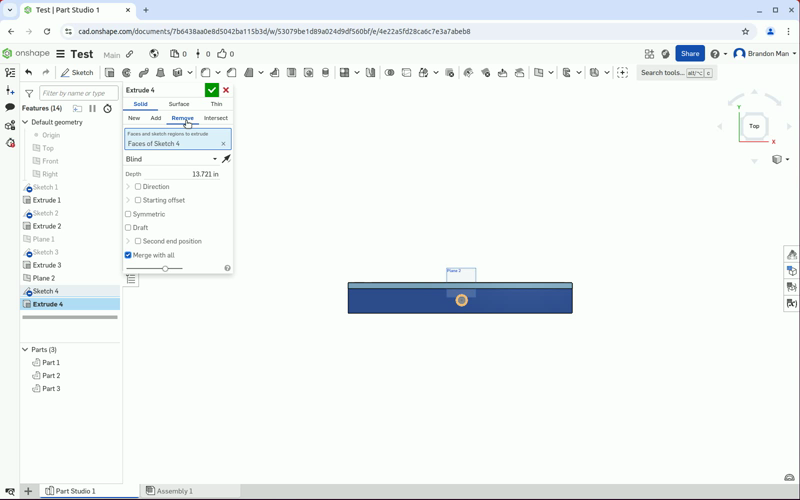
key(enter)
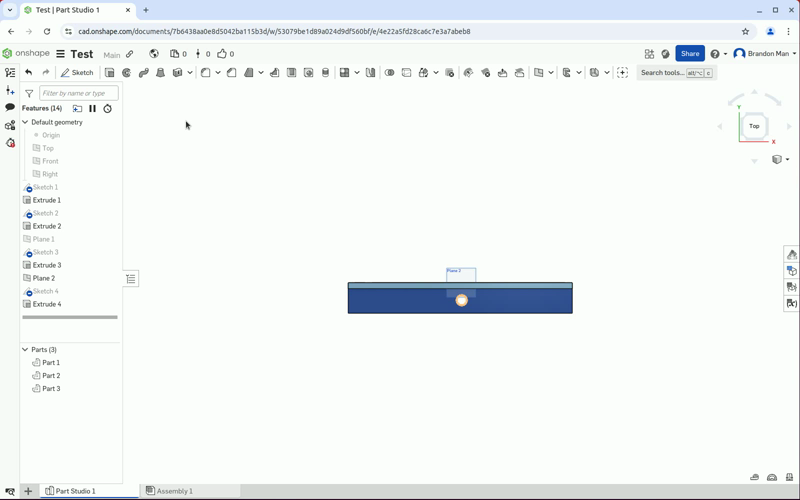
key(shift+h)
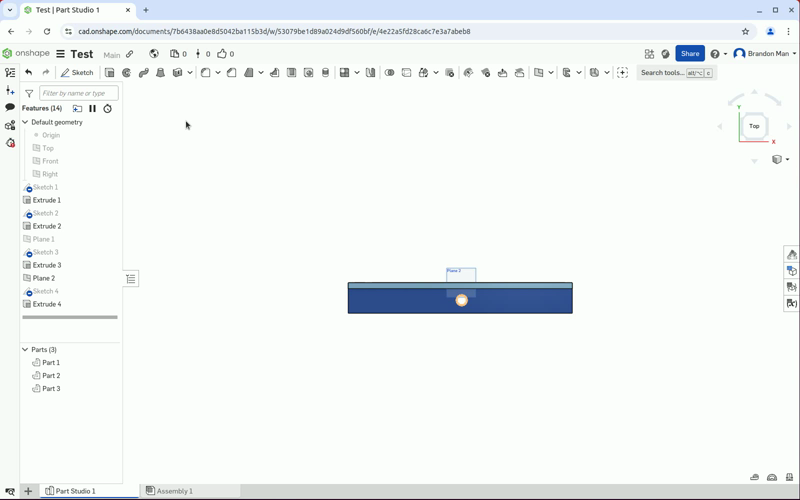
key(shift+h)
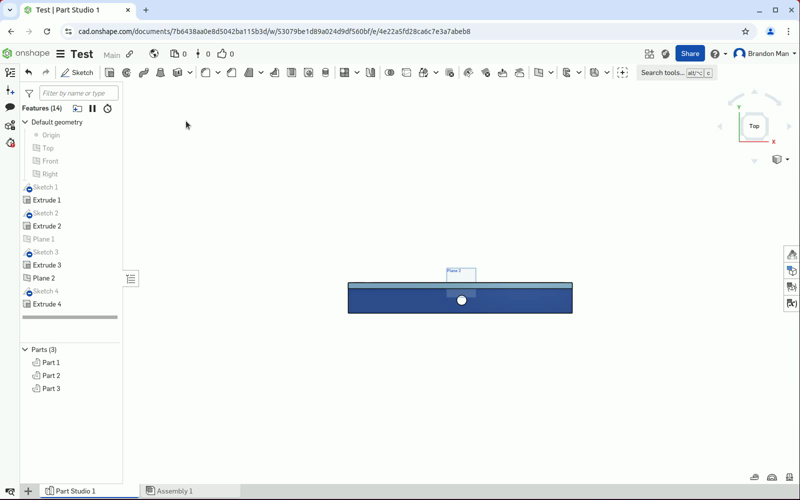
mouse_move(73, 189)
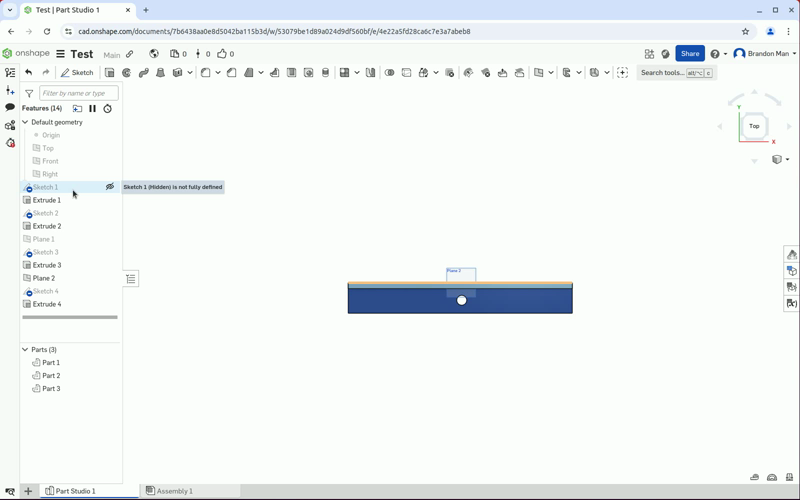
click(73, 189)
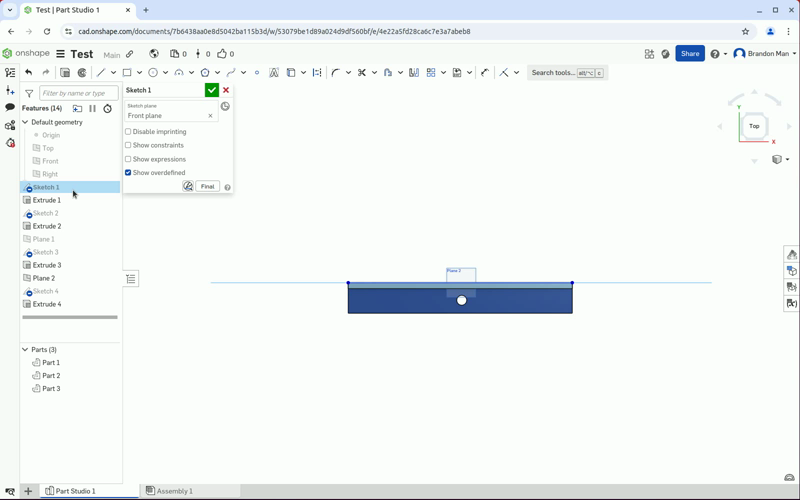
mouse_move(229, 92)
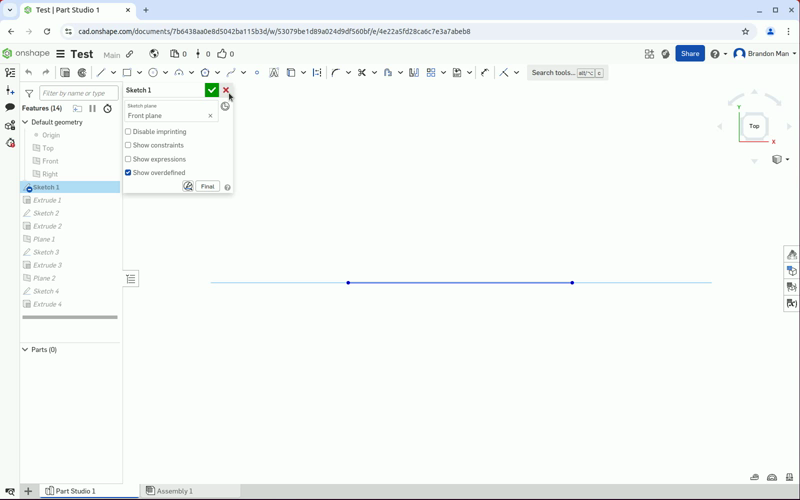
click(229, 92)
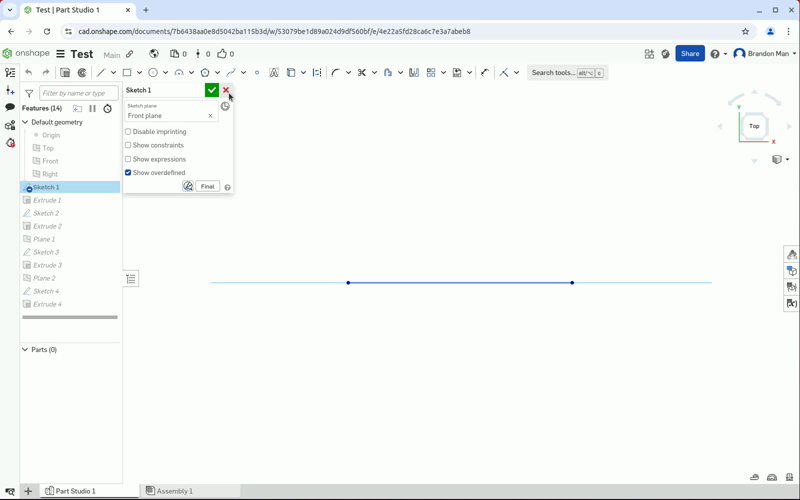
key(shift+s)
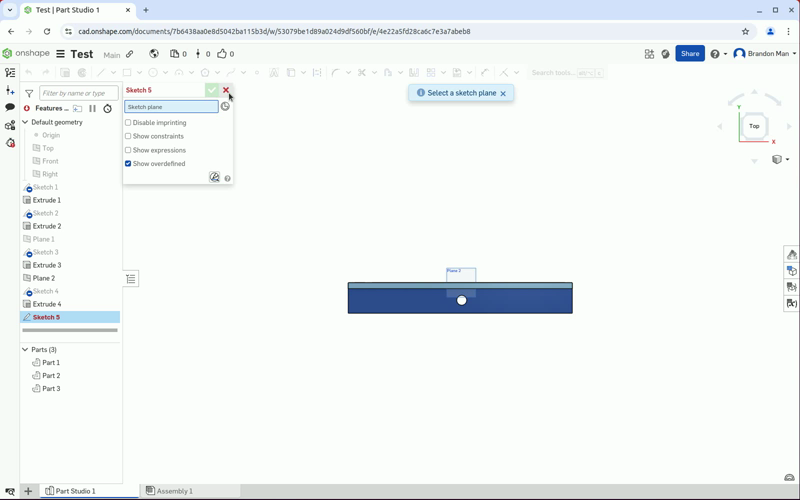
mouse_move(73, 280)
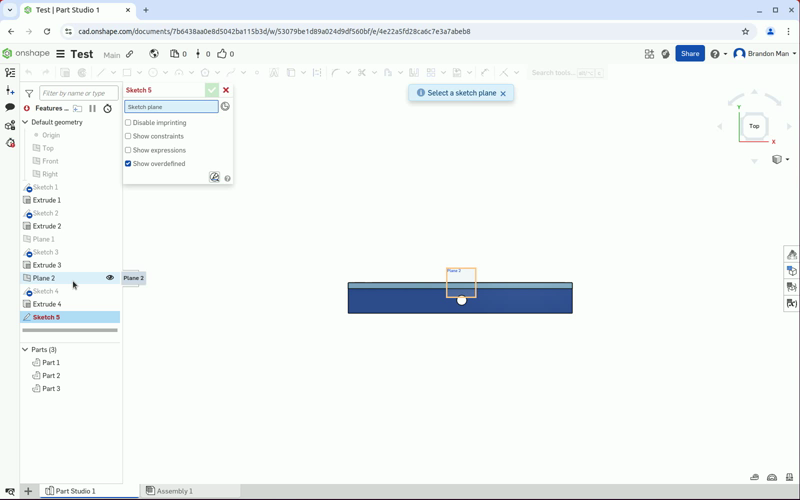
click(73, 280)
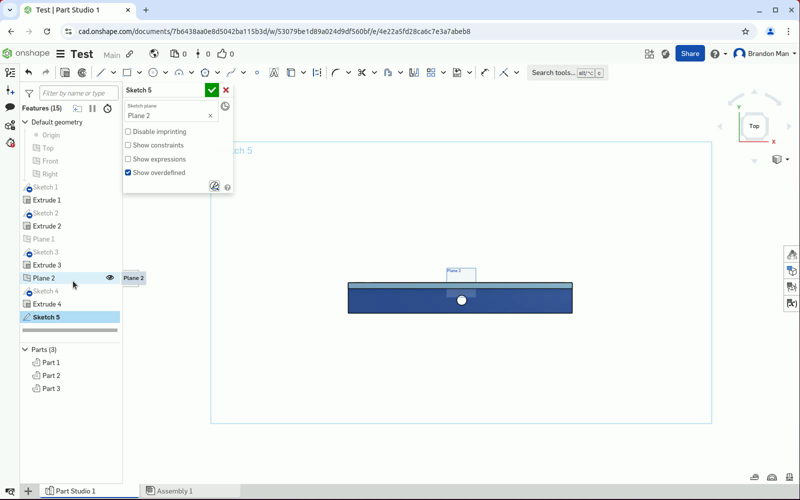
mouse_move(73, 352)
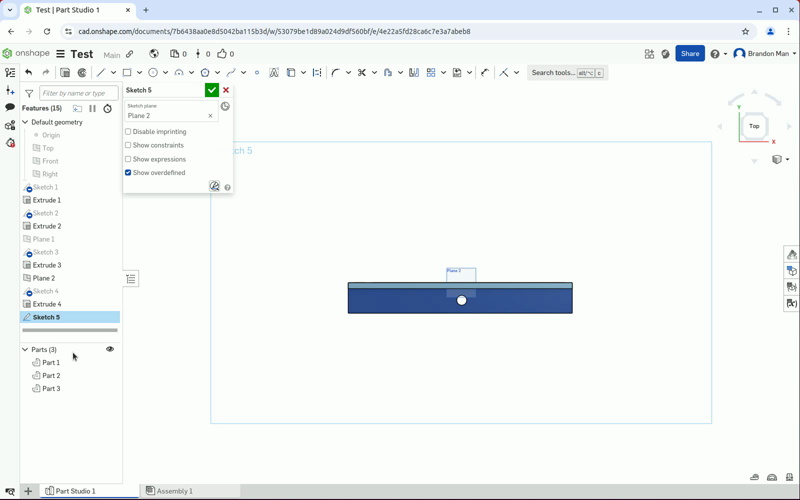
key(y)
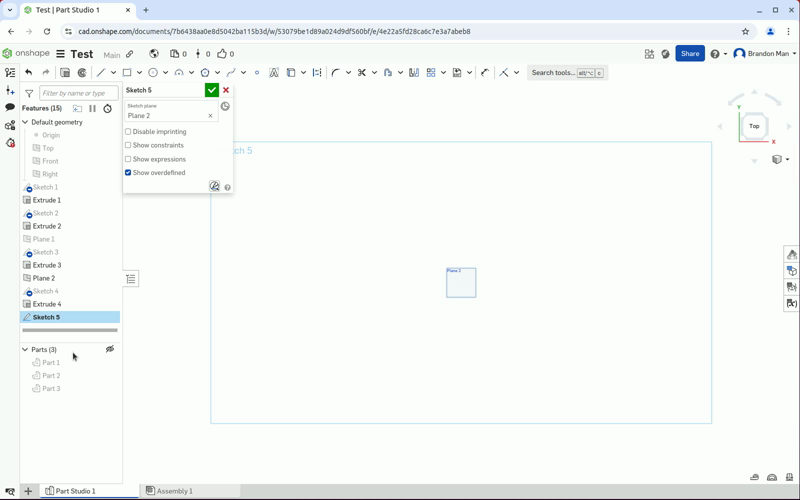
key(c)
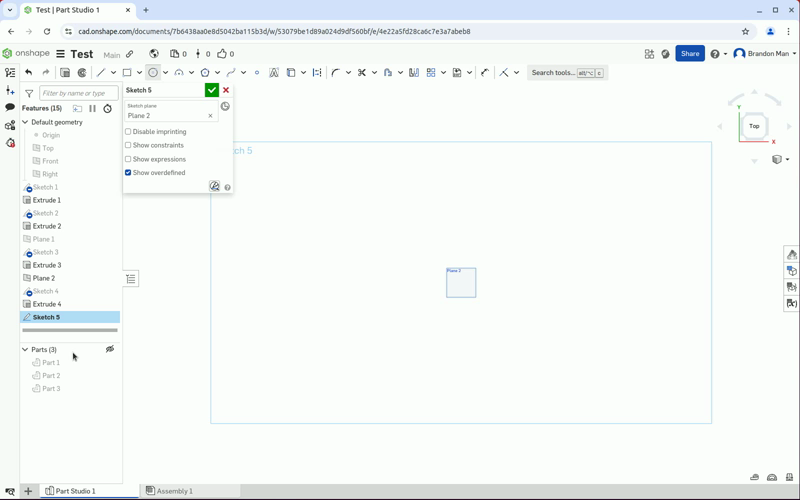
key_down(shift)
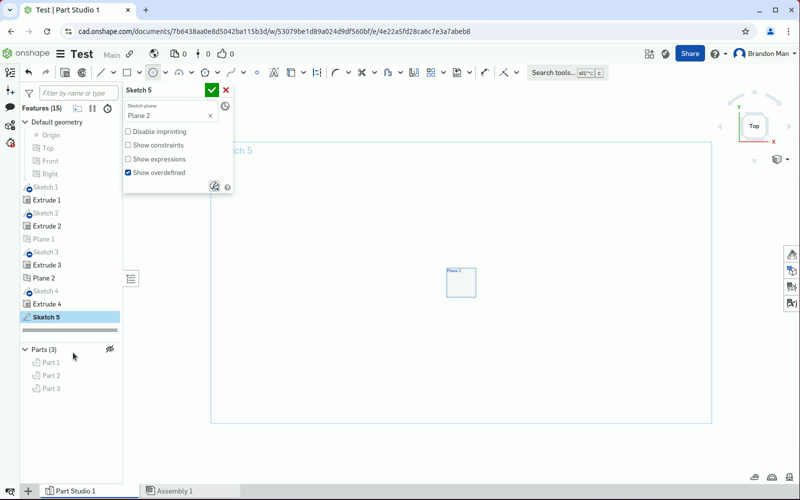
mouse_move(549, 300)
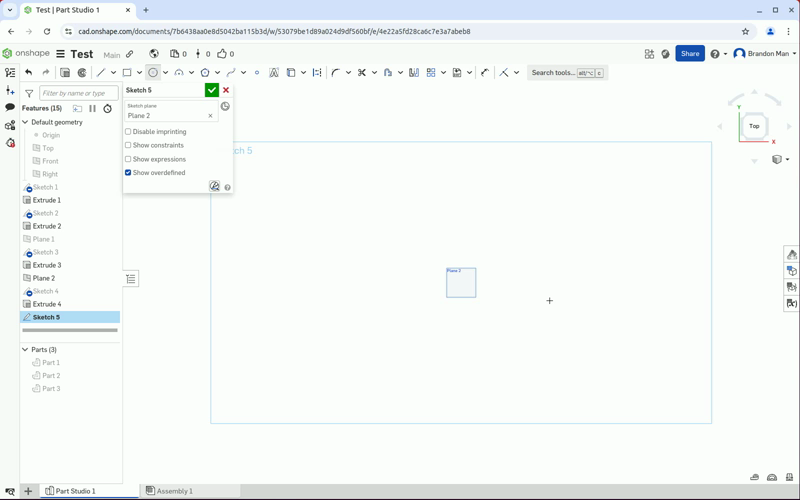
click(549, 300)
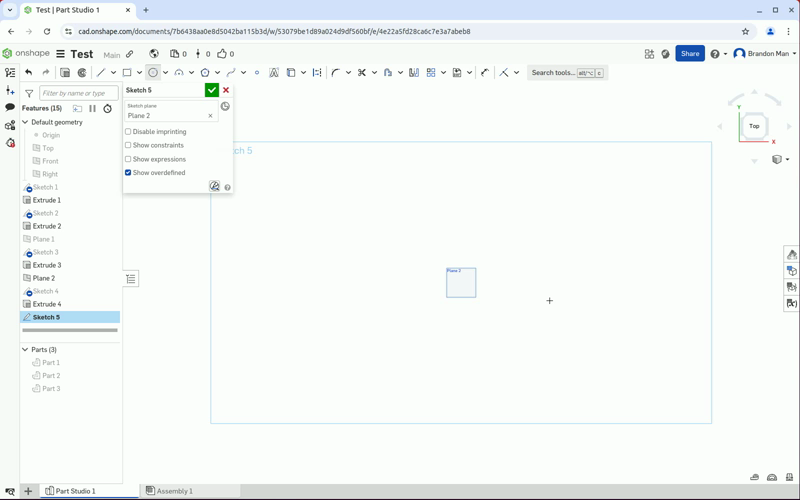
key_up(shift)
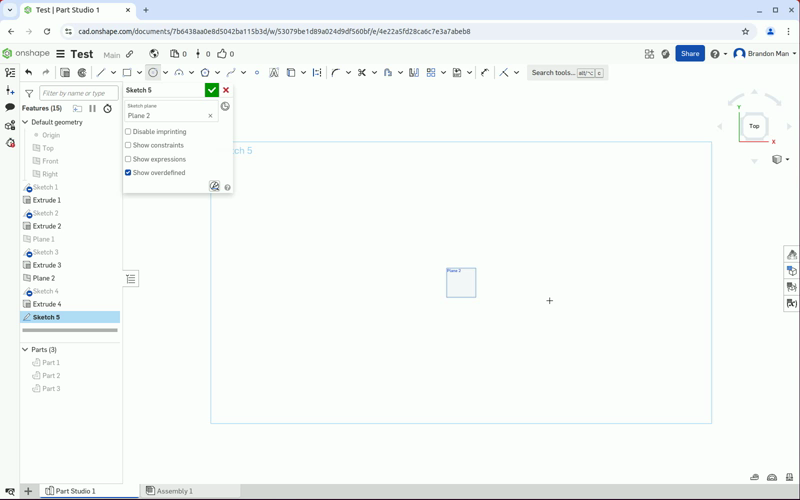
mouse_move(554, 300)
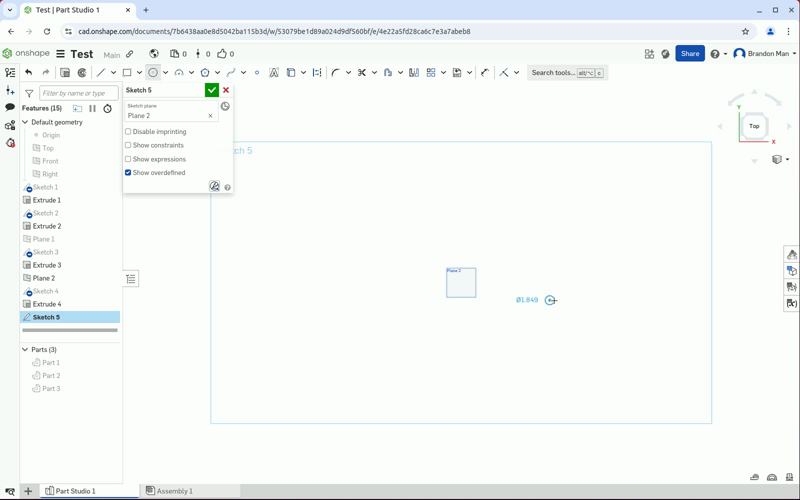
click(554, 300)
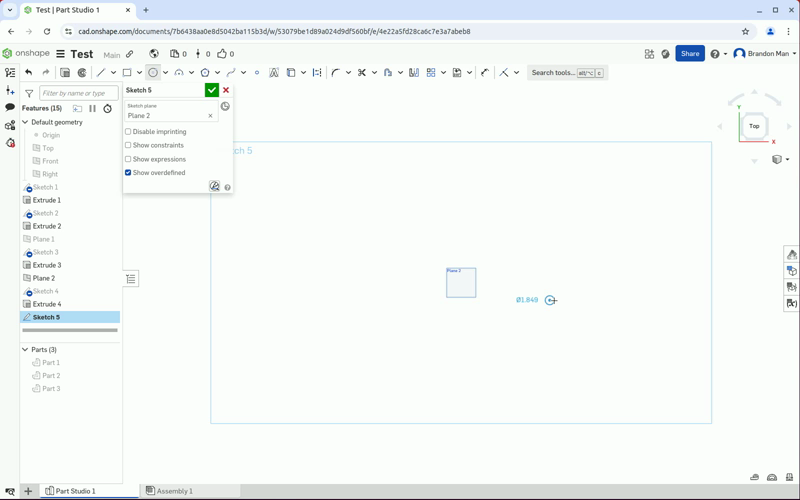
key(esc)
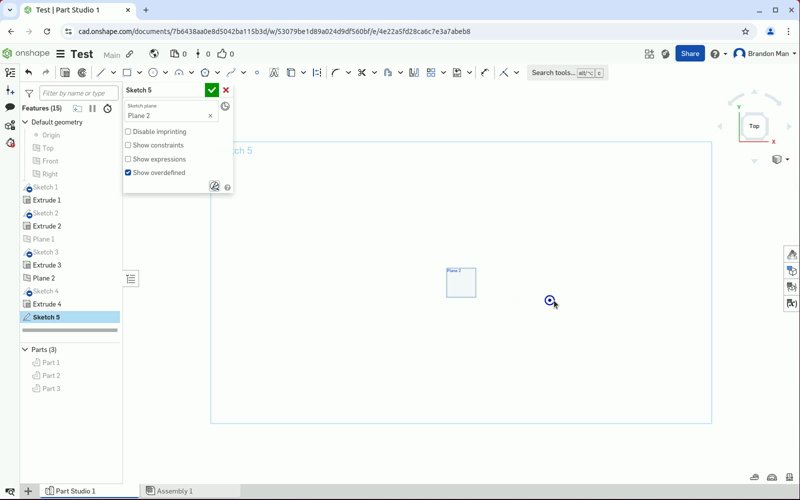
mouse_move(550, 295)
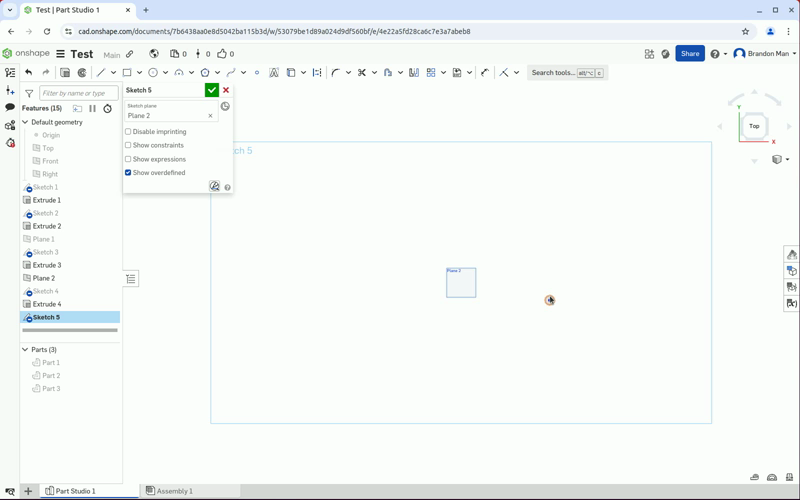
scroll(6)
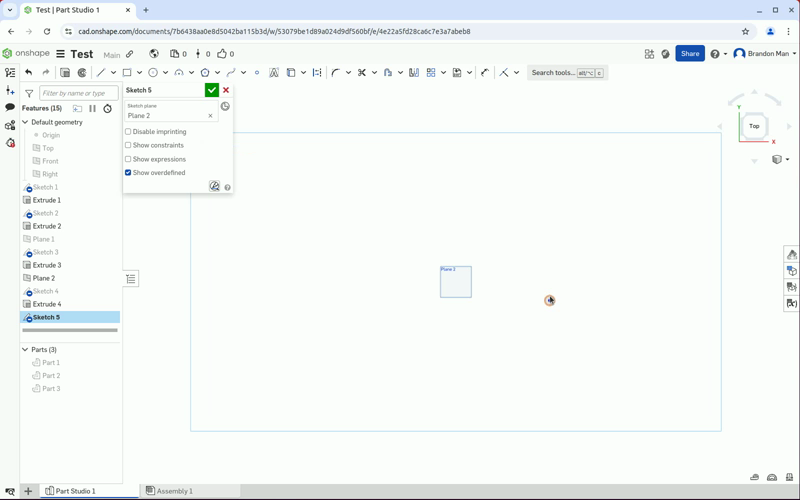
scroll(6)
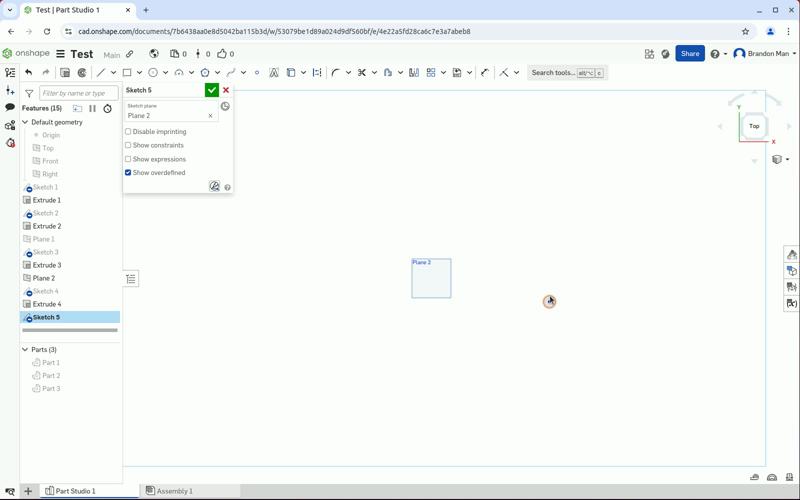
scroll(6)
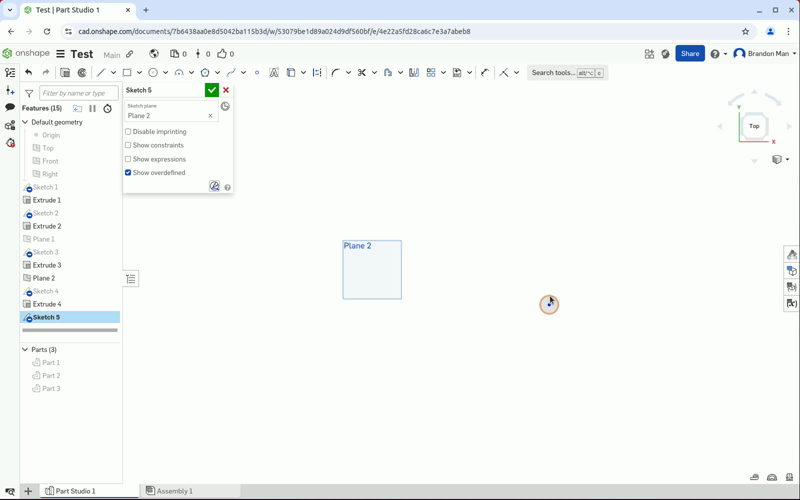
scroll(6)
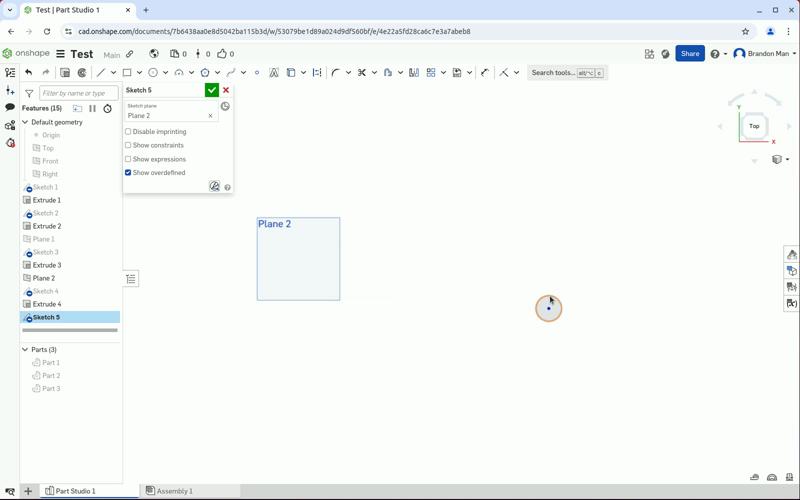
scroll(6)
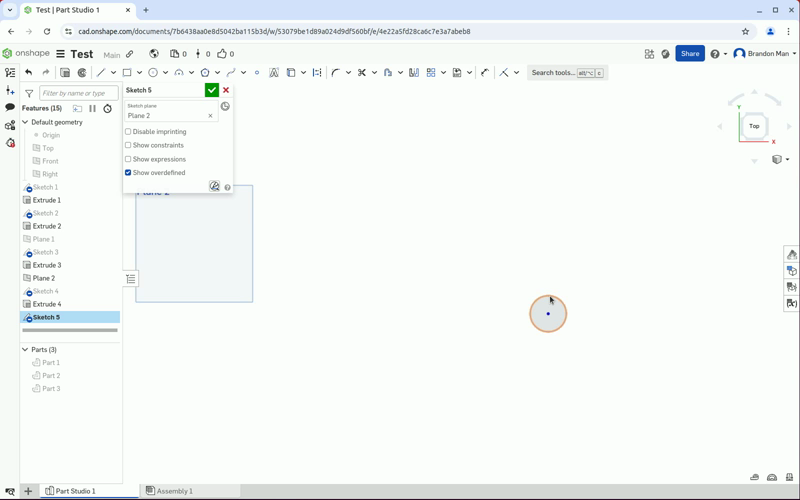
scroll(6)
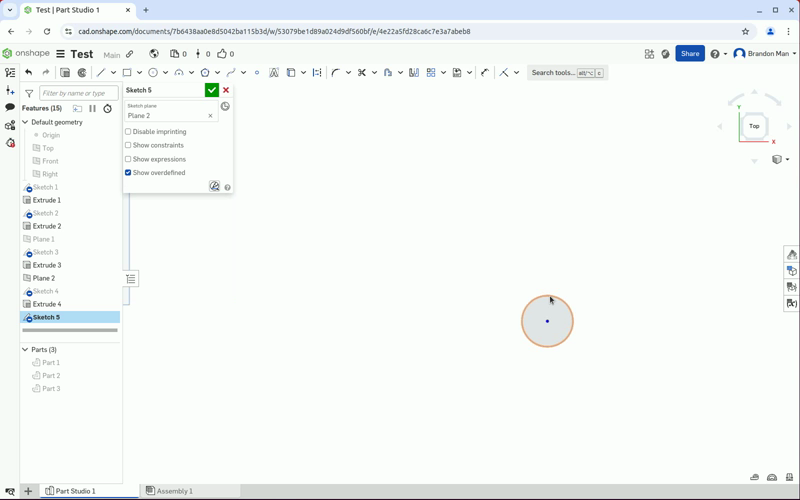
scroll(6)
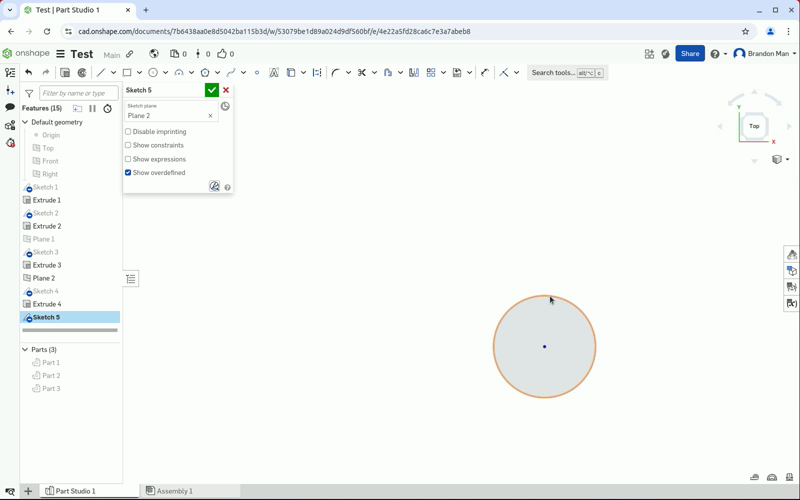
click(550, 295)
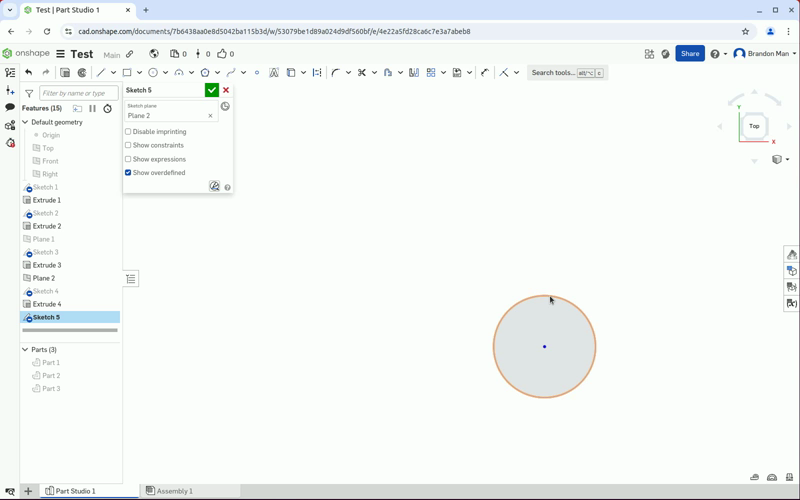
scroll(-6)
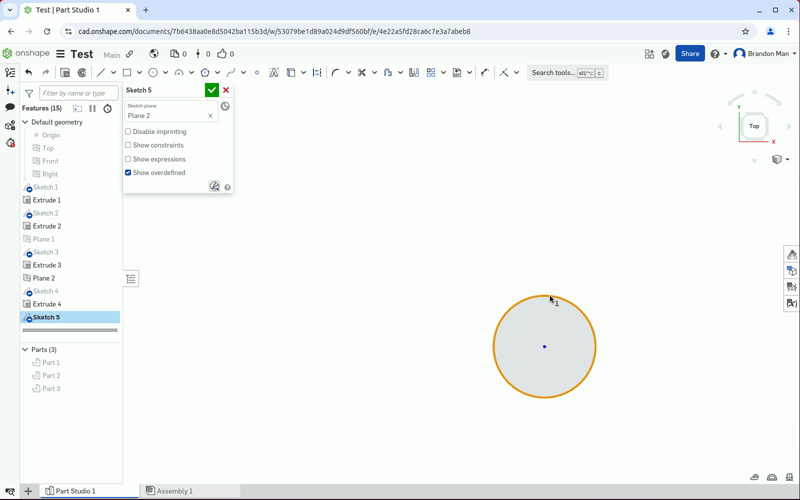
scroll(-6)
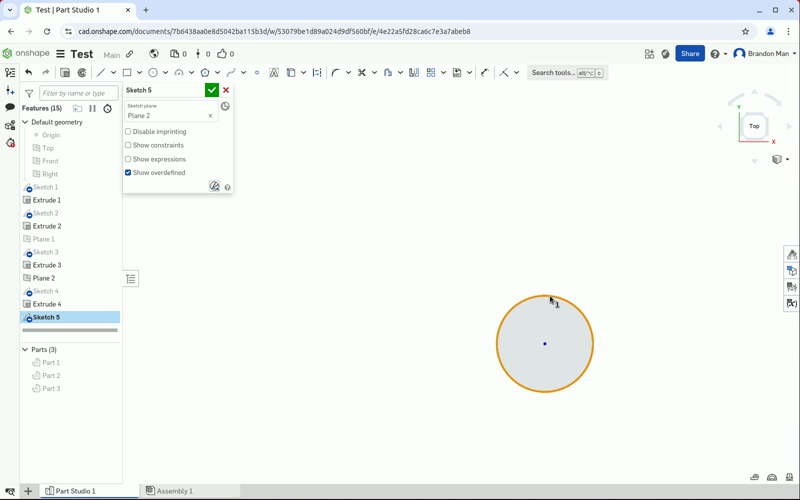
scroll(-6)
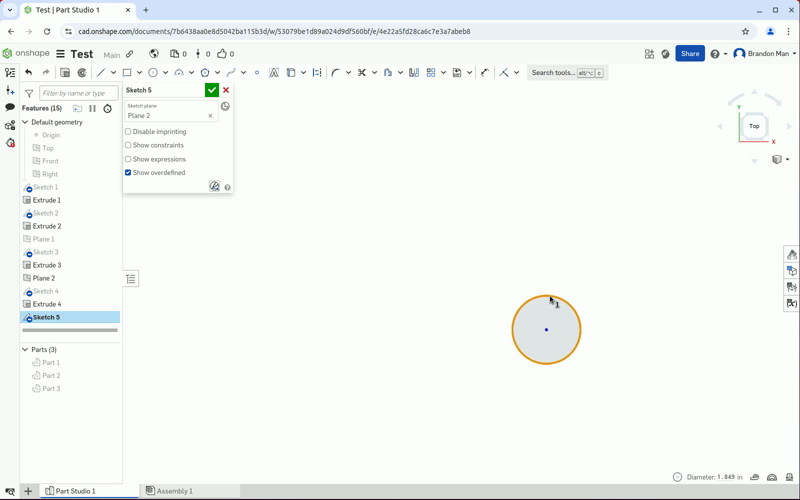
scroll(-6)
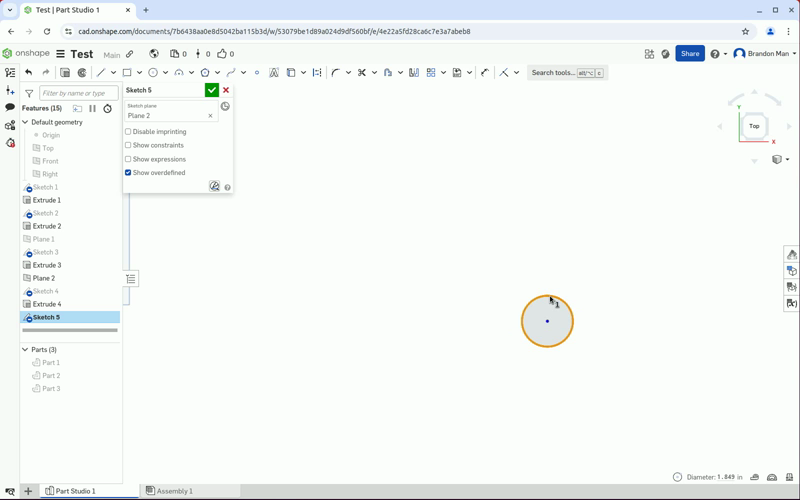
scroll(-6)
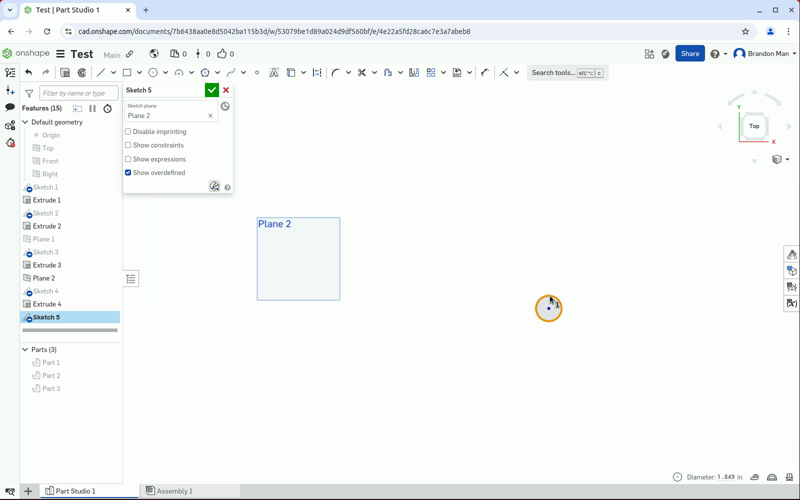
scroll(-6)
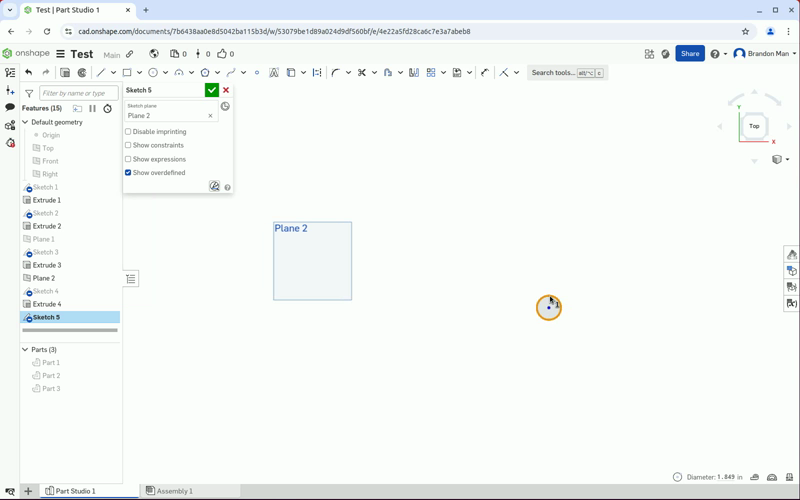
scroll(-6)
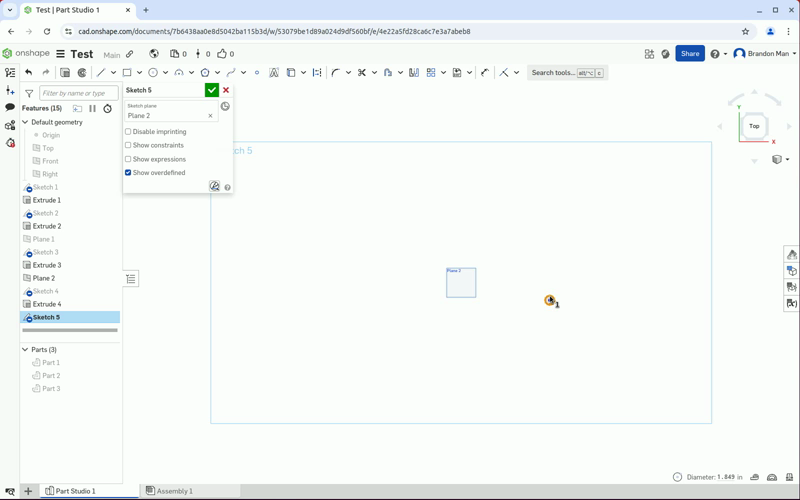
mouse_move(73, 352)
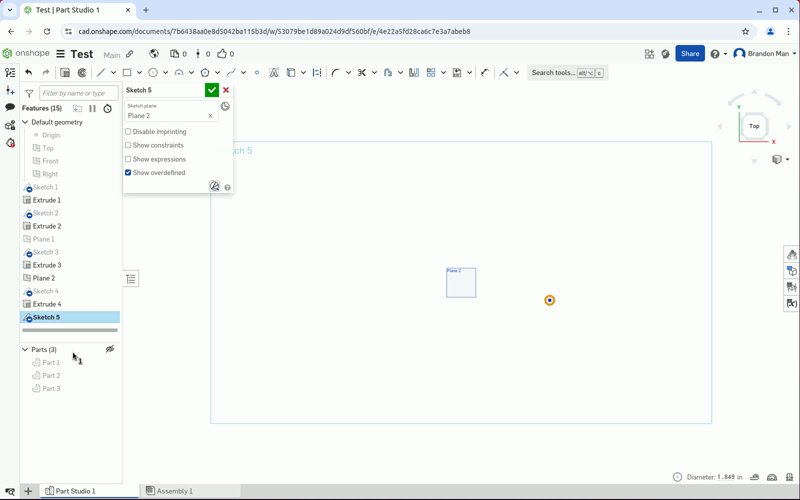
key(shift+y)
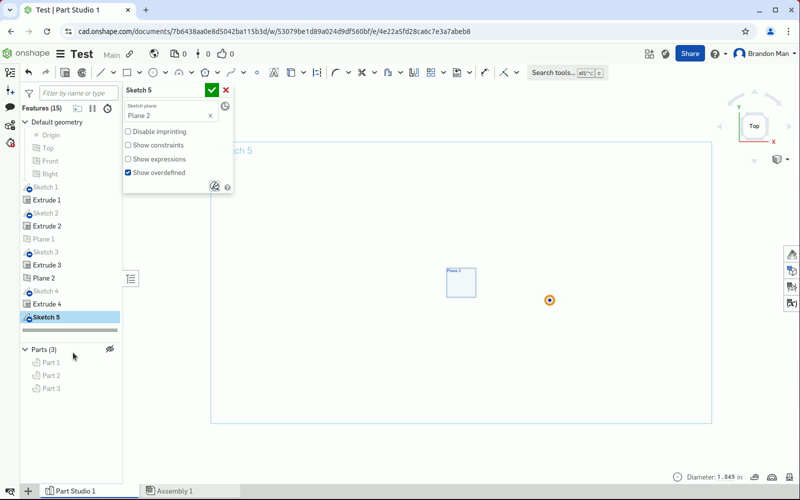
key(shift+e)
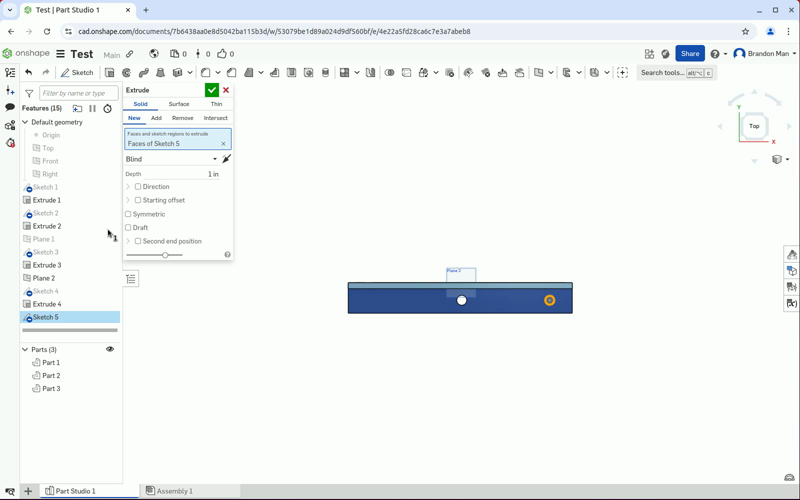
mouse_move(143, 106)
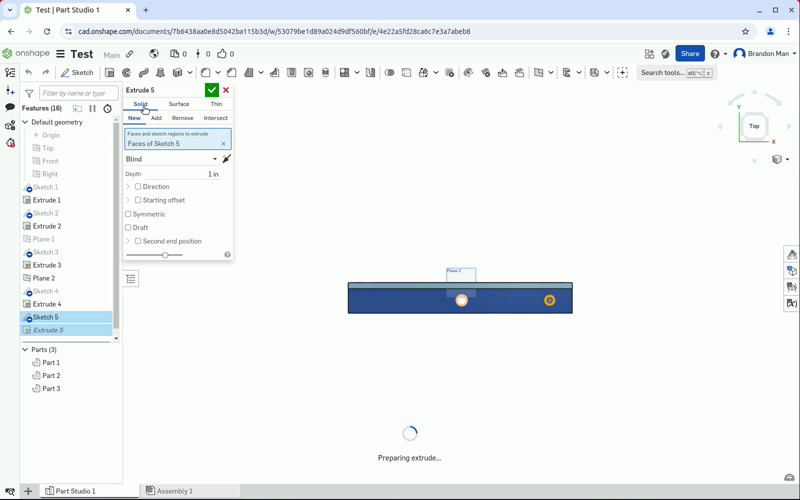
click(143, 106)
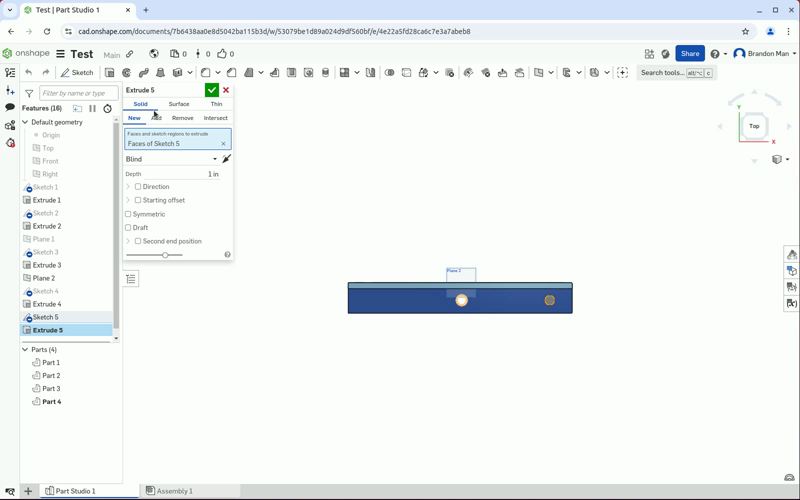
mouse_move(186, 120)
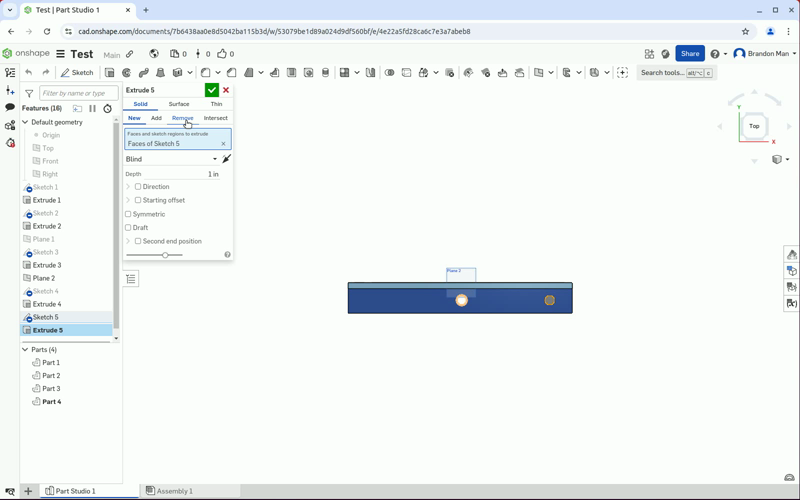
click(186, 120)
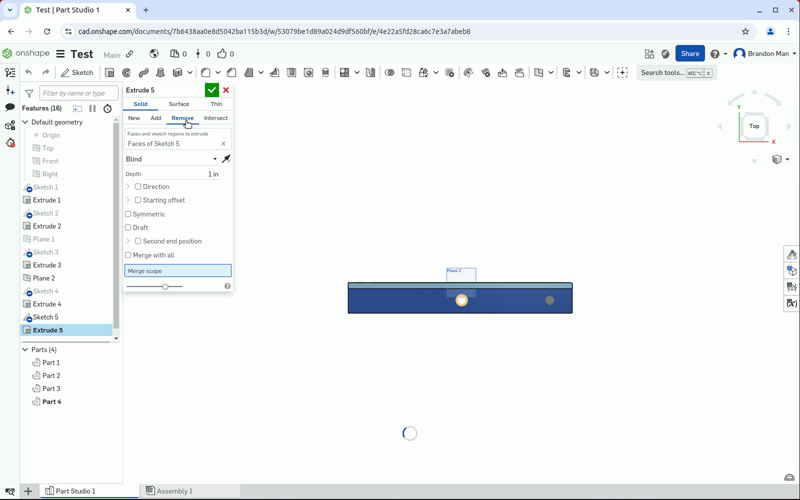
key(tab, 4)
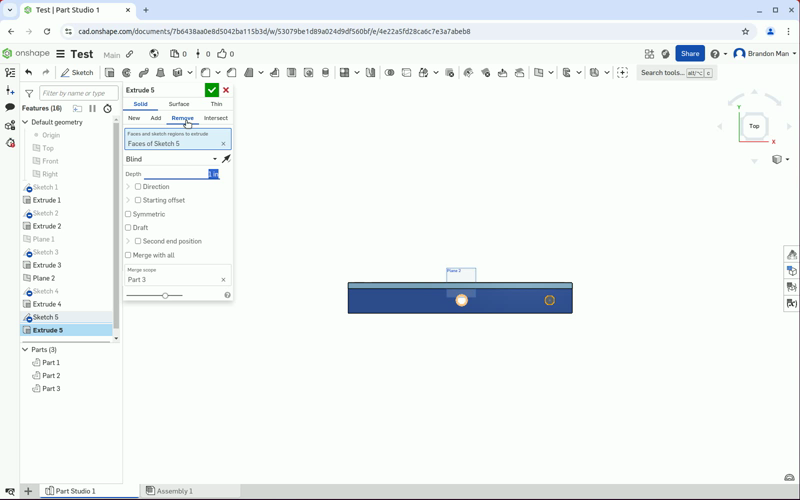
text(13.721)
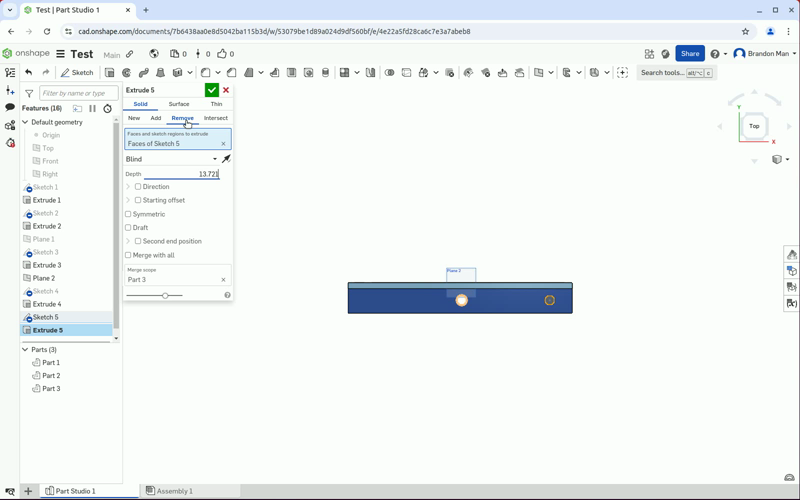
key(tab, 6)
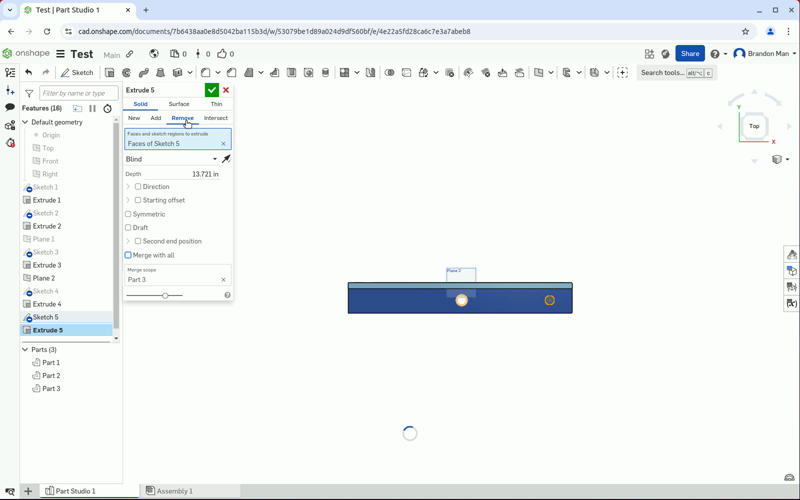
key(space)
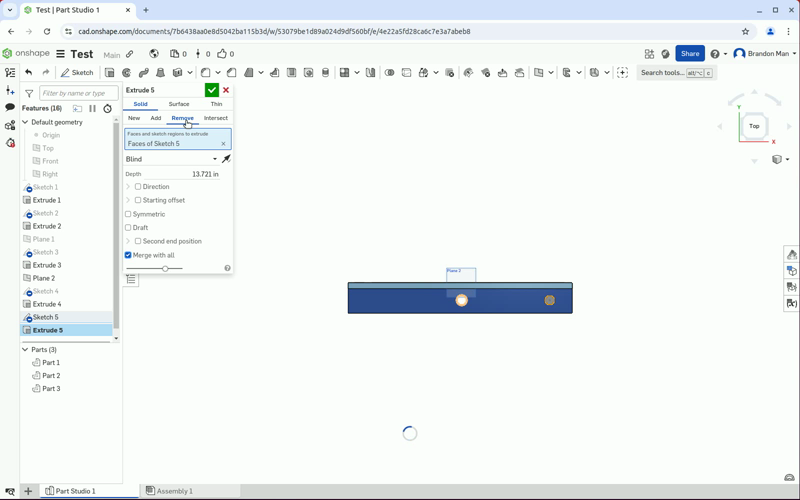
key(enter)
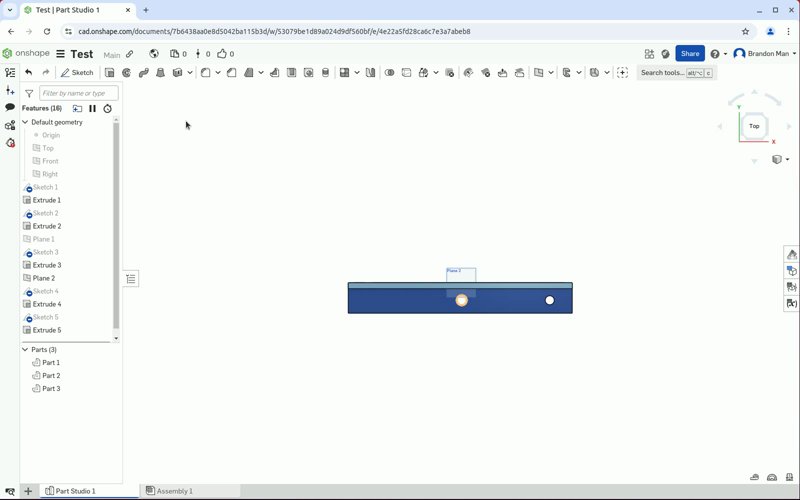
key(shift+h)
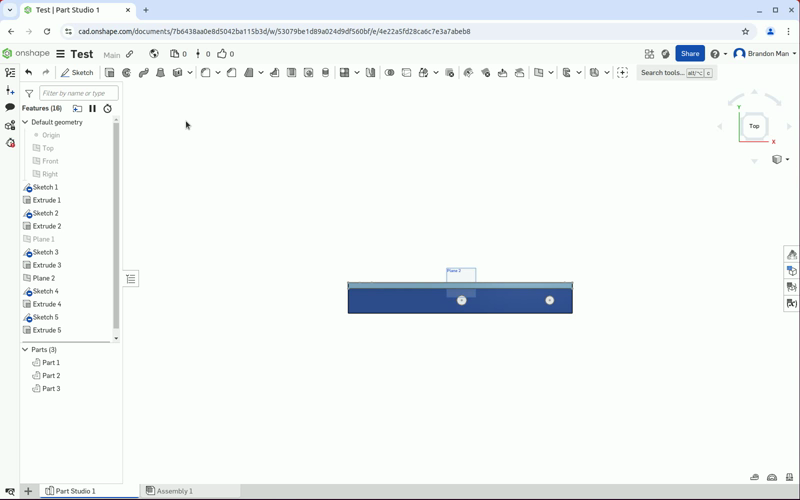
key(shift+h)
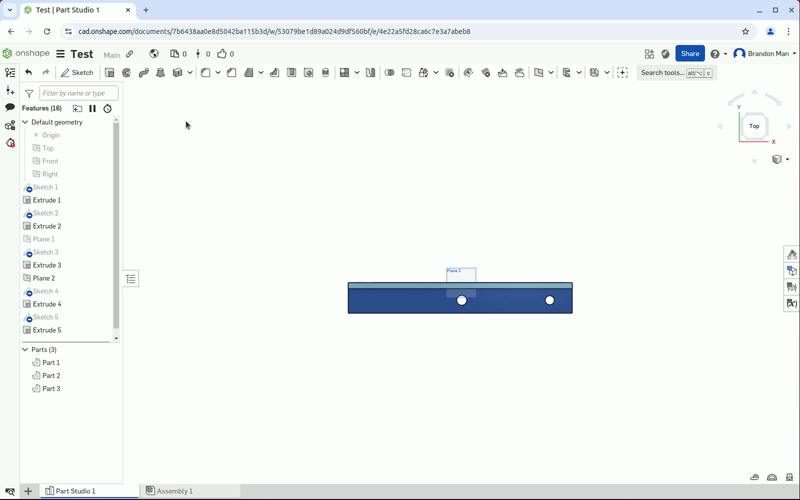
mouse_move(69, 189)
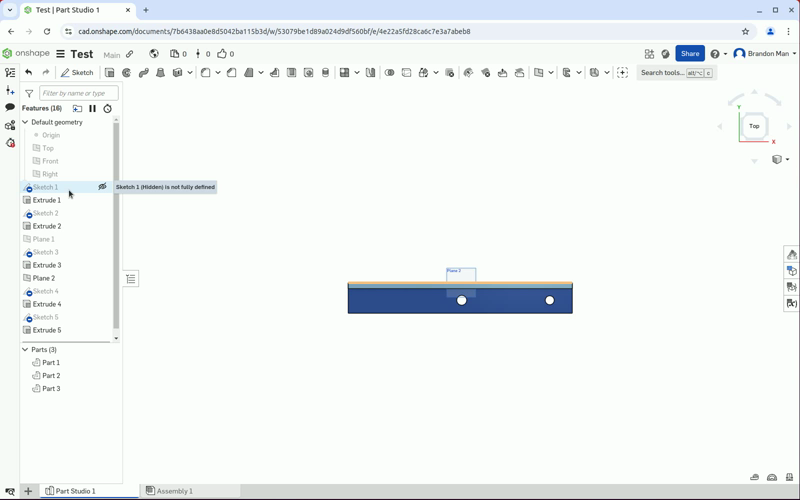
click(69, 189)
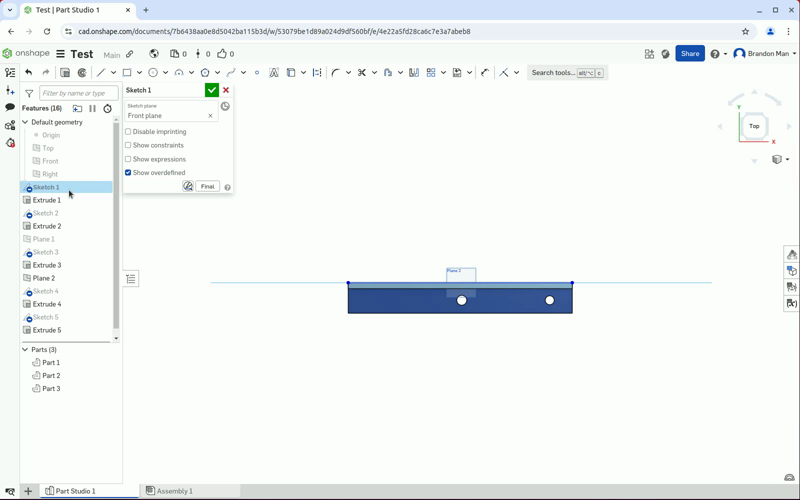
mouse_move(229, 92)
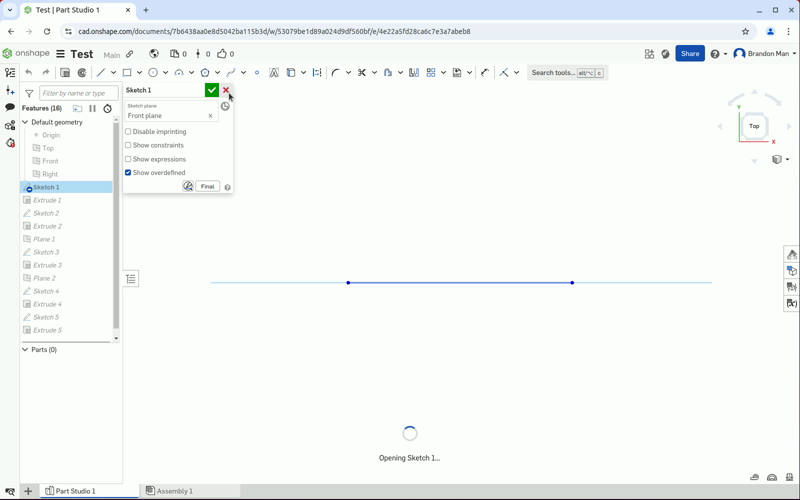
click(229, 92)
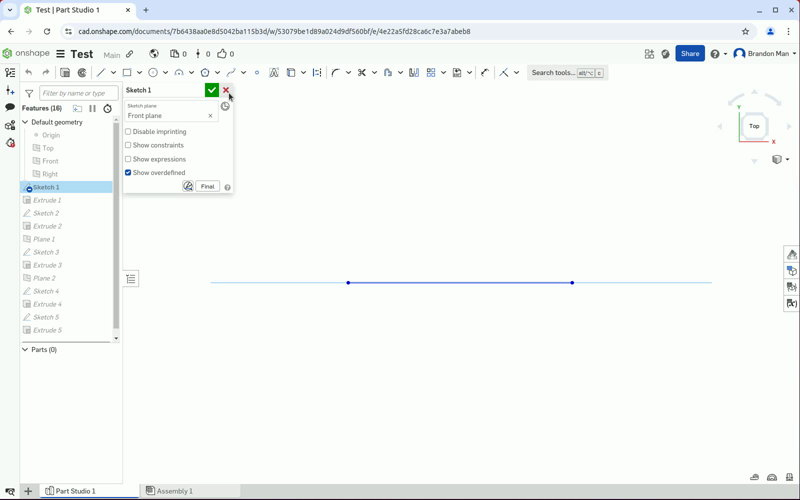
key(shift+s)
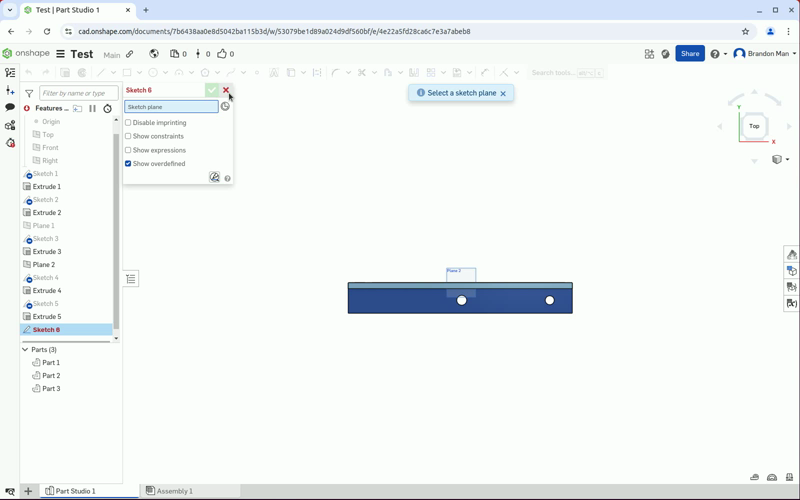
mouse_move(69, 267)
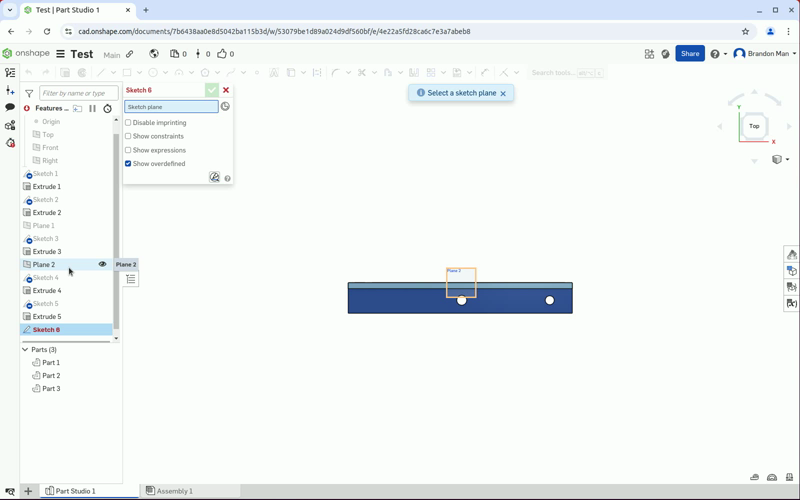
click(69, 267)
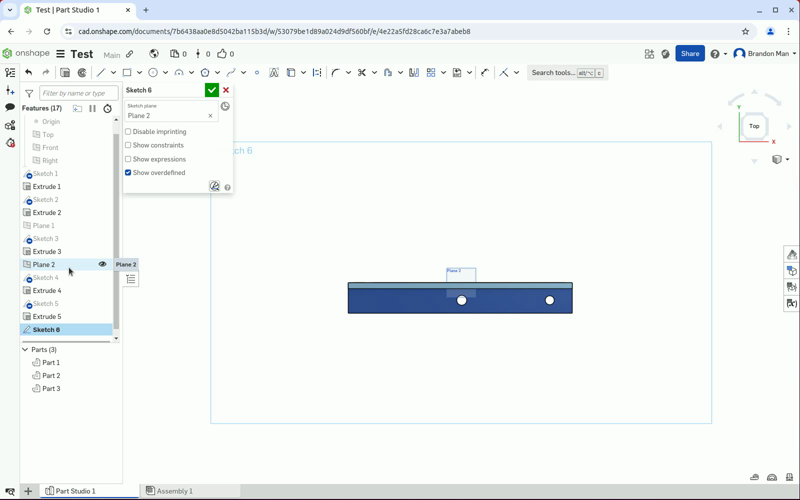
mouse_move(73, 352)
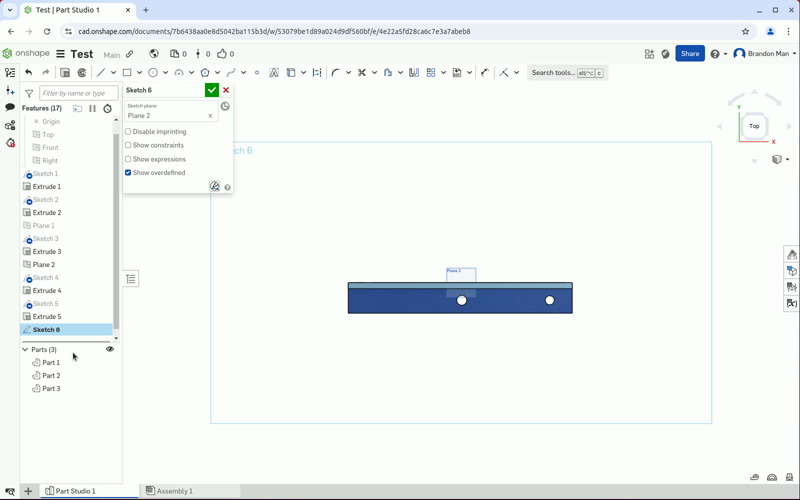
key(y)
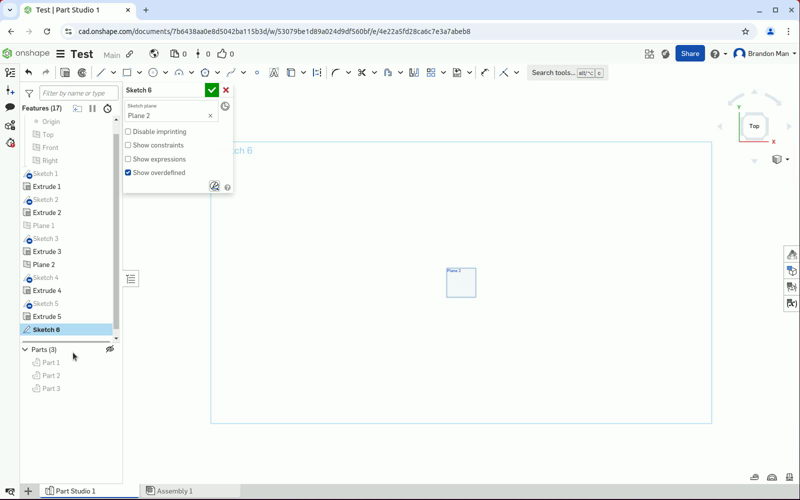
key(c)
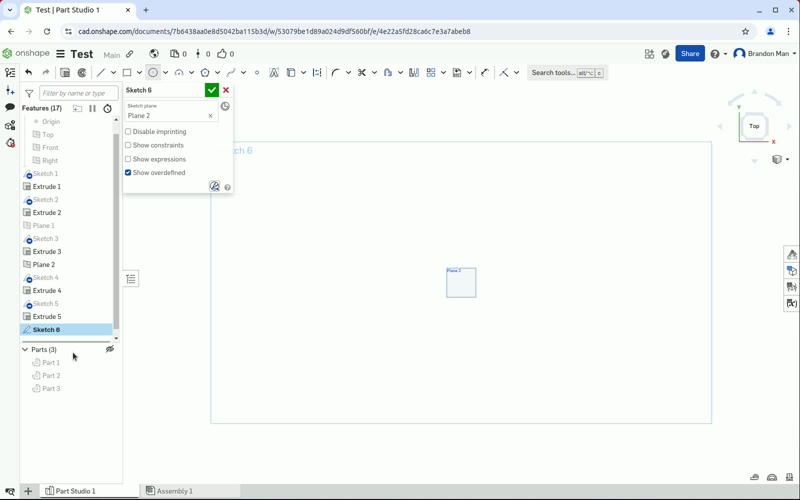
key_down(shift)
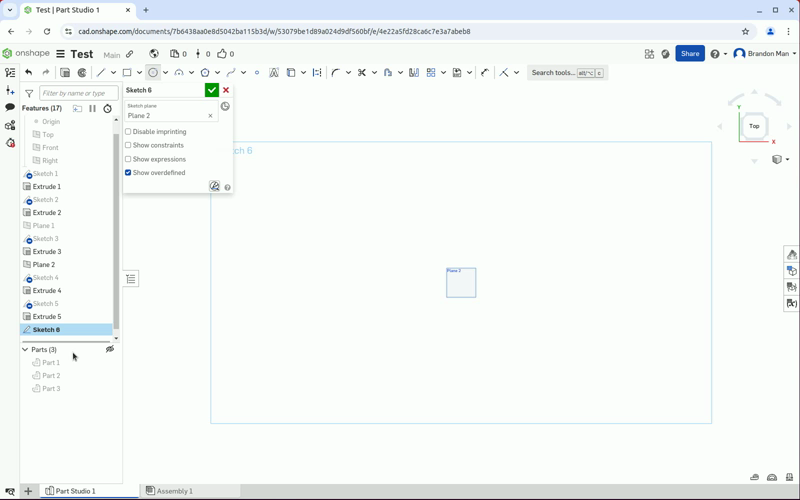
mouse_move(372, 300)
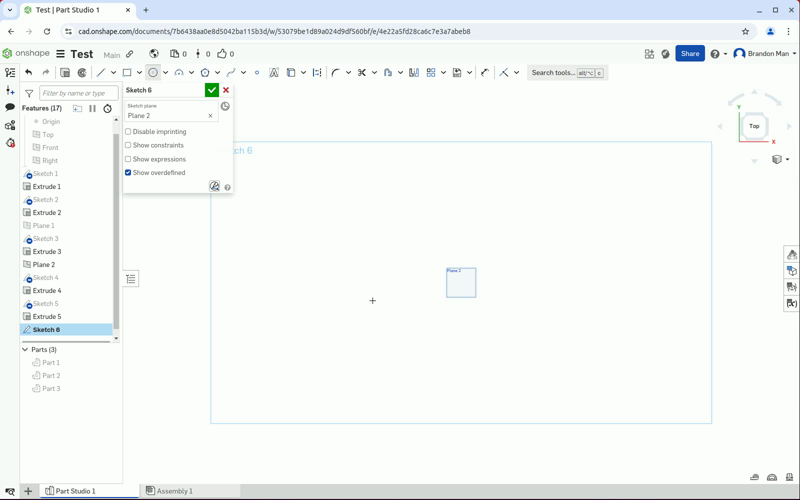
click(372, 300)
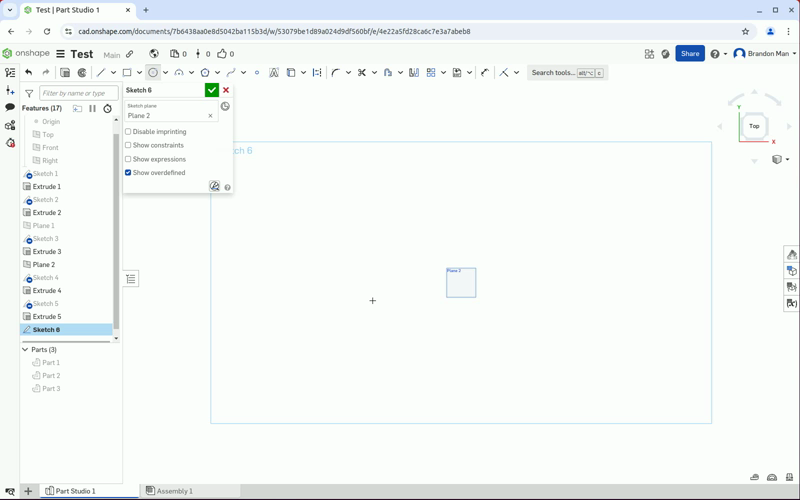
key_up(shift)
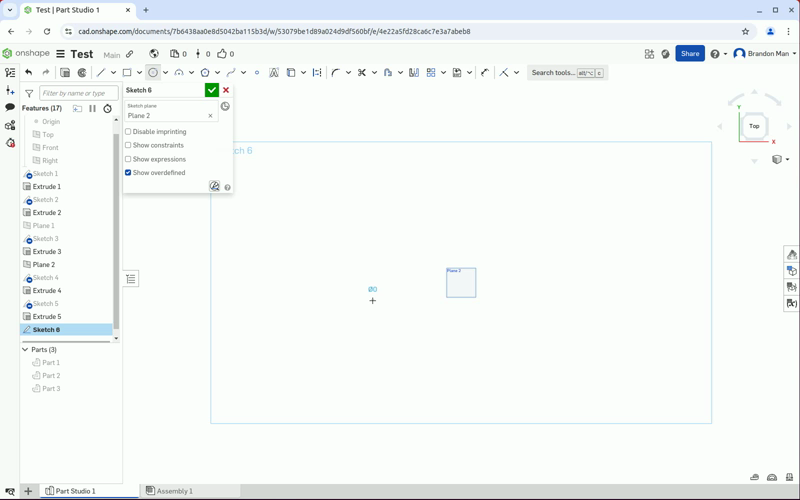
mouse_move(377, 300)
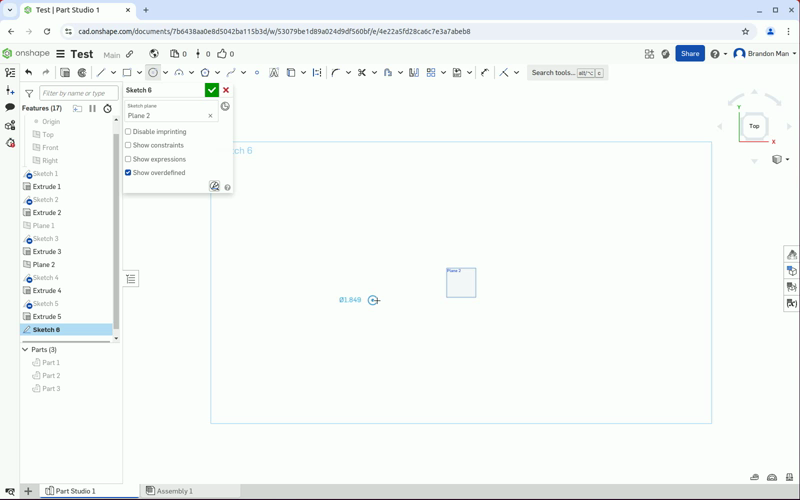
click(377, 300)
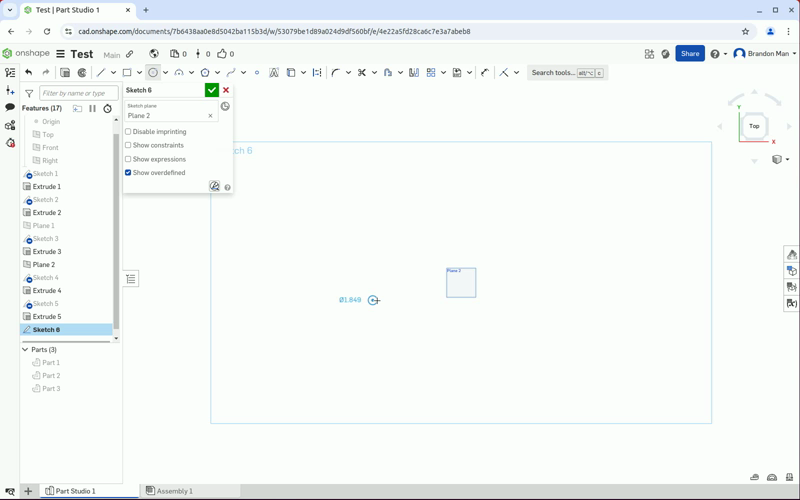
key(esc)
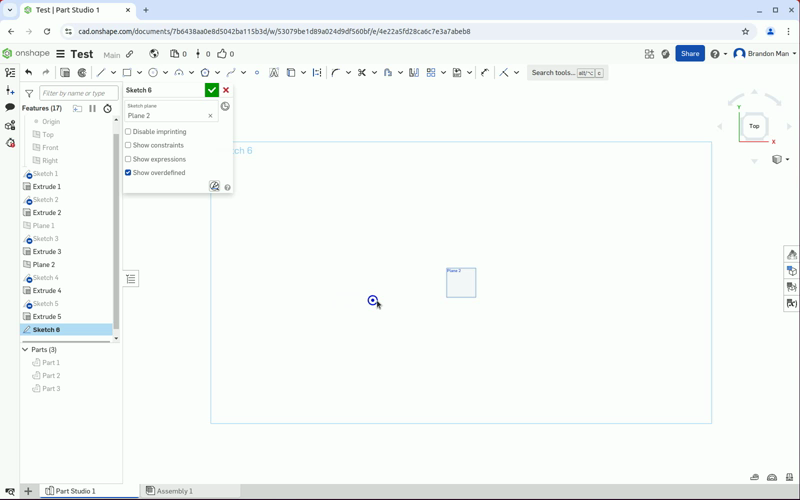
mouse_move(369, 302)
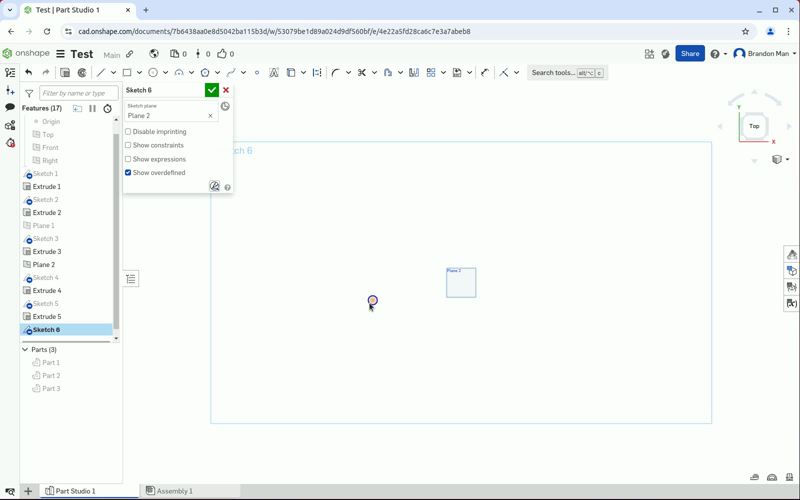
scroll(6)
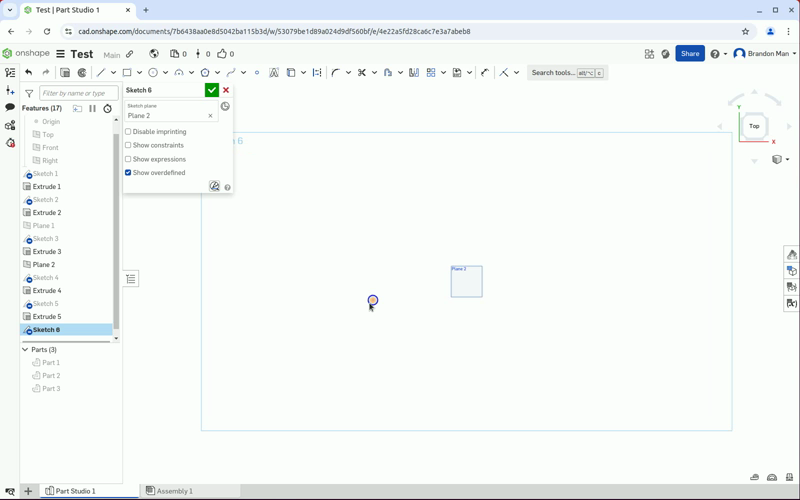
scroll(6)
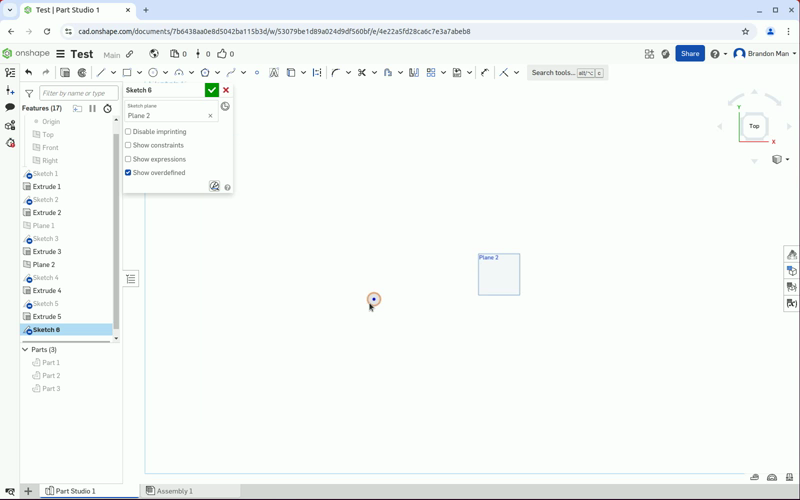
scroll(6)
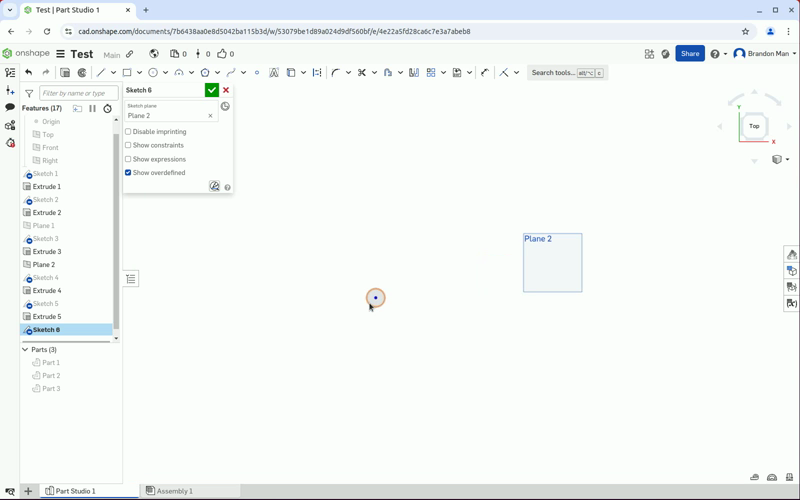
scroll(6)
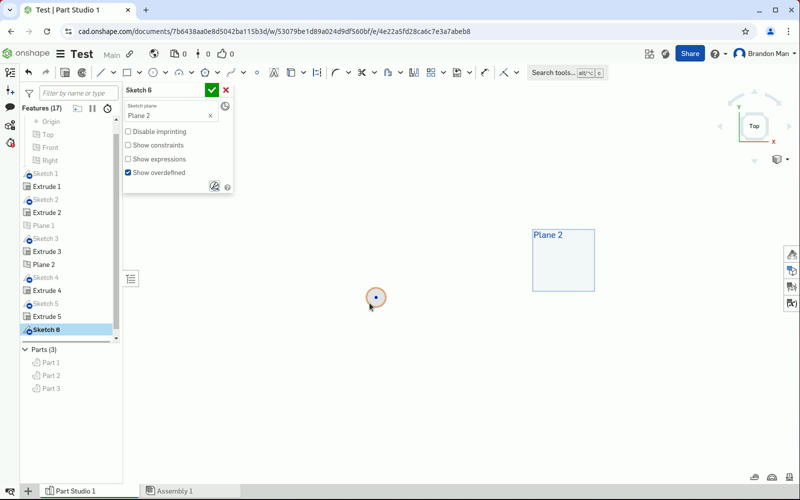
scroll(6)
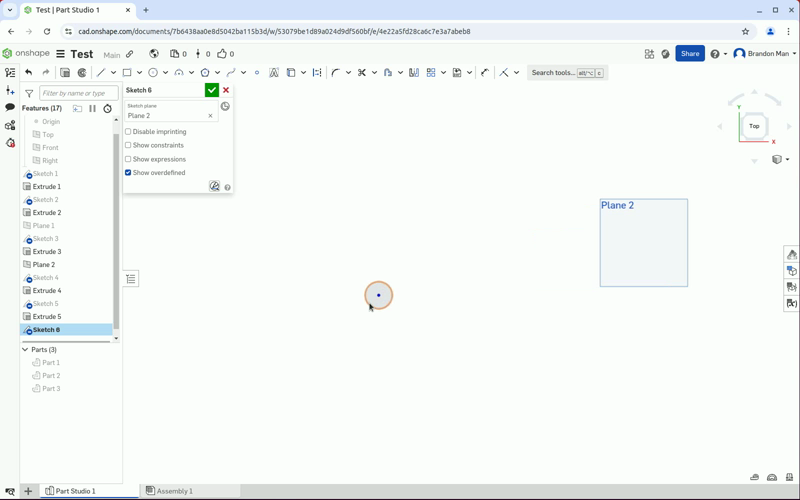
scroll(6)
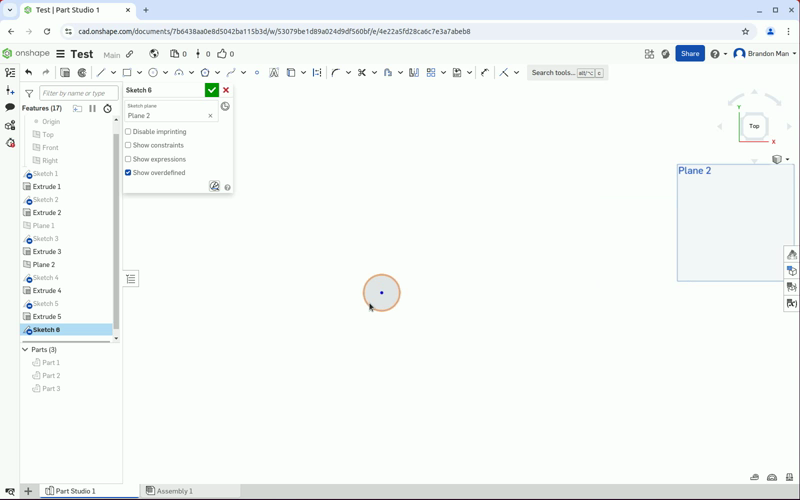
scroll(6)
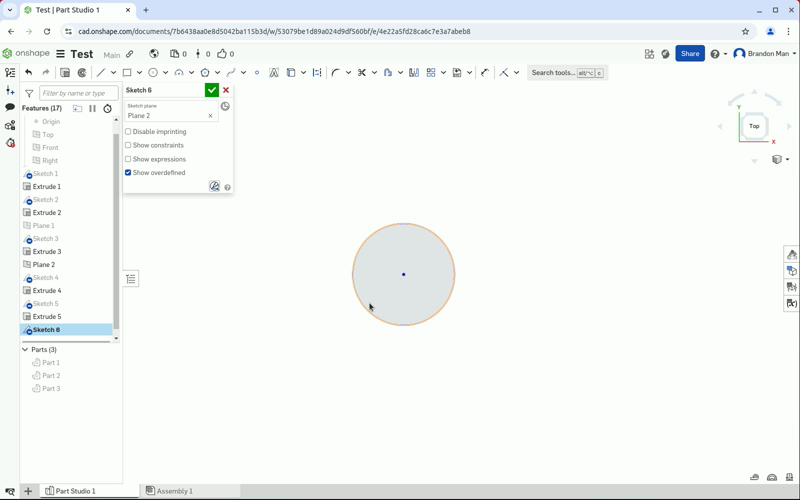
click(369, 302)
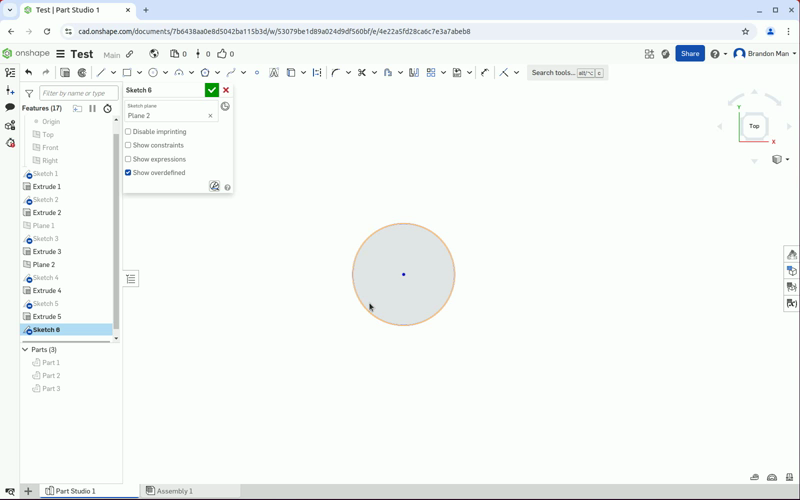
scroll(-6)
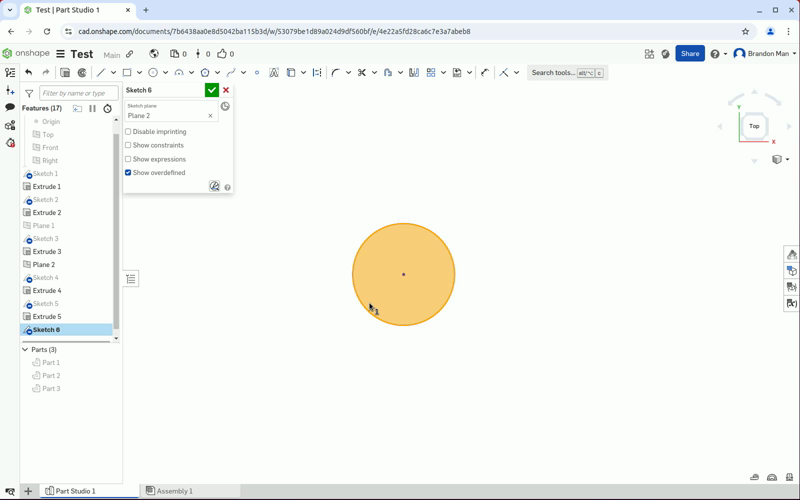
scroll(-6)
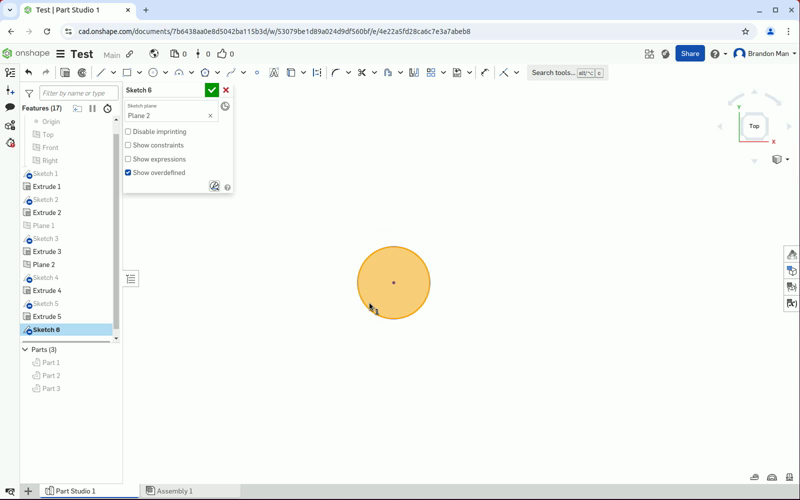
scroll(-6)
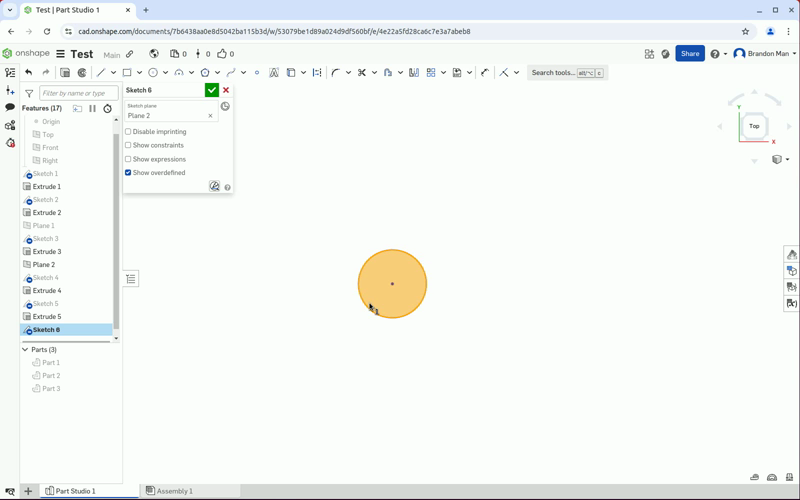
scroll(-6)
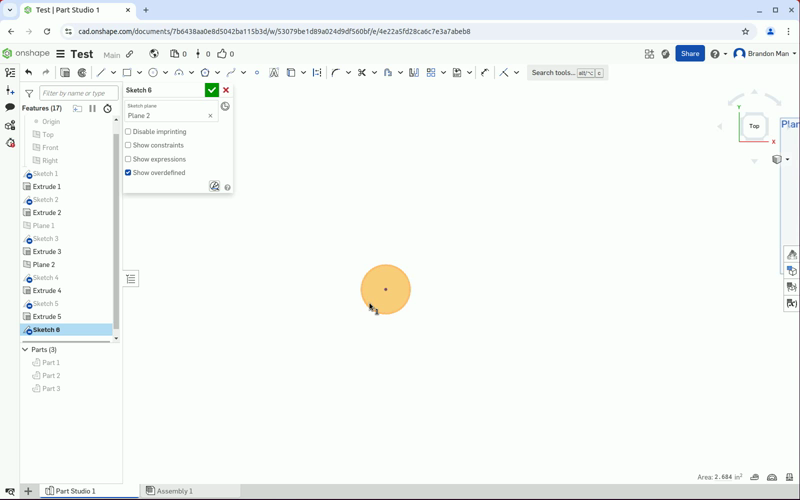
scroll(-6)
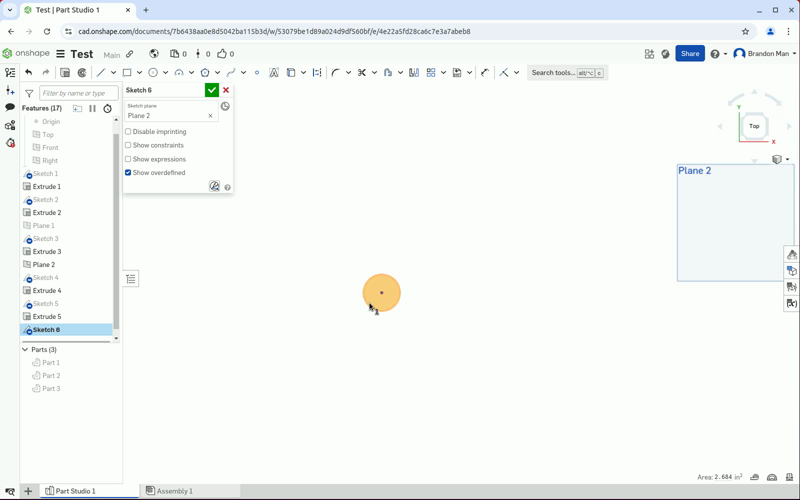
scroll(-6)
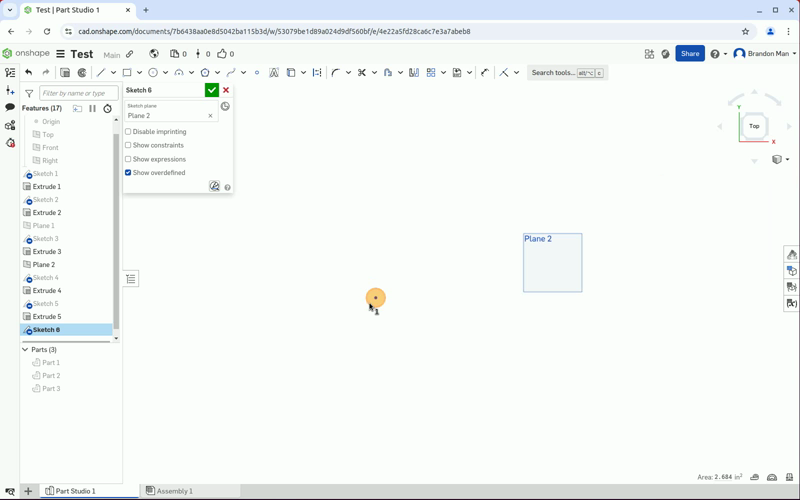
scroll(-6)
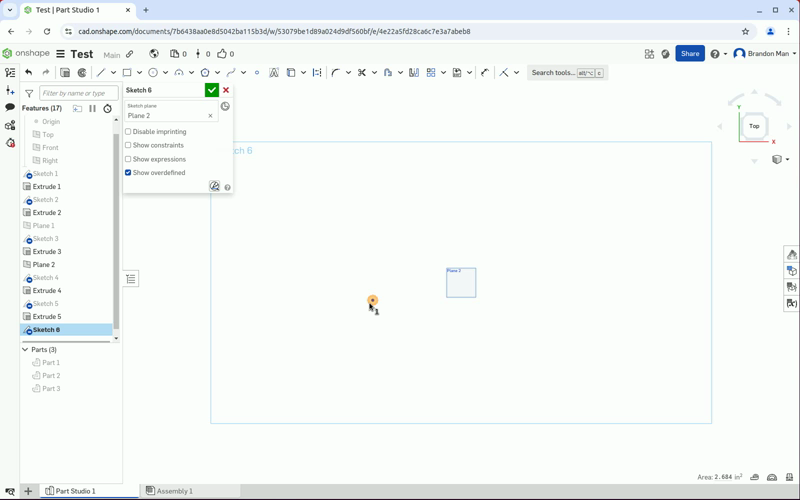
mouse_move(73, 352)
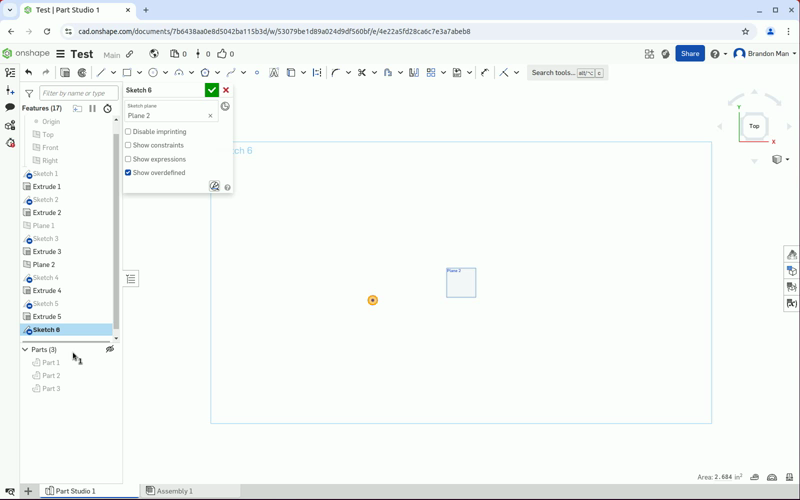
key(shift+y)
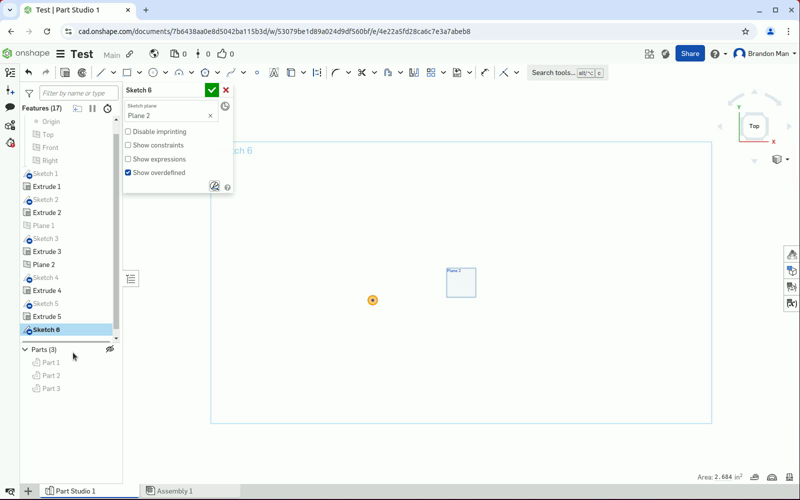
key(shift+e)
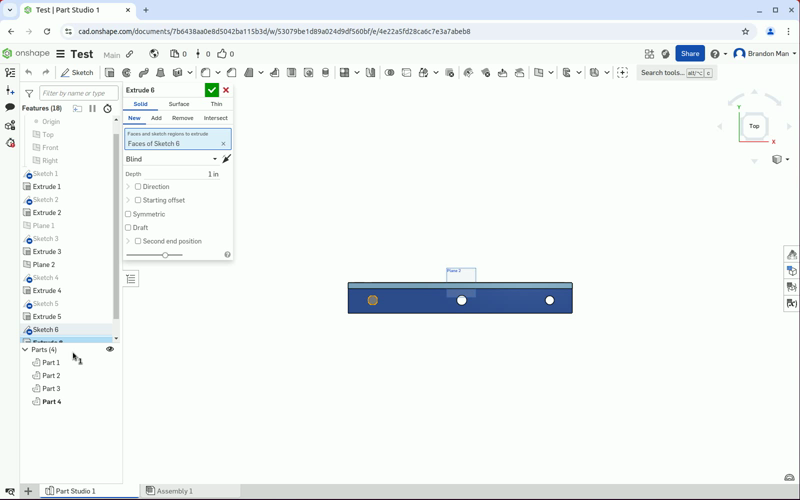
mouse_move(143, 106)
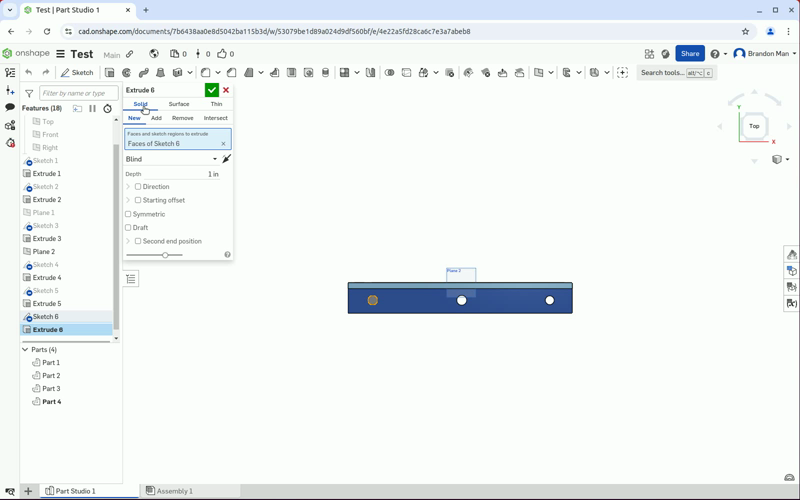
click(143, 106)
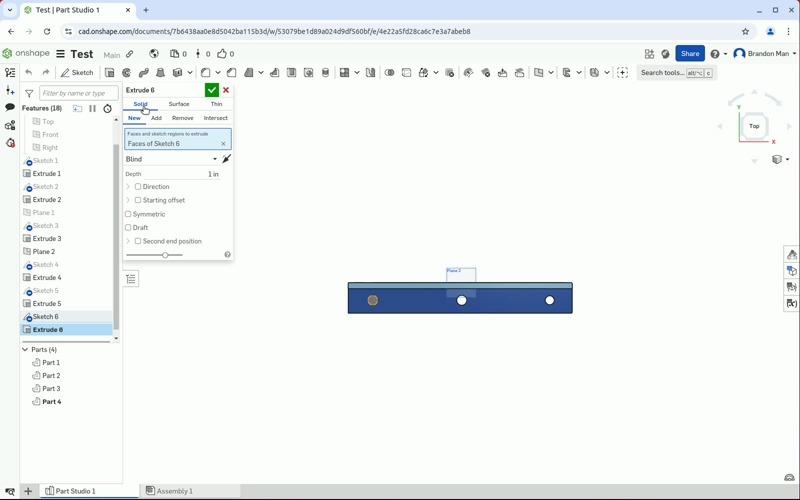
mouse_move(186, 120)
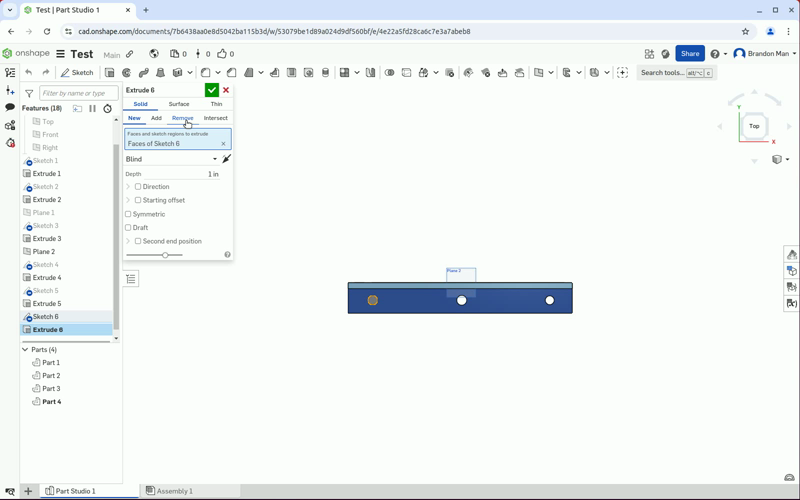
click(186, 120)
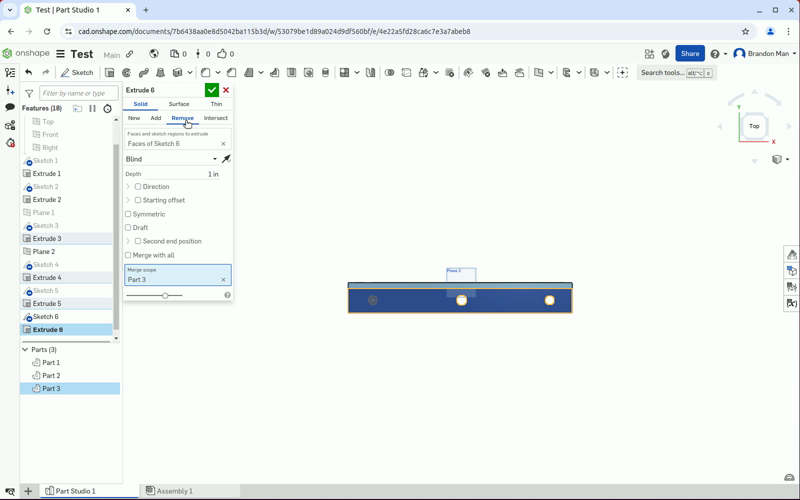
key(tab, 4)
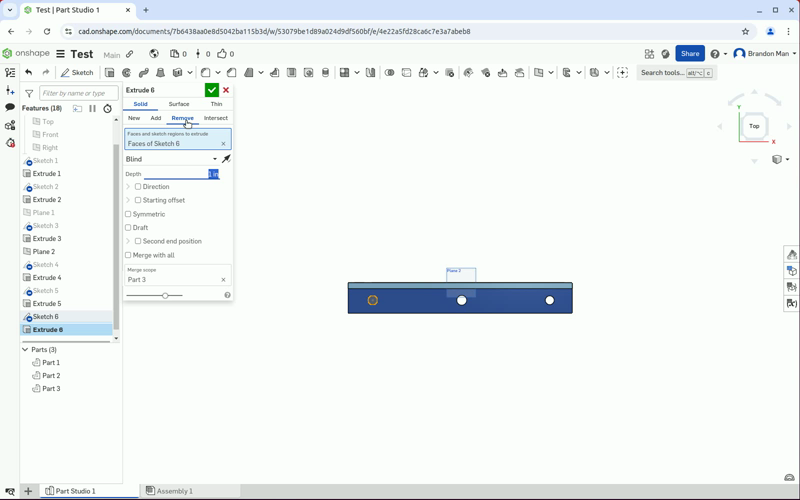
text(13.721)
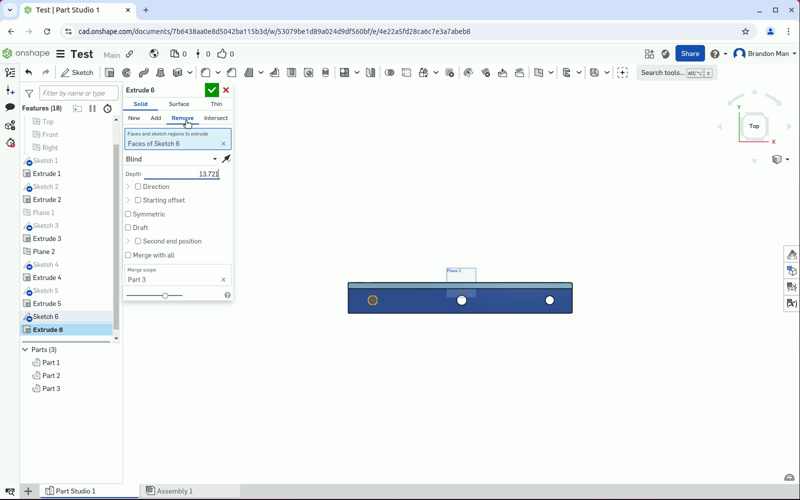
key(tab, 6)
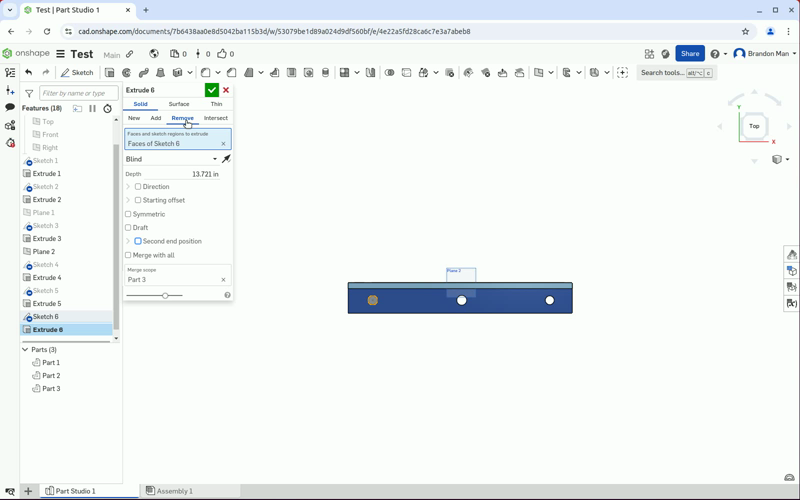
key(space)
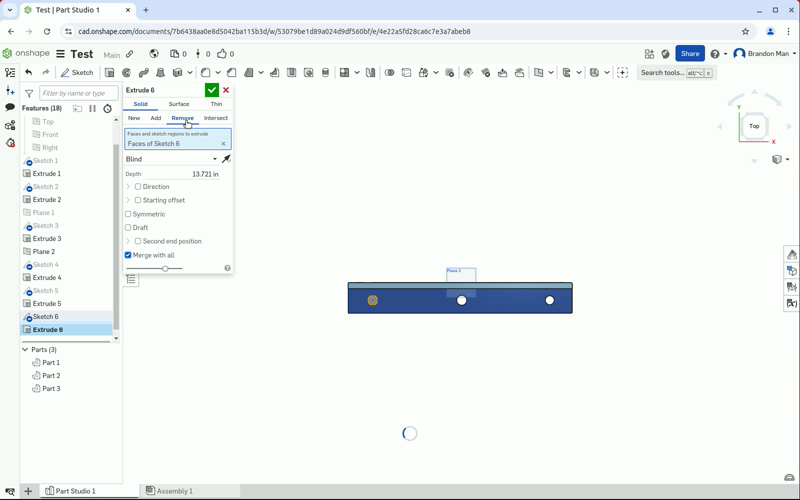
key(enter)
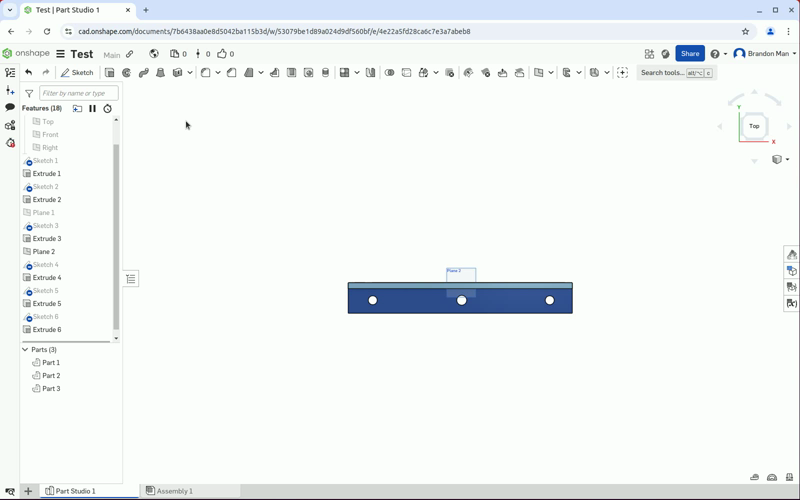
key(shift+h)
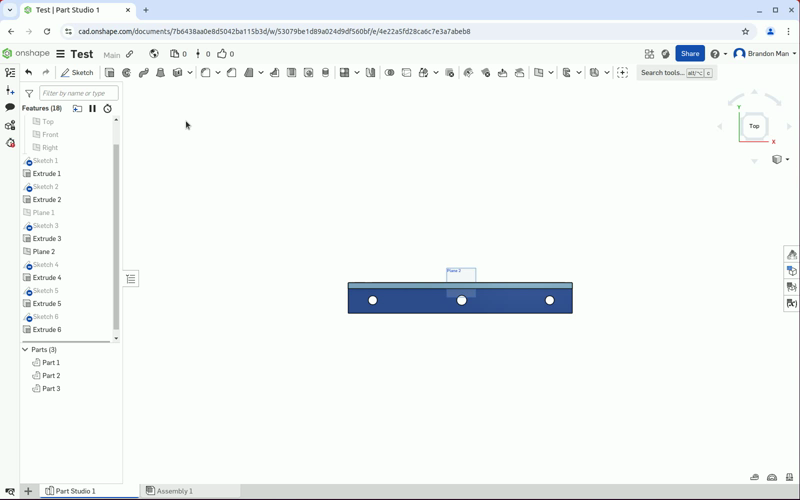
key(shift+h)
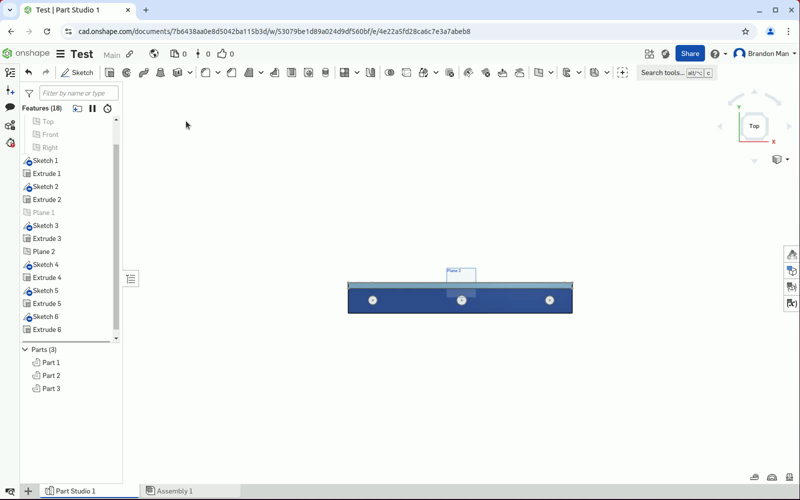
key(shift+7)
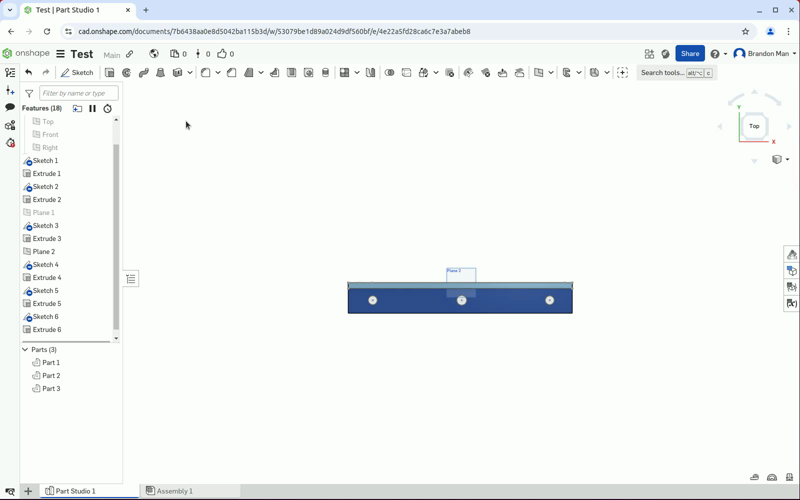
key(up, 3)
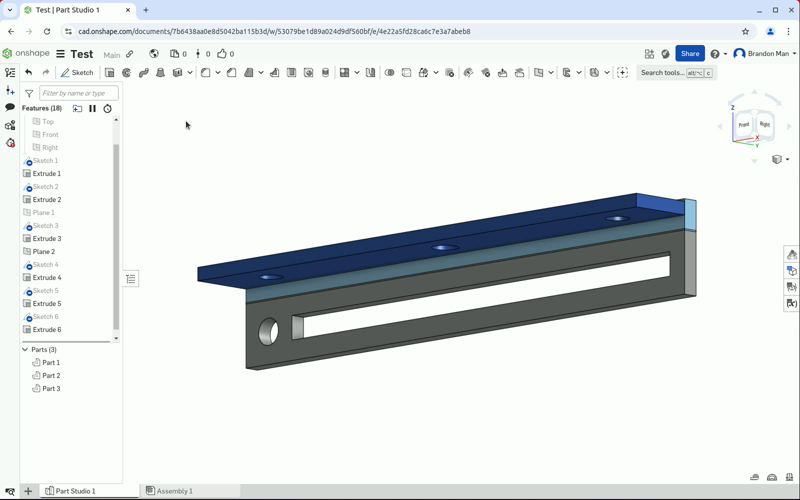
key(left, 3)
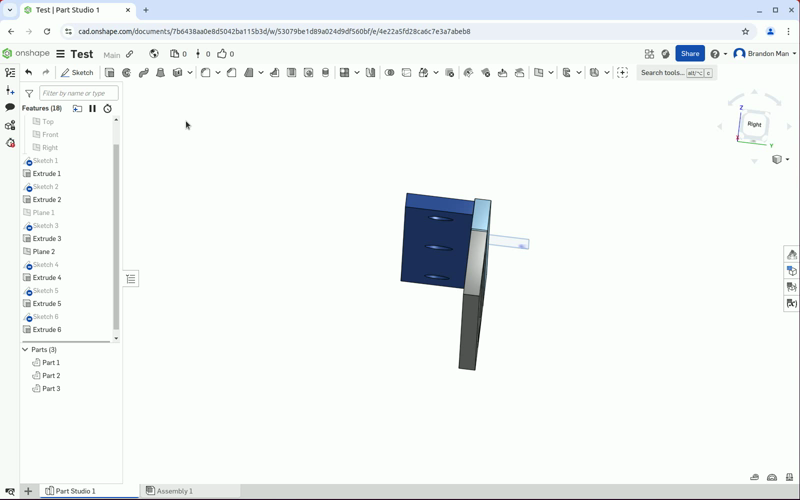
key(right, 3)
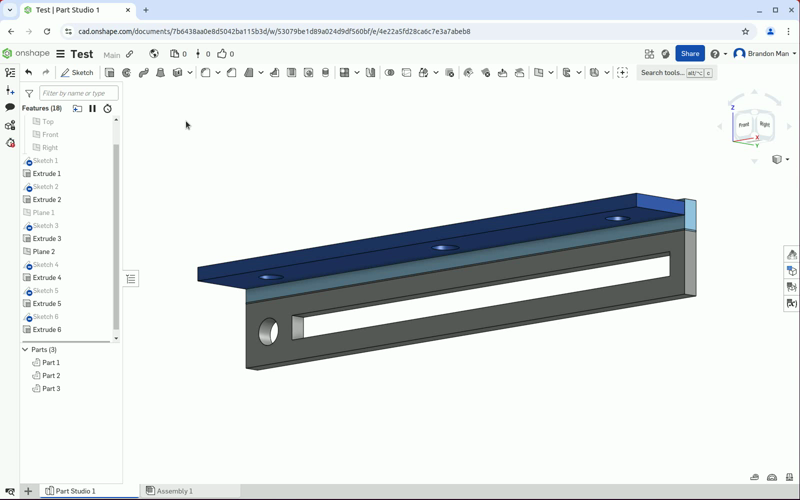
key(down, 3)
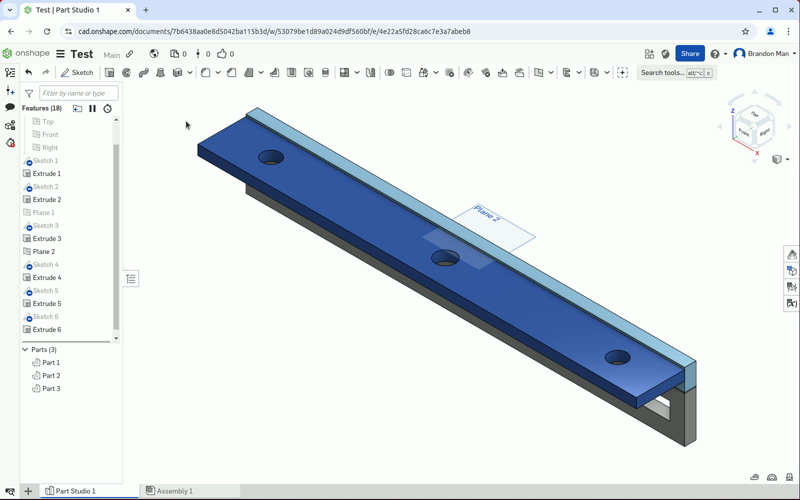
mouse_move(69, 163)
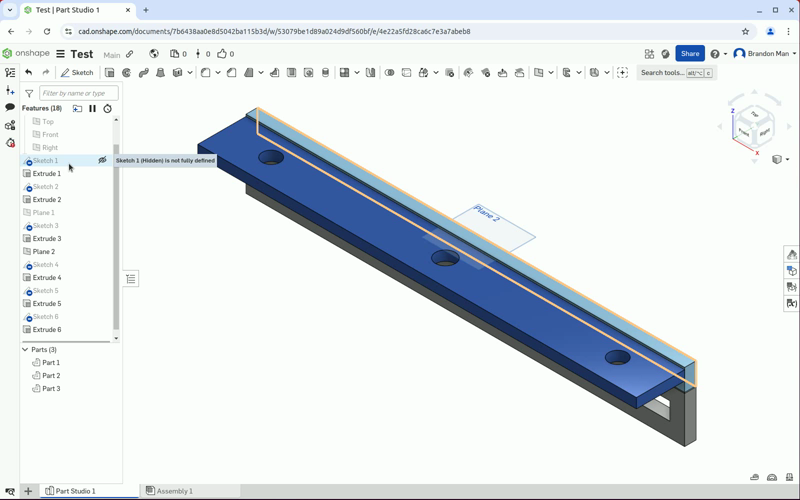
click(69, 163)